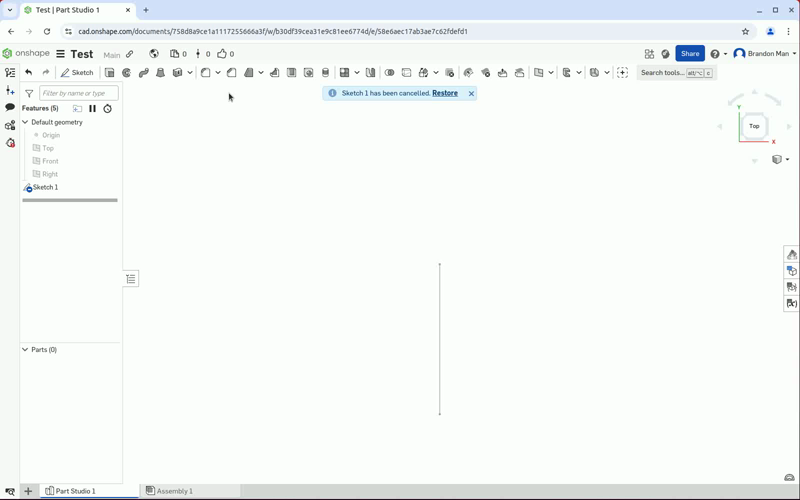
key(shift+h)
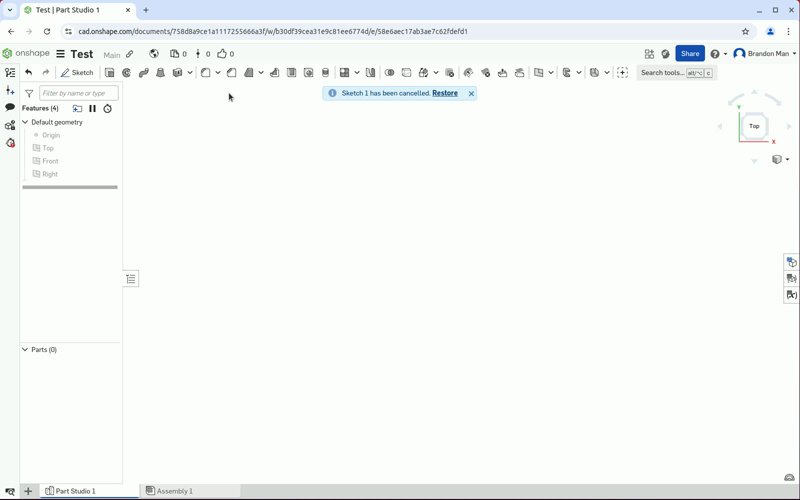
mouse_move(73, 352)
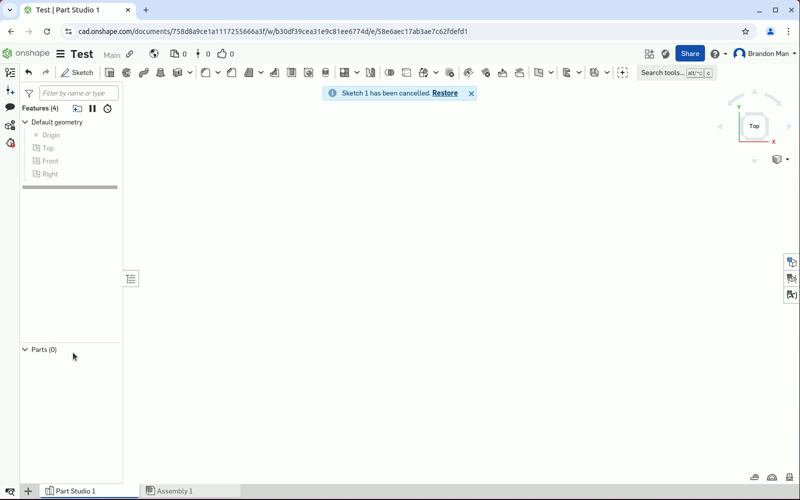
key(y)
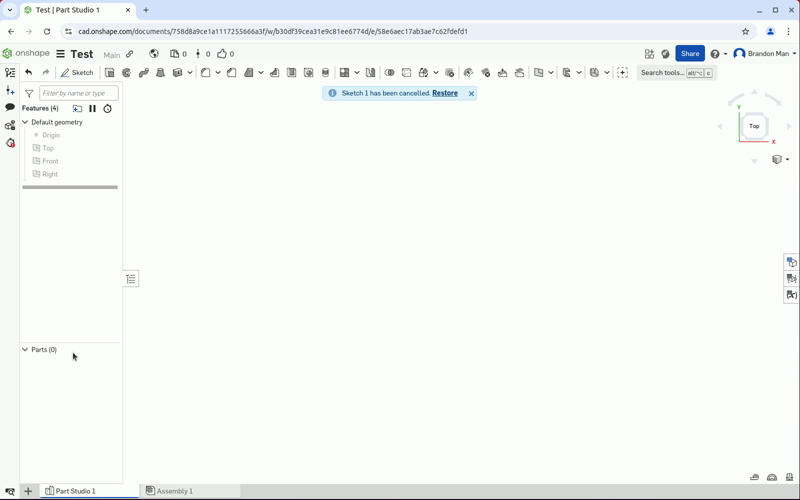
key(shift+p)
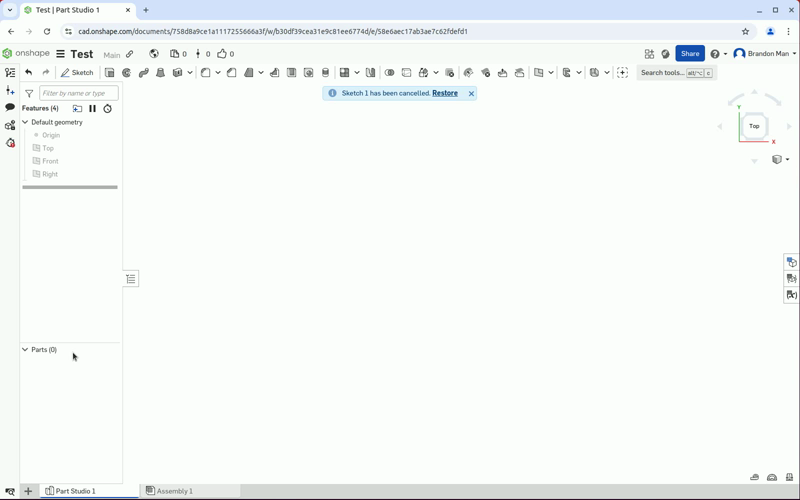
key(space)
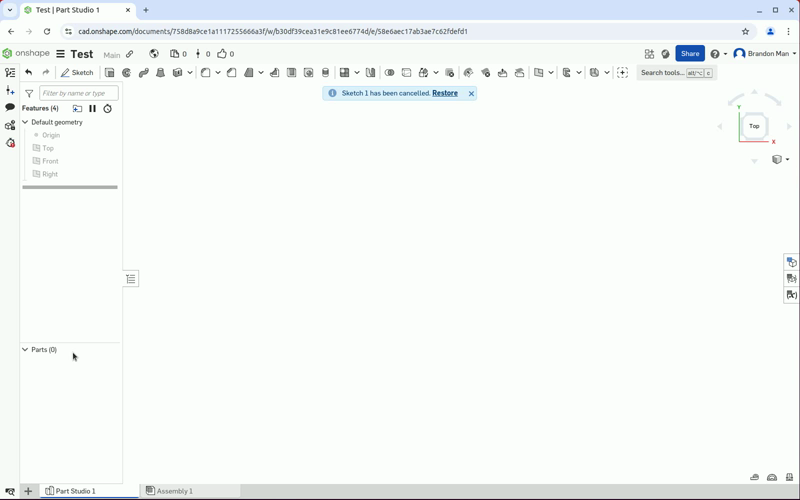
key_down(shift)
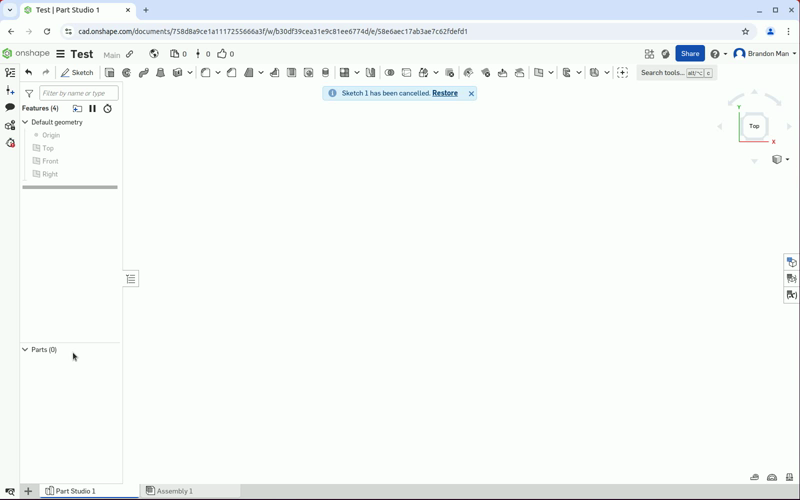
key(up)
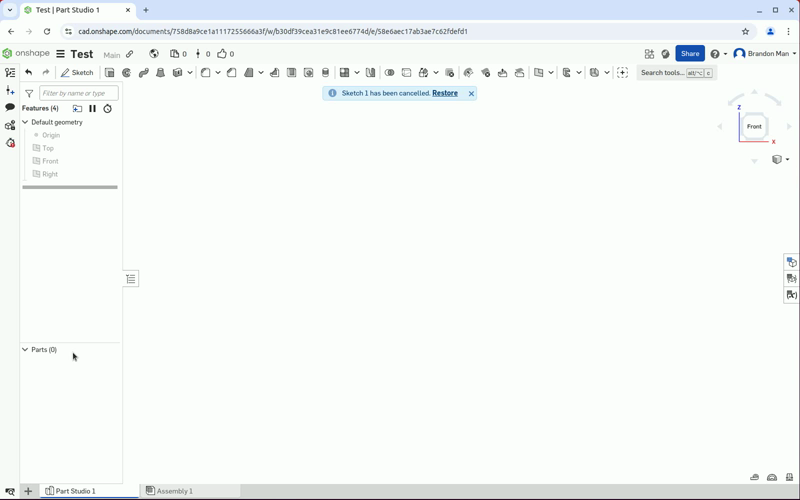
key_up(shift)
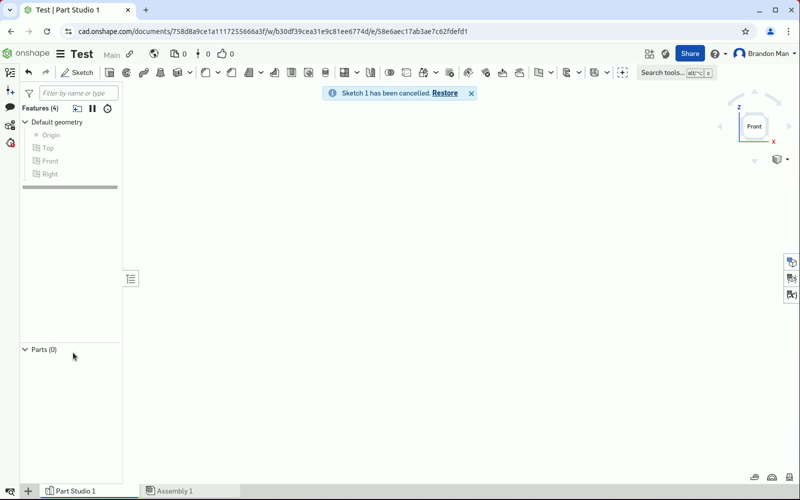
mouse_move(73, 352)
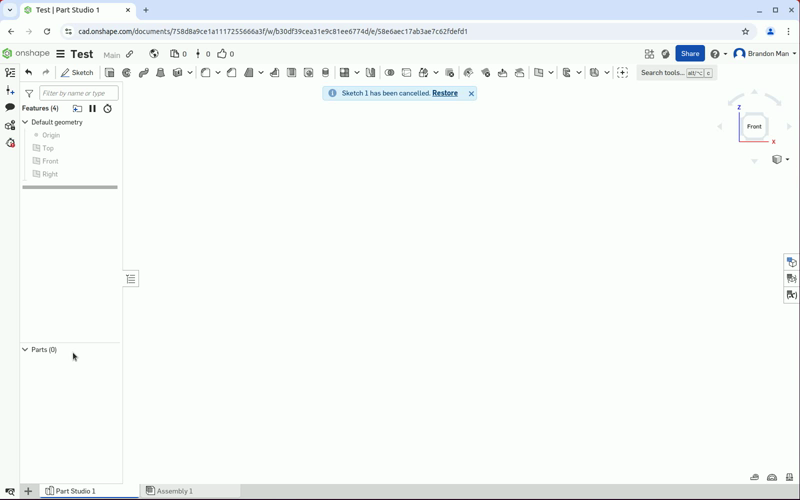
key(shift+y)
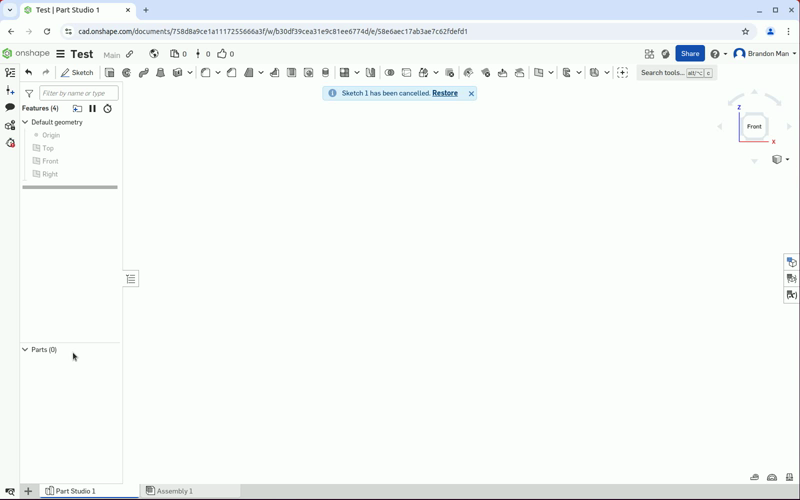
key(shift+s)
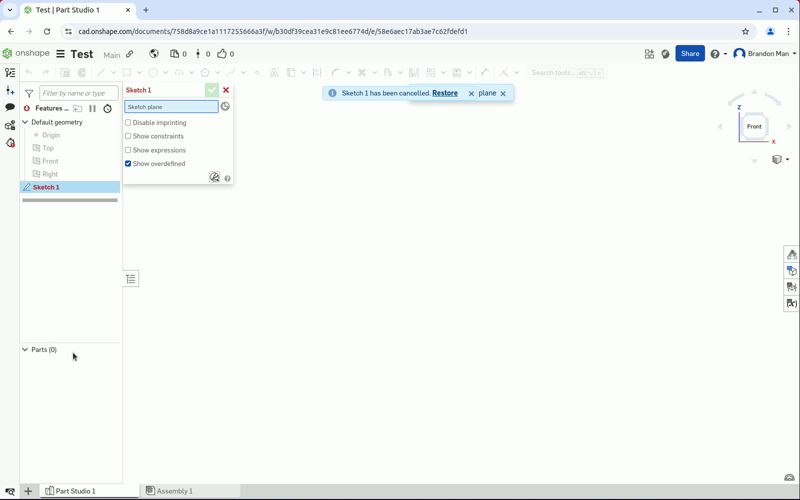
mouse_move(73, 163)
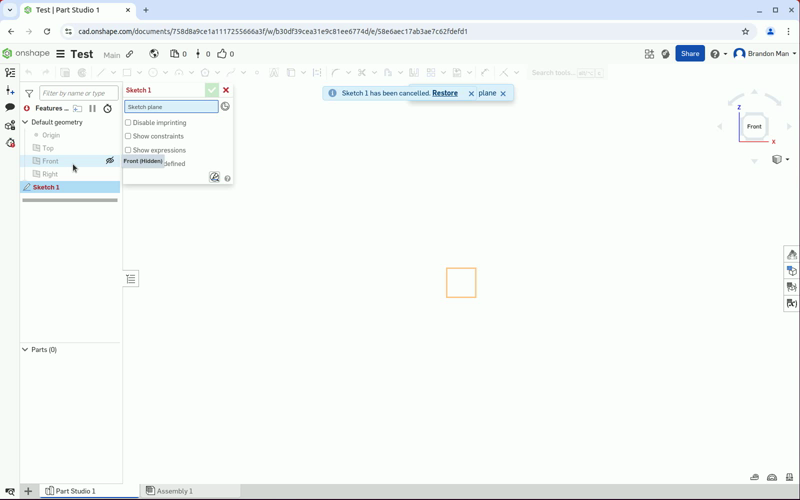
click(73, 163)
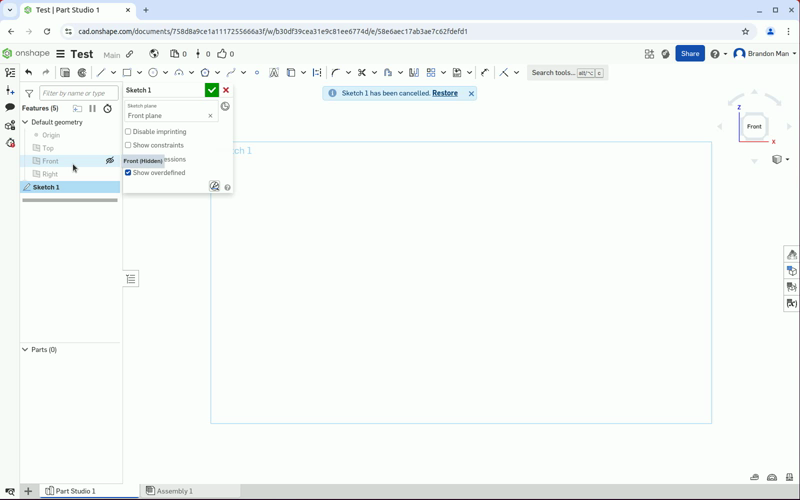
mouse_move(73, 352)
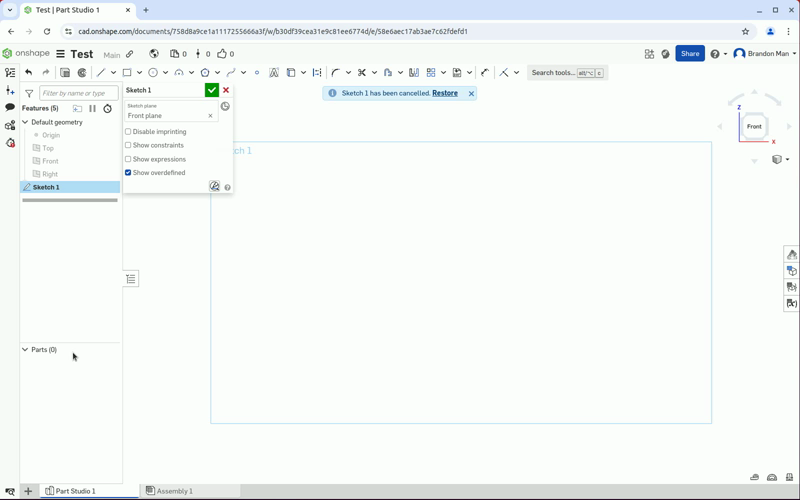
key(y)
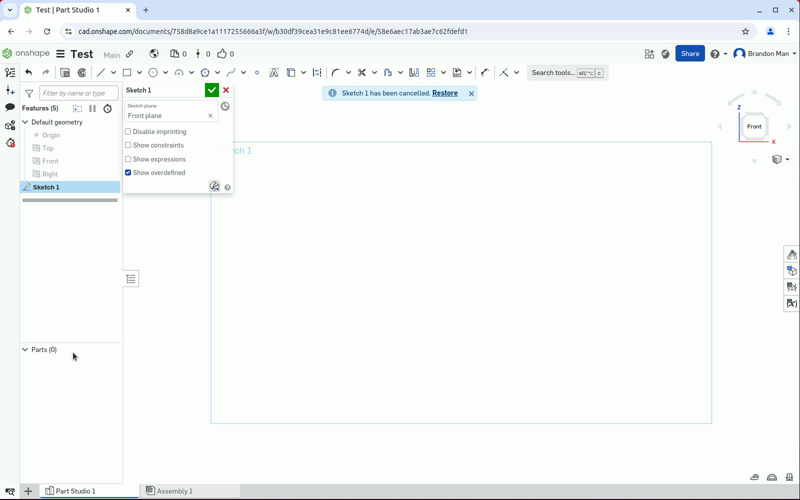
key(l)
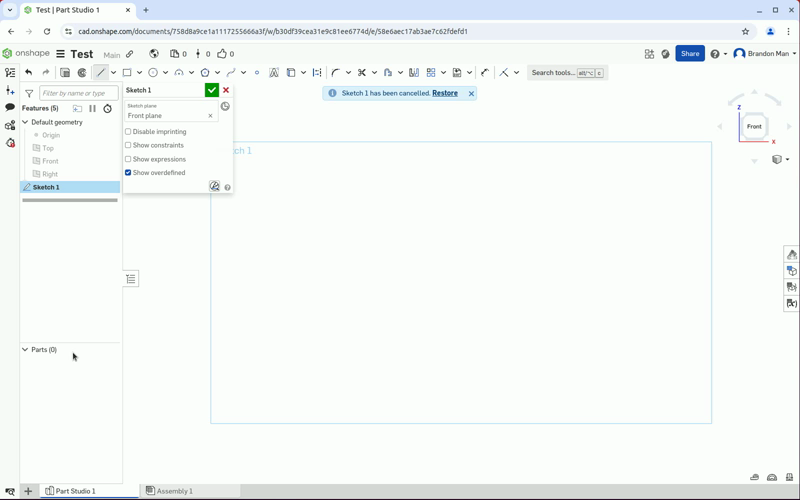
key_down(shift)
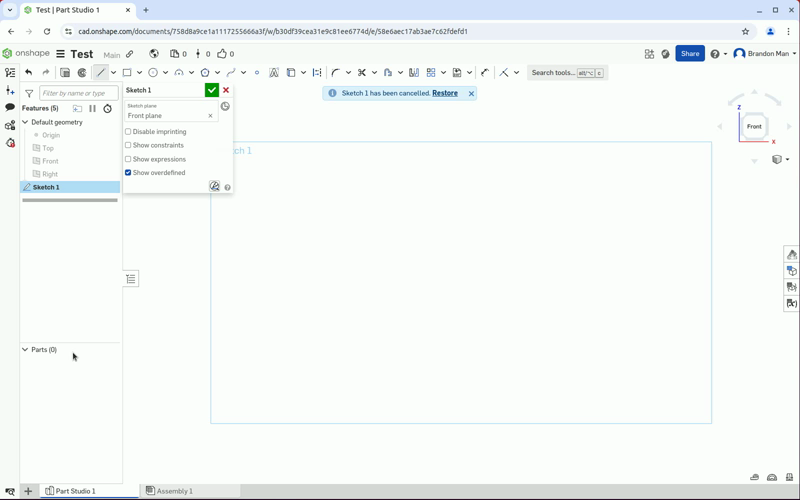
mouse_move(430, 282)
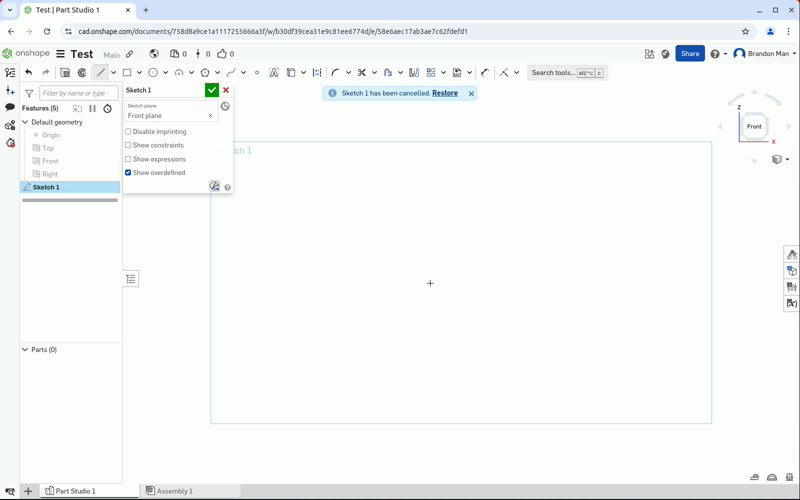
click(430, 282)
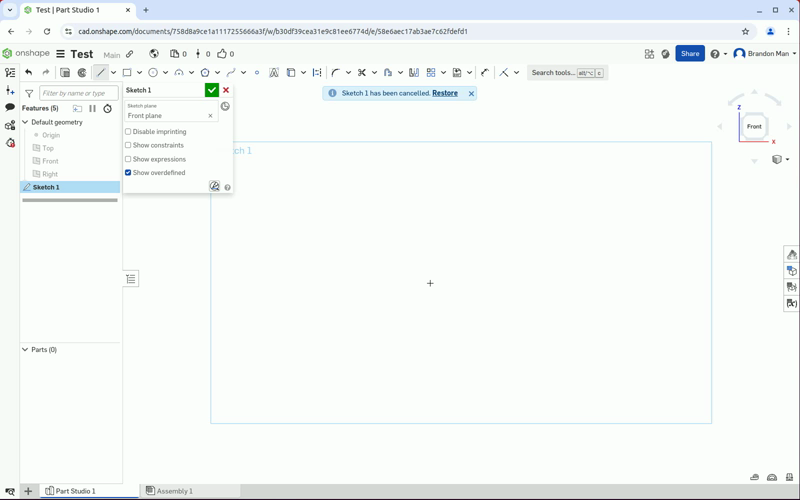
key_up(shift)
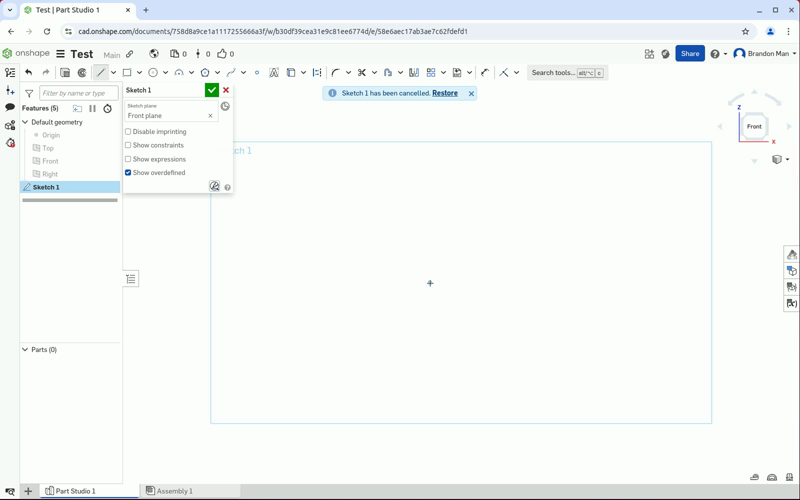
key_down(shift)
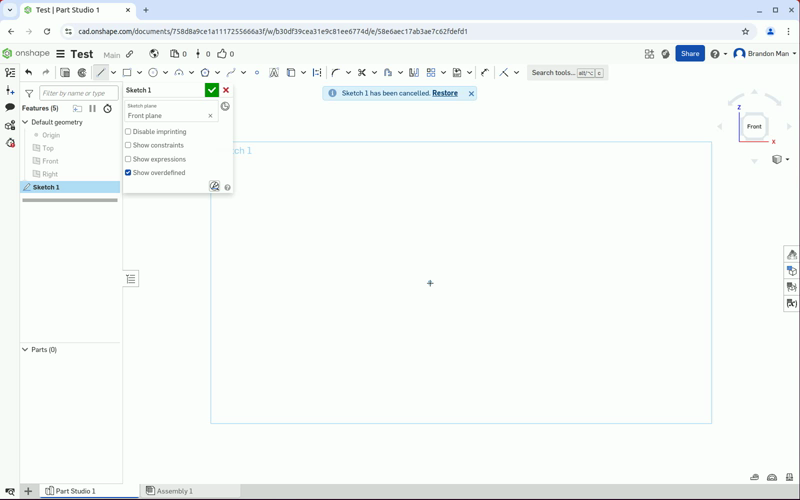
mouse_move(460, 282)
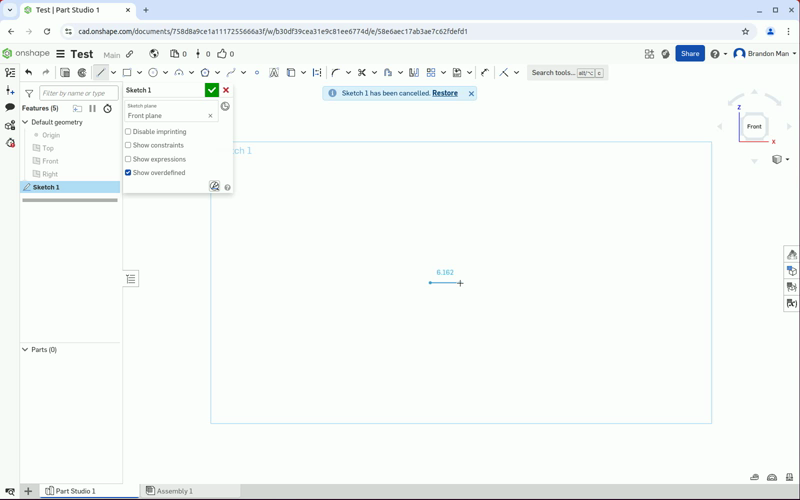
mouse_move(432, 282)
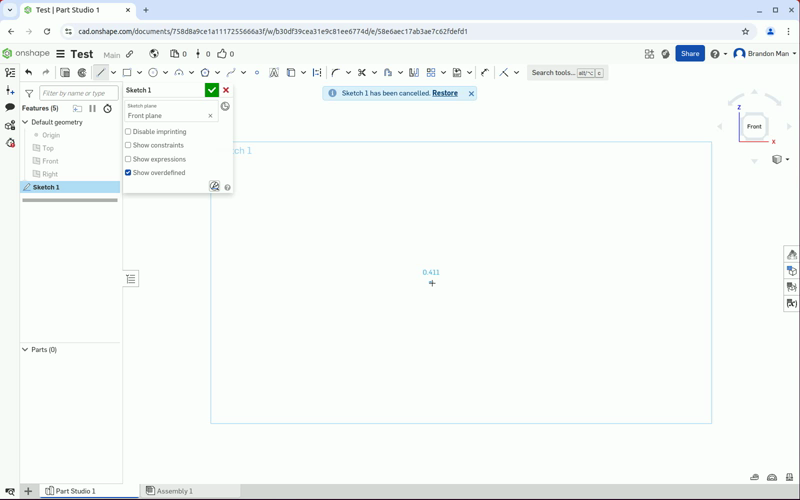
scroll(6)
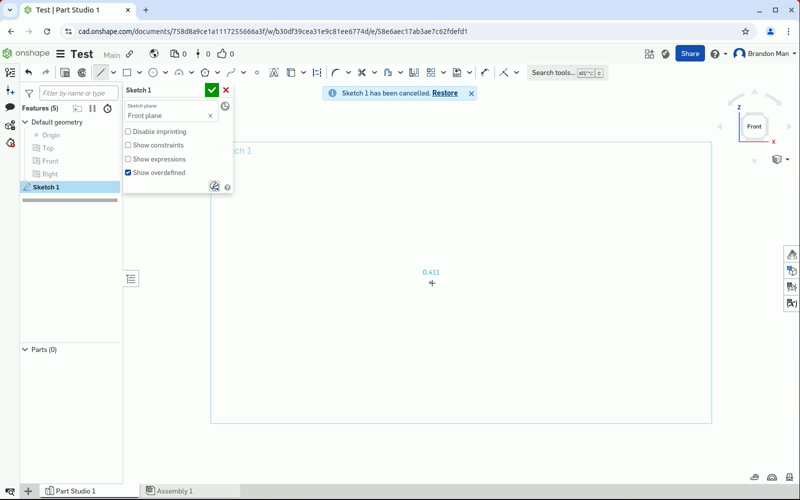
scroll(6)
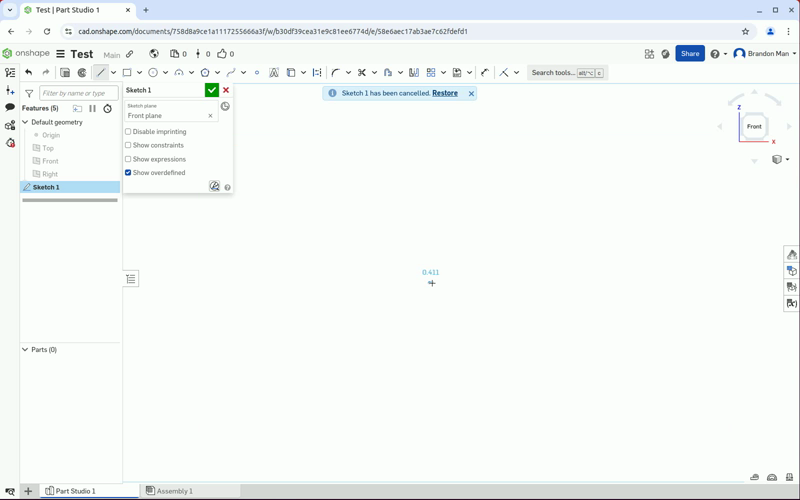
scroll(6)
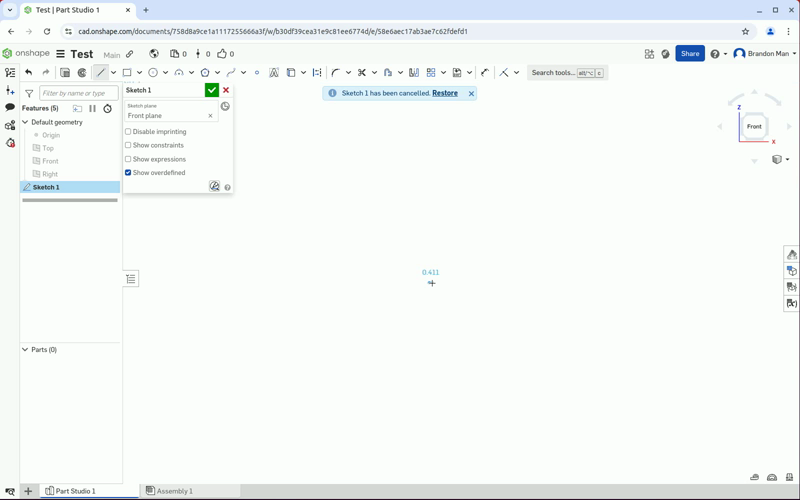
scroll(6)
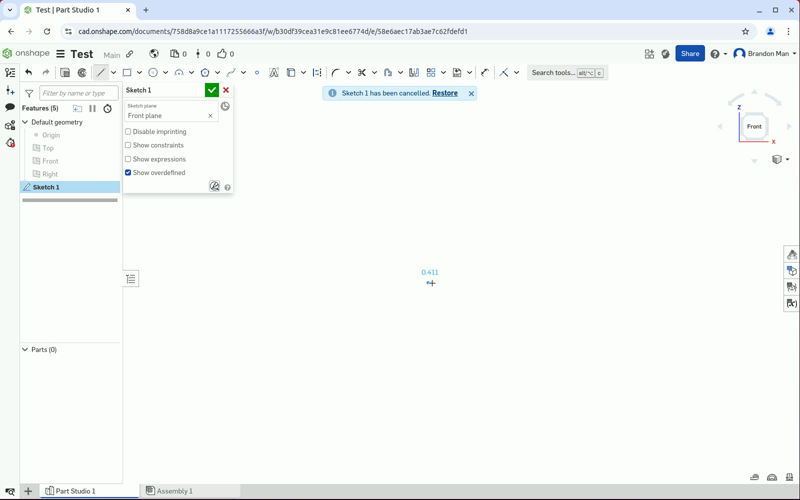
scroll(6)
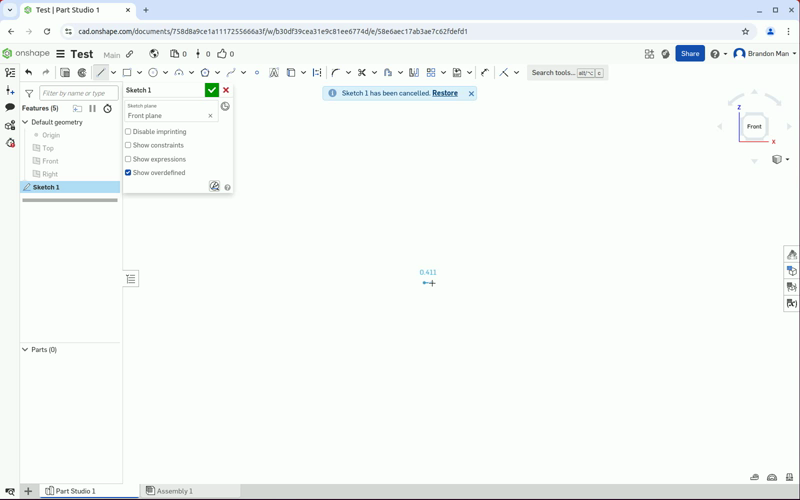
scroll(6)
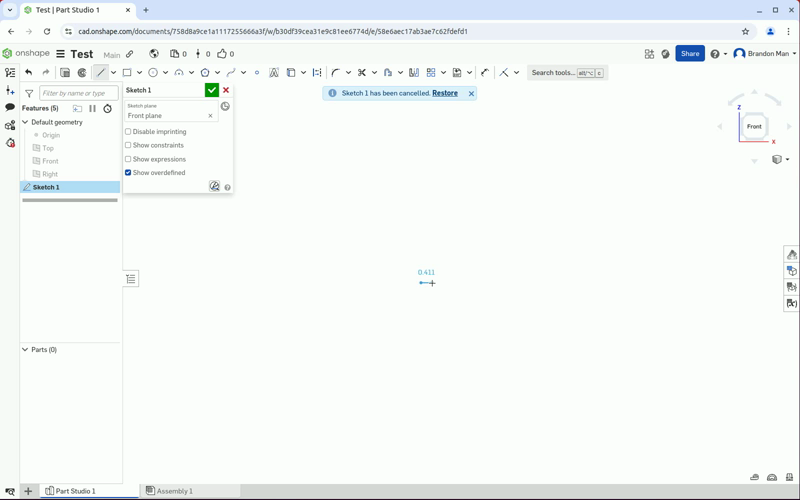
scroll(6)
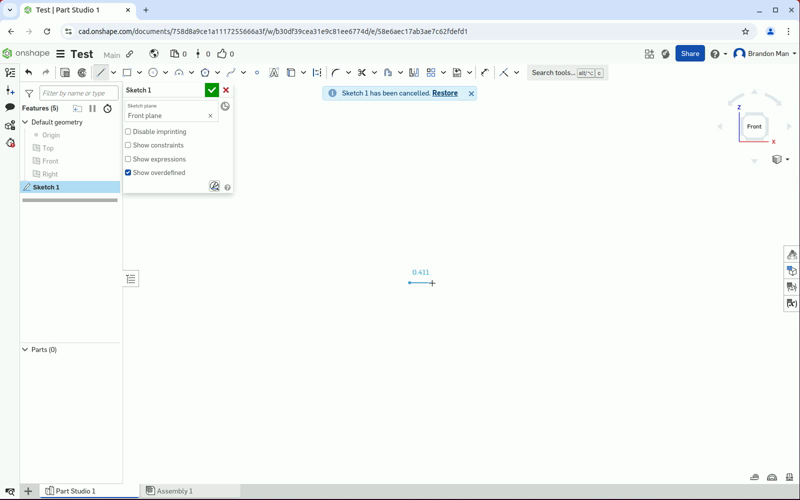
click(432, 282)
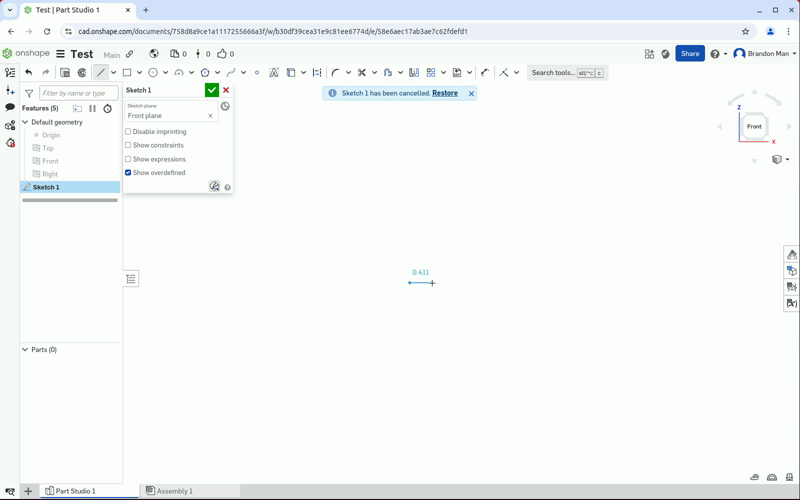
scroll(-6)
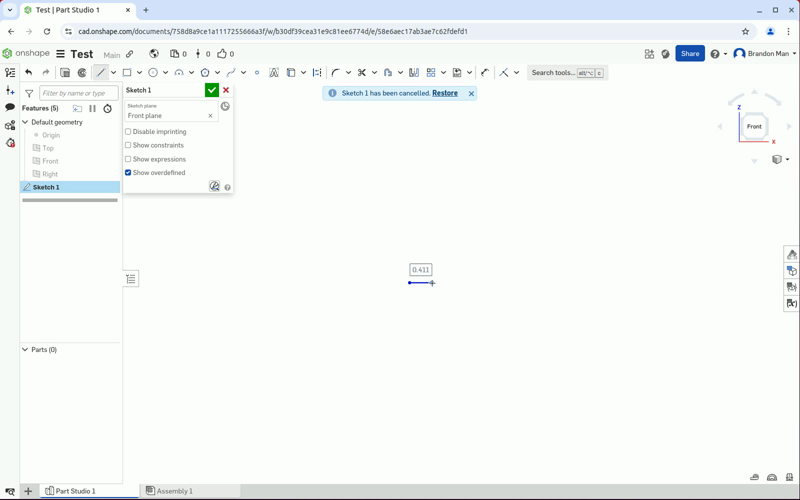
scroll(-6)
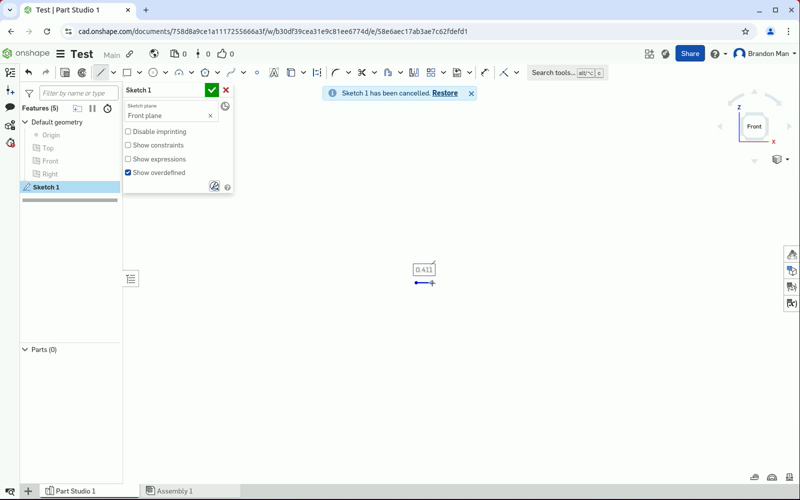
scroll(-6)
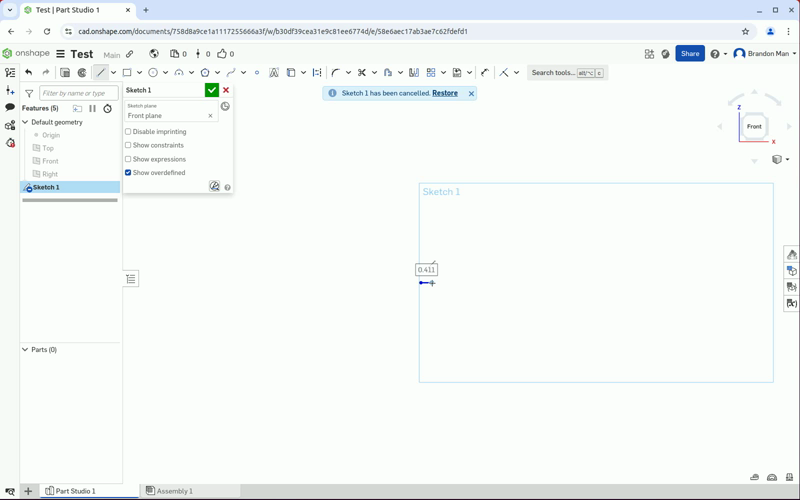
scroll(-6)
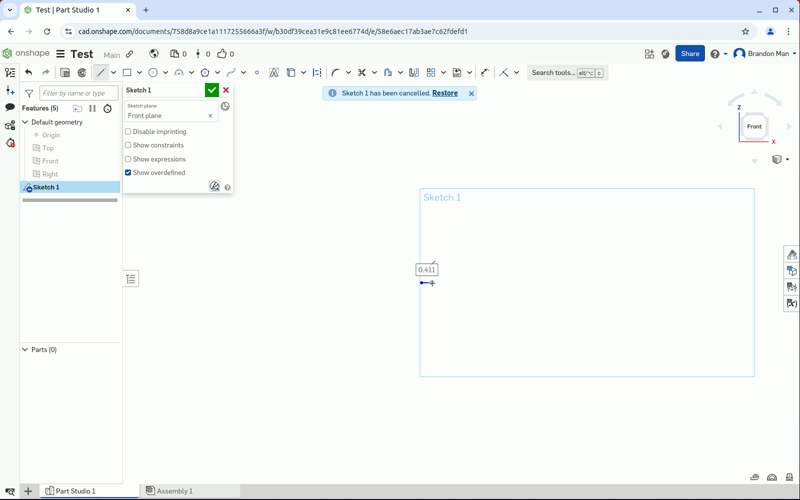
scroll(-6)
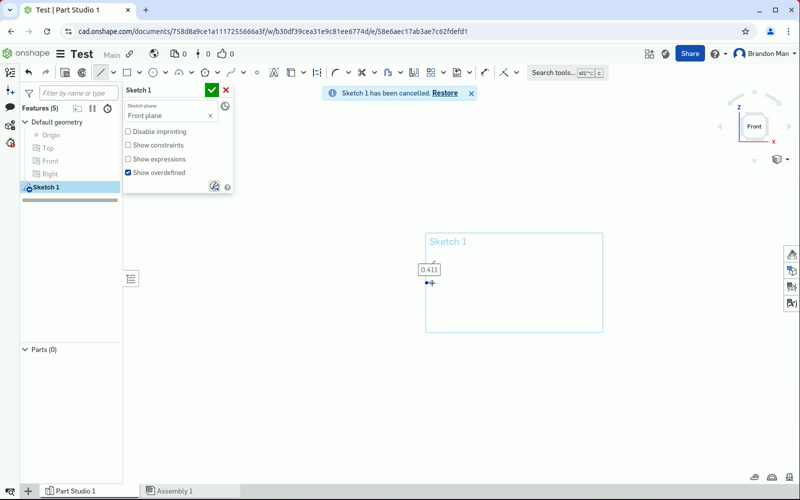
scroll(-6)
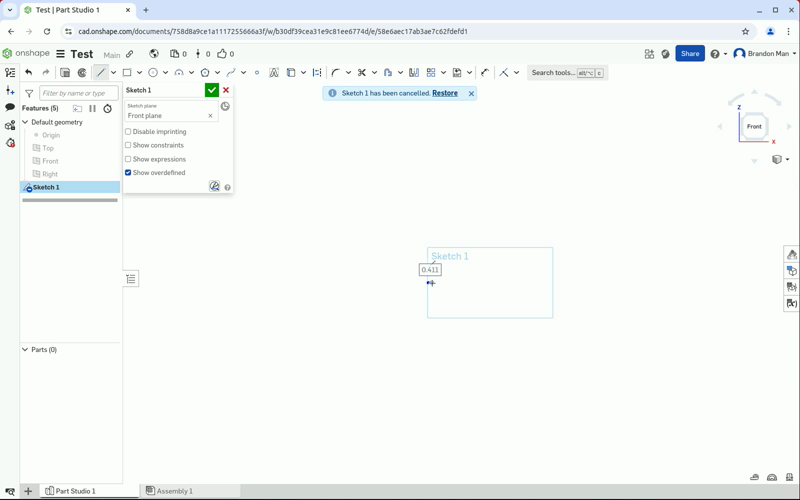
scroll(-6)
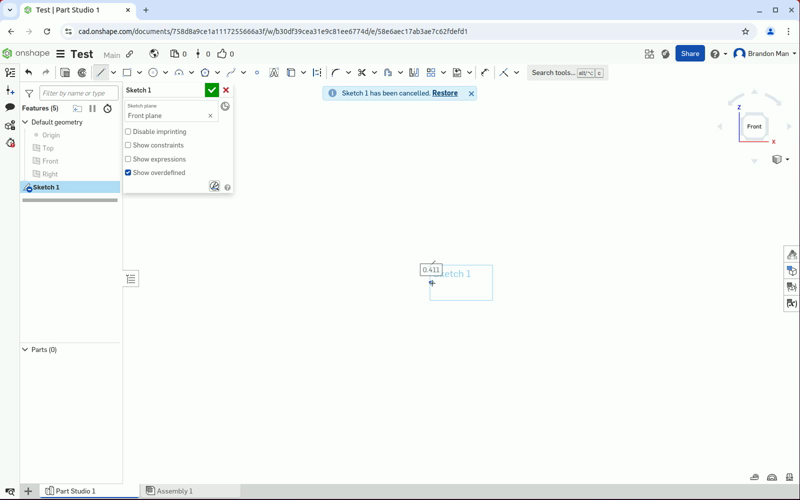
key_up(shift)
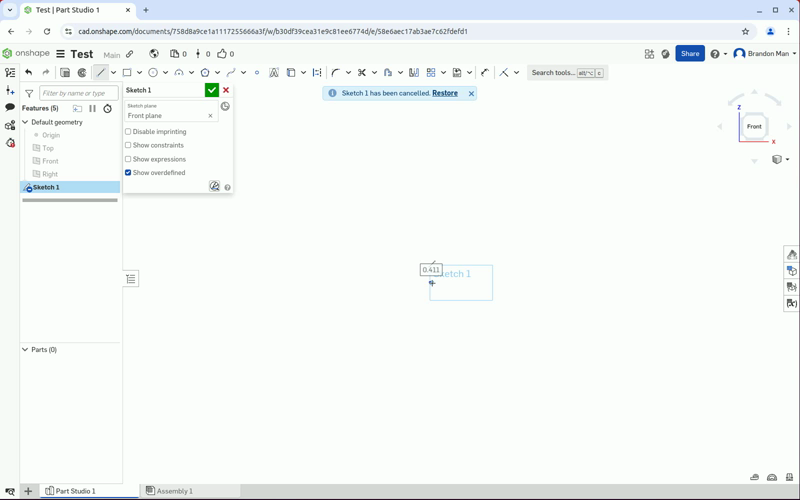
key_down(shift)
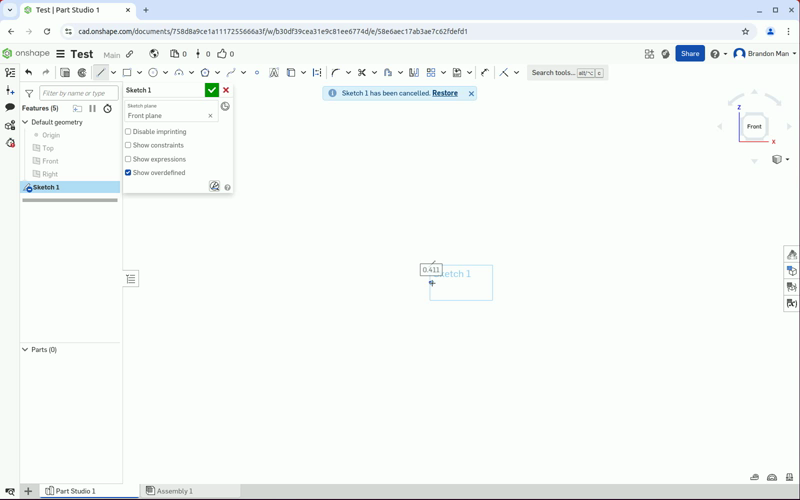
mouse_move(432, 189)
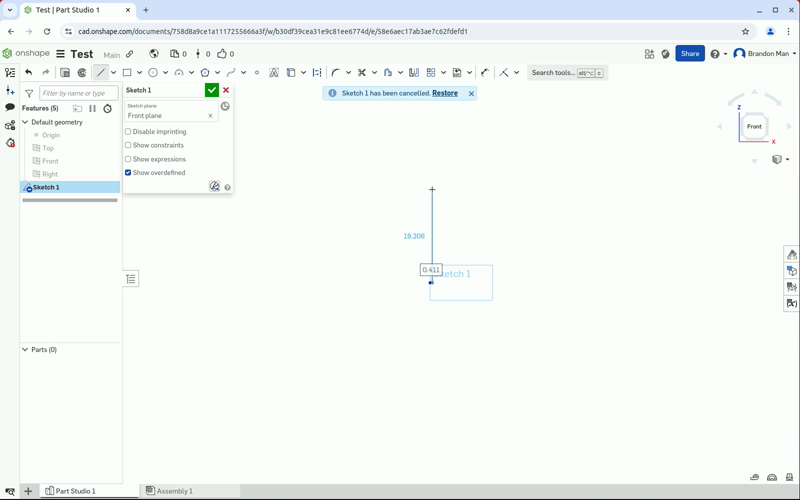
click(432, 189)
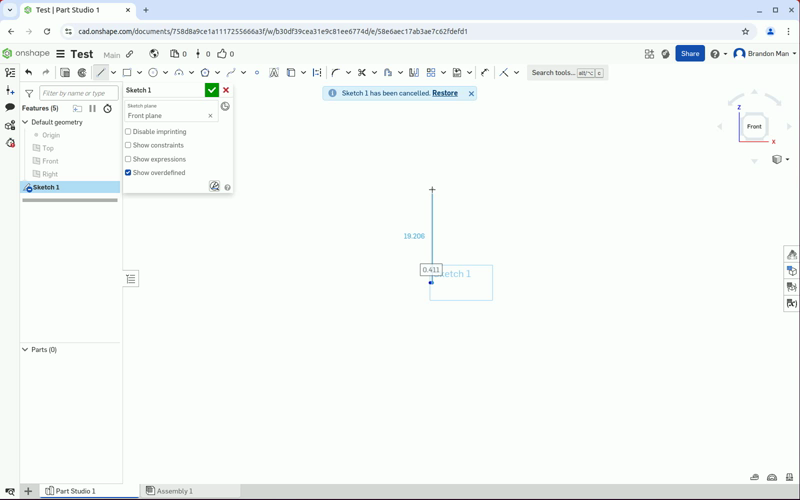
key_up(shift)
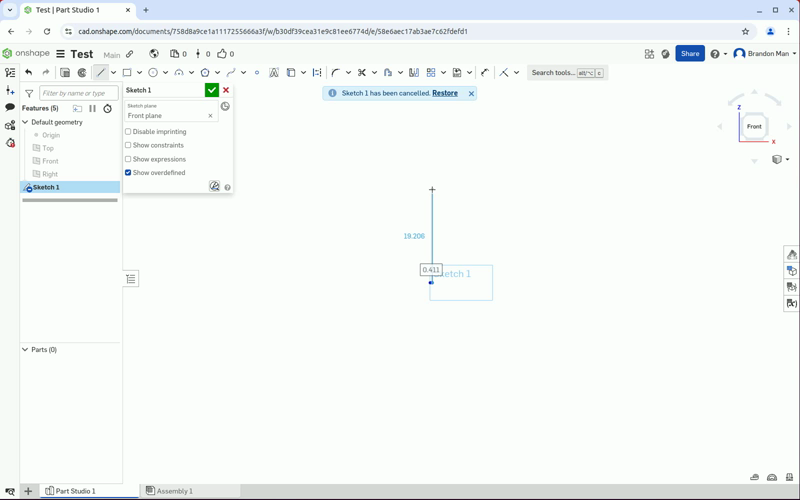
key_down(shift)
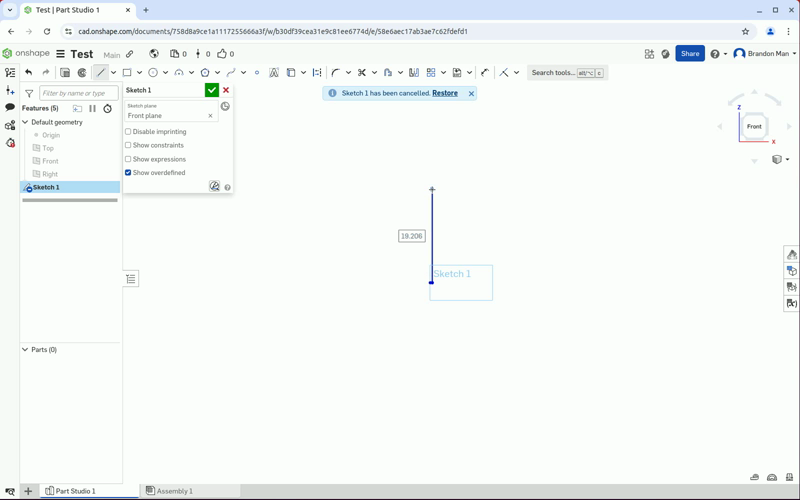
mouse_move(462, 189)
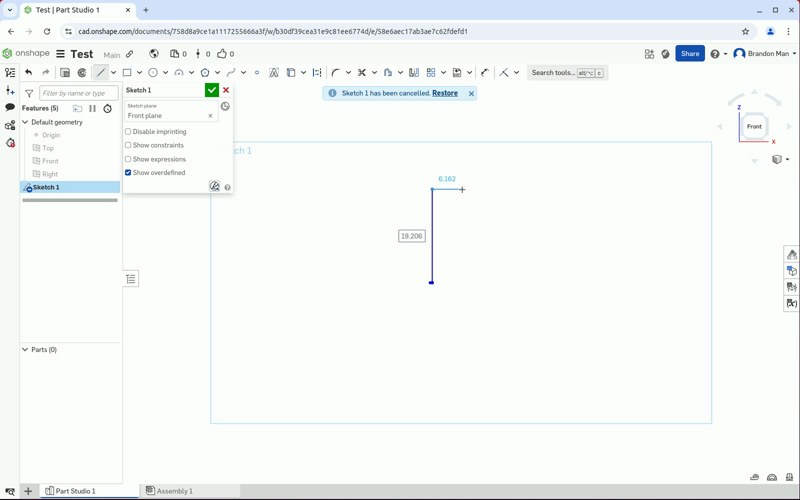
mouse_move(430, 189)
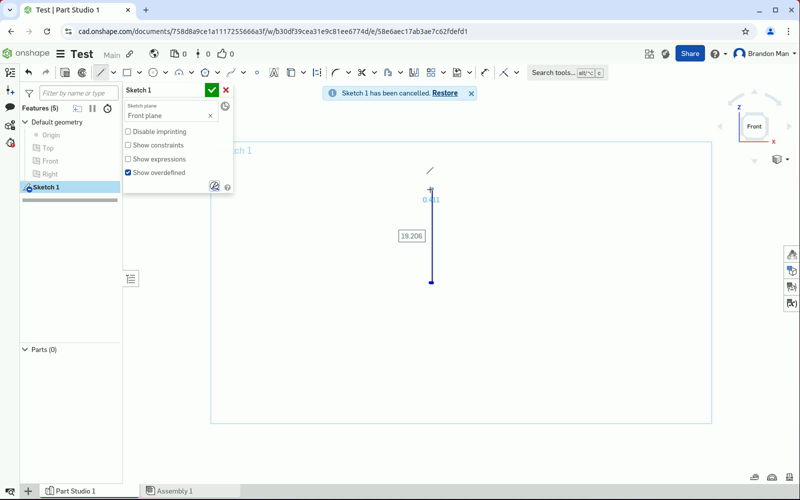
scroll(6)
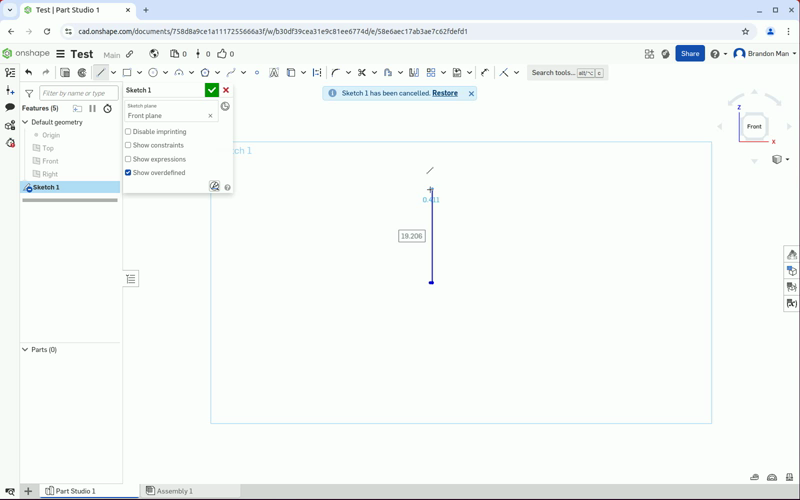
scroll(6)
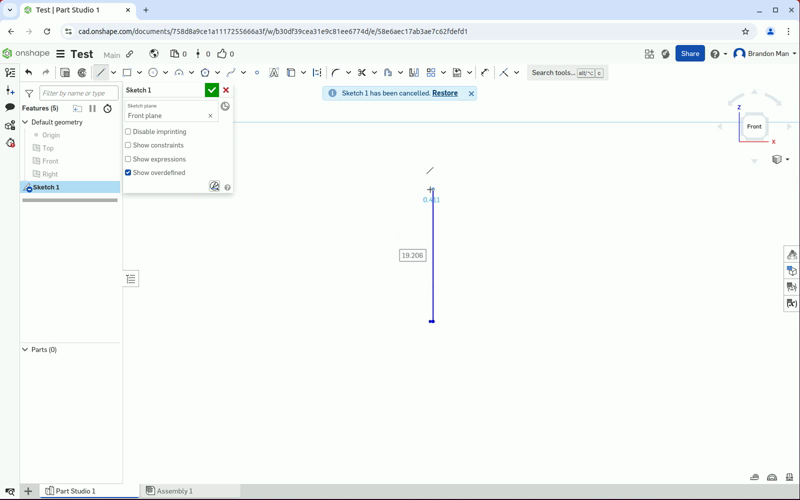
scroll(6)
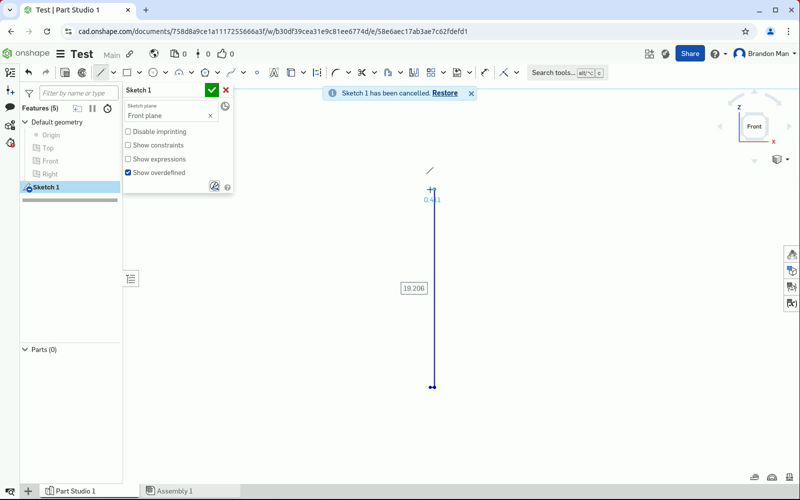
scroll(6)
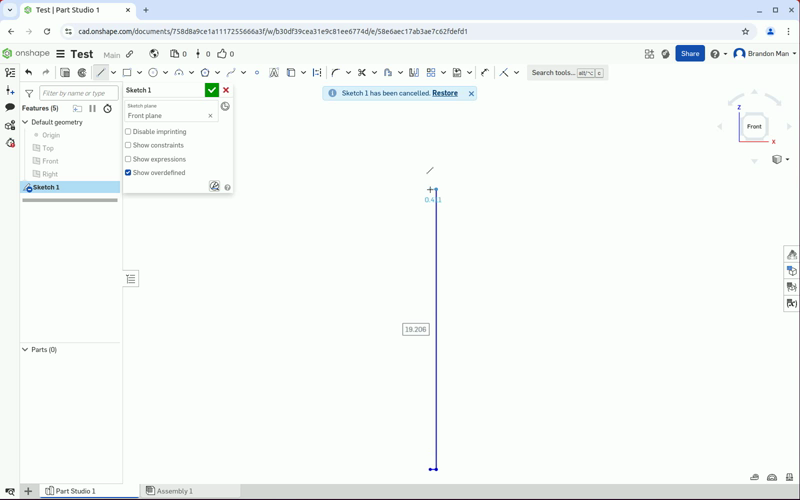
scroll(6)
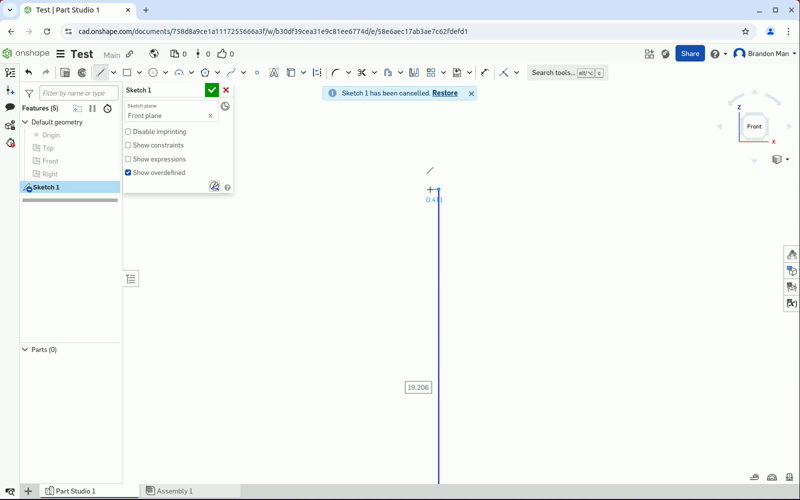
scroll(6)
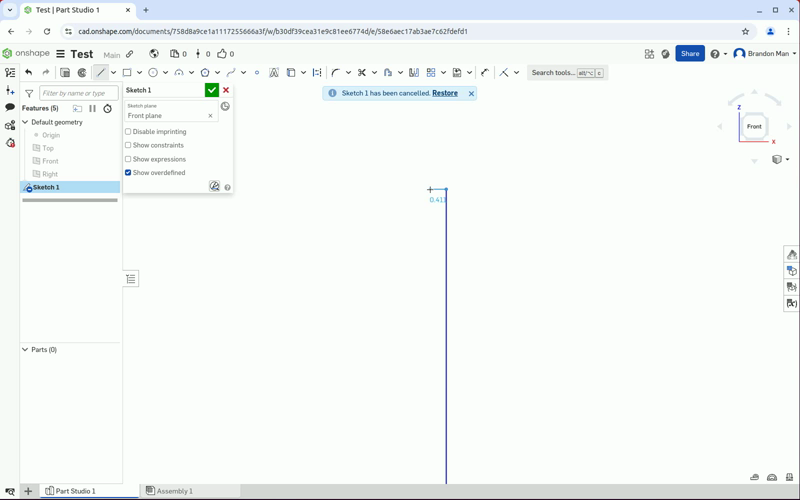
scroll(6)
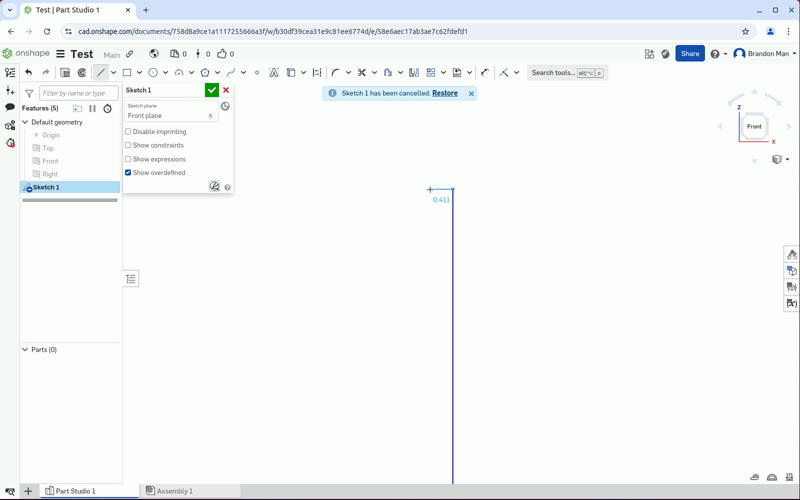
click(430, 189)
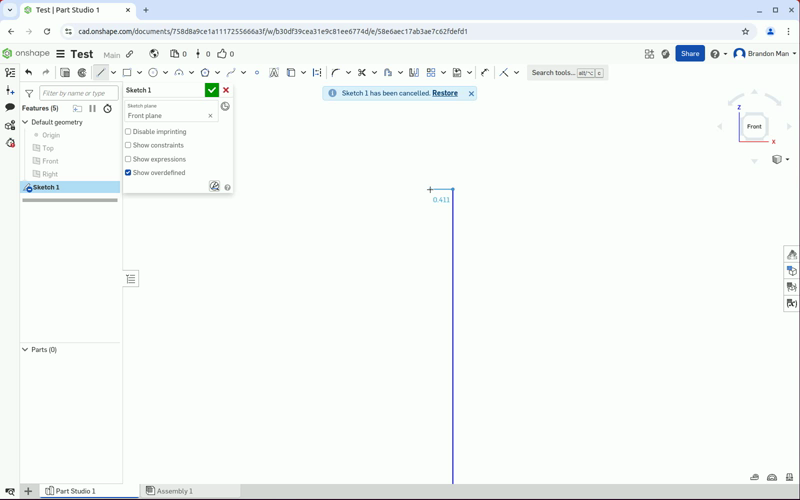
scroll(-6)
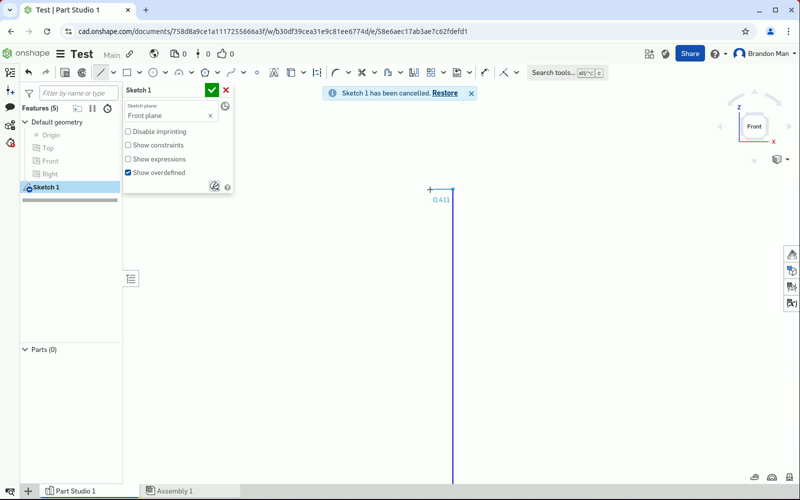
scroll(-6)
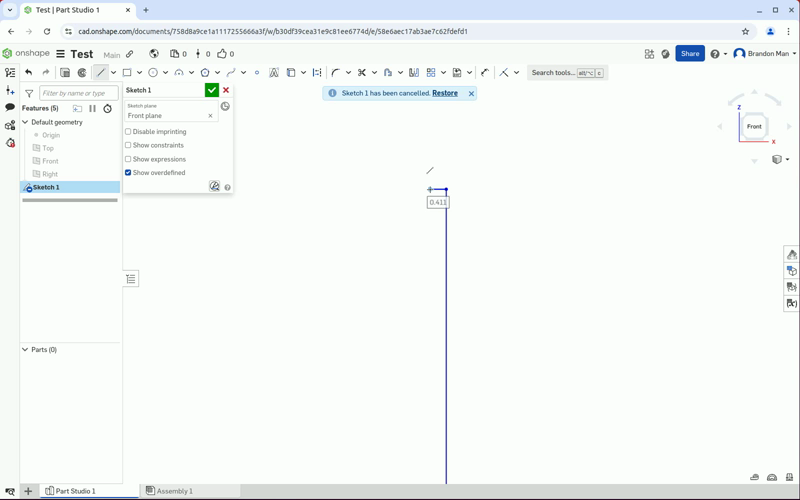
scroll(-6)
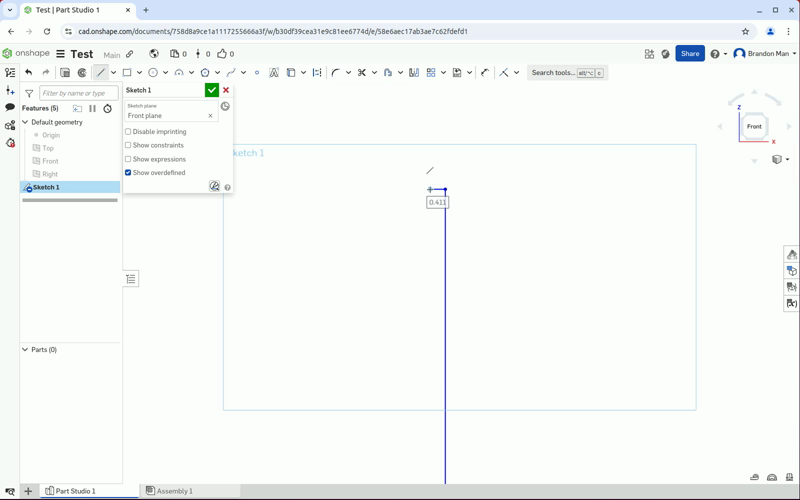
scroll(-6)
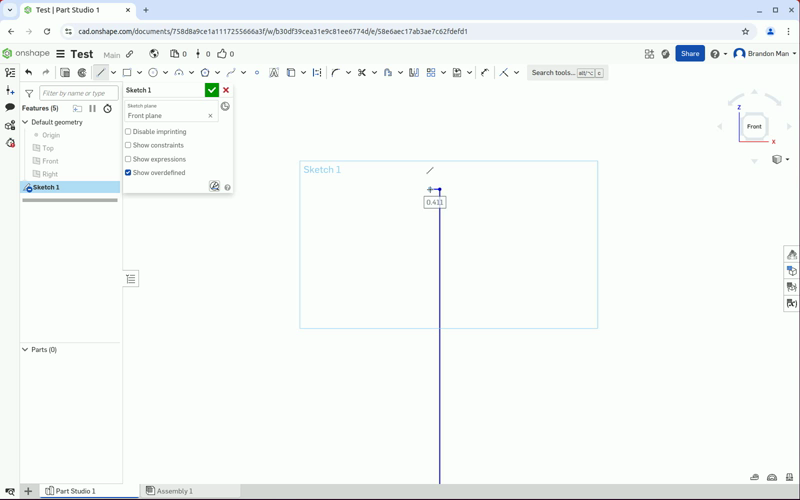
scroll(-6)
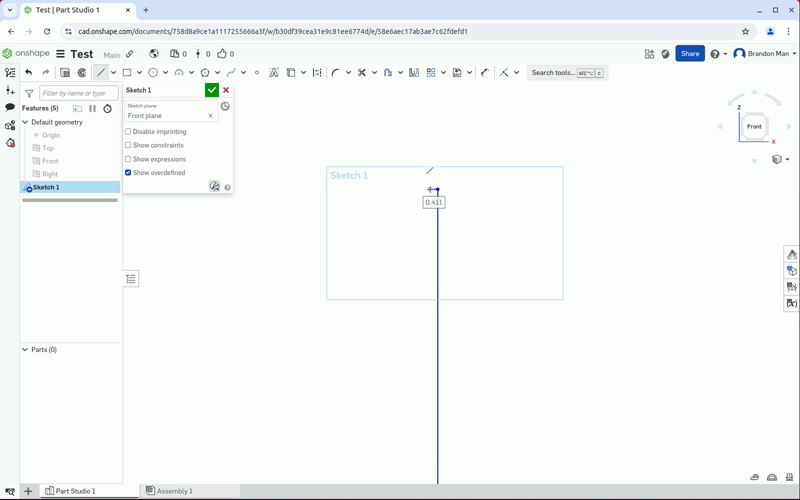
scroll(-6)
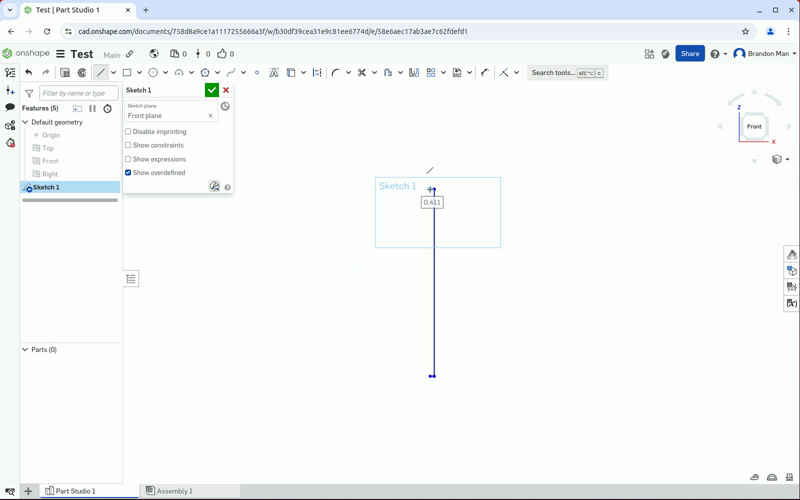
scroll(-6)
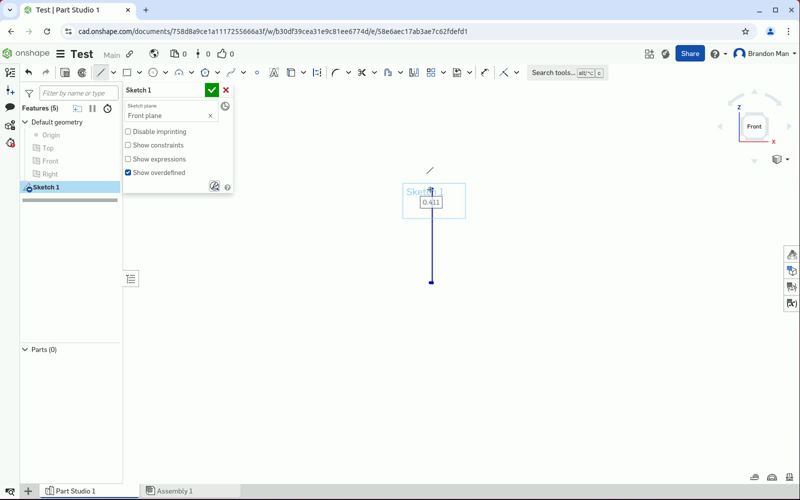
key_up(shift)
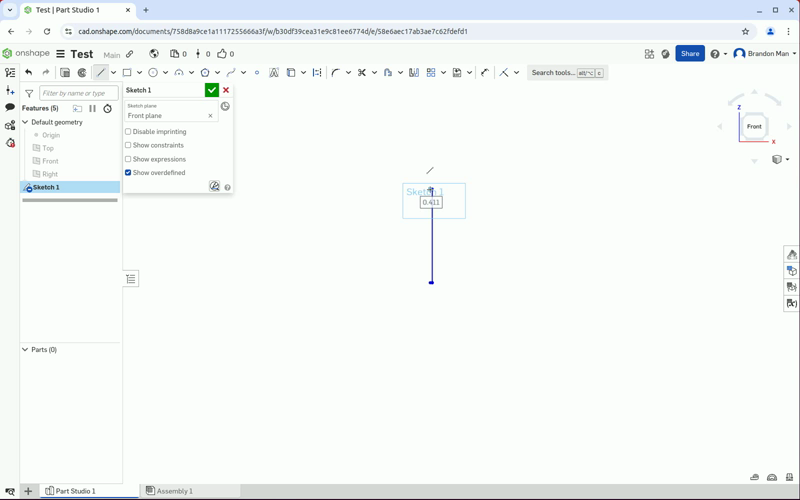
key_down(shift)
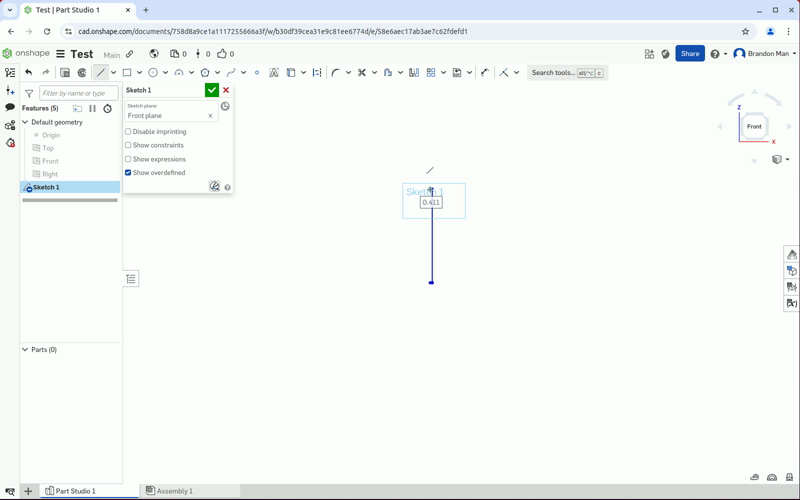
mouse_move(430, 282)
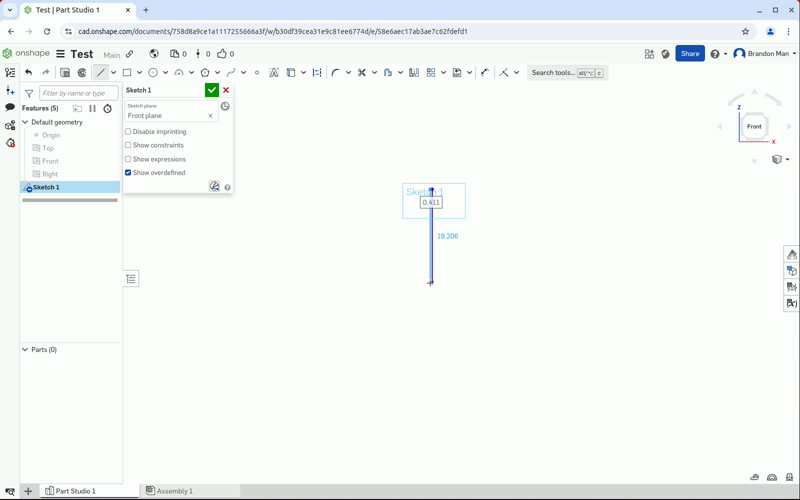
scroll(6)
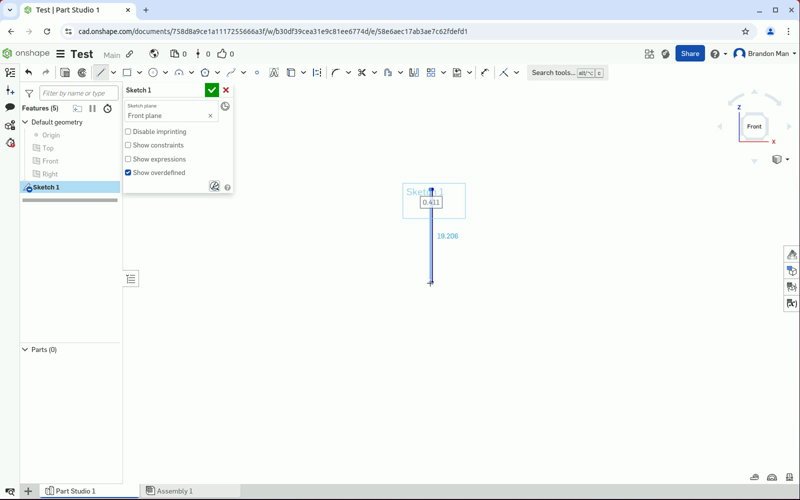
scroll(6)
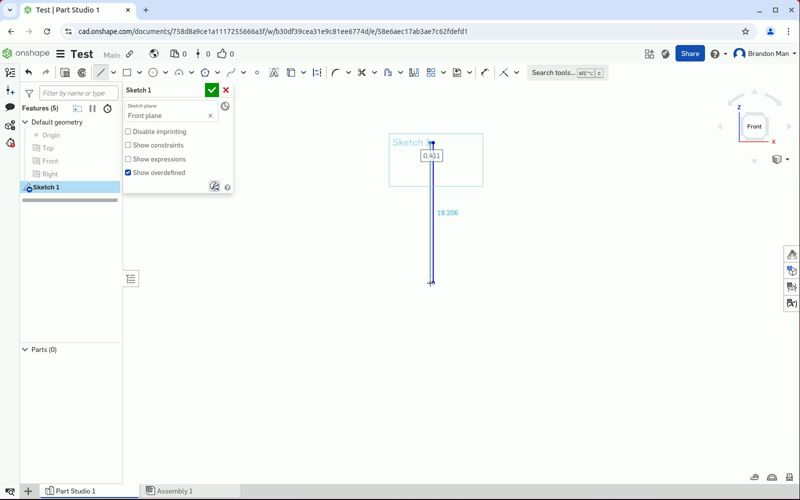
scroll(6)
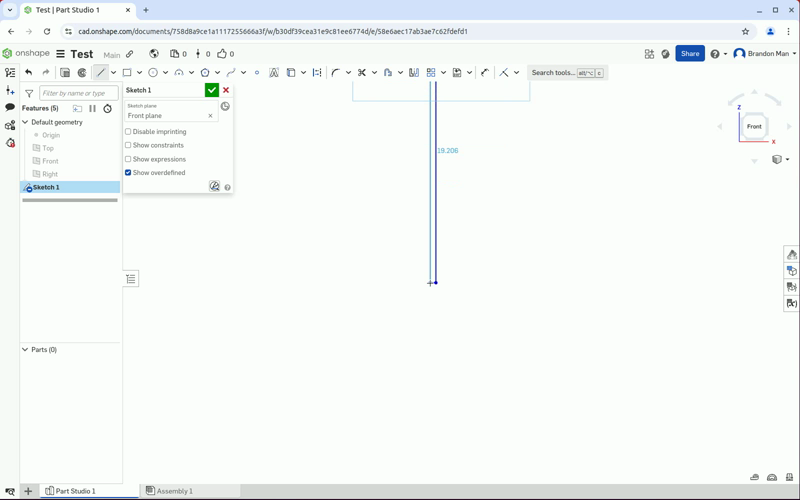
scroll(6)
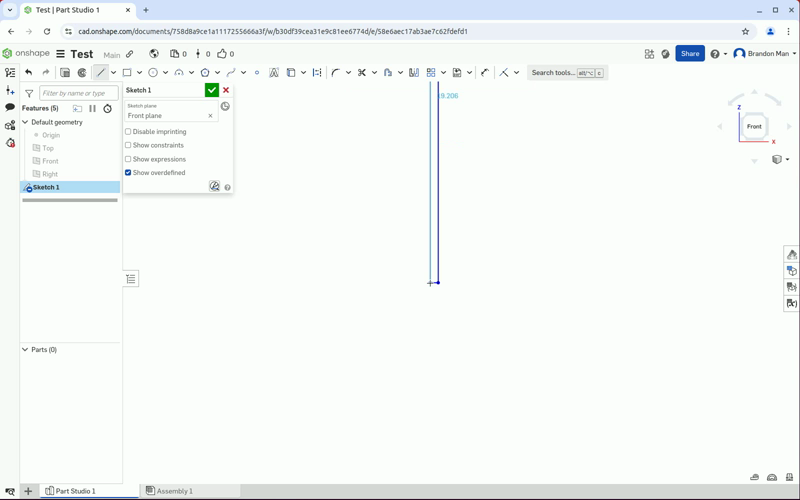
scroll(6)
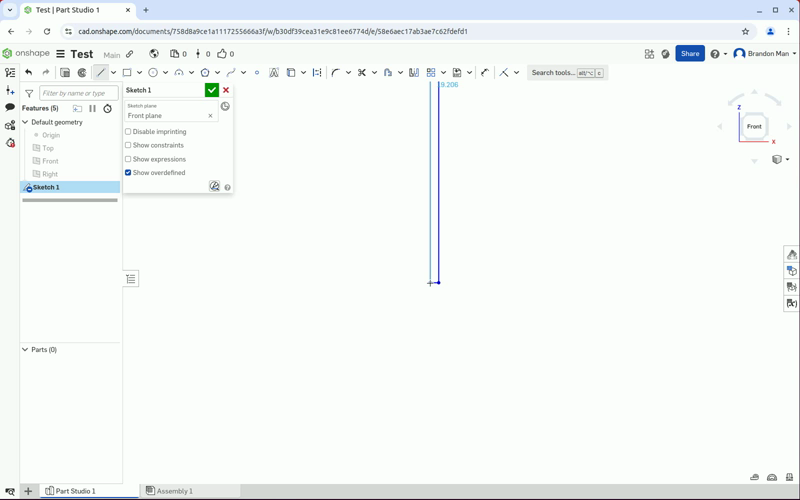
scroll(6)
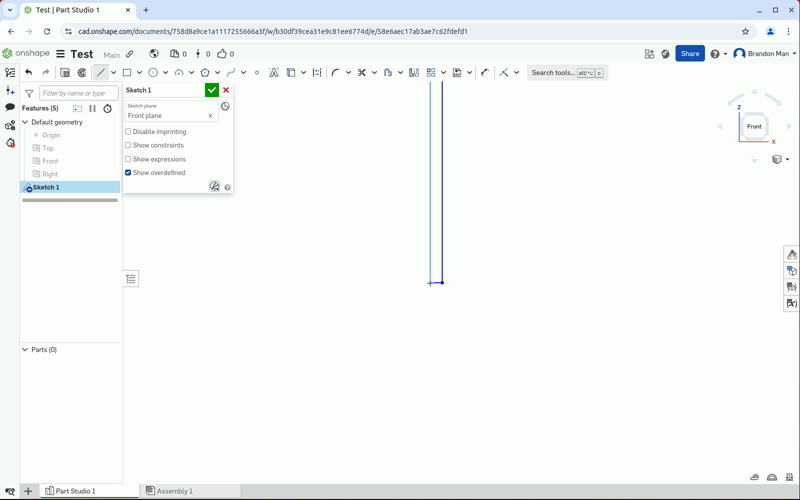
scroll(6)
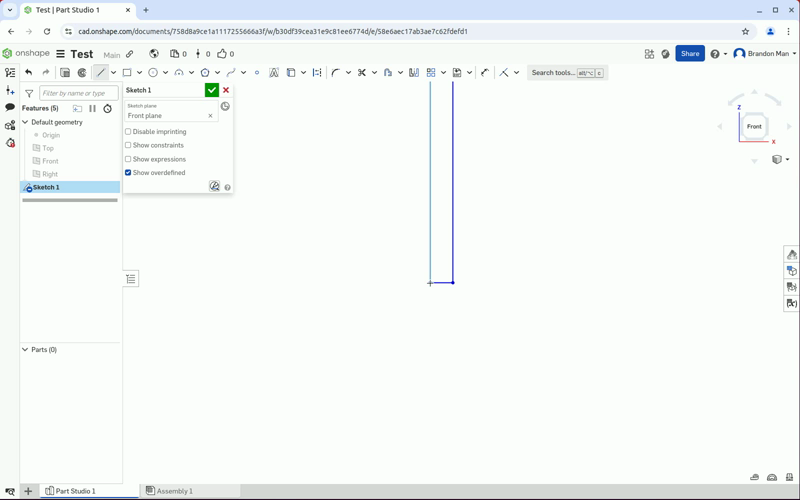
key_up(shift)
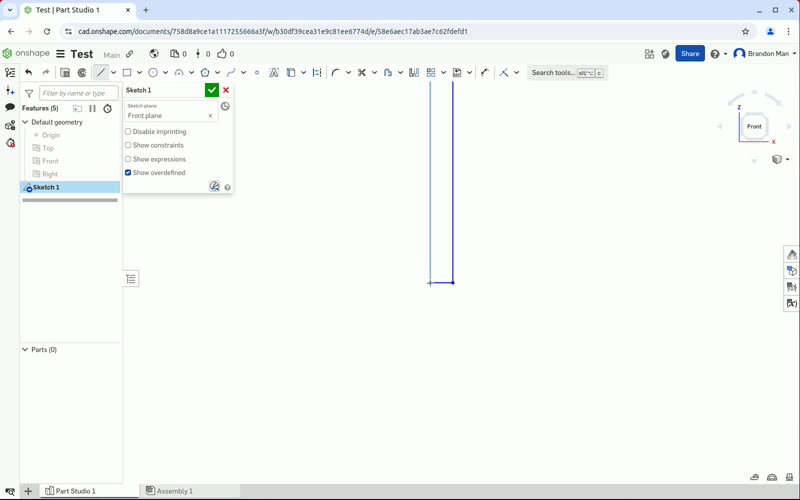
click(430, 282)
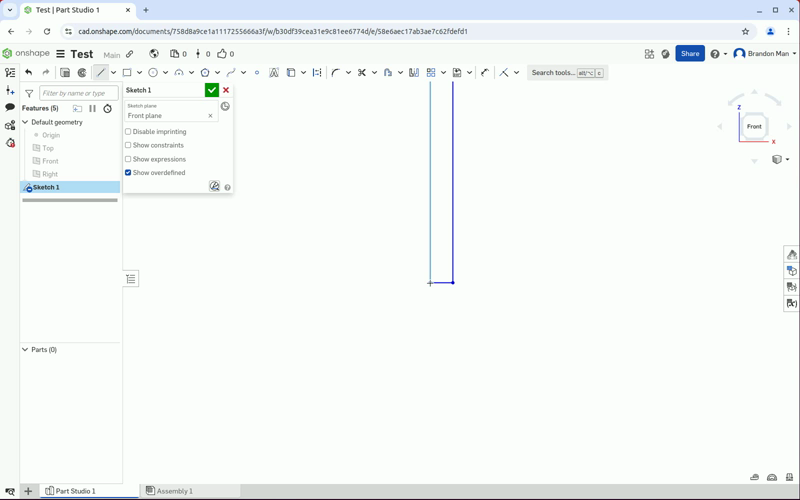
scroll(-6)
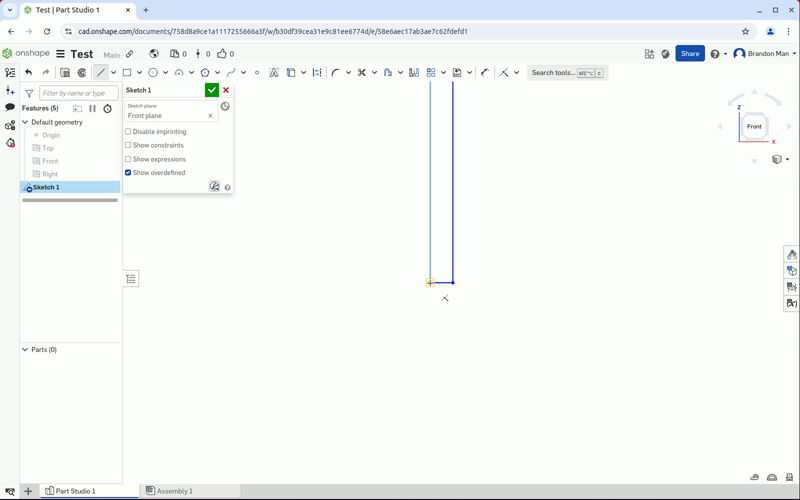
scroll(-6)
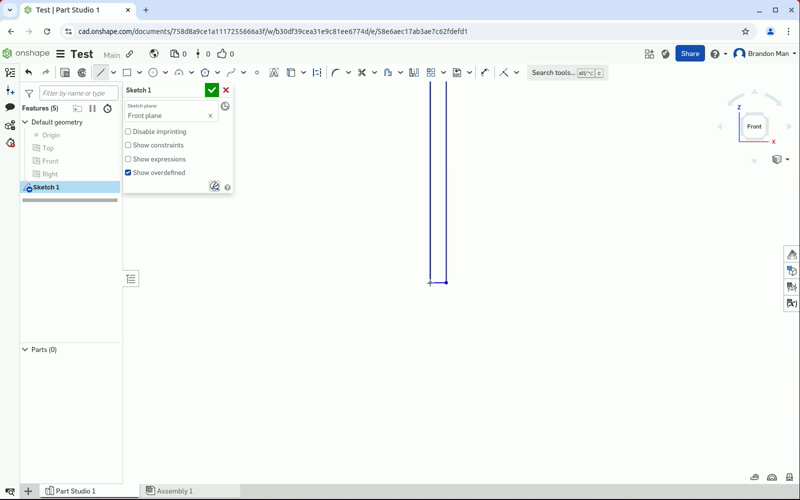
scroll(-6)
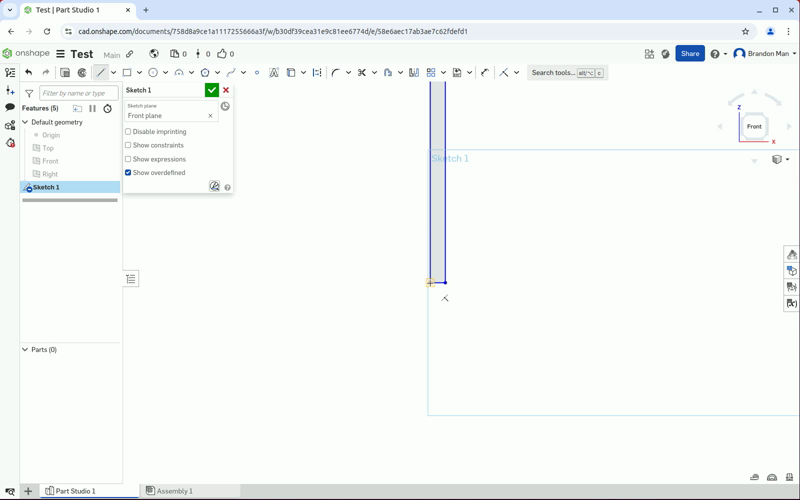
scroll(-6)
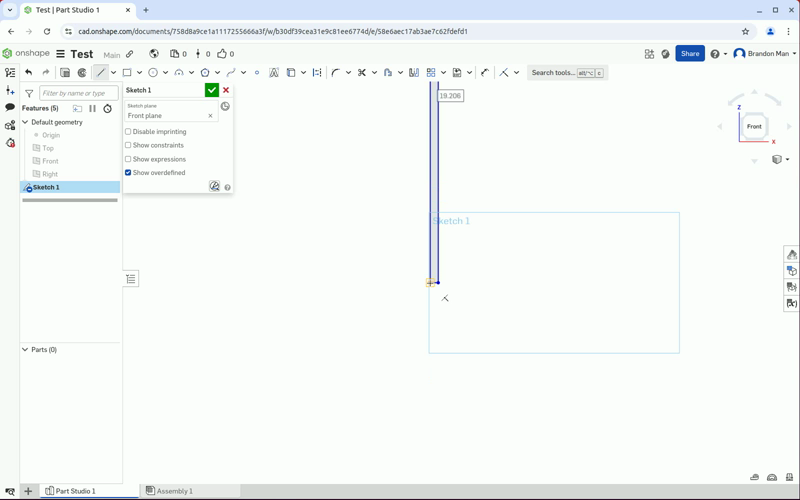
scroll(-6)
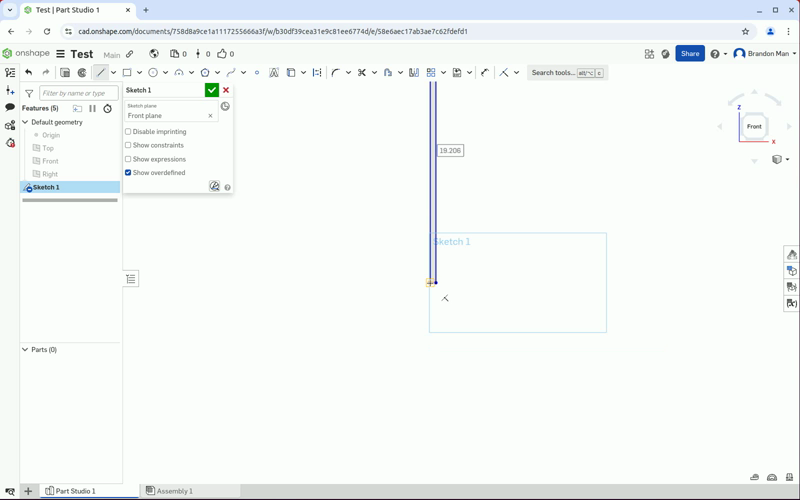
scroll(-6)
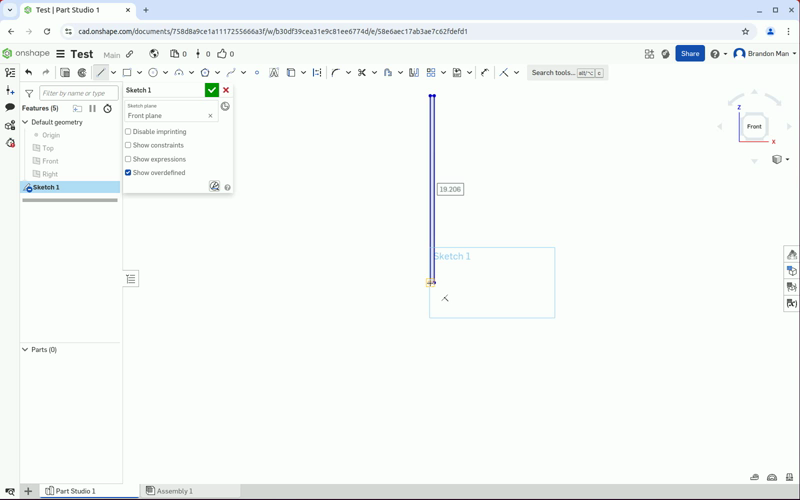
scroll(-6)
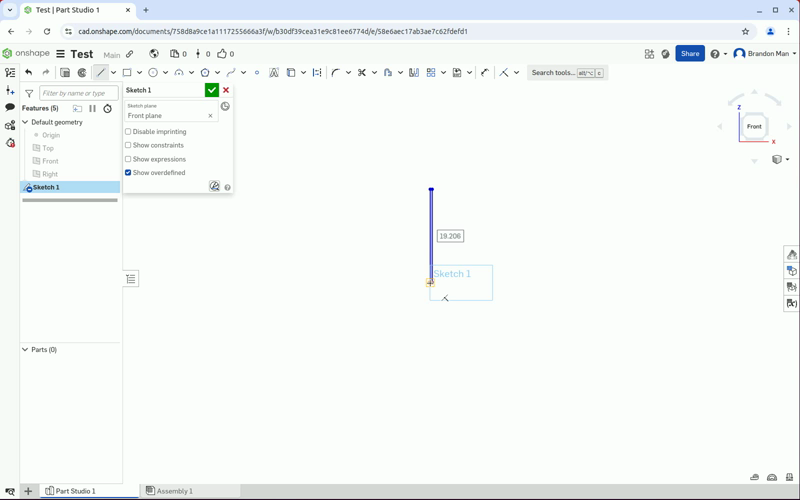
key(esc)
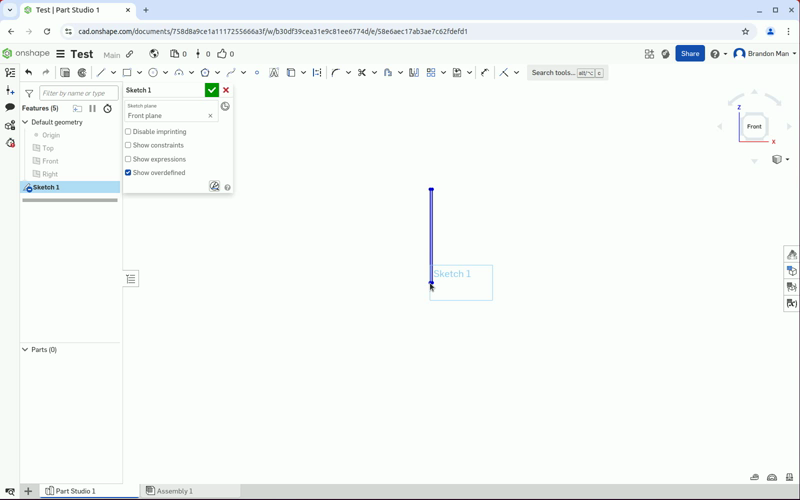
mouse_move(430, 230)
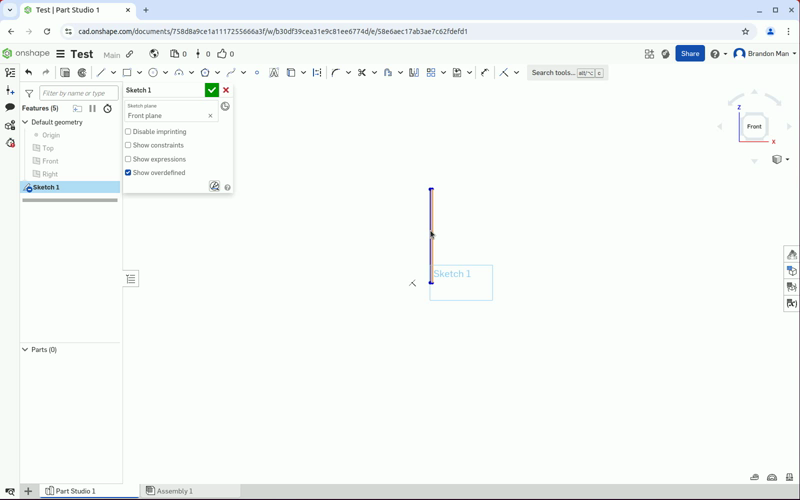
scroll(6)
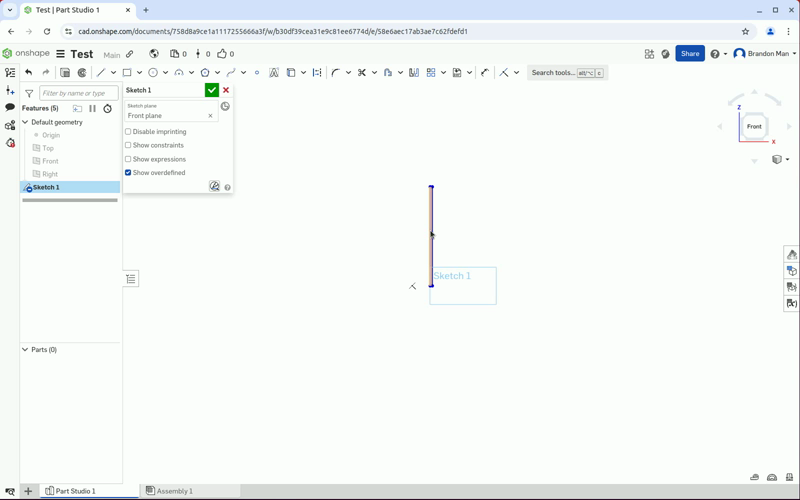
scroll(6)
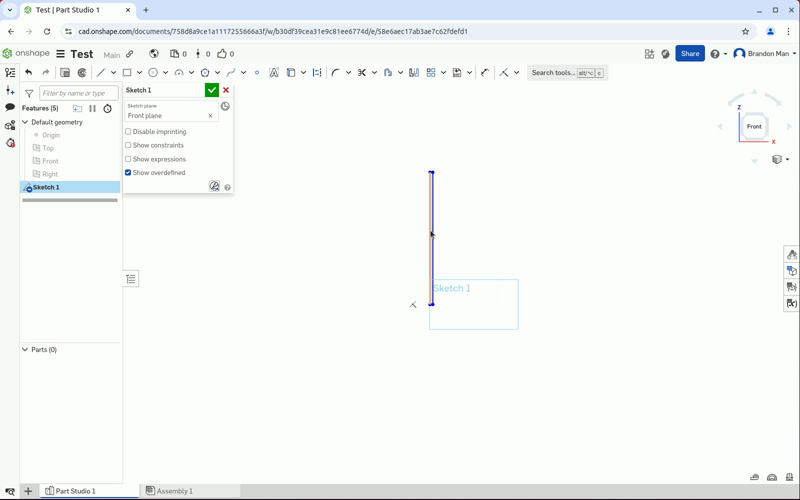
scroll(6)
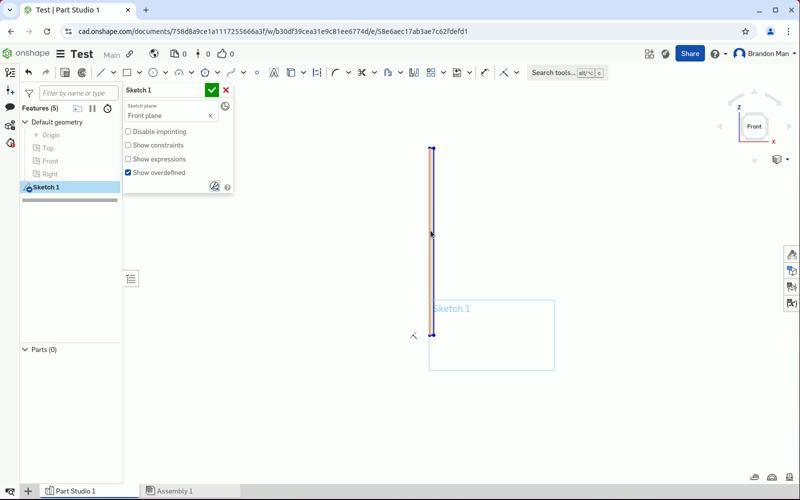
scroll(6)
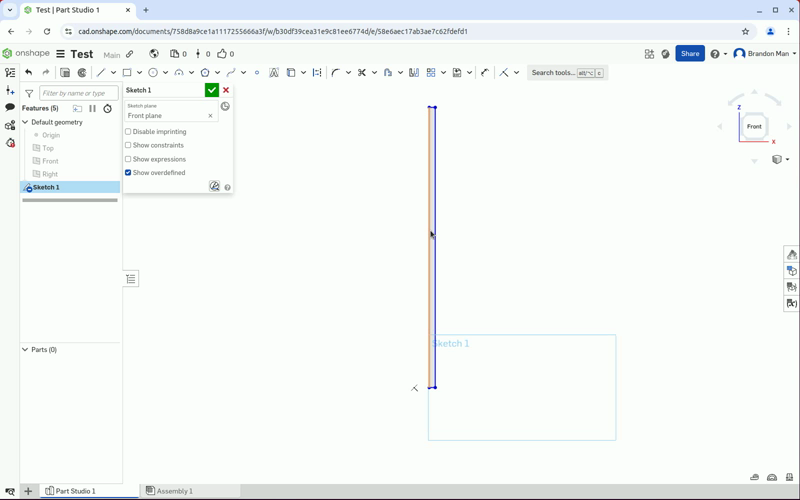
scroll(6)
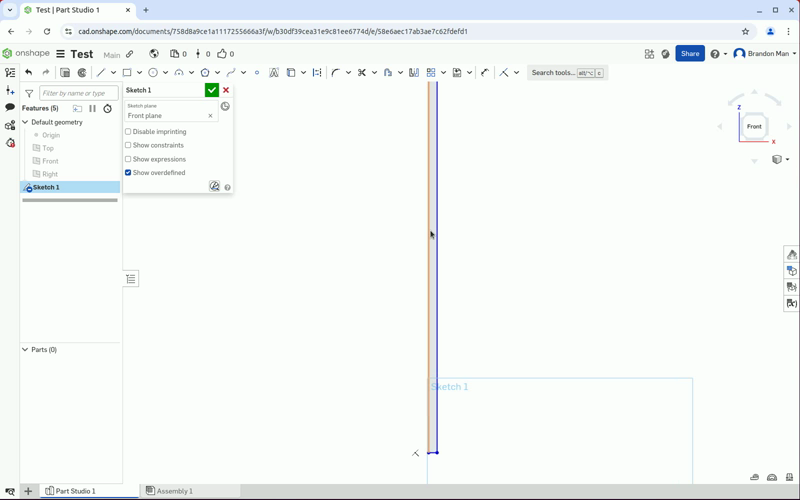
scroll(6)
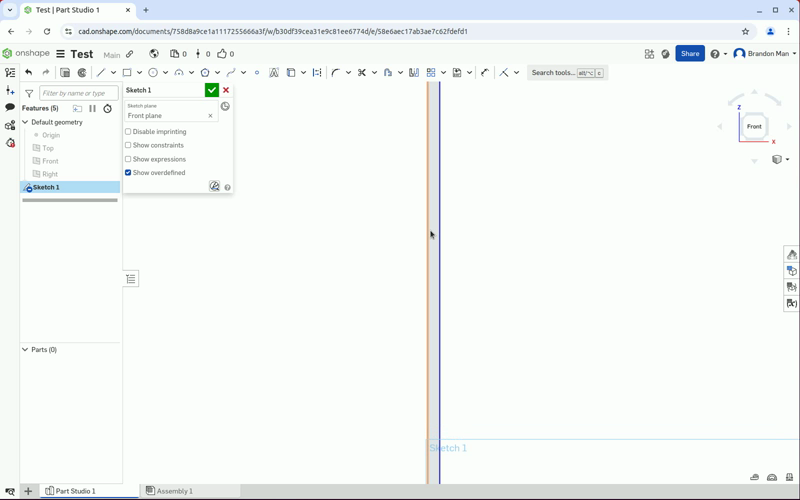
scroll(6)
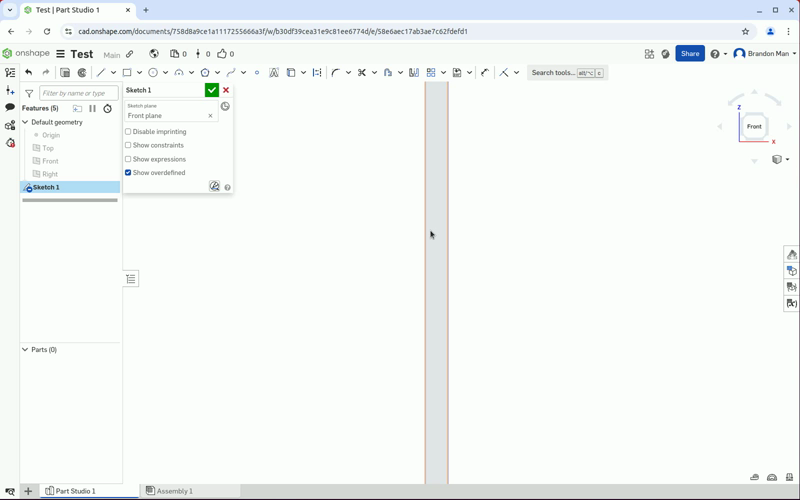
click(430, 230)
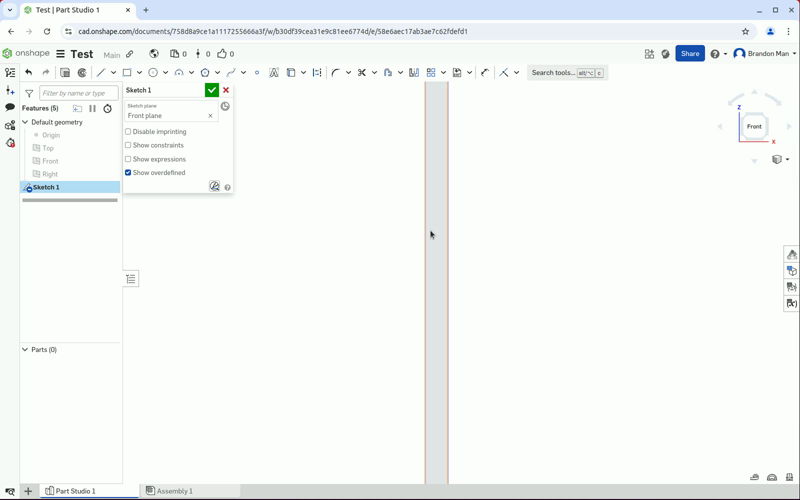
scroll(-6)
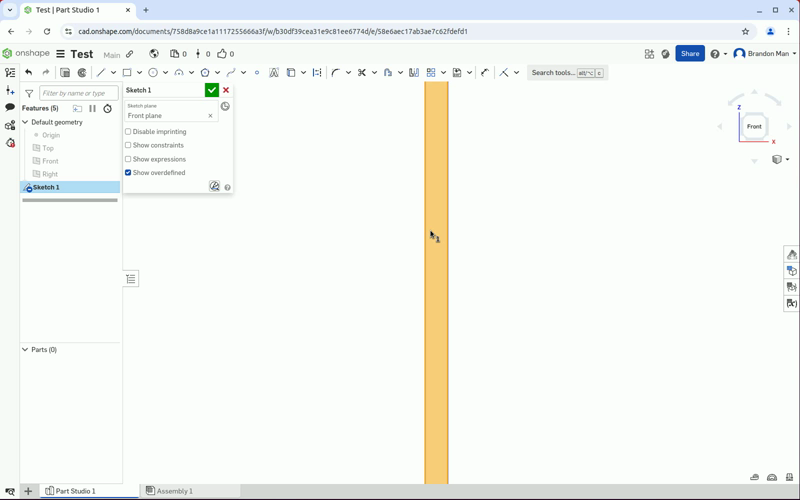
scroll(-6)
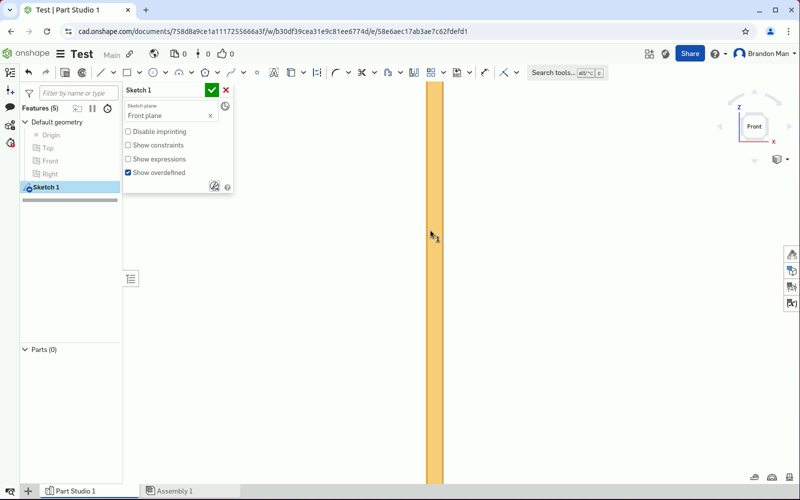
scroll(-6)
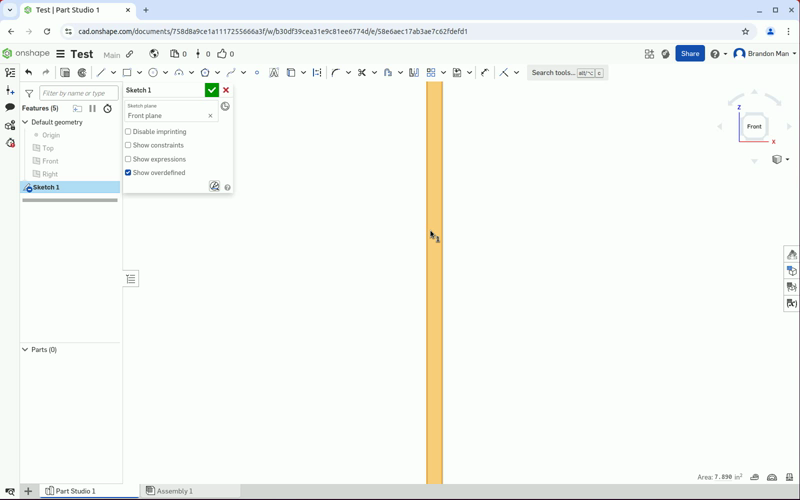
scroll(-6)
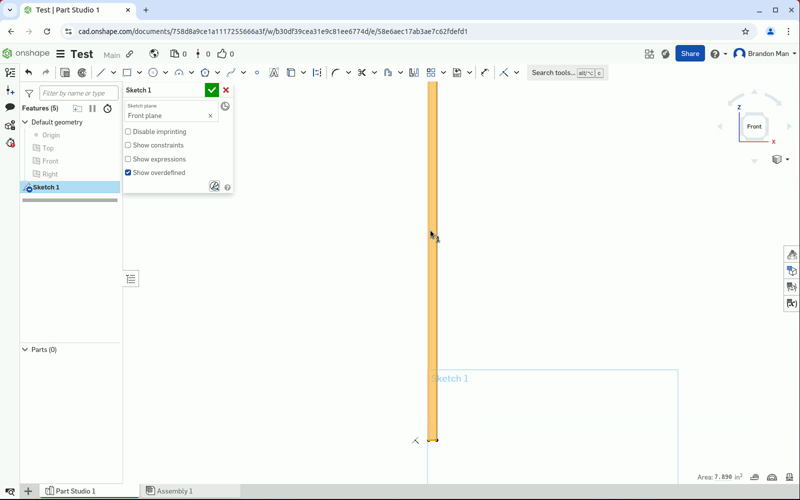
scroll(-6)
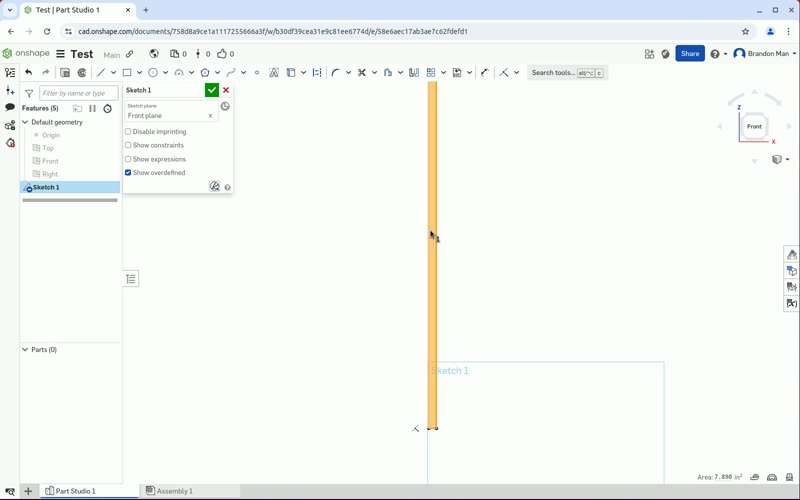
scroll(-6)
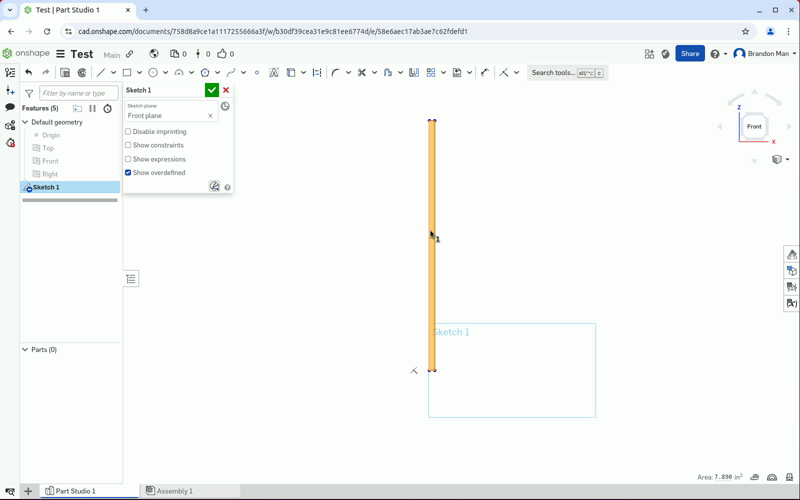
scroll(-6)
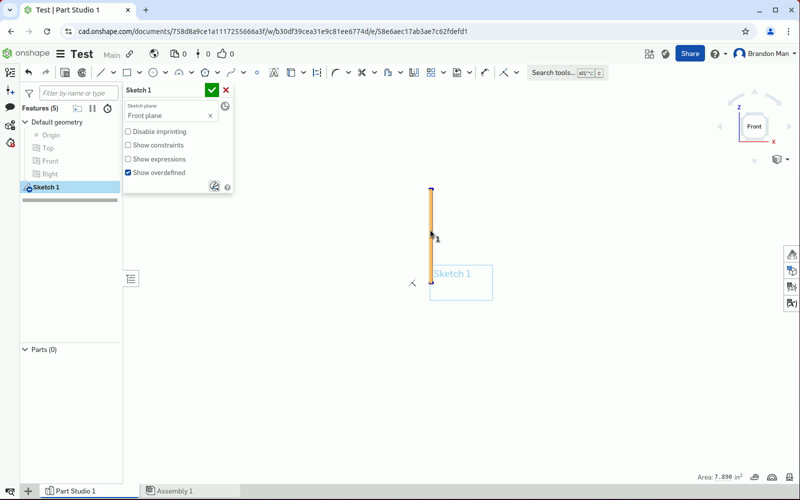
mouse_move(73, 352)
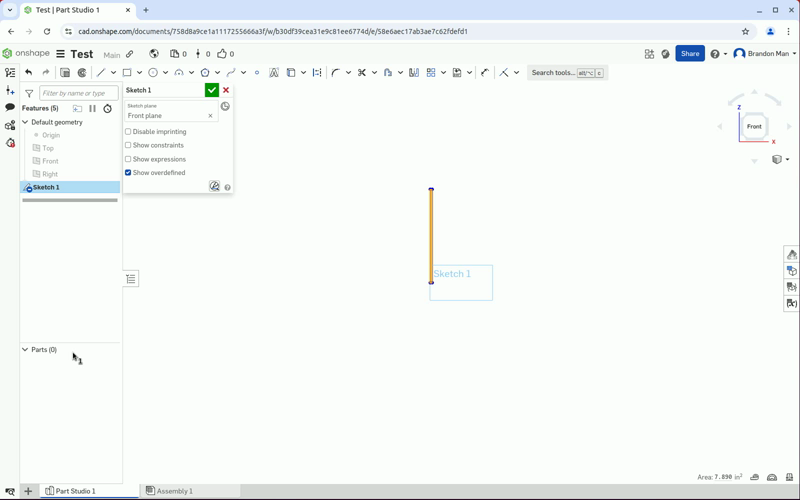
key(shift+y)
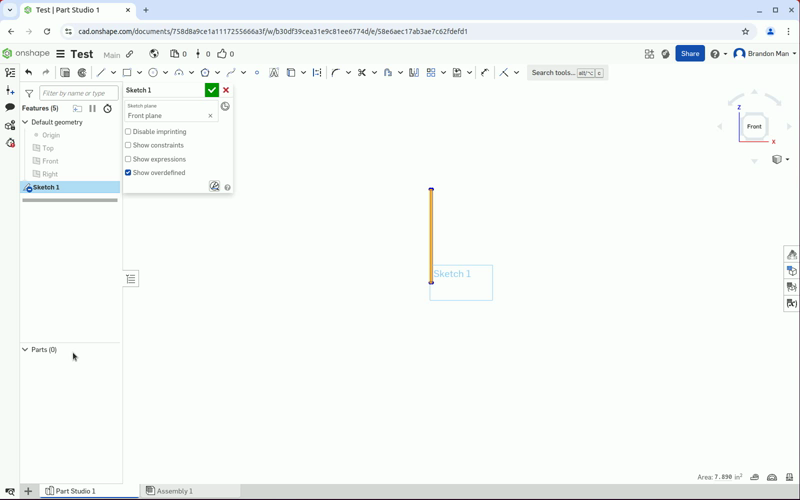
key(shift+e)
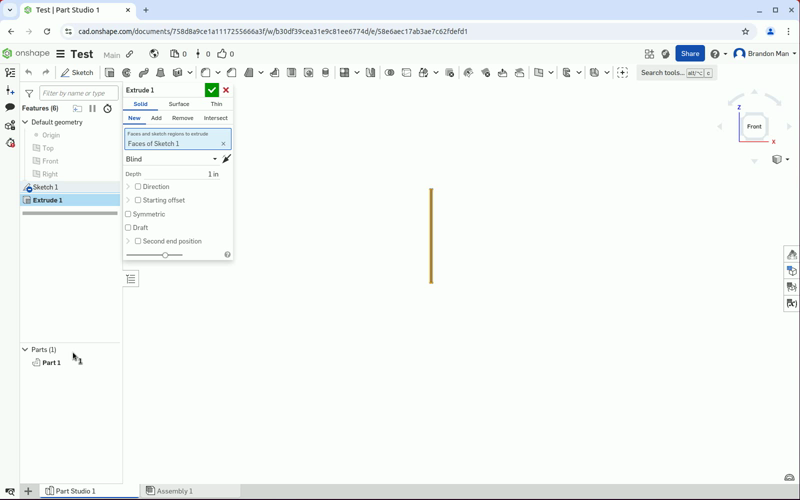
mouse_move(143, 106)
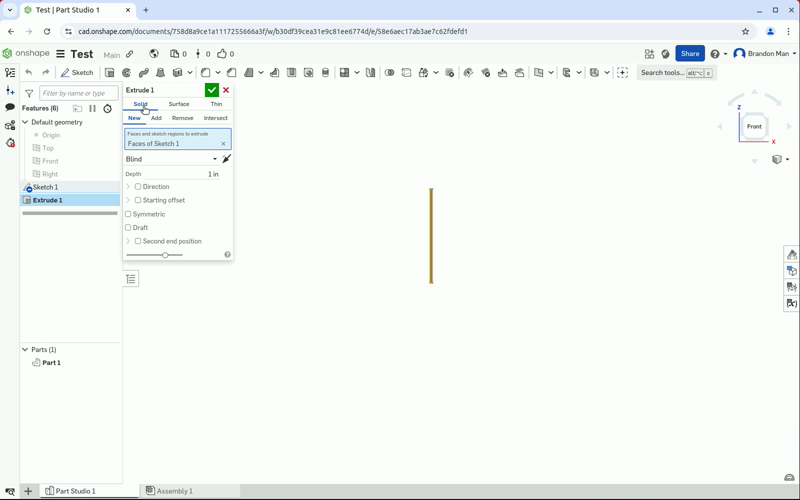
click(143, 106)
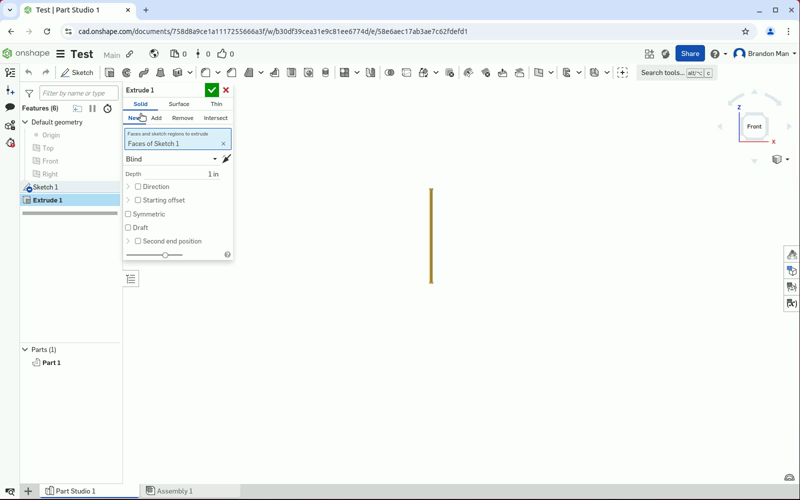
mouse_move(137, 120)
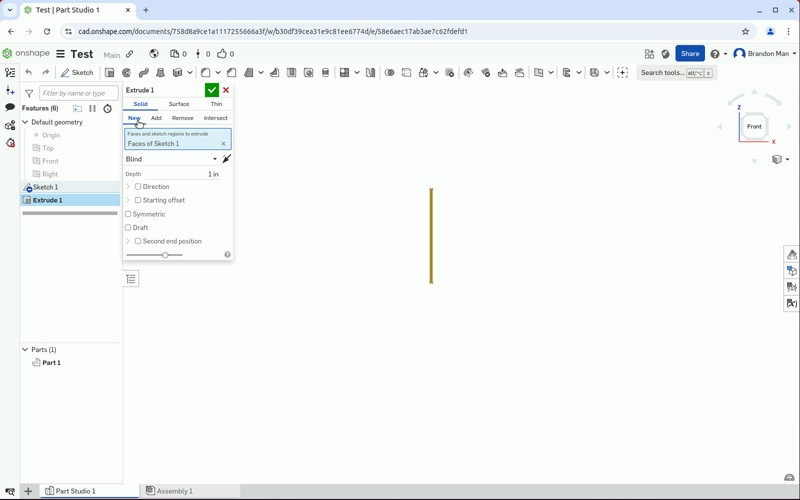
click(137, 120)
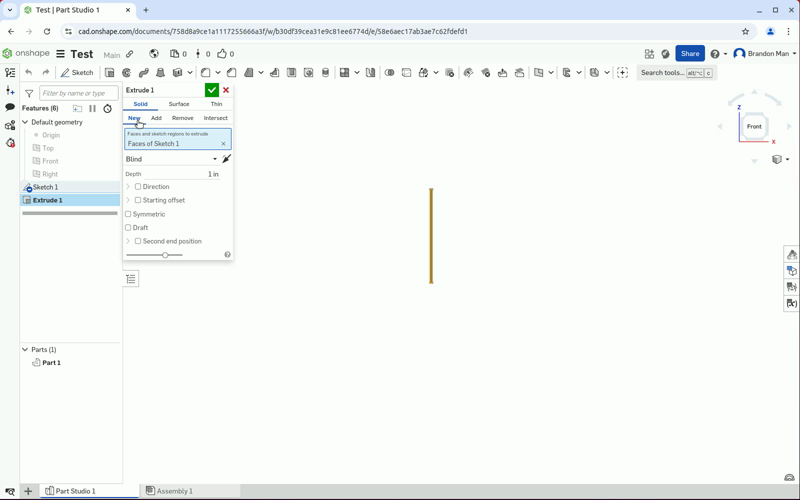
key(tab, 4)
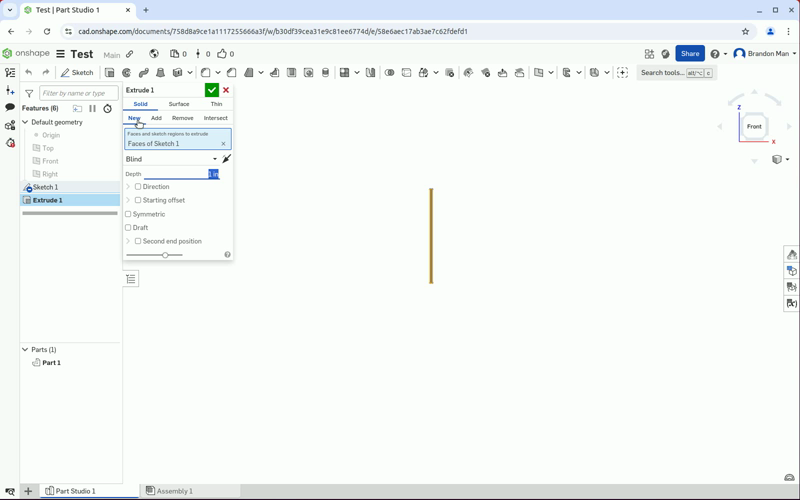
text(3.851)
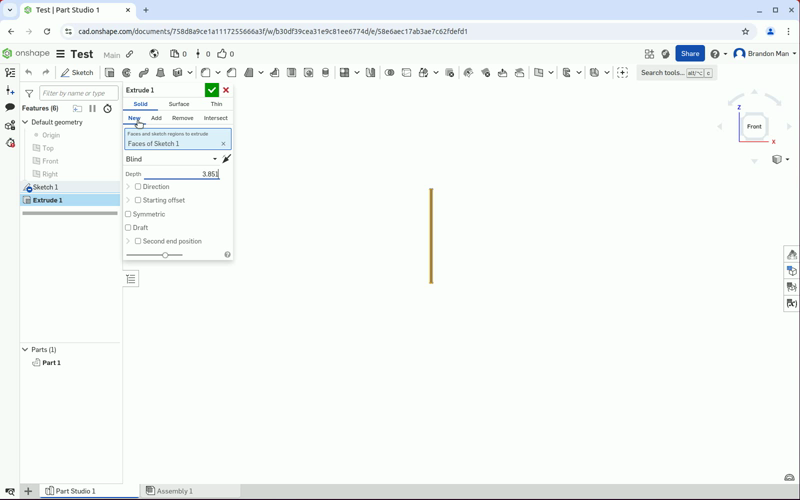
key(enter)
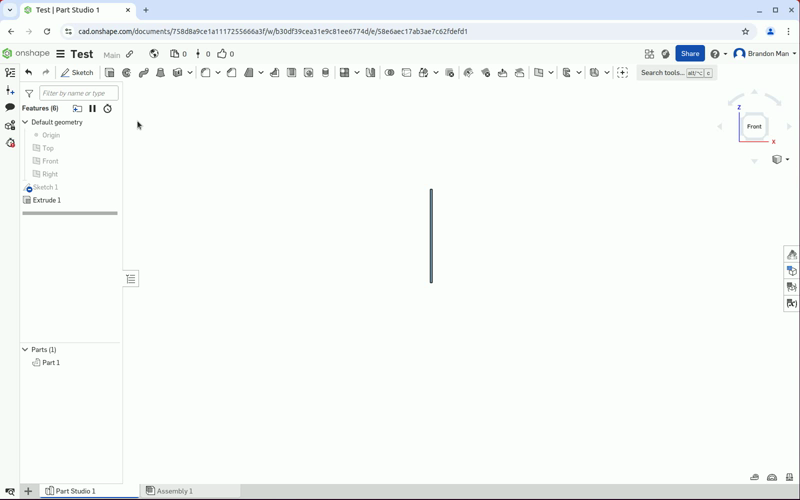
key(shift+h)
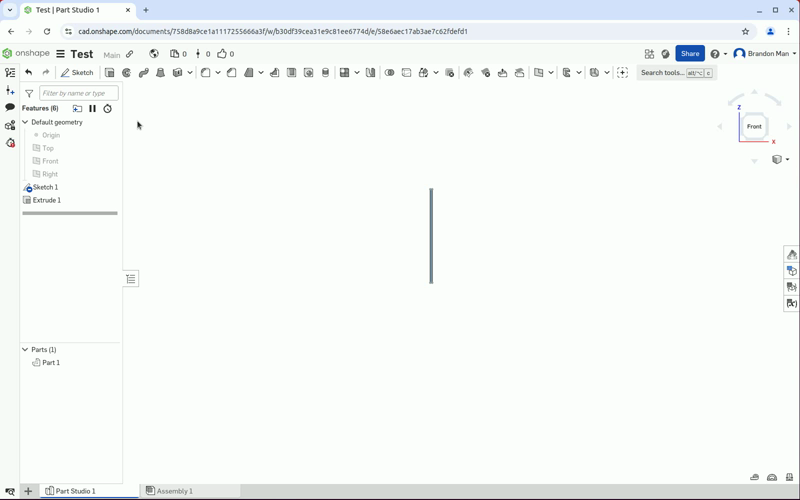
key(shift+h)
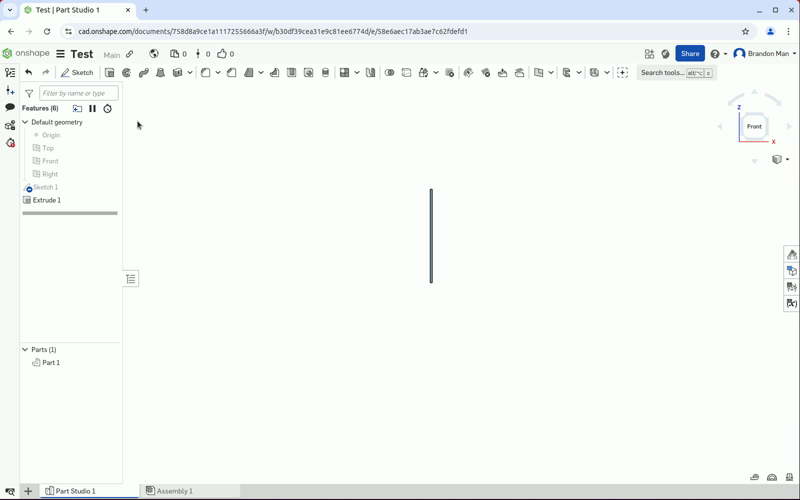
mouse_move(73, 189)
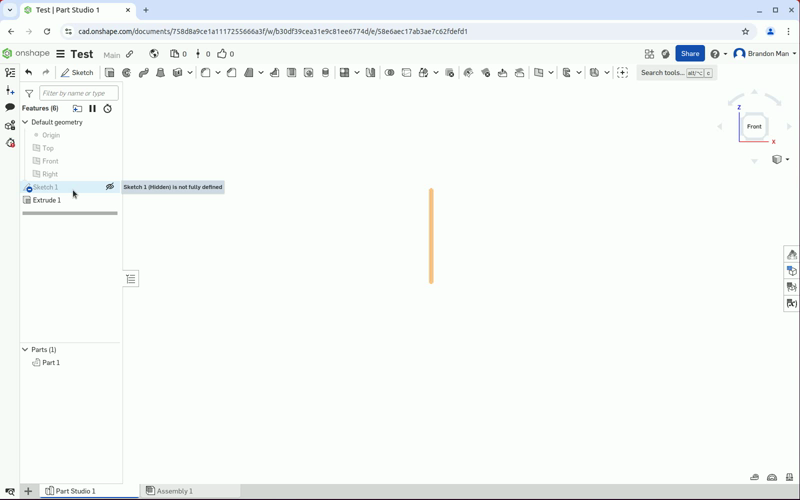
click(73, 189)
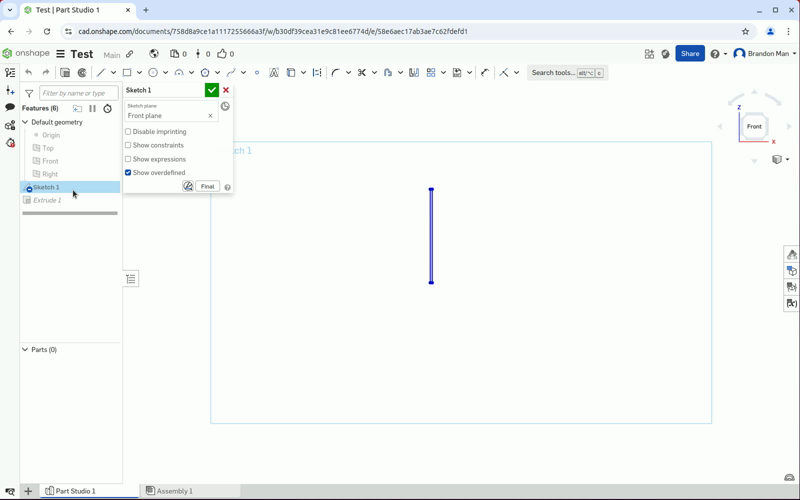
mouse_move(229, 92)
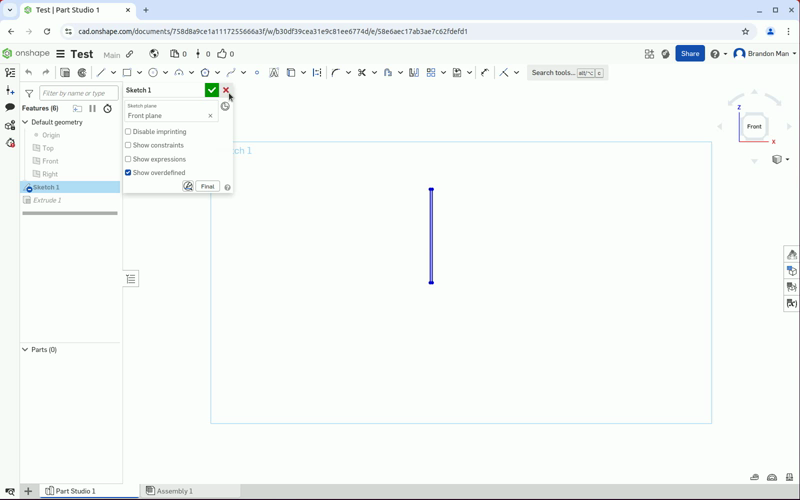
click(229, 92)
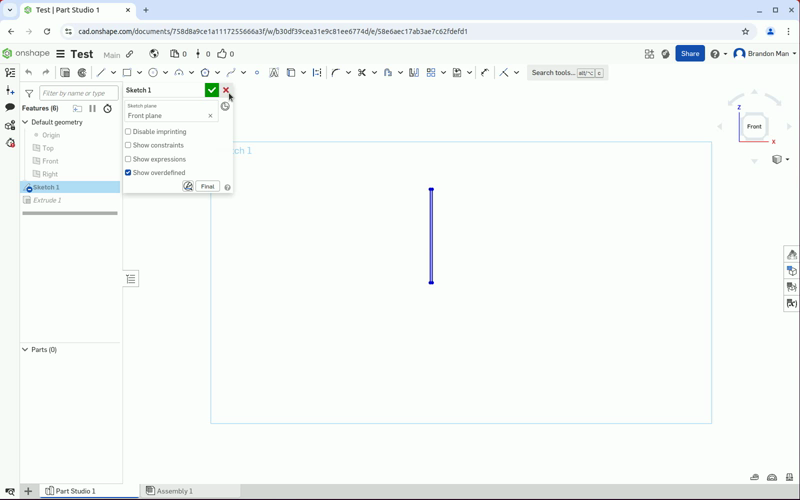
key(shift+s)
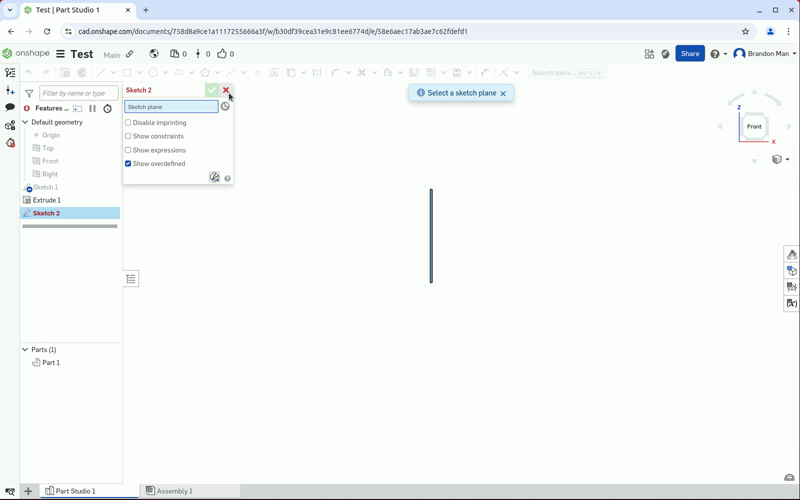
mouse_move(73, 163)
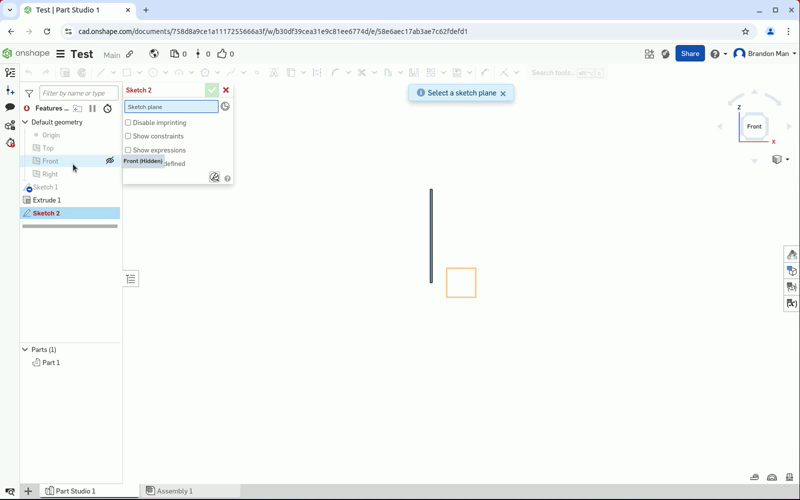
click(73, 163)
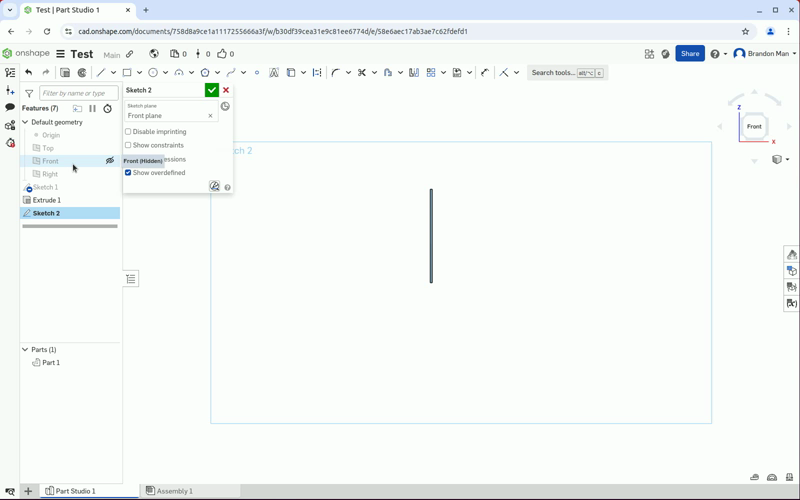
mouse_move(73, 352)
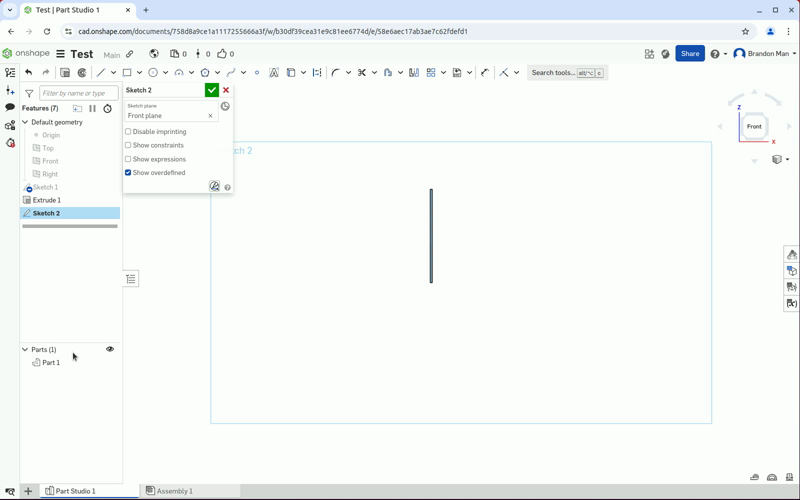
key(y)
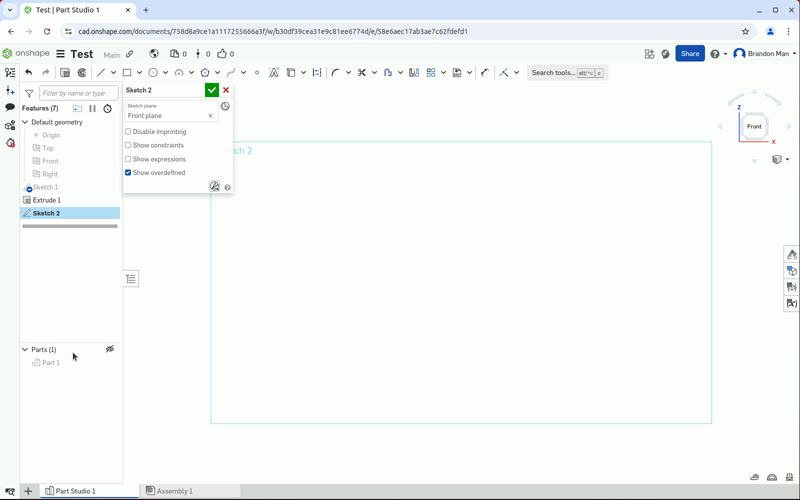
key(l)
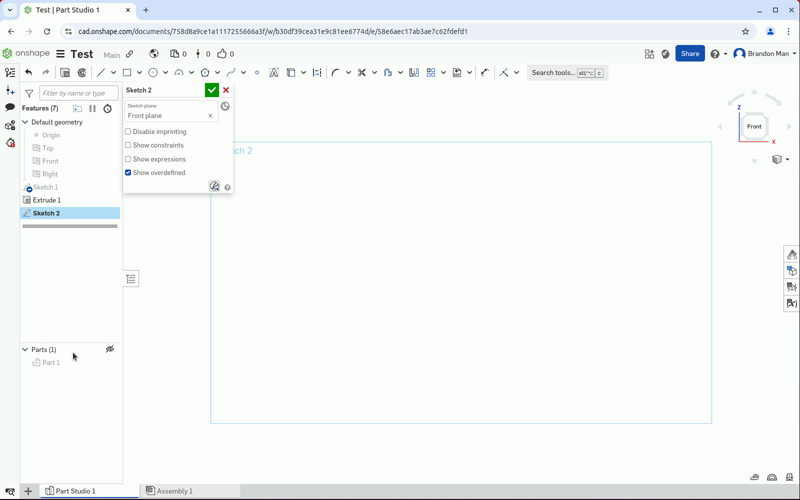
key_down(shift)
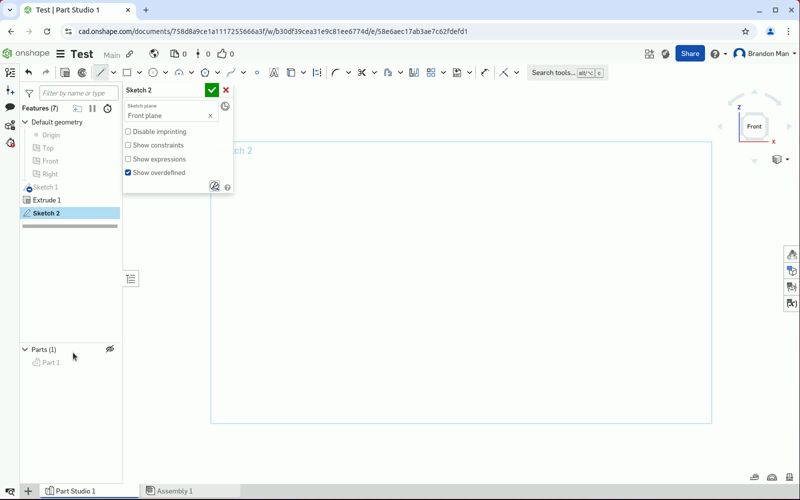
mouse_move(348, 282)
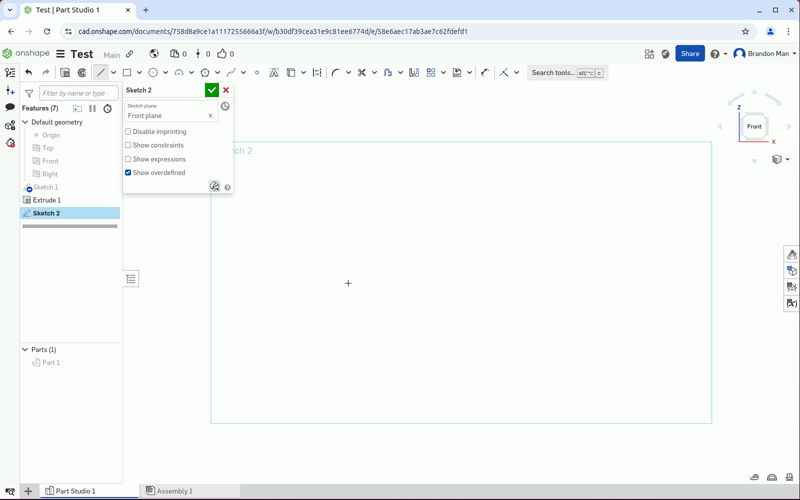
click(348, 282)
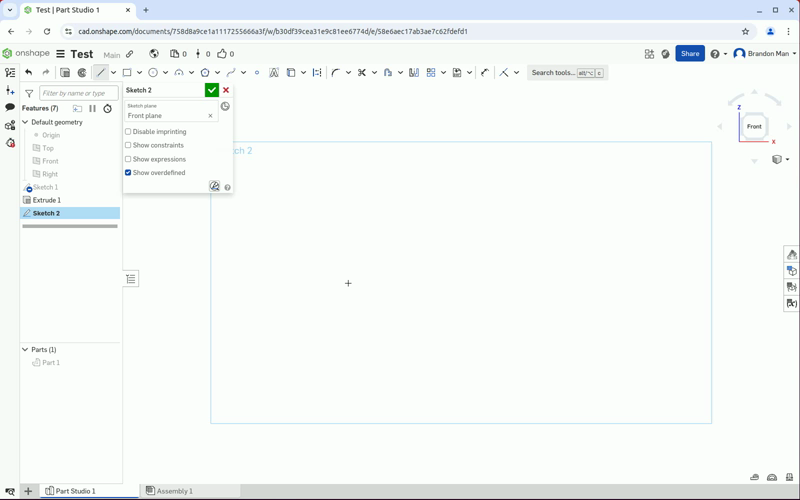
key_up(shift)
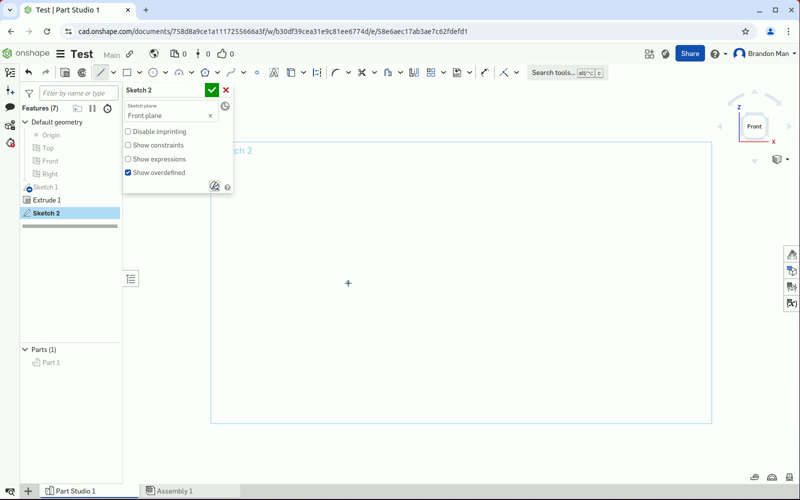
key_down(shift)
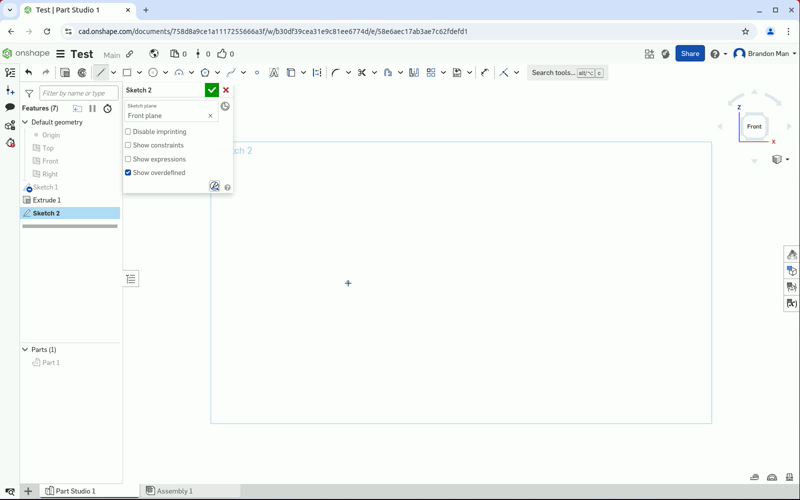
mouse_move(378, 282)
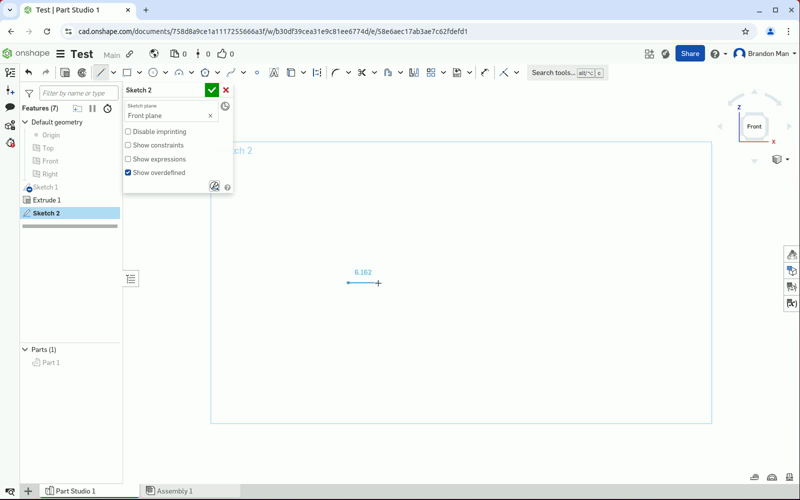
mouse_move(357, 282)
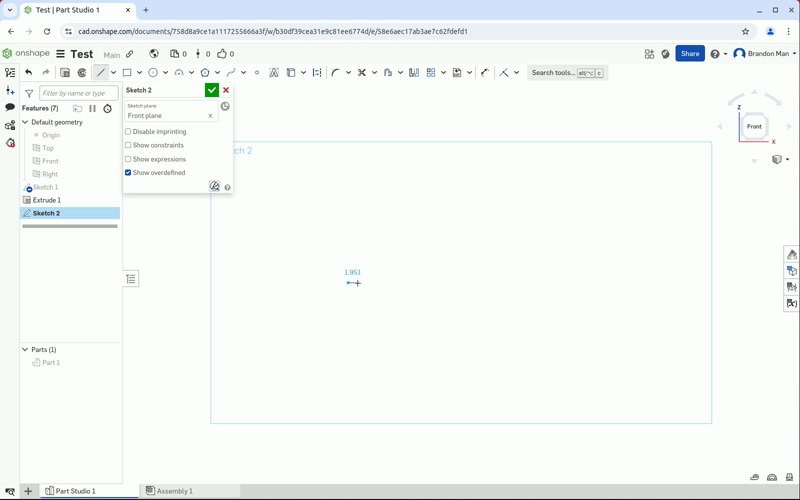
click(357, 282)
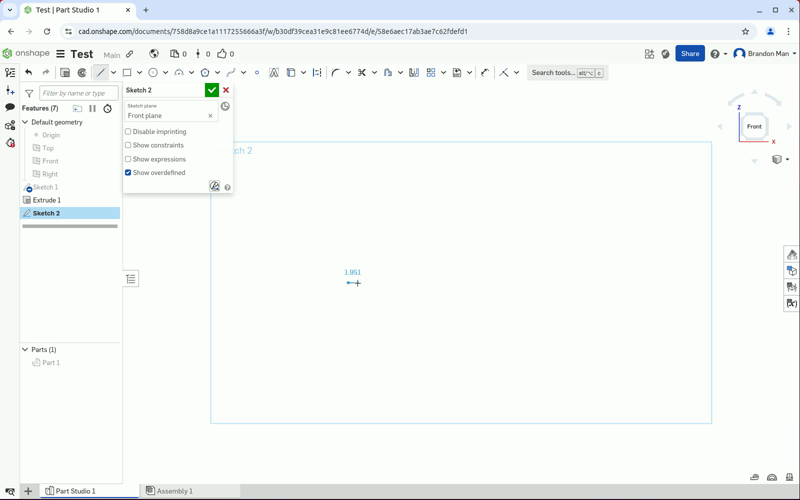
key_up(shift)
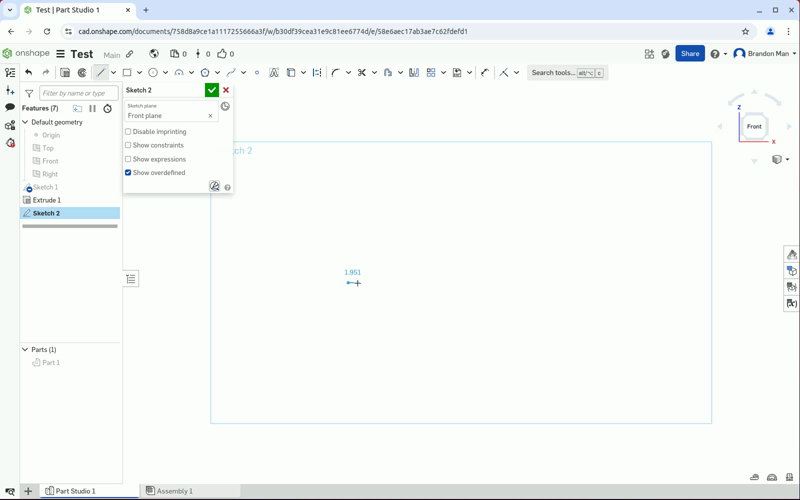
key_down(shift)
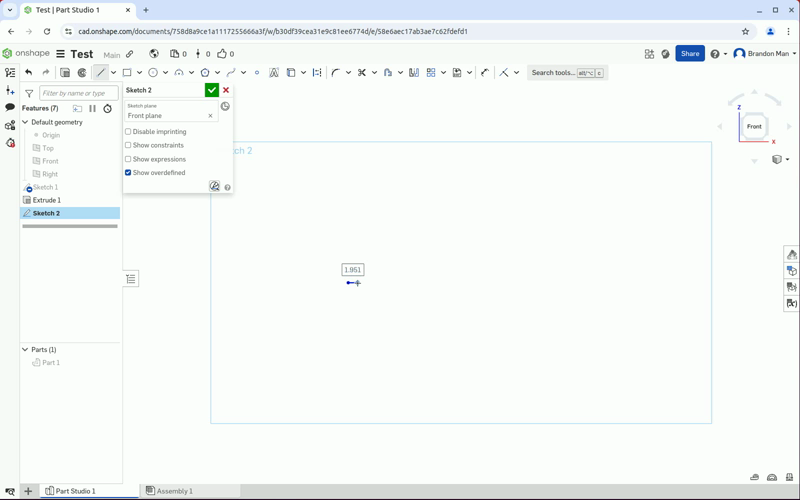
mouse_move(387, 282)
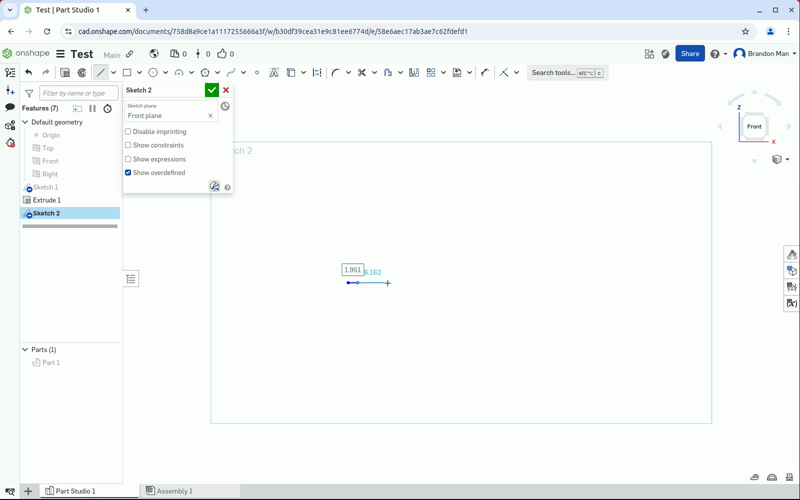
mouse_move(357, 269)
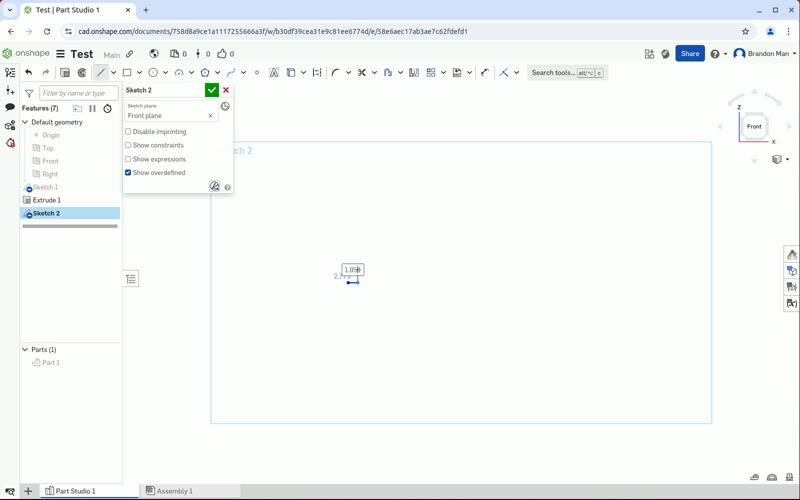
click(357, 269)
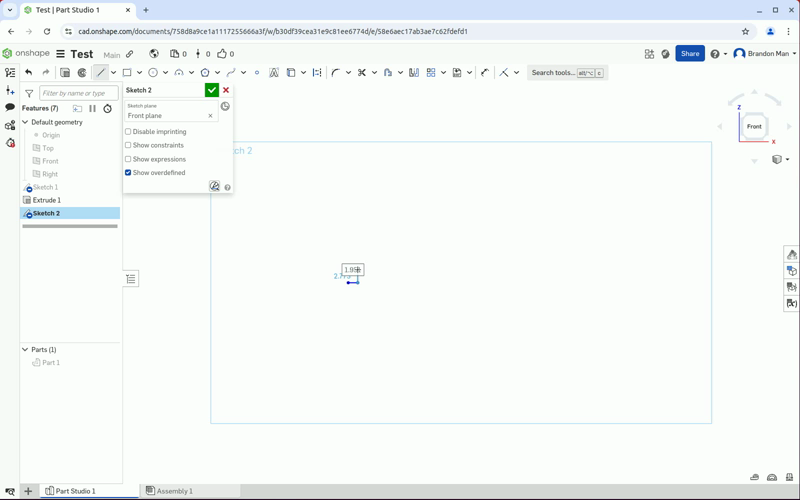
key_up(shift)
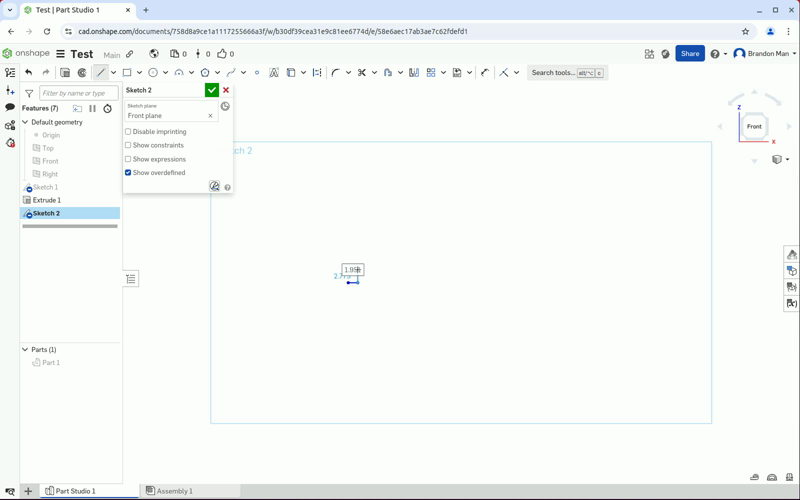
key_down(shift)
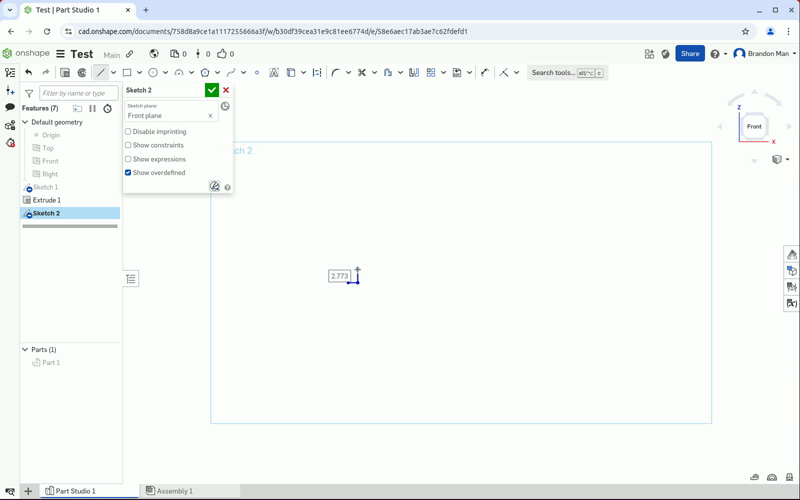
mouse_move(387, 269)
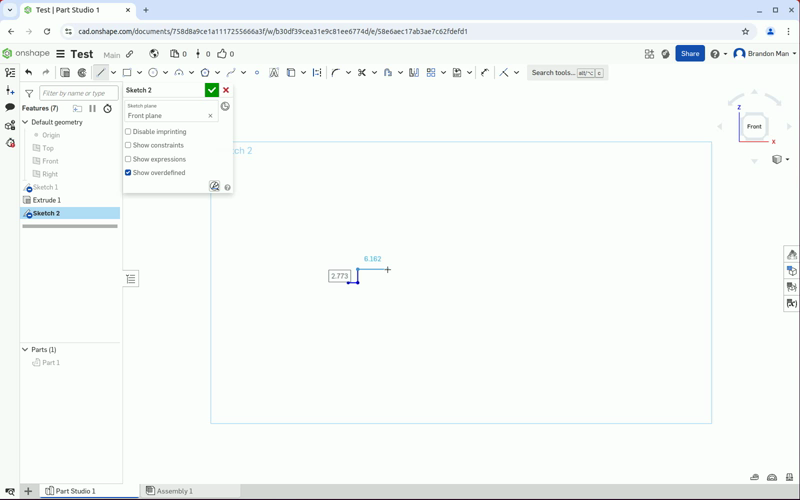
mouse_move(357, 261)
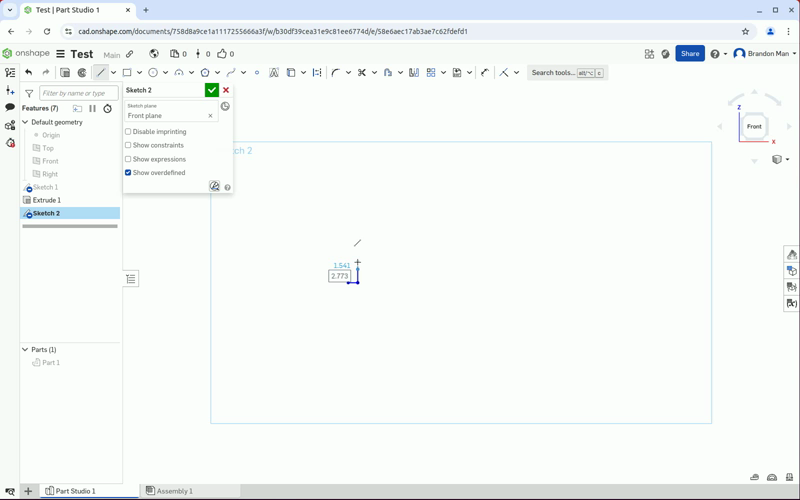
click(357, 261)
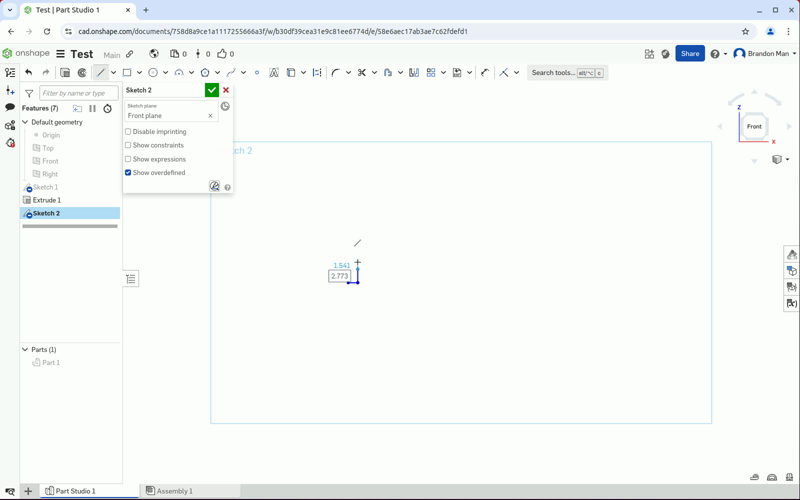
key_up(shift)
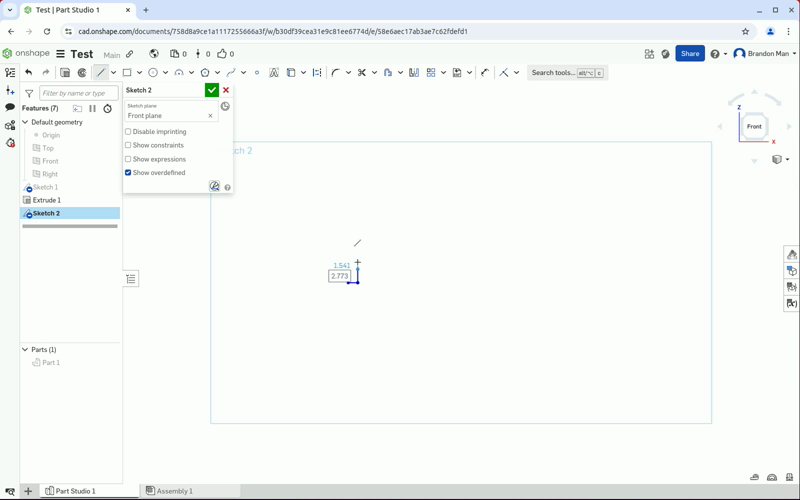
key_down(shift)
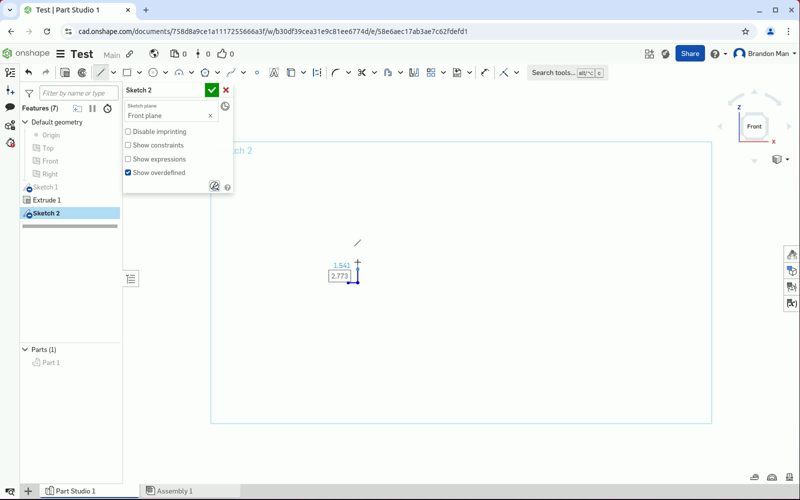
mouse_move(387, 261)
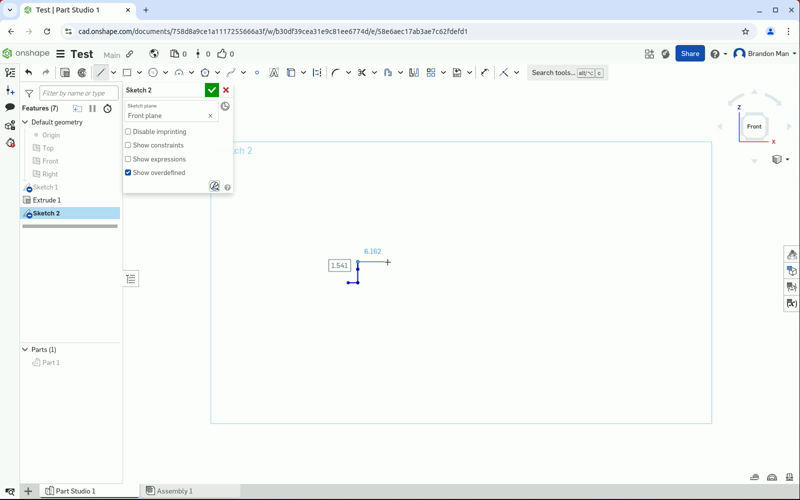
mouse_move(348, 261)
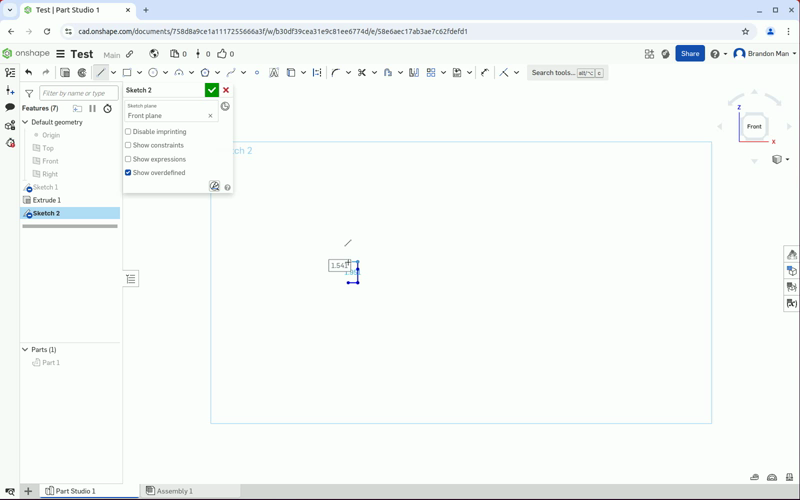
click(348, 261)
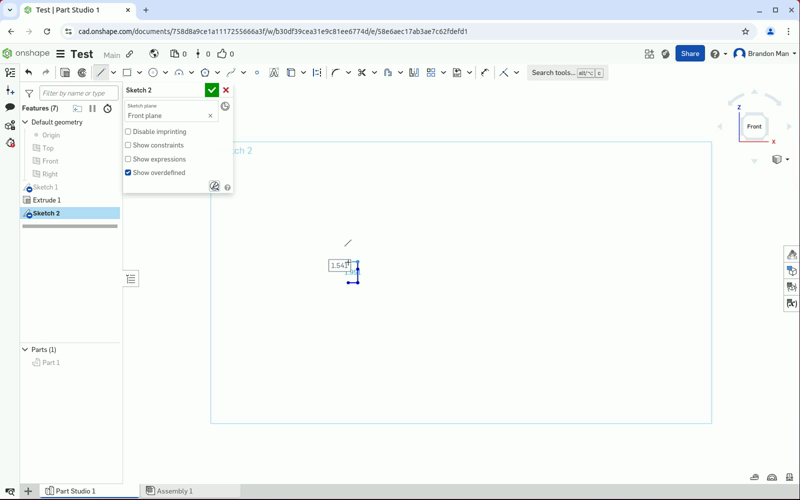
key_up(shift)
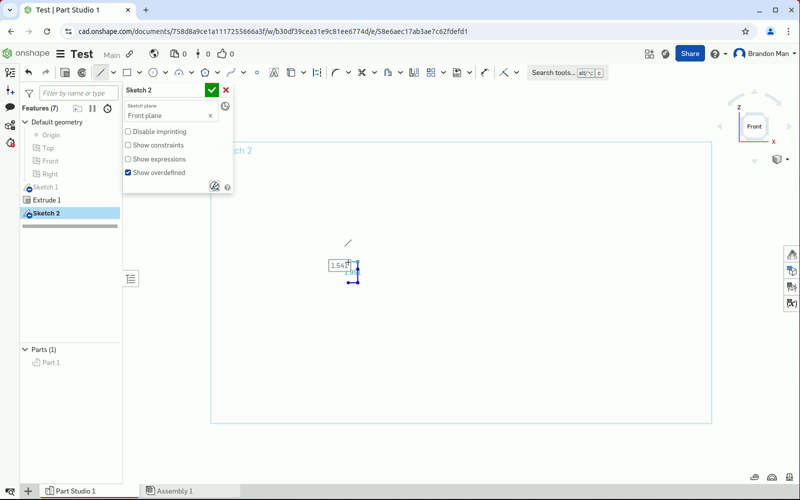
mouse_move(378, 261)
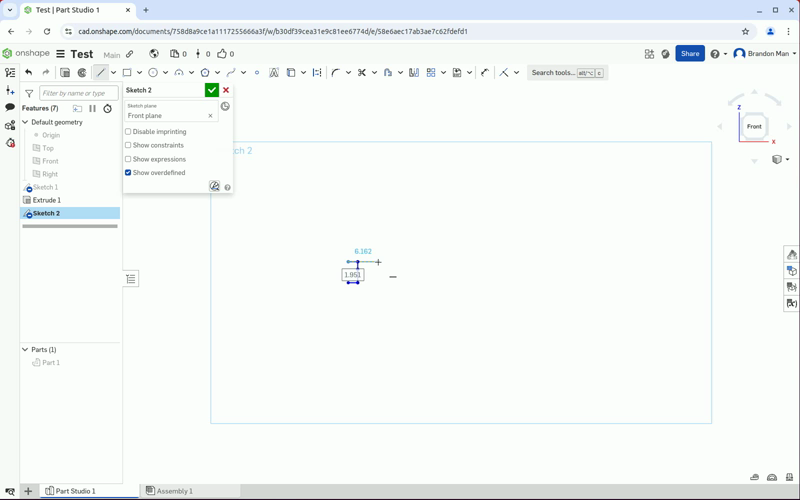
key_down(shift)
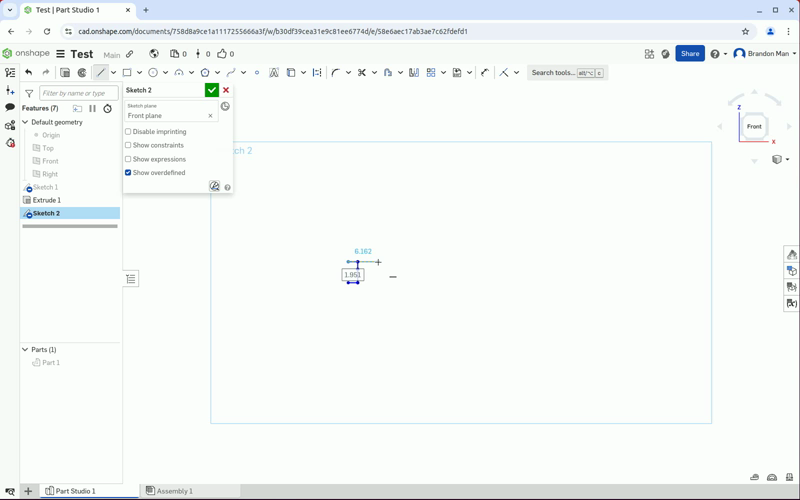
mouse_move(348, 282)
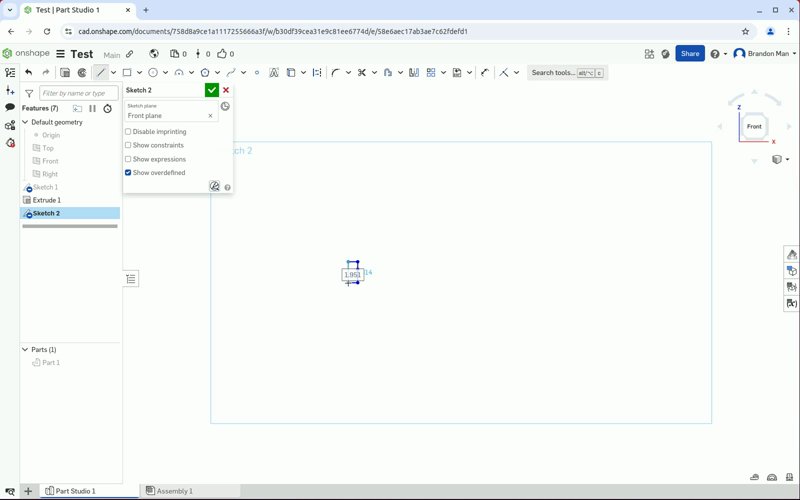
key_up(shift)
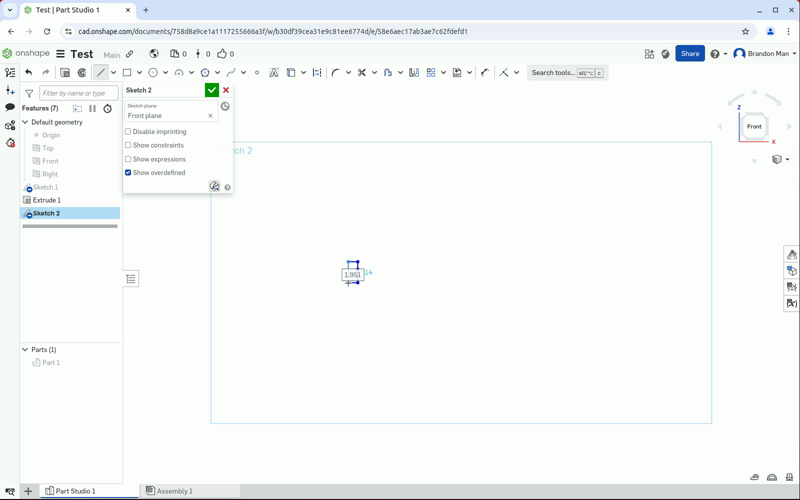
click(348, 282)
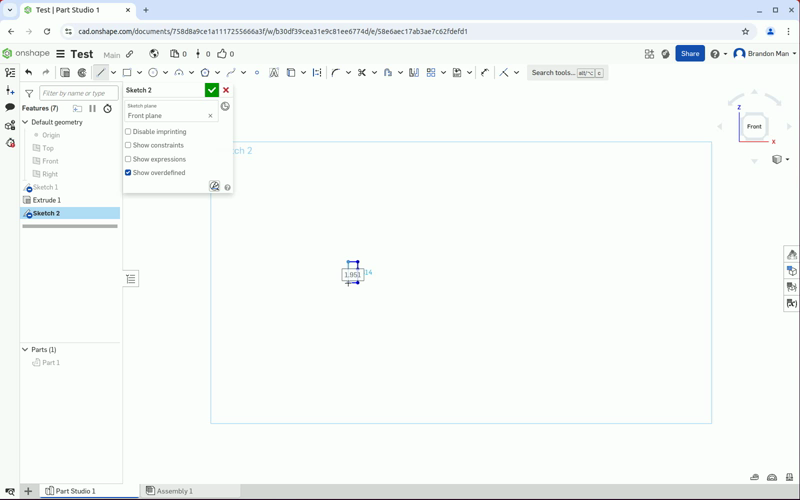
key(esc)
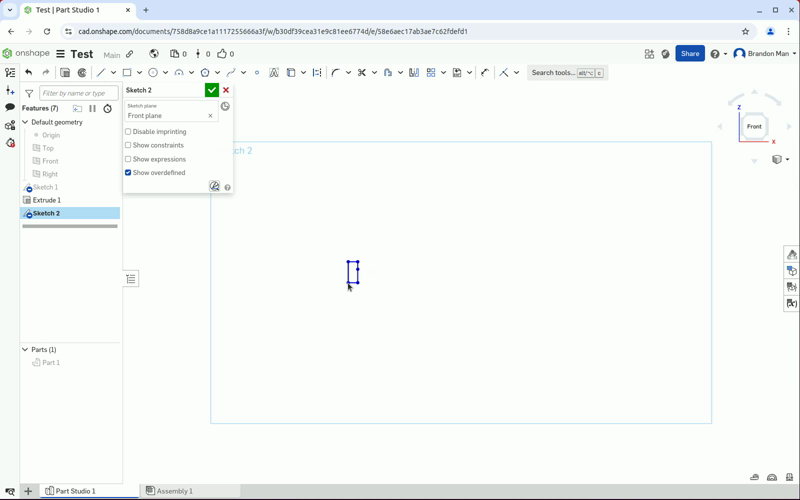
mouse_move(348, 276)
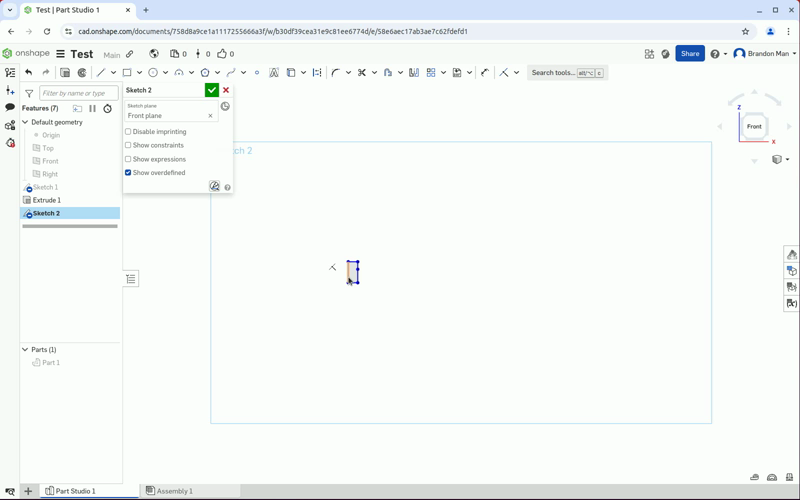
scroll(6)
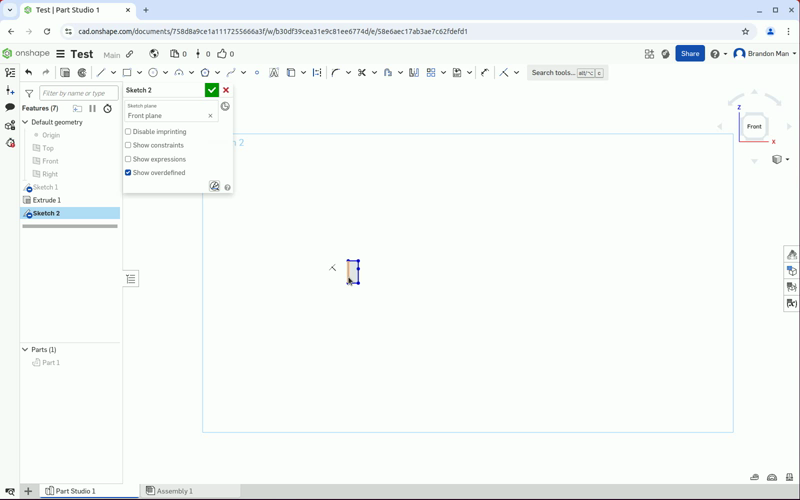
scroll(6)
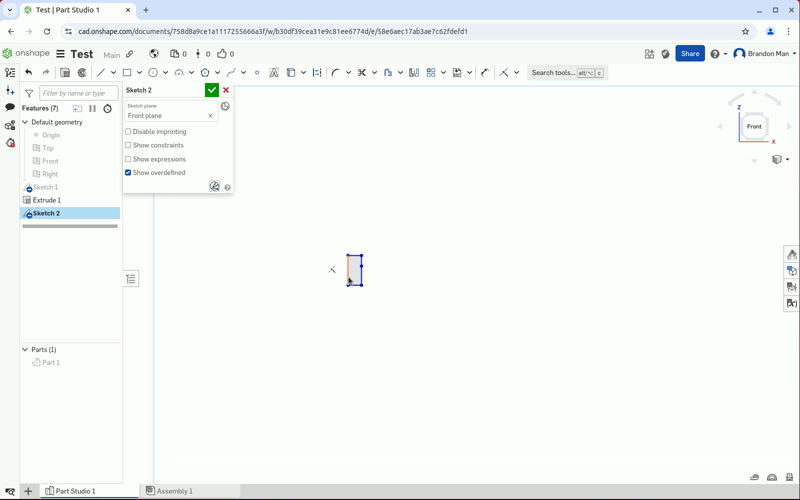
scroll(6)
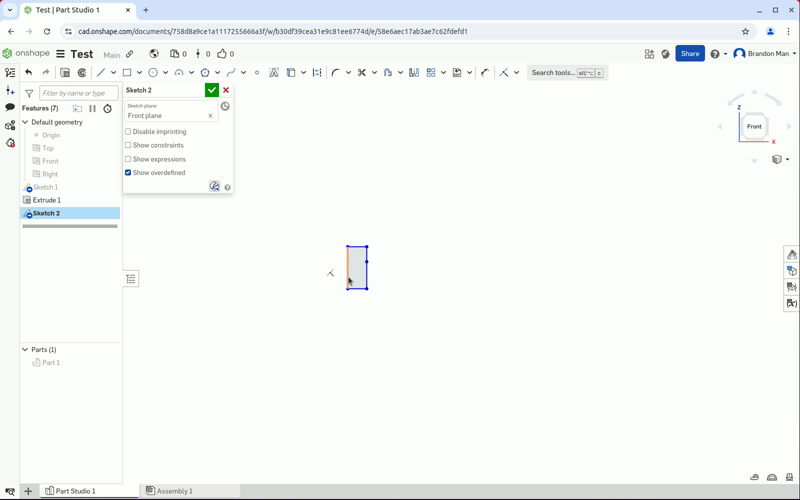
scroll(6)
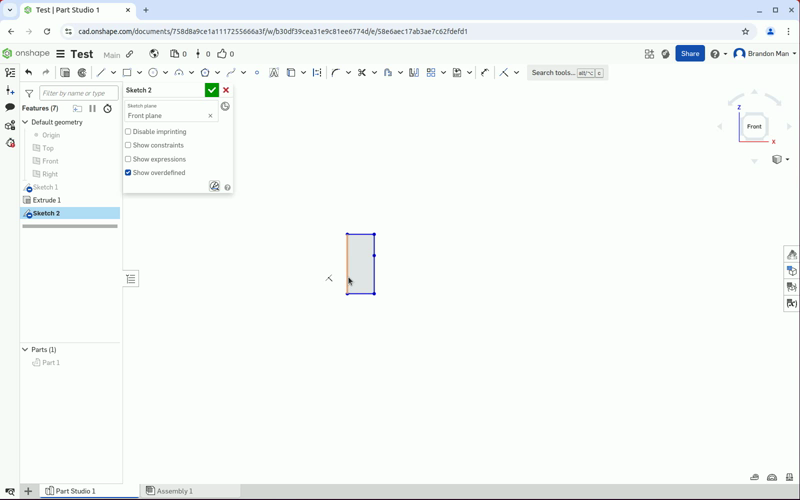
scroll(6)
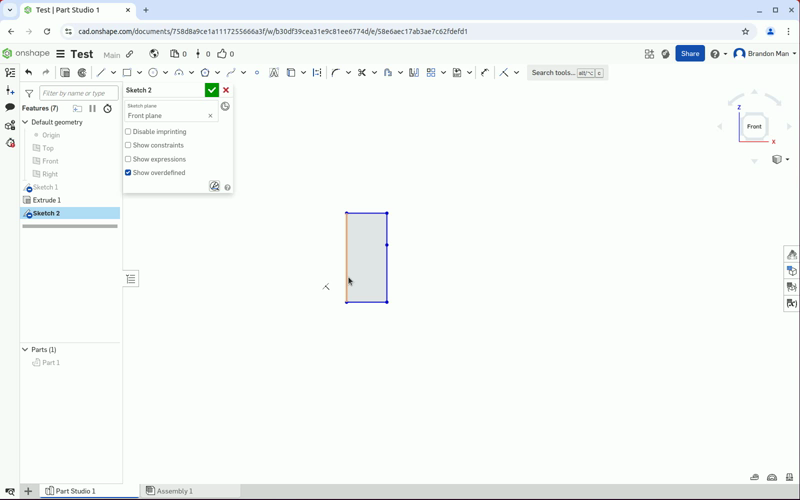
scroll(6)
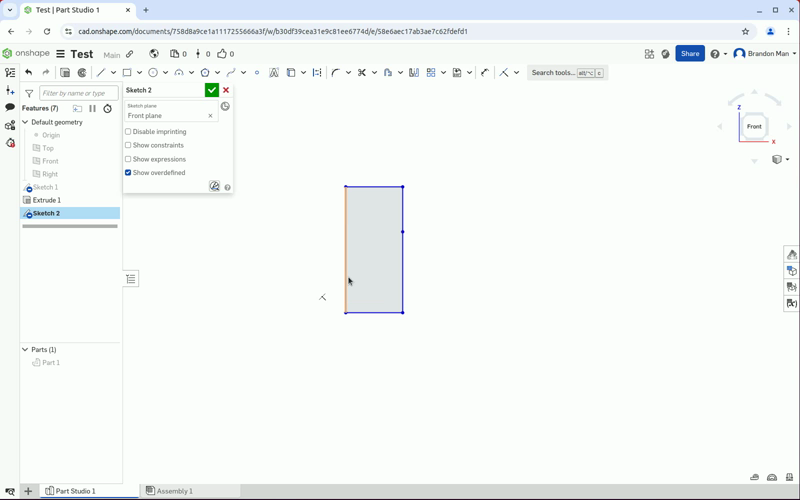
scroll(6)
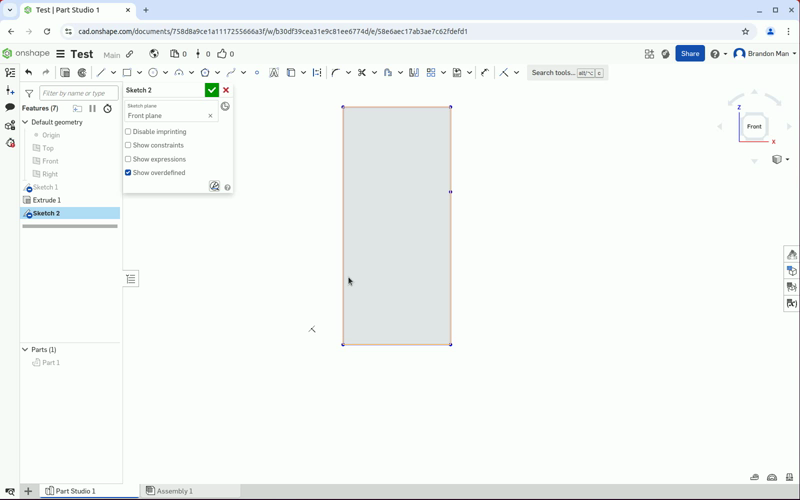
click(348, 276)
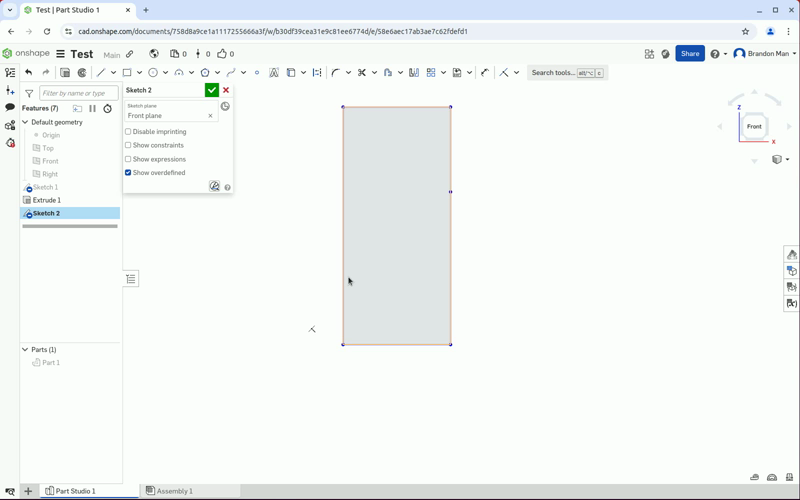
scroll(-6)
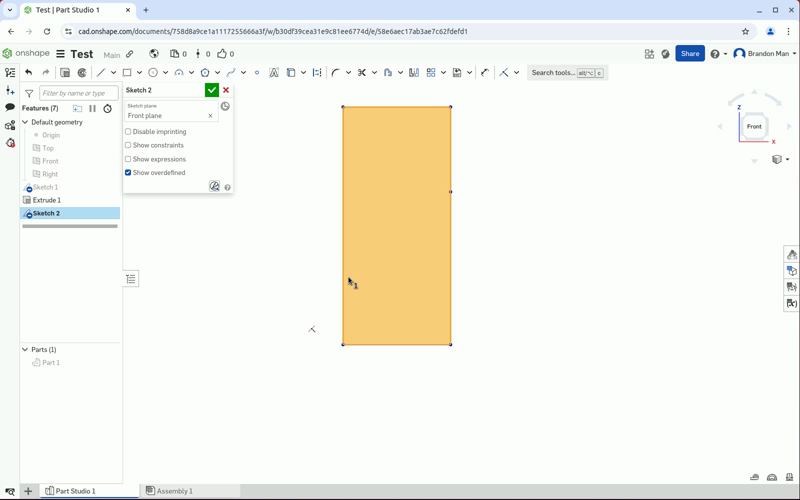
scroll(-6)
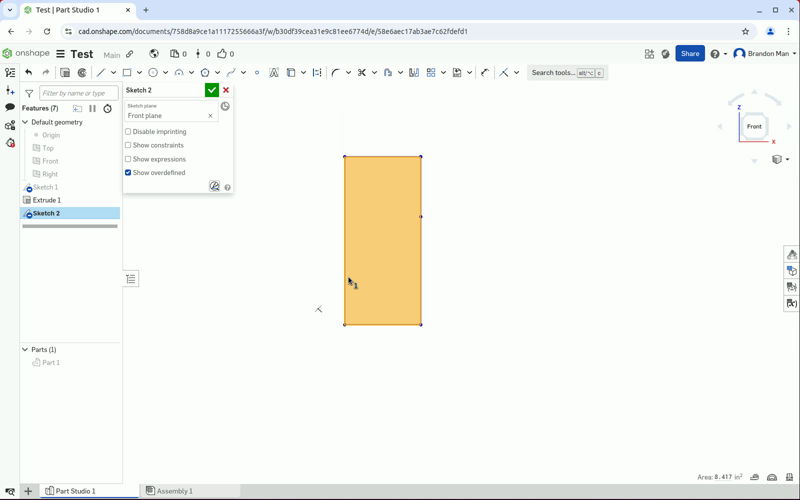
scroll(-6)
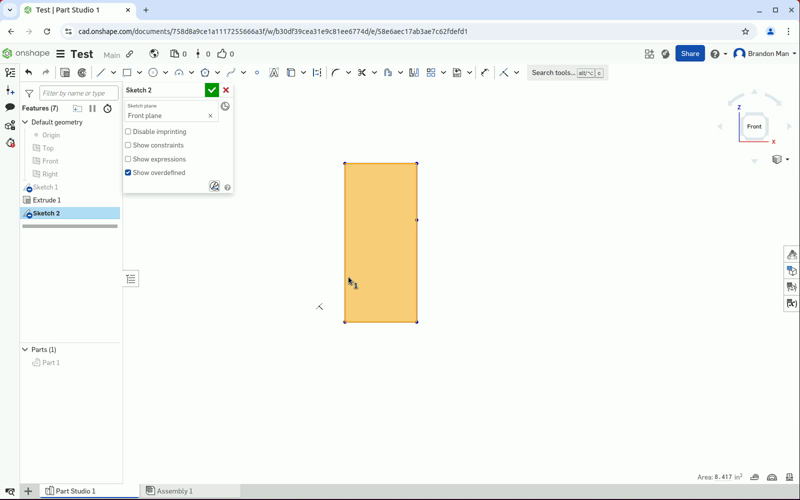
scroll(-6)
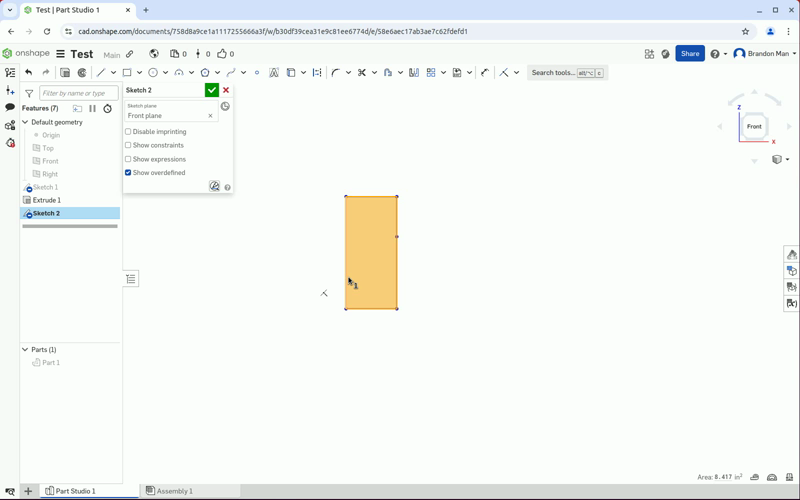
scroll(-6)
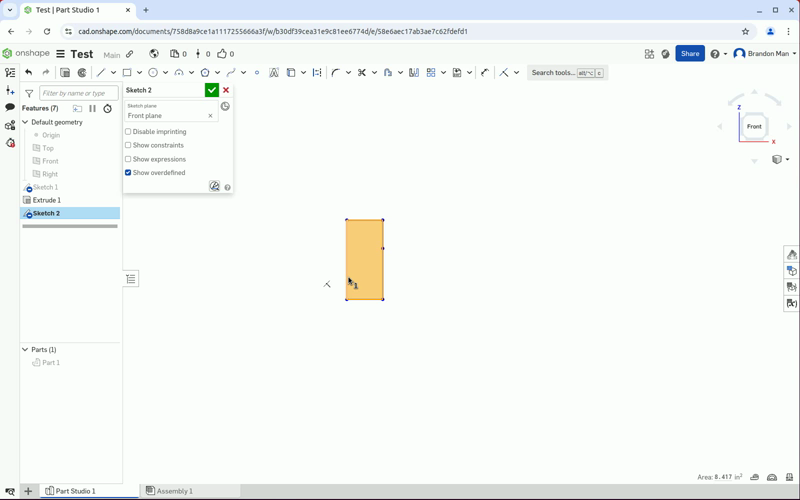
scroll(-6)
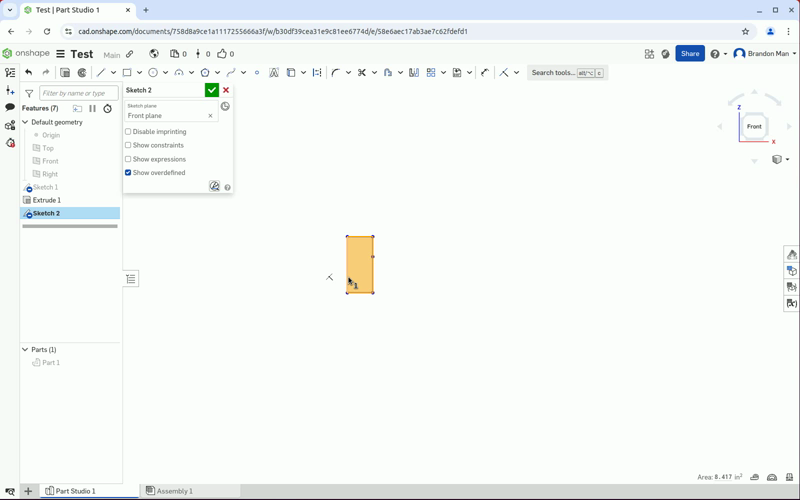
scroll(-6)
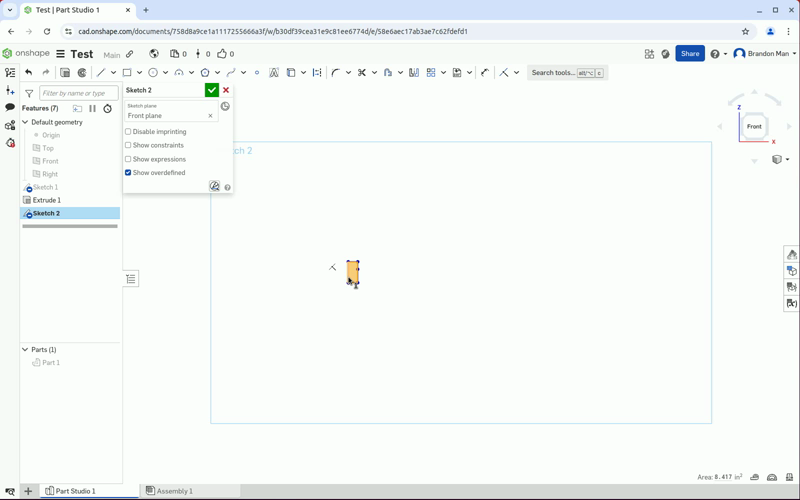
mouse_move(73, 352)
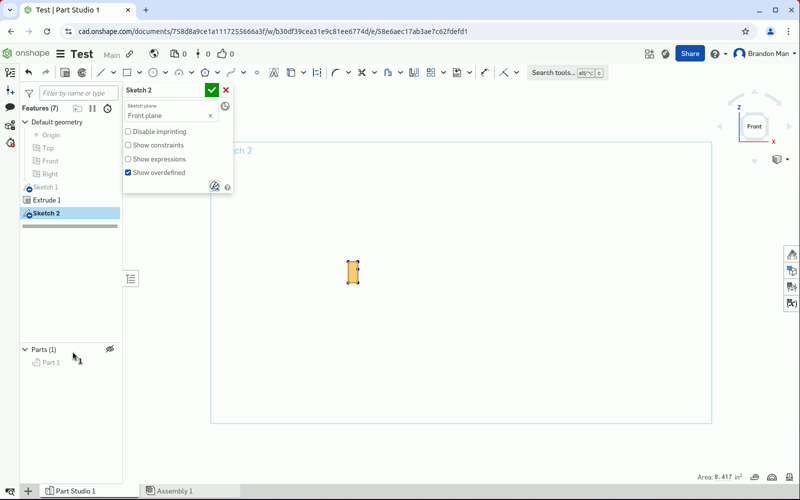
key(shift+y)
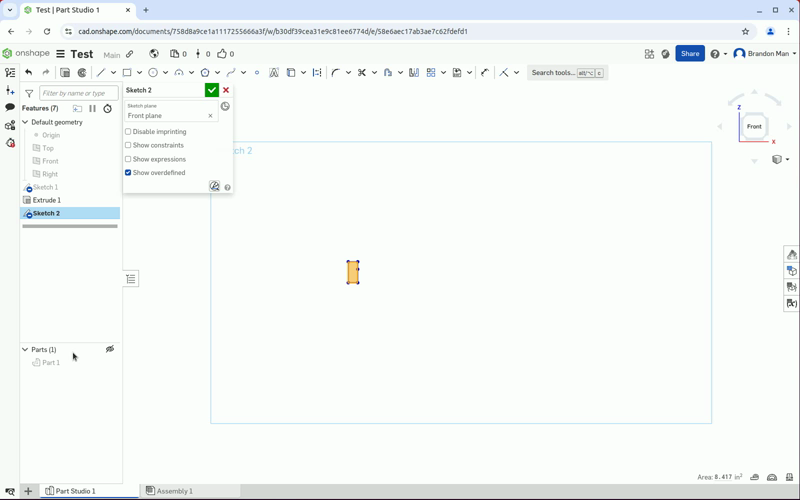
key(shift+e)
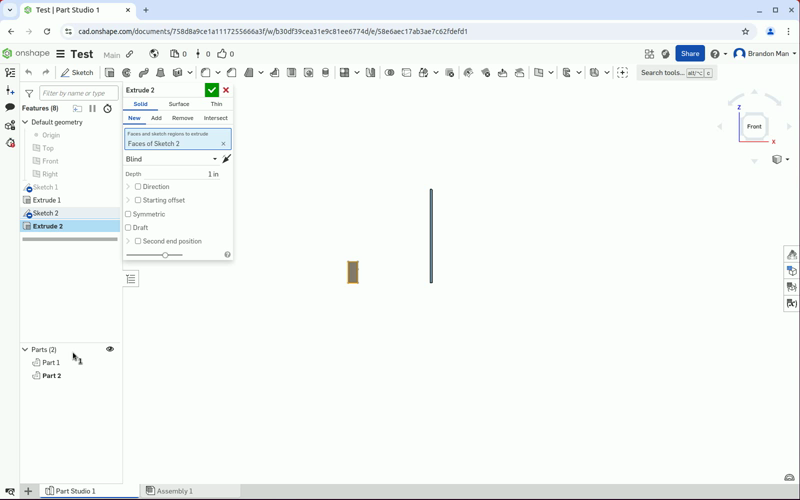
mouse_move(143, 106)
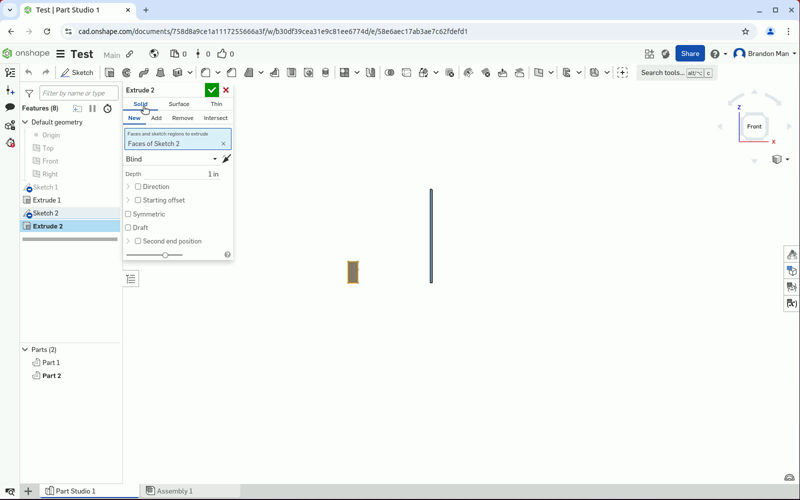
click(143, 106)
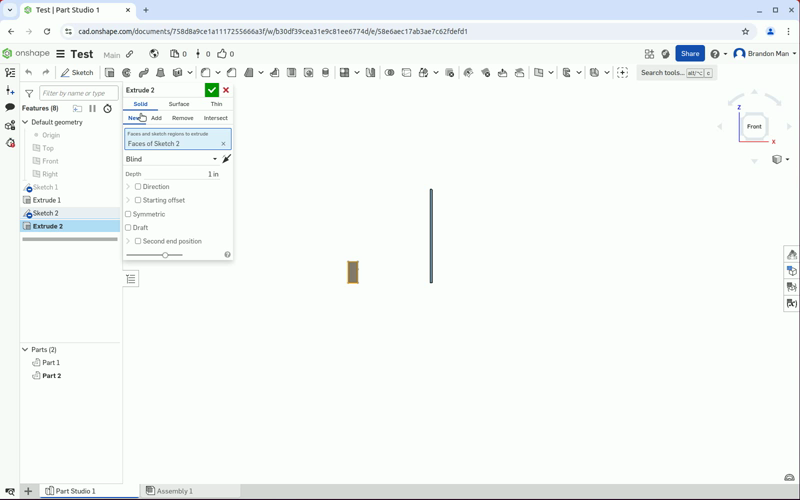
mouse_move(137, 120)
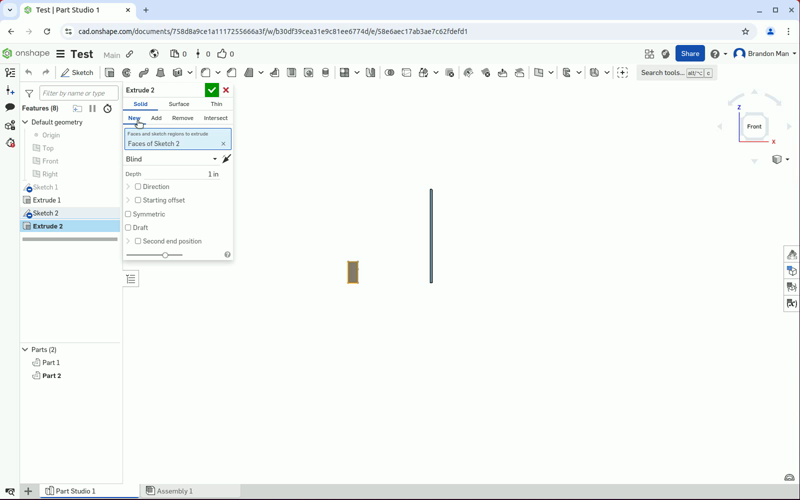
click(137, 120)
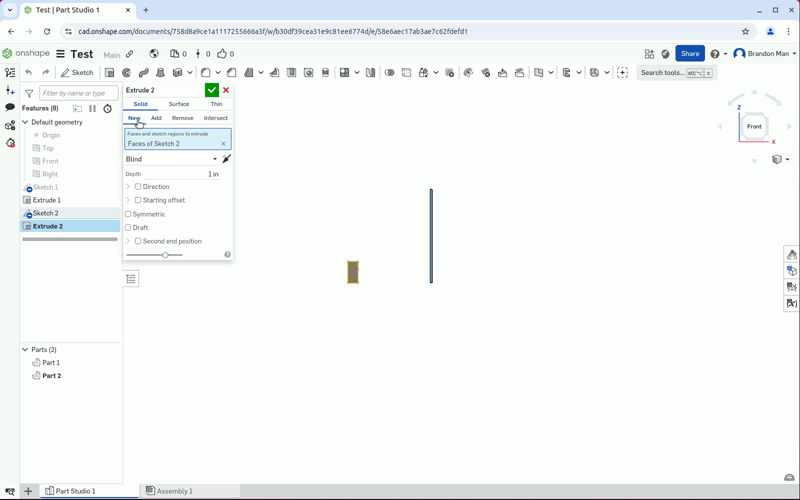
key(tab, 4)
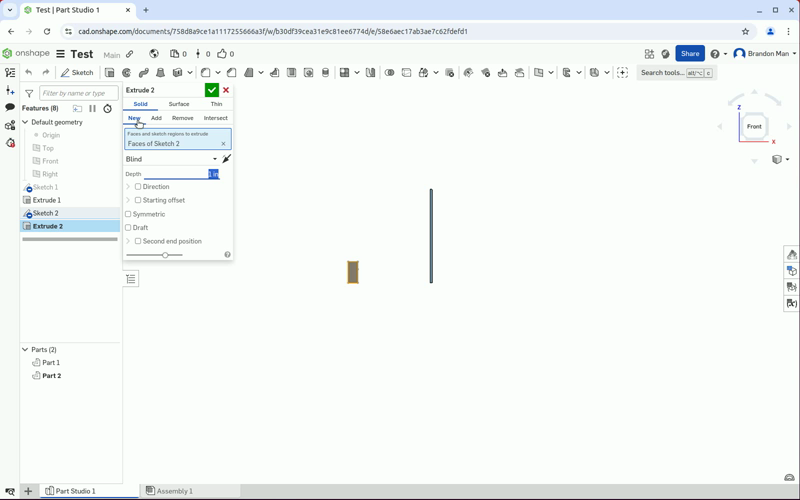
text(3.851)
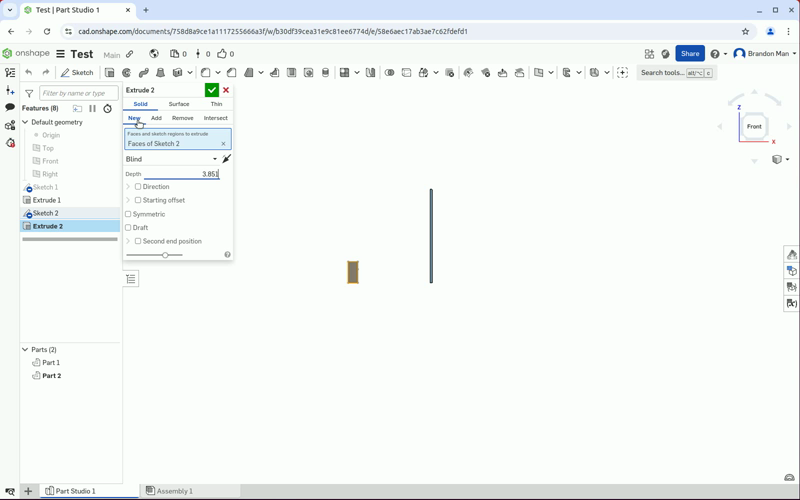
key(enter)
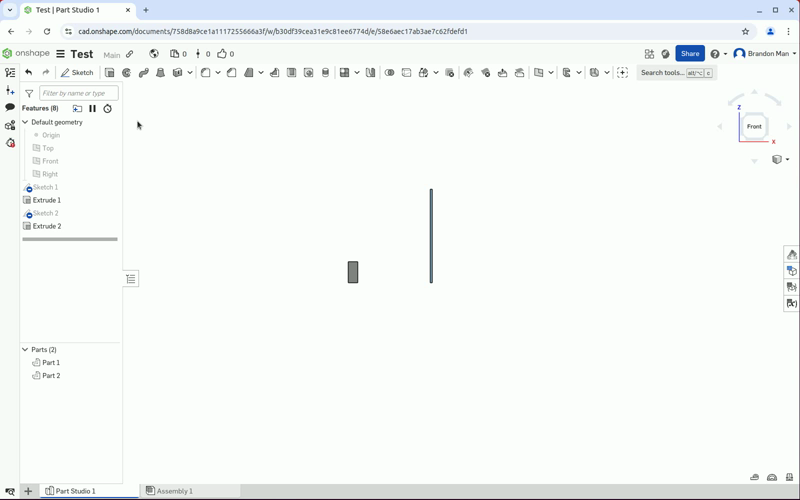
key(shift+h)
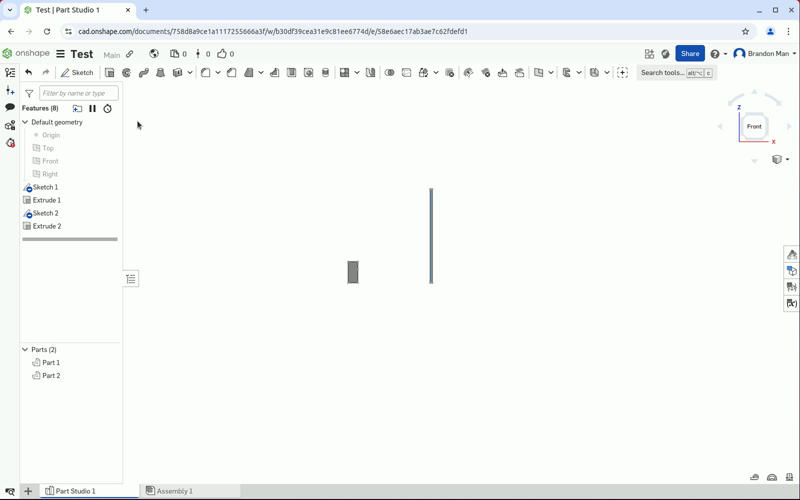
key(shift+h)
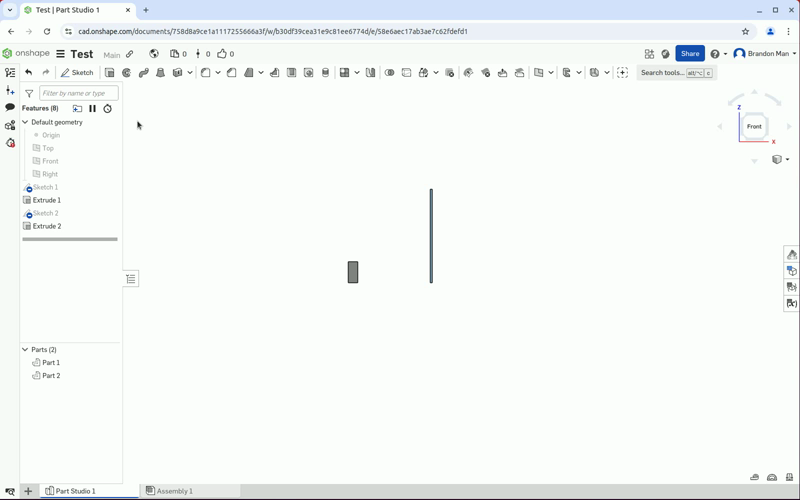
mouse_move(73, 189)
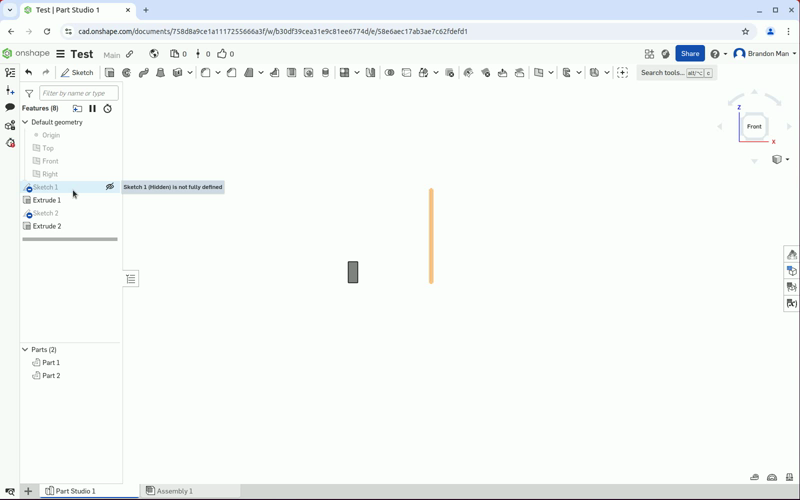
click(73, 189)
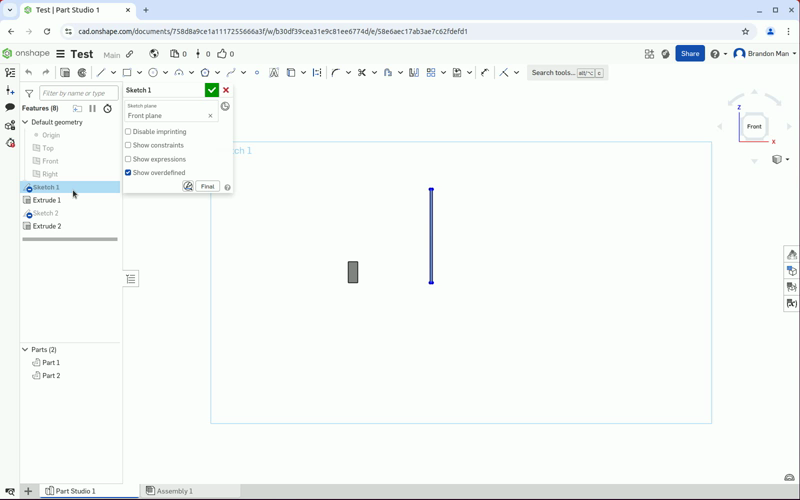
mouse_move(229, 92)
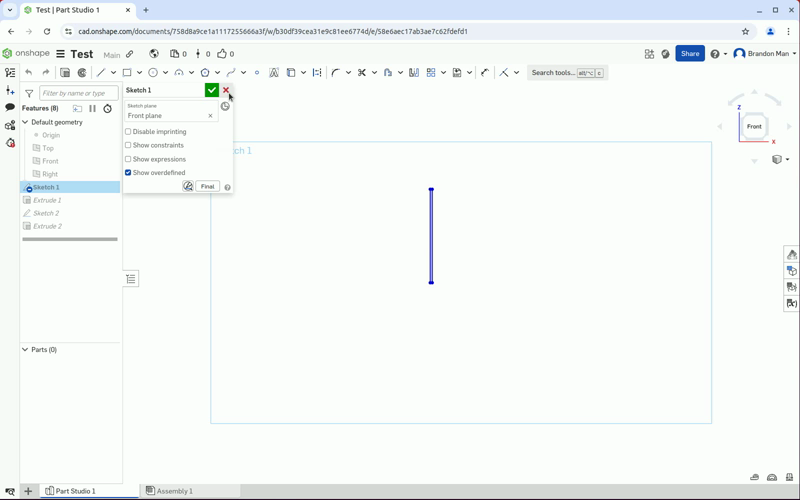
click(229, 92)
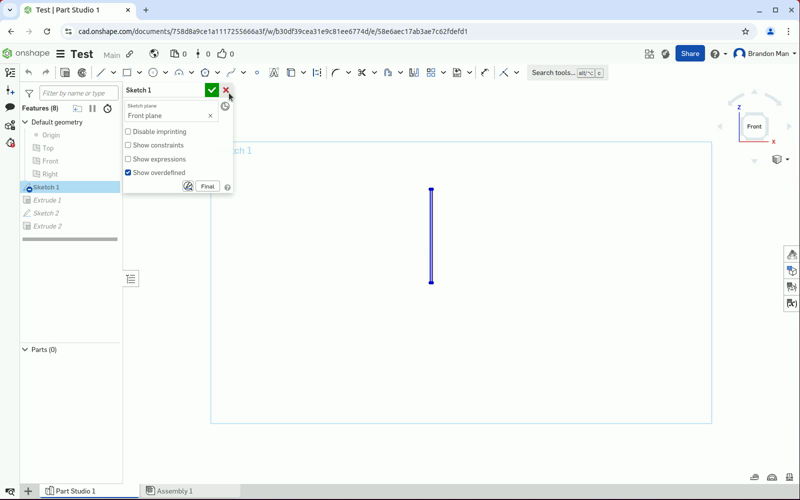
key(shift+s)
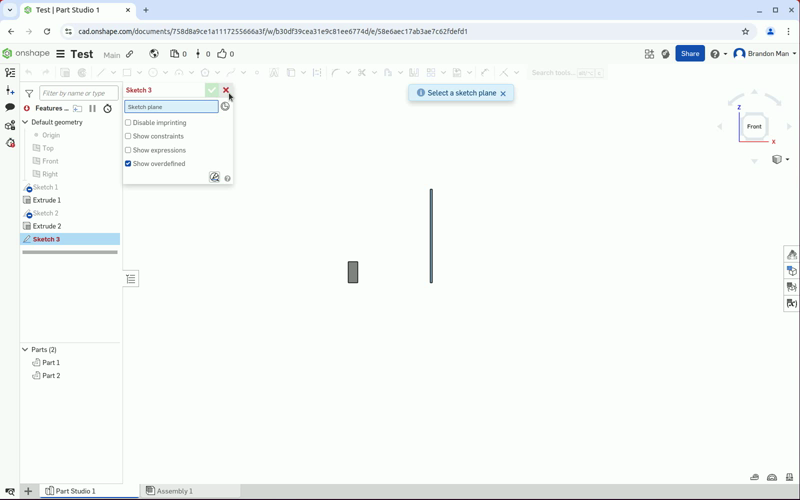
mouse_move(73, 163)
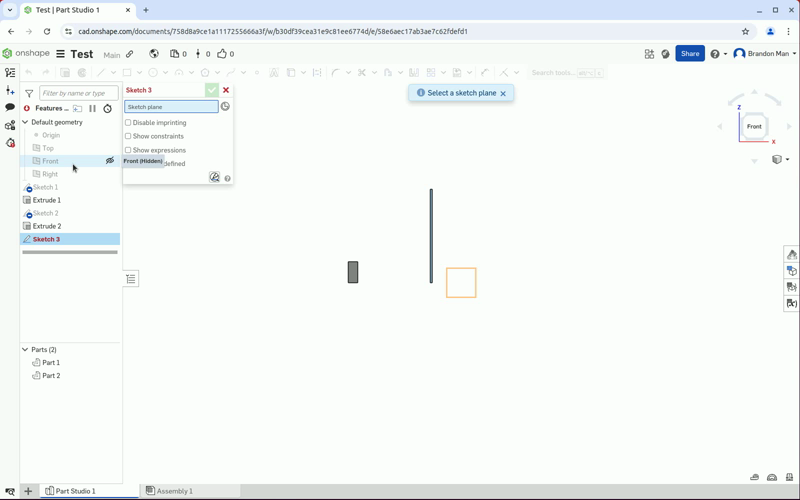
click(73, 163)
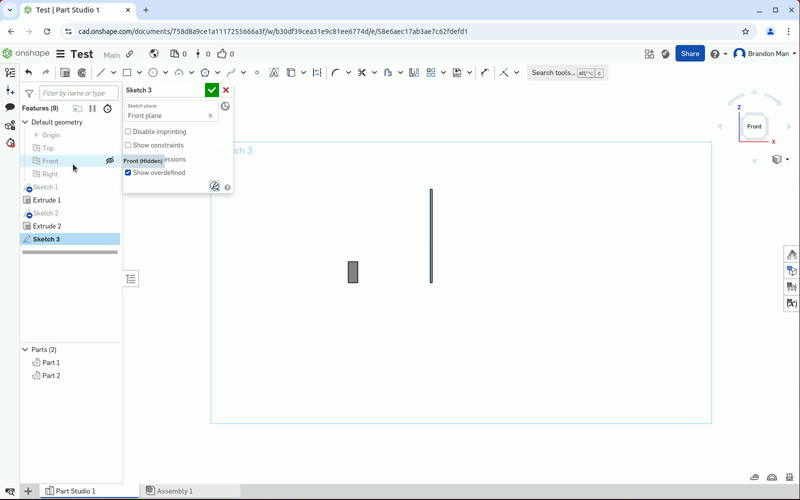
mouse_move(73, 352)
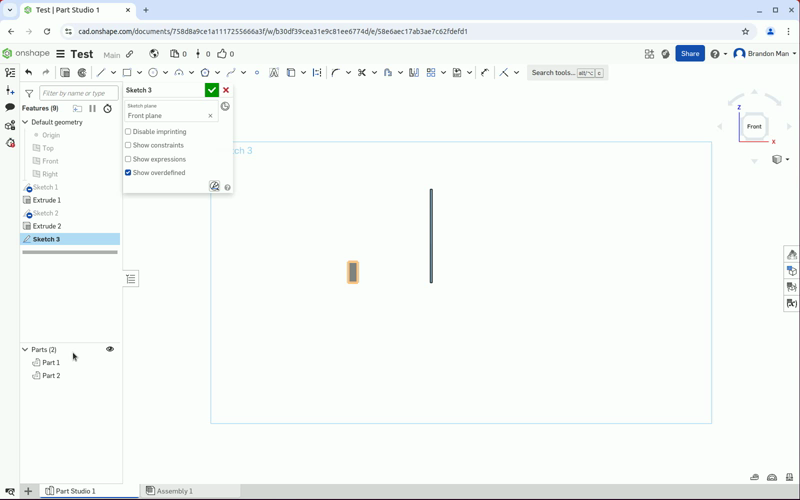
key(y)
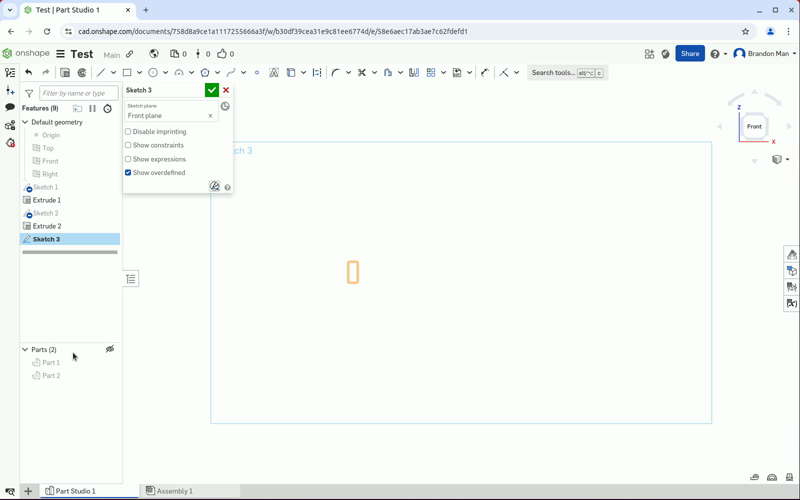
key(l)
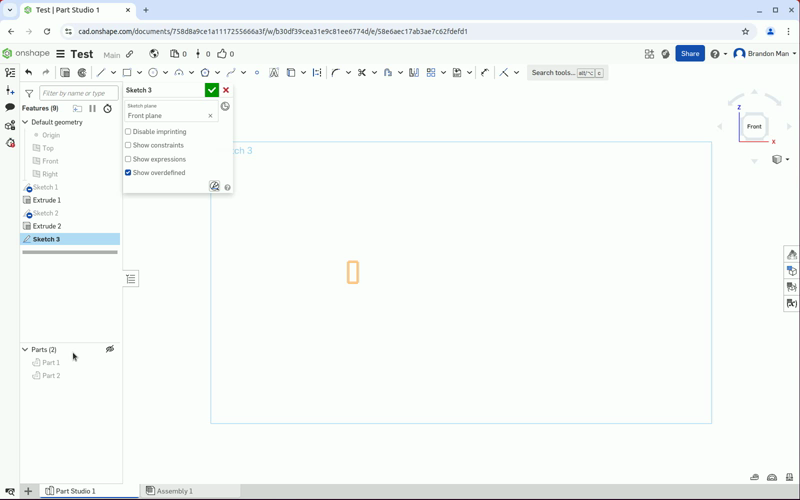
key_down(shift)
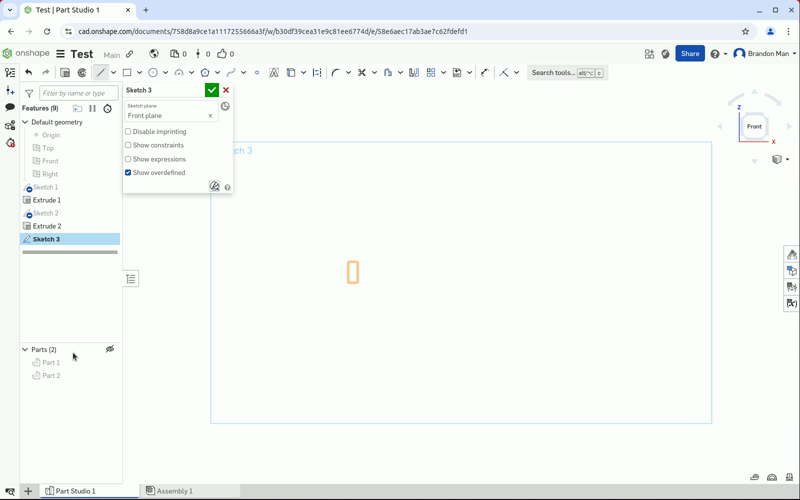
mouse_move(357, 282)
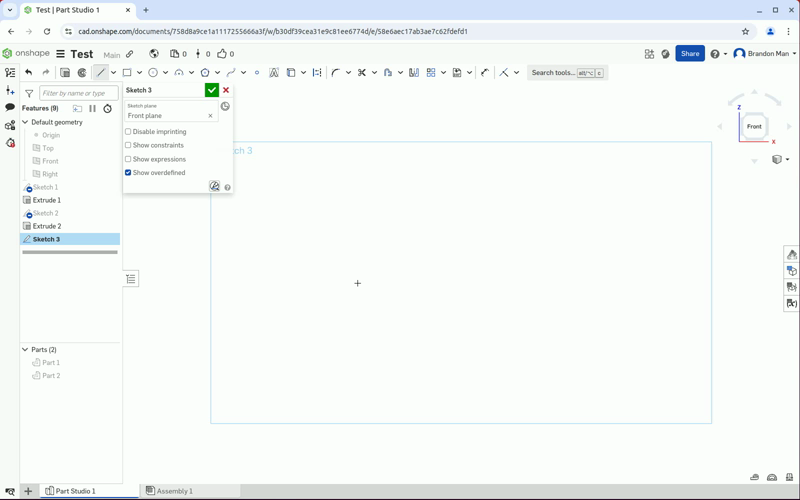
click(357, 282)
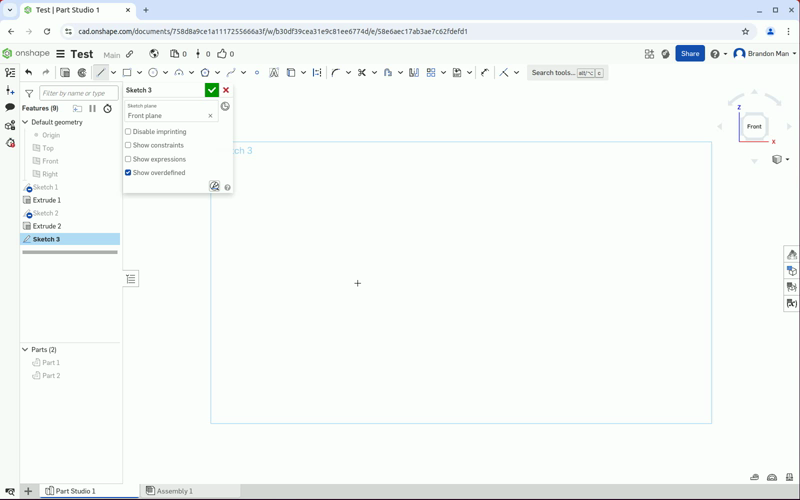
key_up(shift)
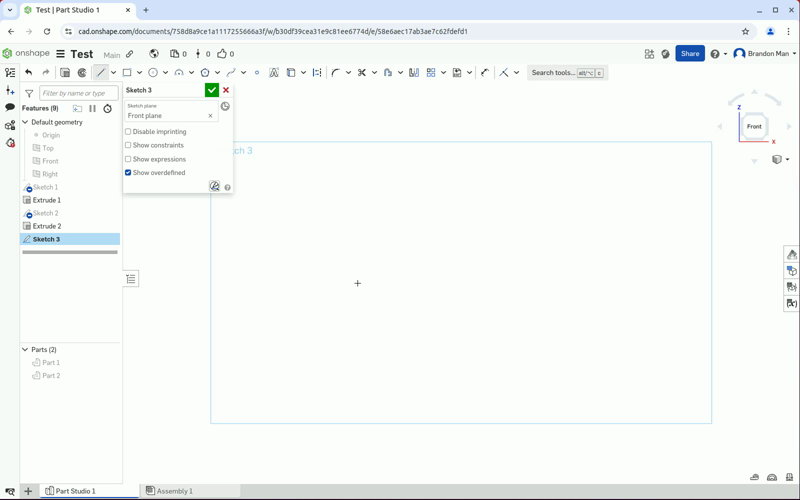
key_down(shift)
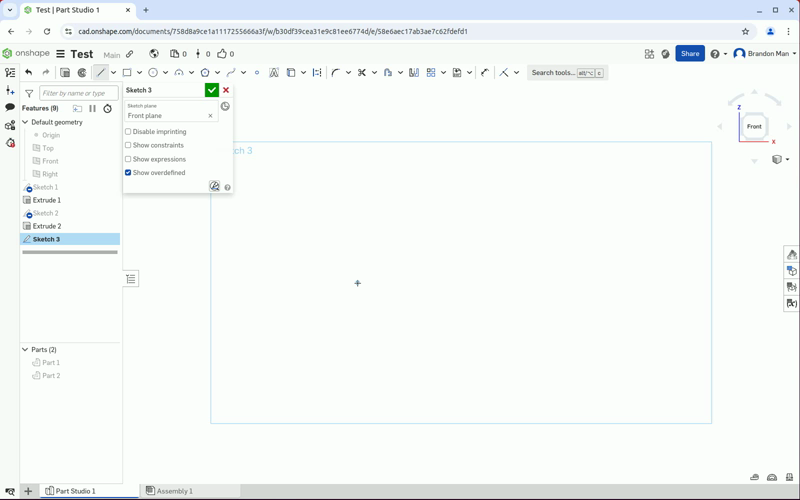
mouse_move(387, 282)
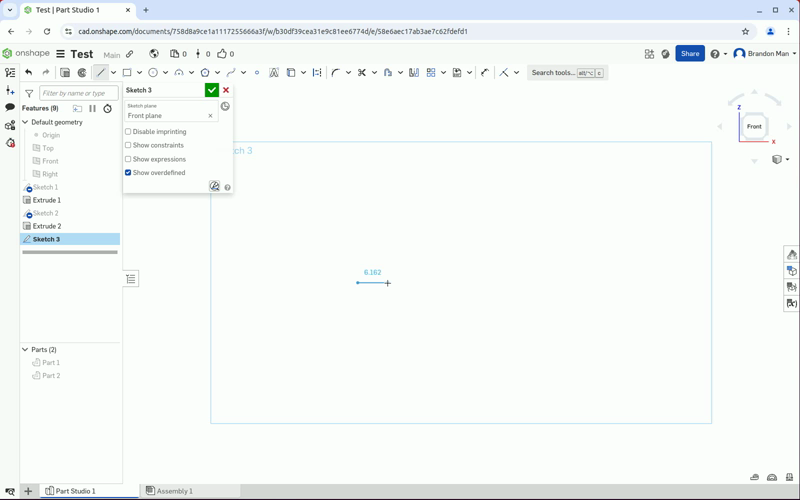
mouse_move(376, 282)
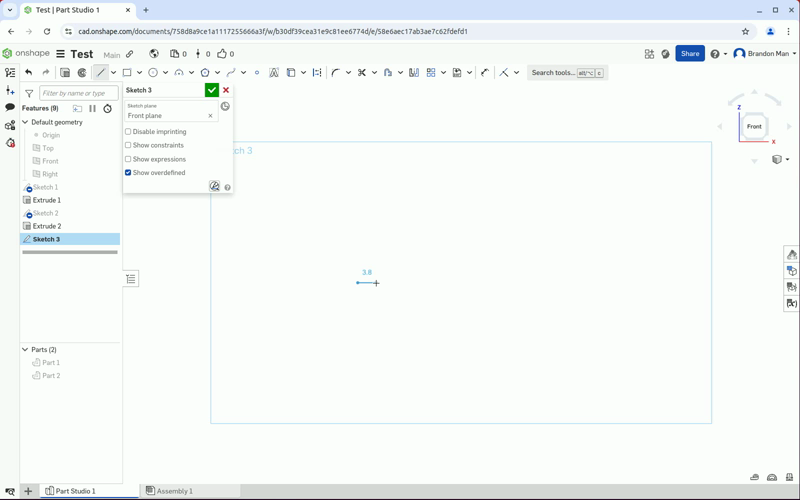
click(376, 282)
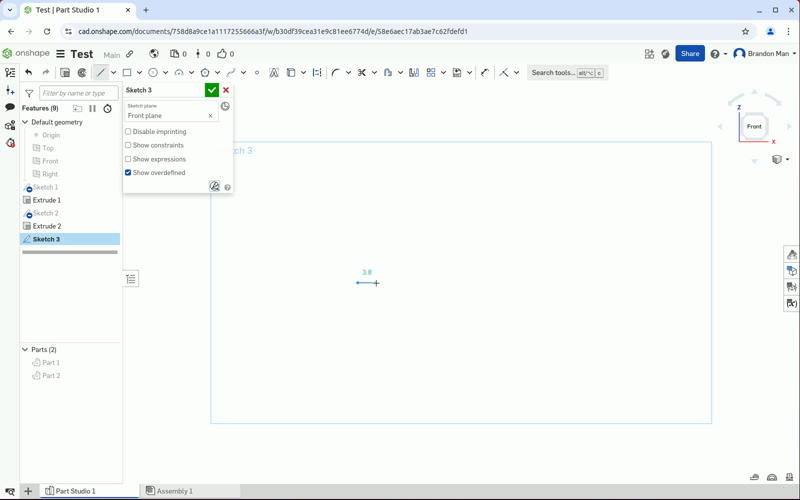
key_up(shift)
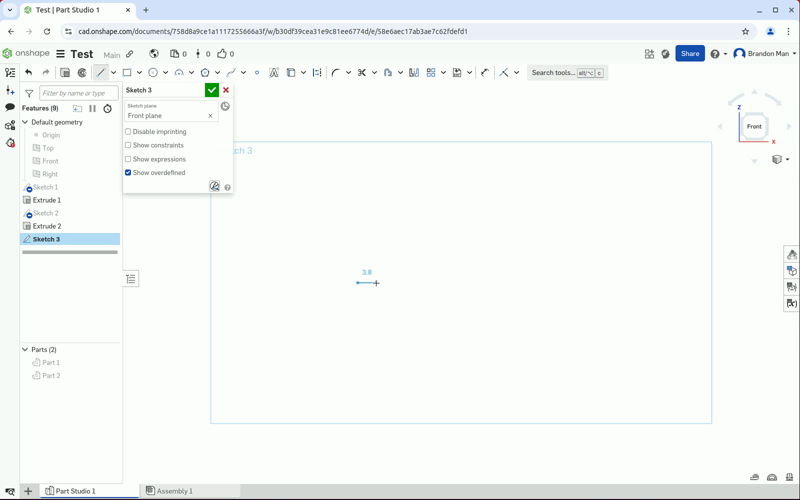
key_down(shift)
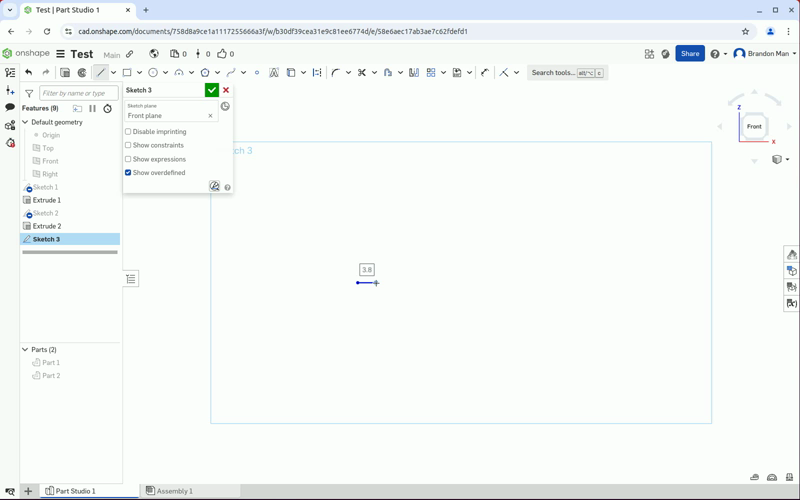
mouse_move(406, 282)
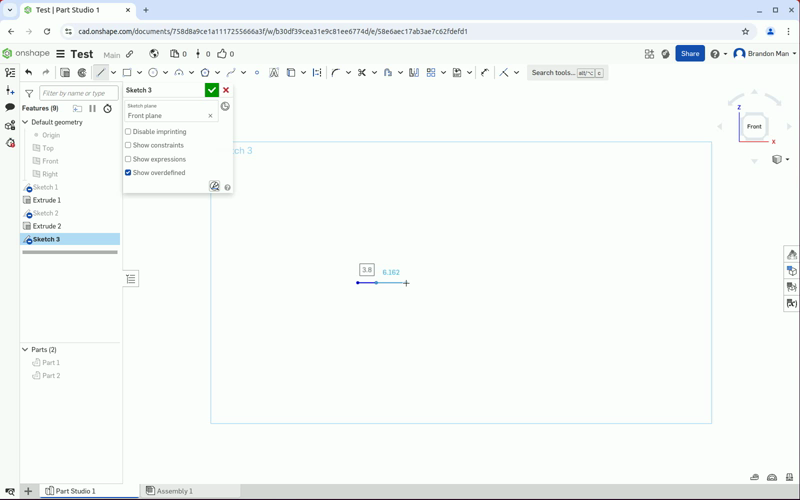
mouse_move(376, 269)
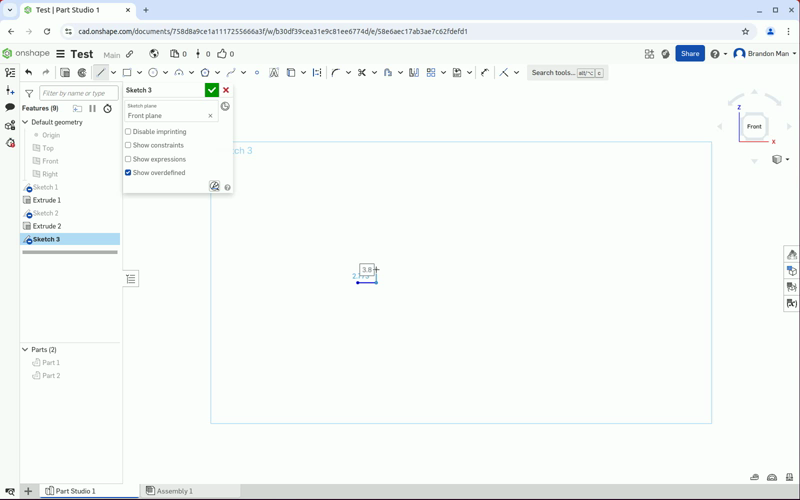
click(376, 269)
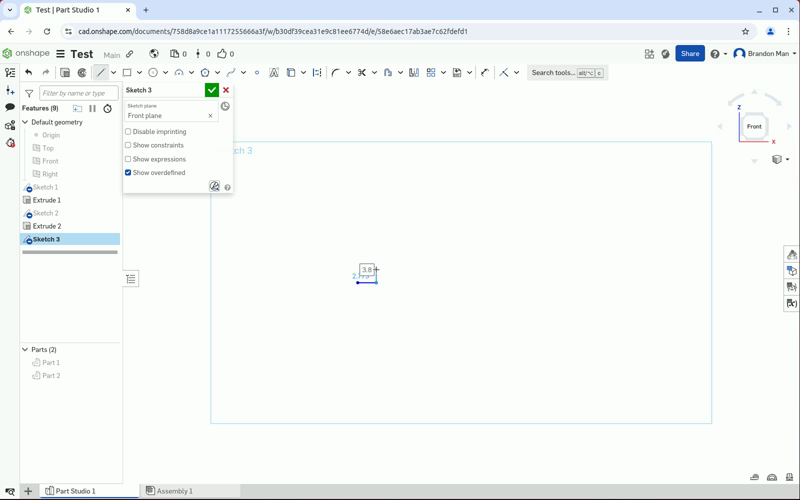
key_up(shift)
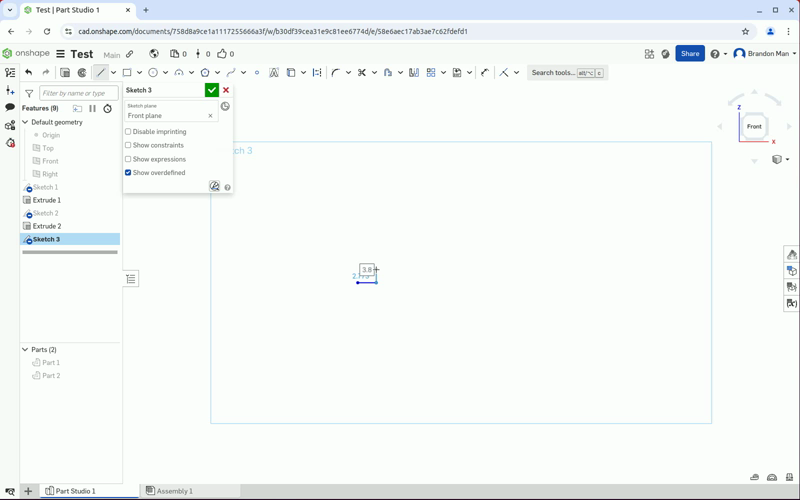
key_down(shift)
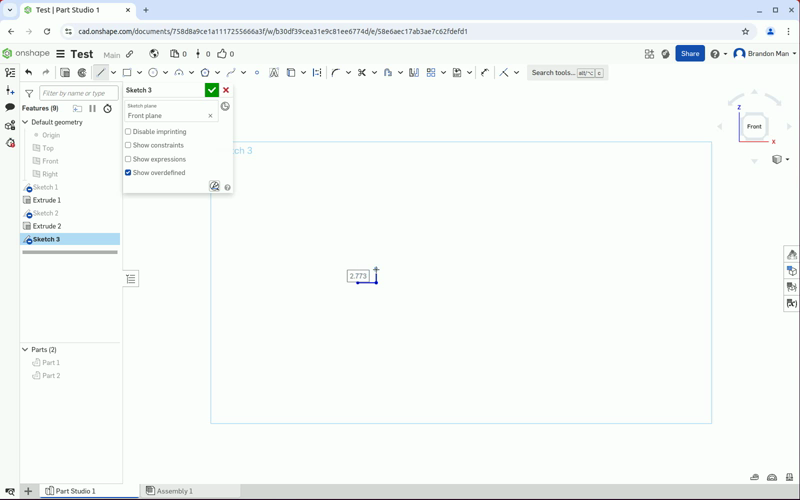
mouse_move(406, 269)
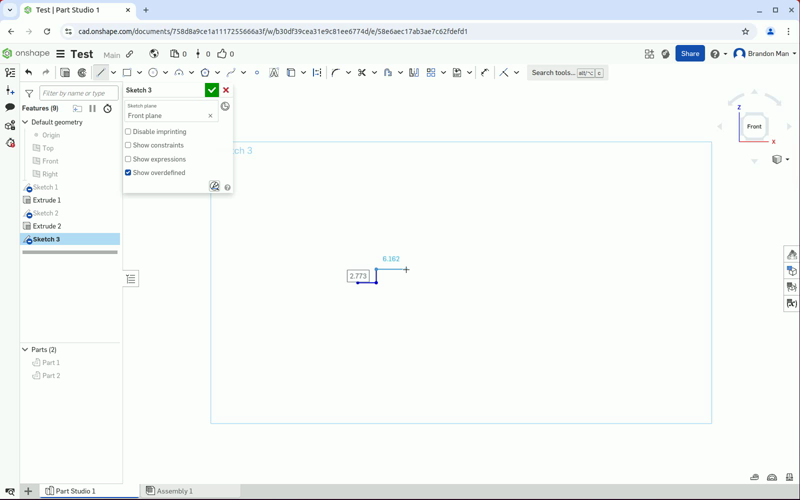
mouse_move(357, 269)
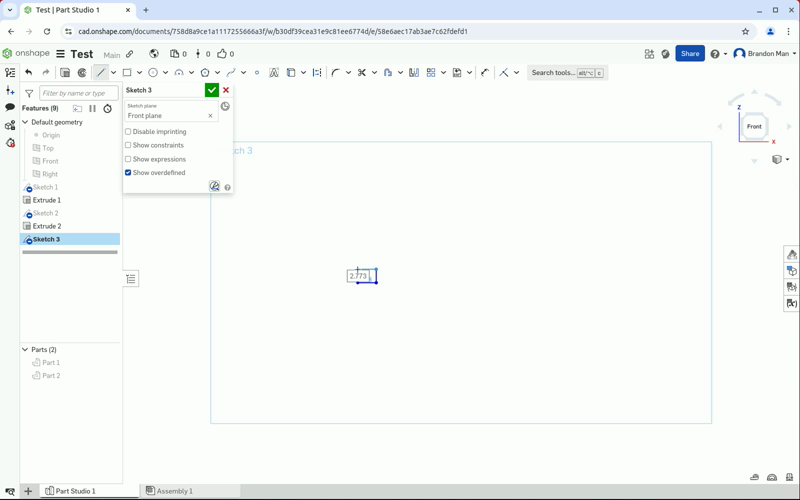
click(357, 269)
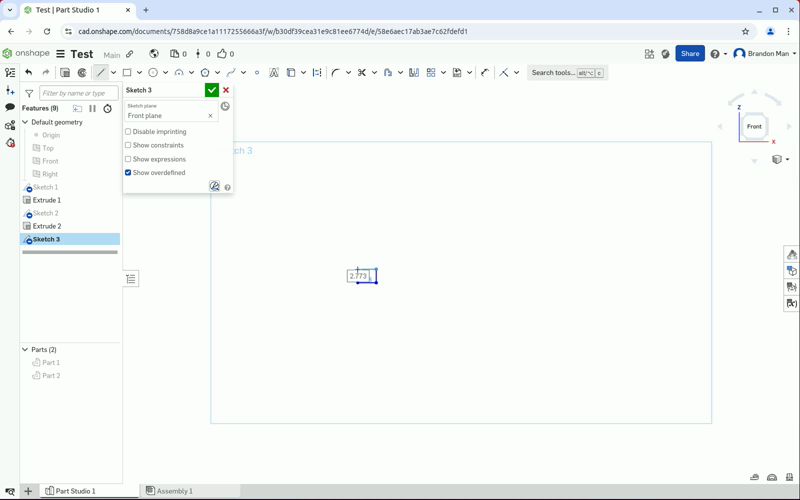
key_up(shift)
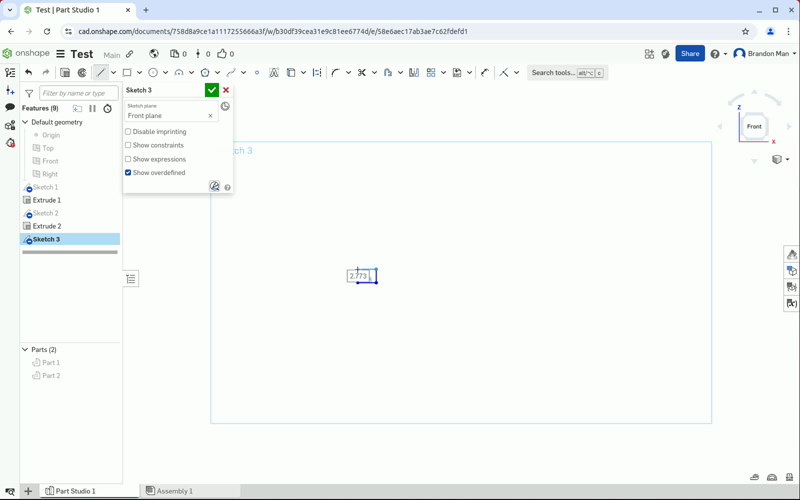
mouse_move(387, 269)
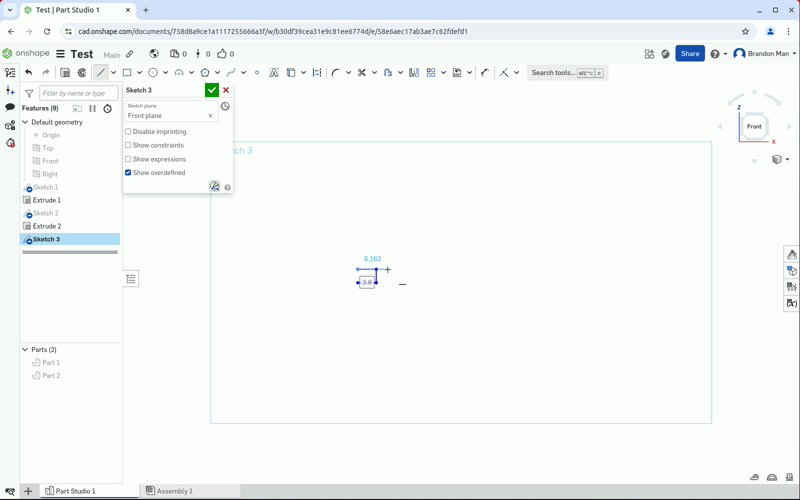
key_down(shift)
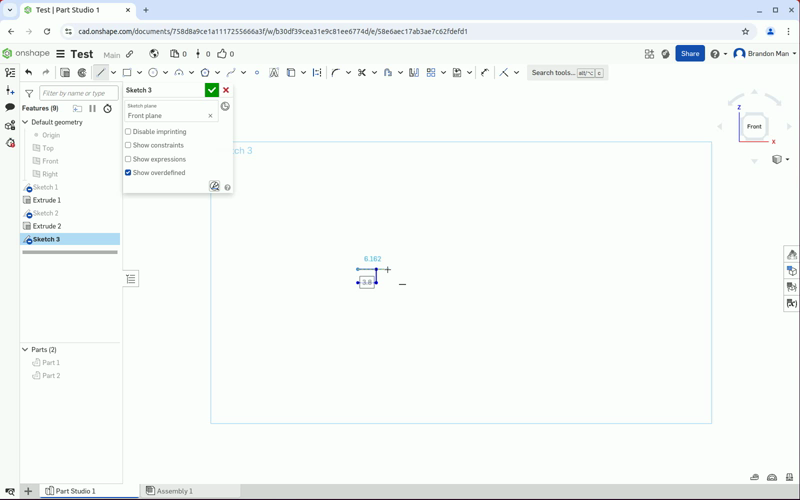
mouse_move(357, 282)
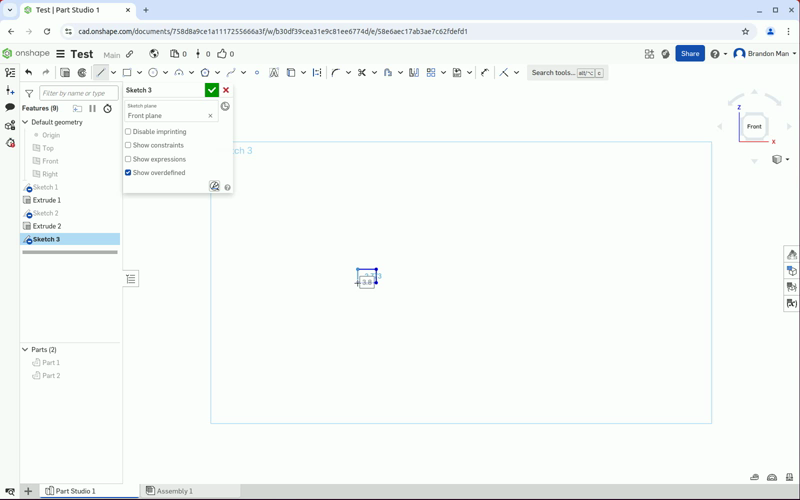
key_up(shift)
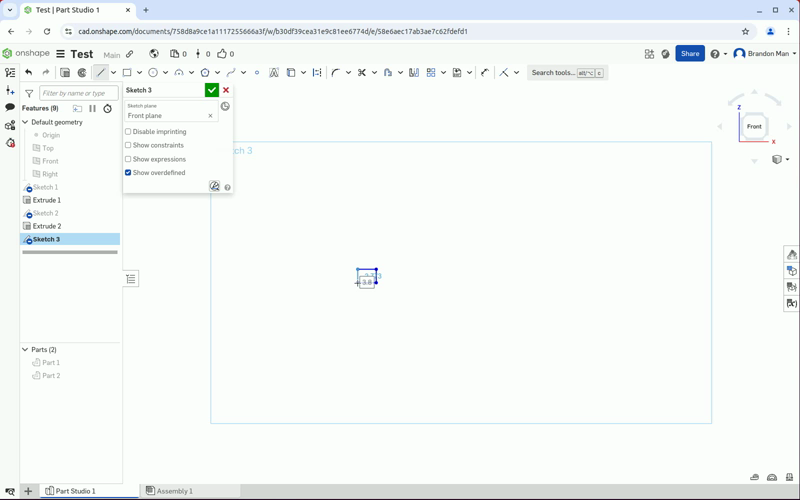
click(357, 282)
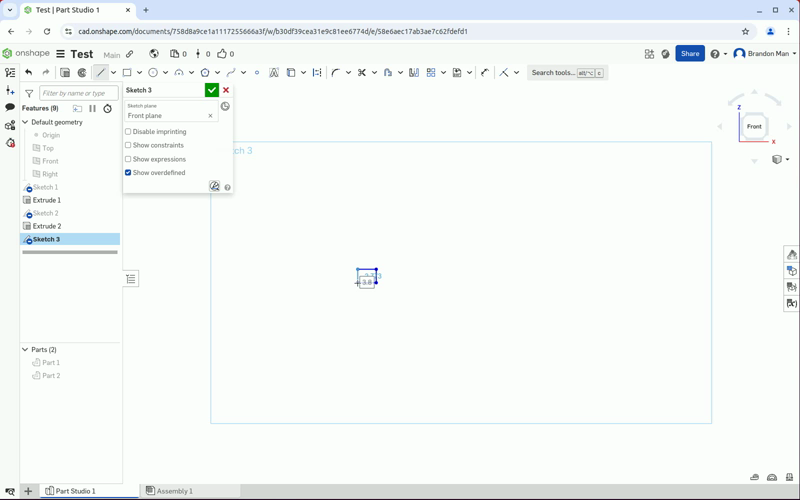
key(esc)
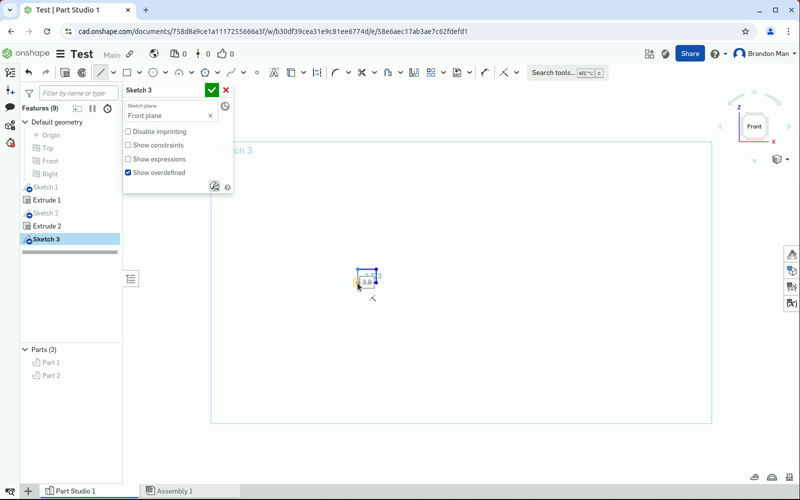
mouse_move(372, 274)
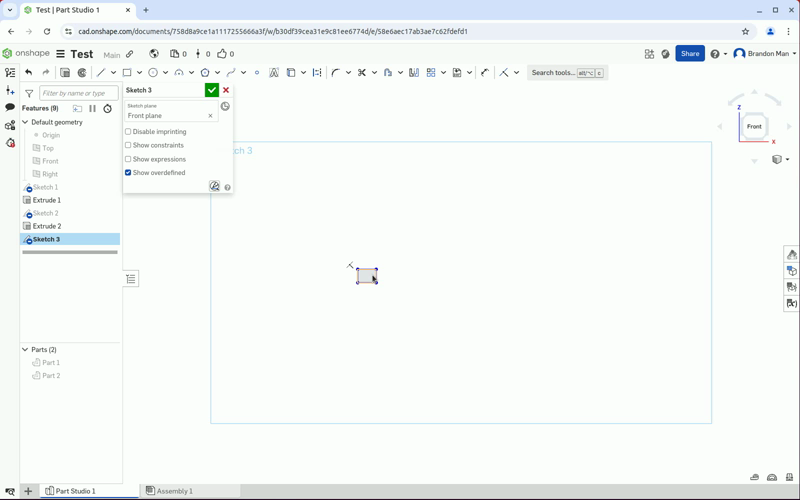
scroll(6)
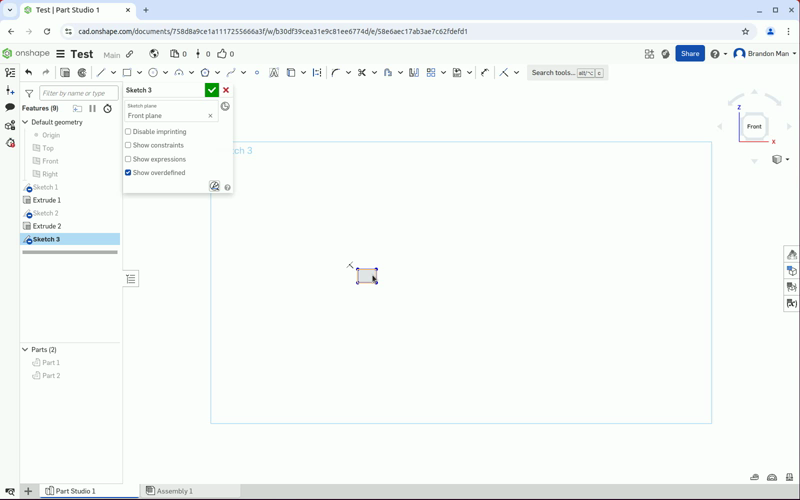
scroll(6)
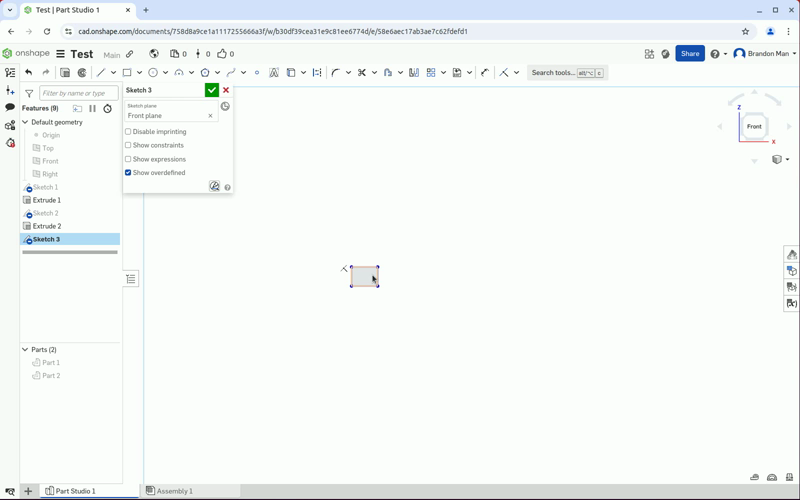
scroll(6)
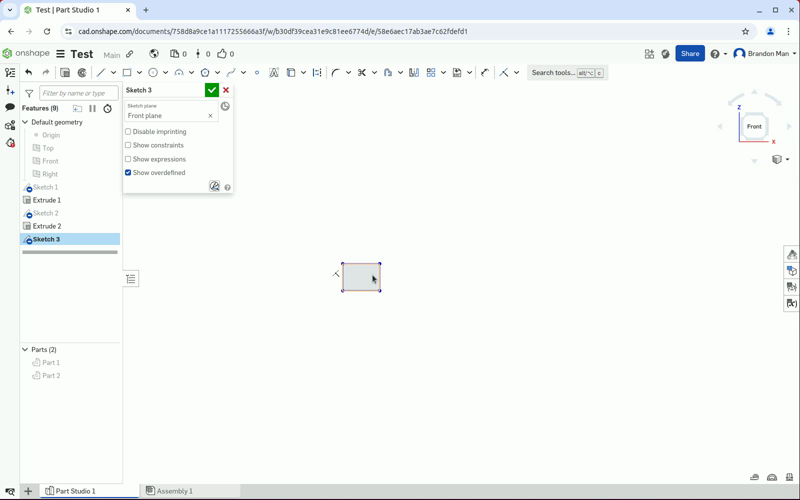
scroll(6)
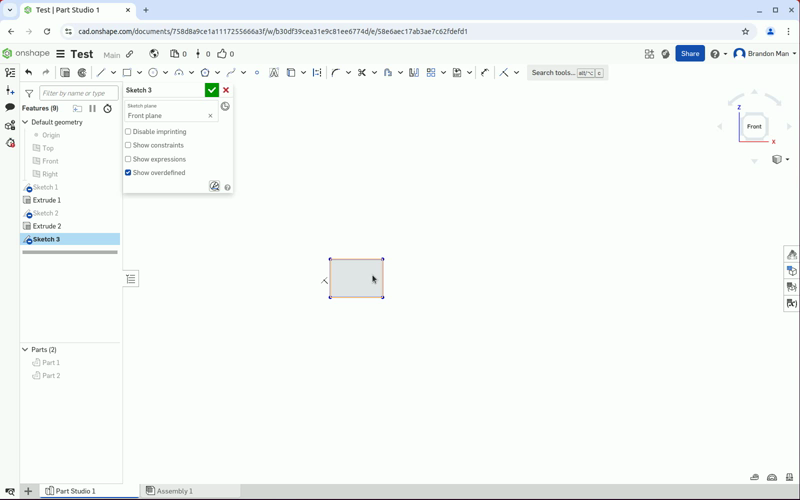
scroll(6)
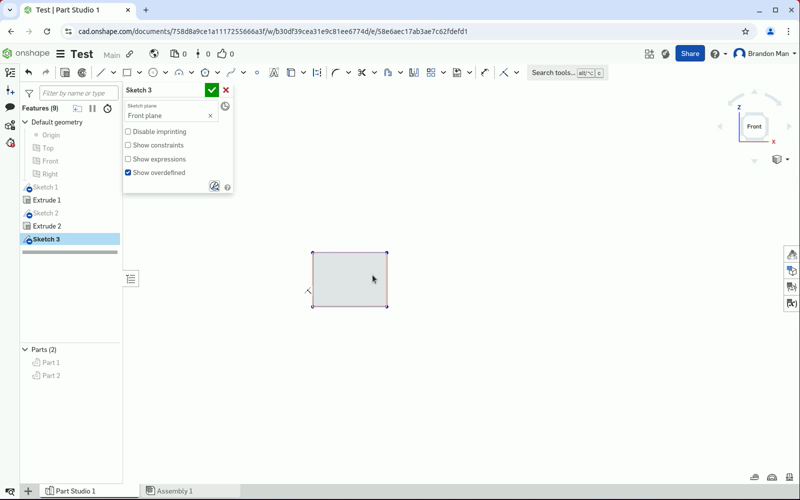
scroll(6)
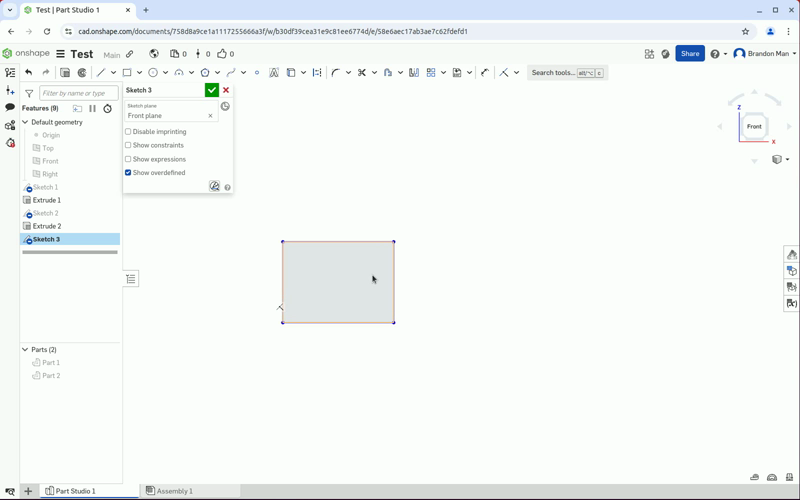
scroll(6)
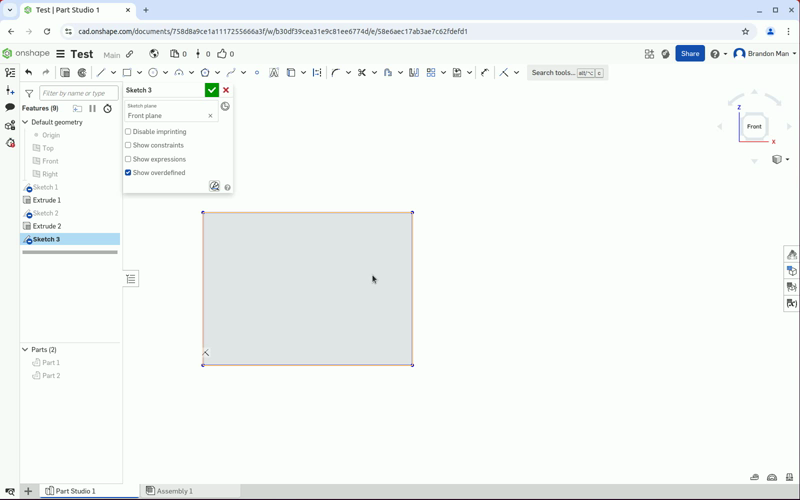
click(372, 274)
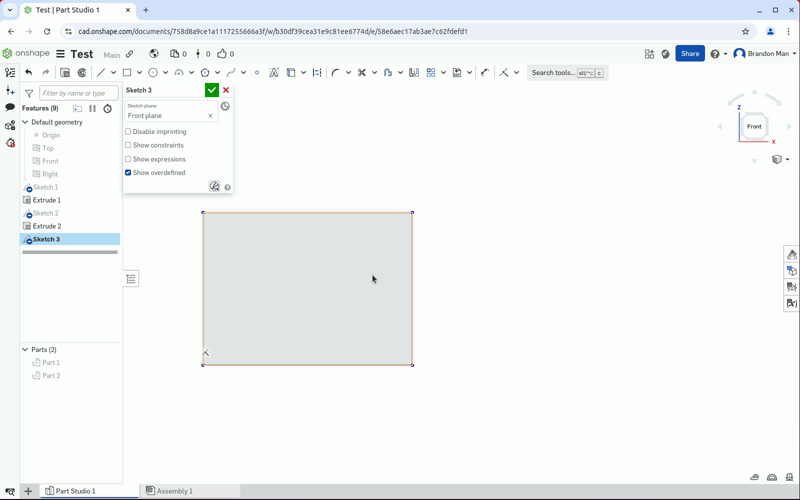
scroll(-6)
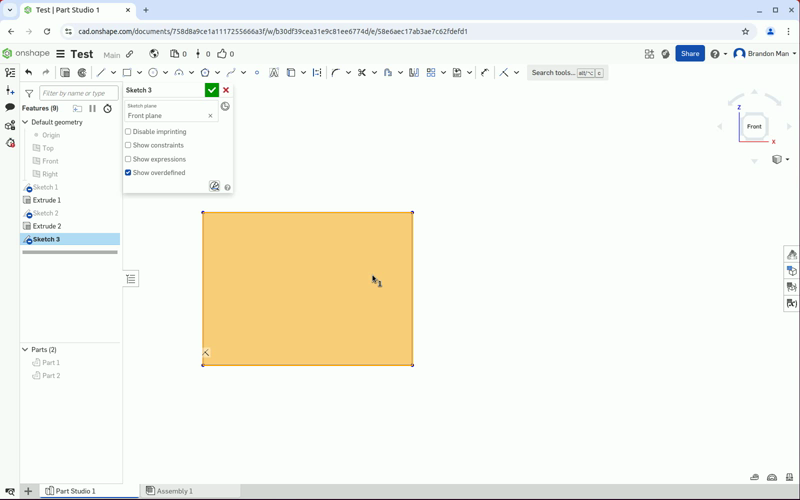
scroll(-6)
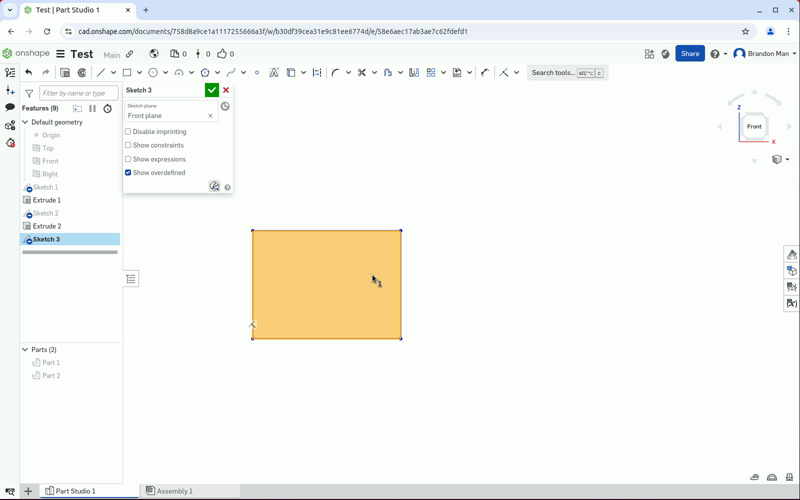
scroll(-6)
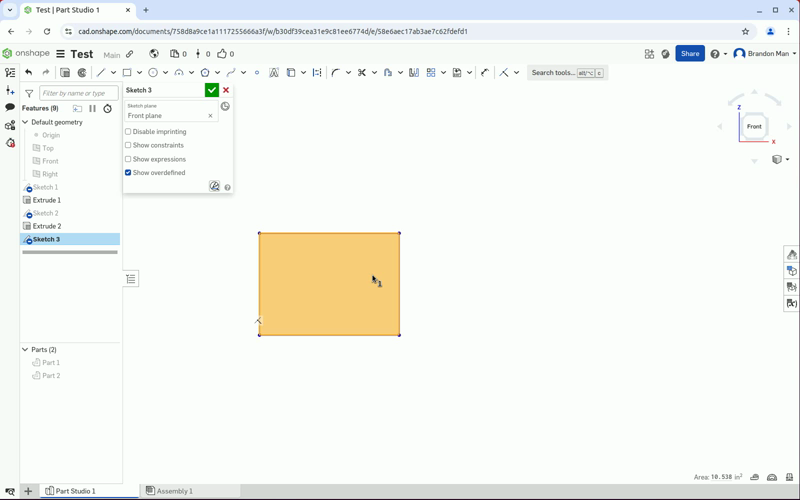
scroll(-6)
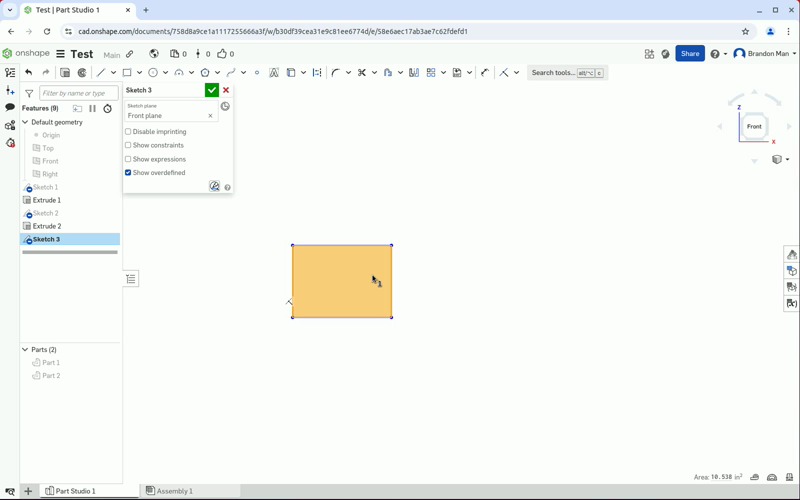
scroll(-6)
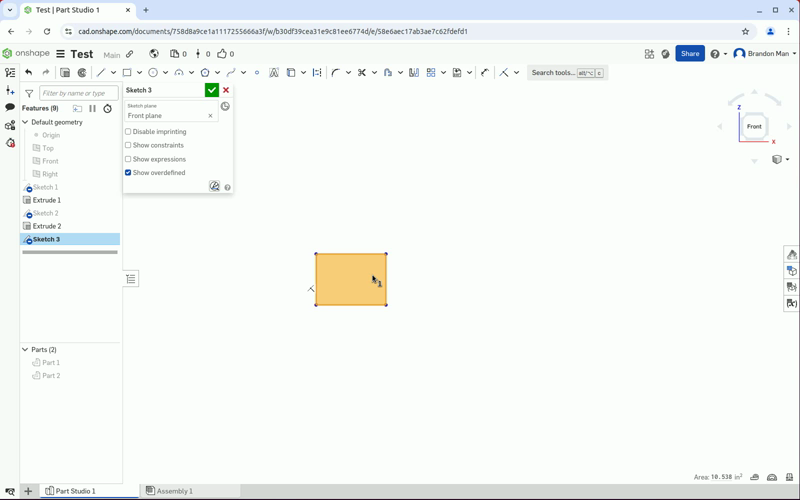
scroll(-6)
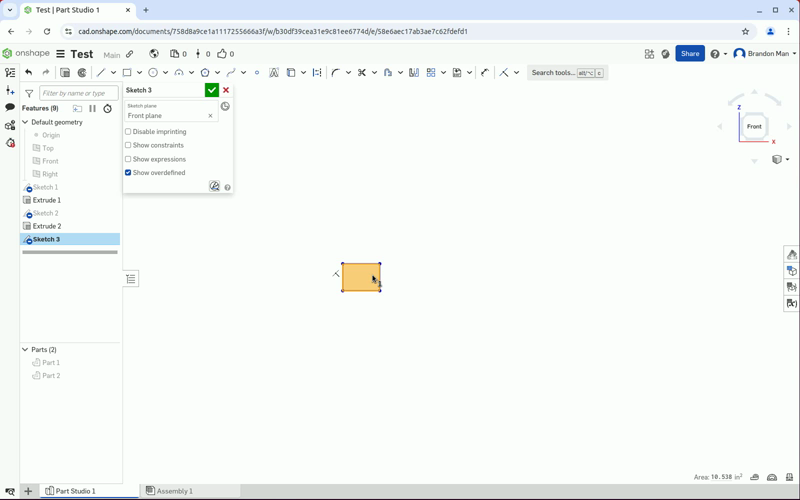
scroll(-6)
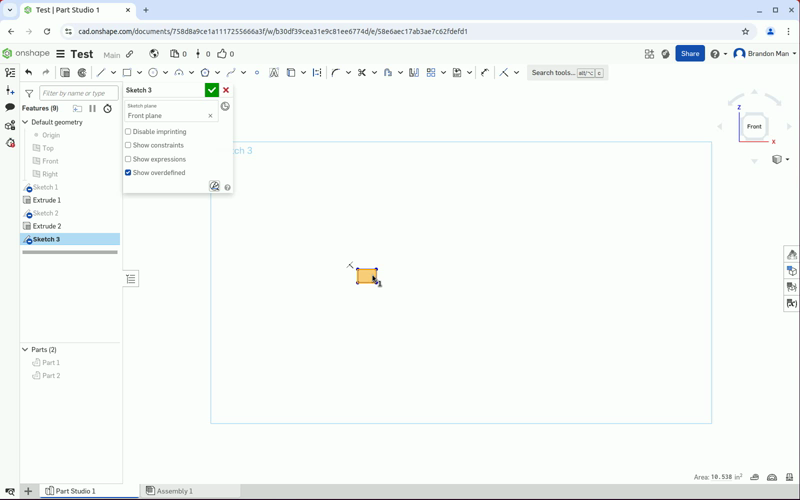
mouse_move(73, 352)
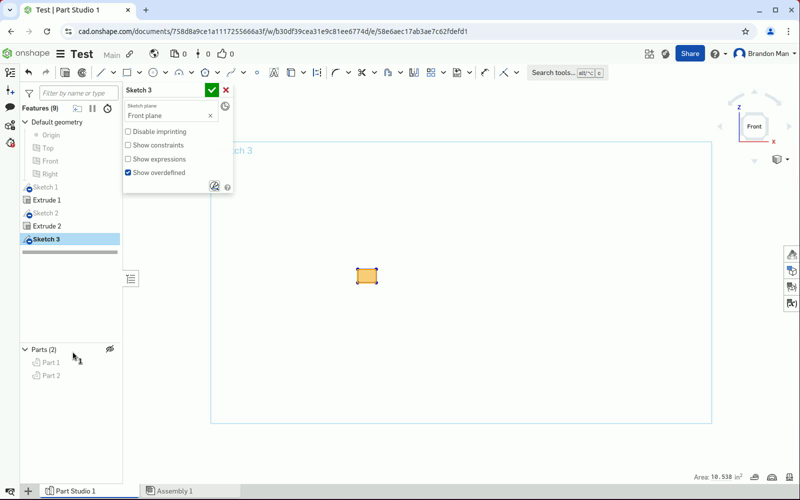
key(shift+y)
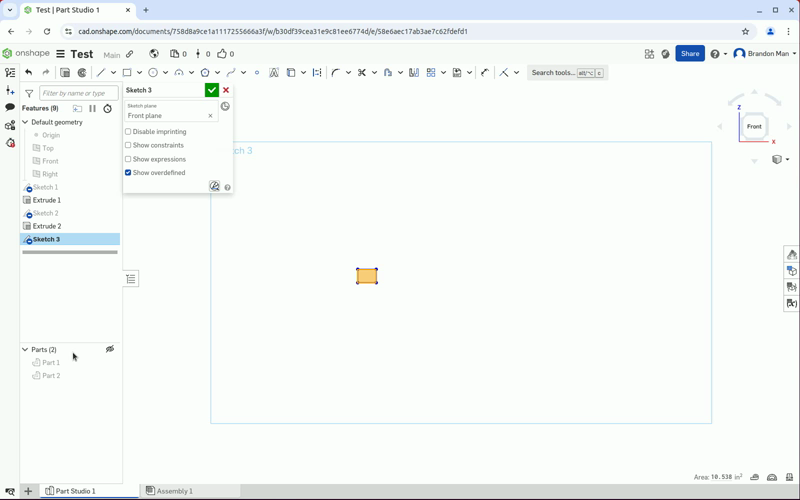
key(shift+e)
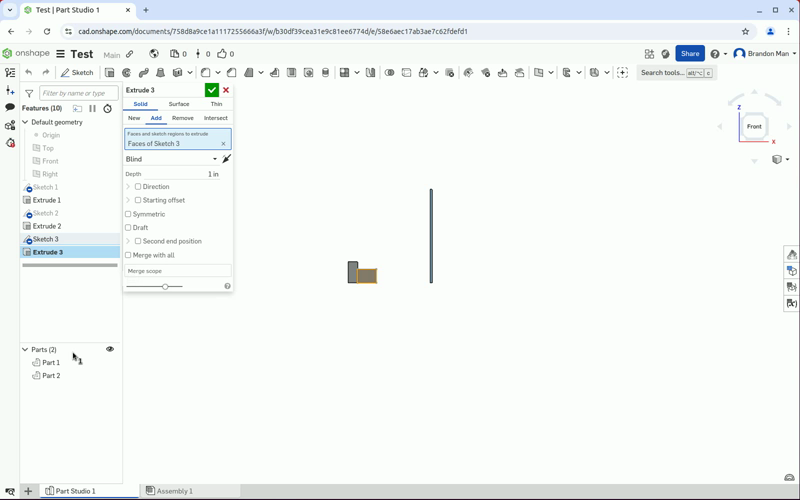
mouse_move(143, 106)
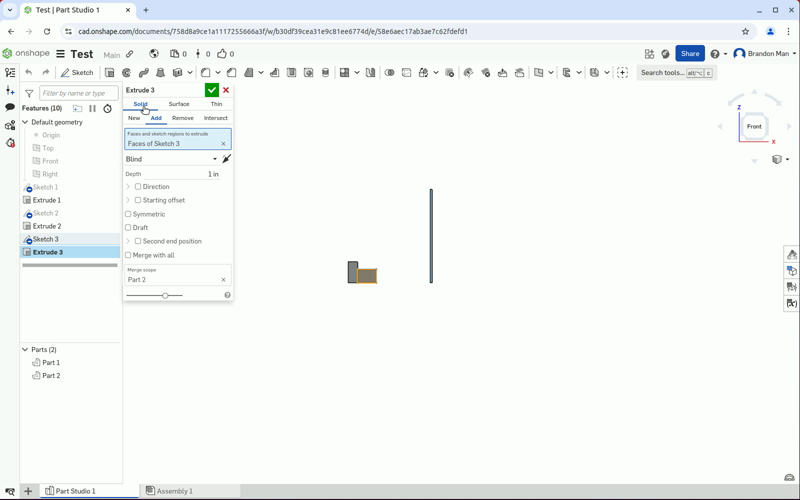
click(143, 106)
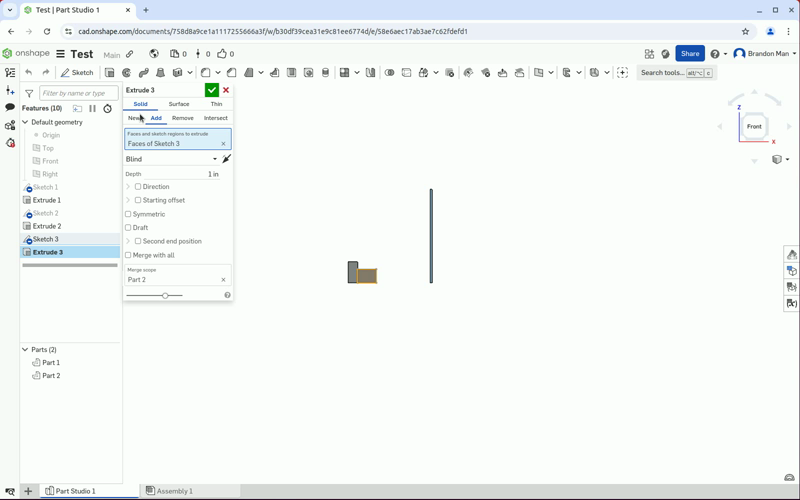
mouse_move(137, 120)
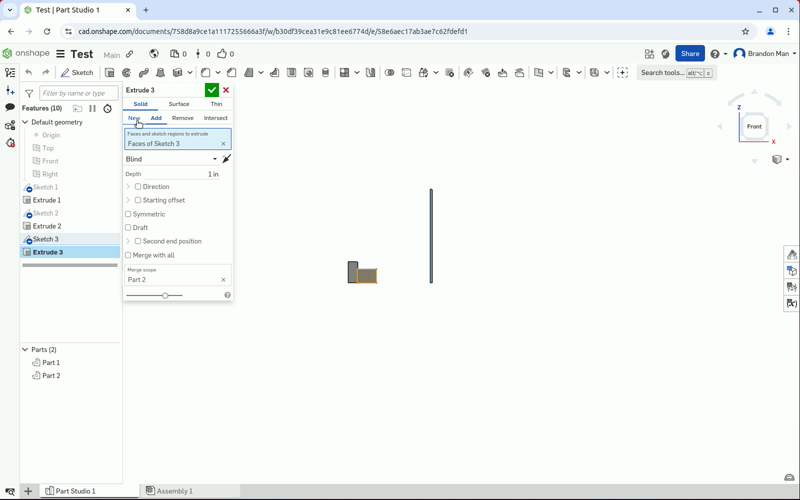
click(137, 120)
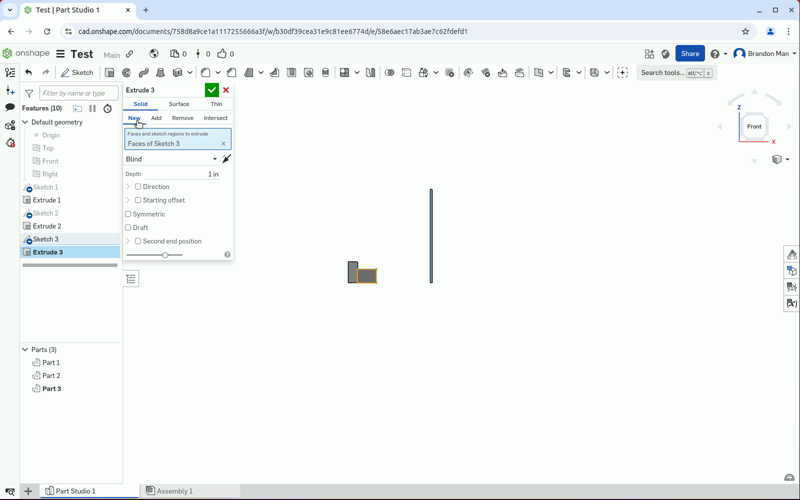
key(tab, 4)
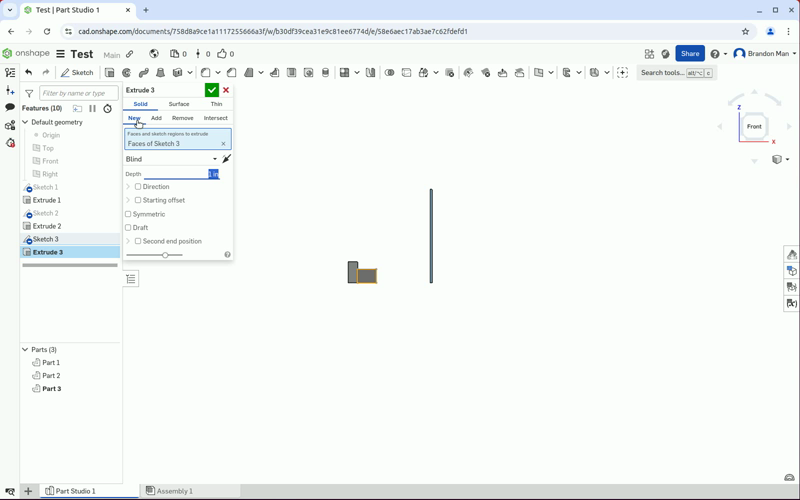
text(3.851)
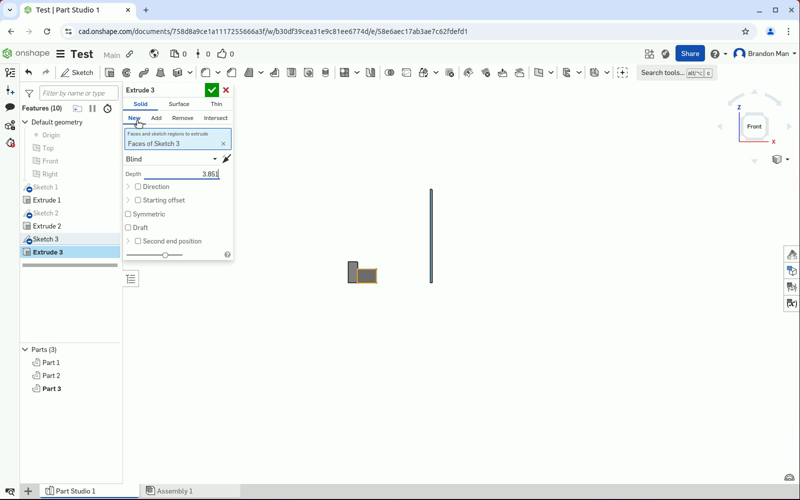
key(enter)
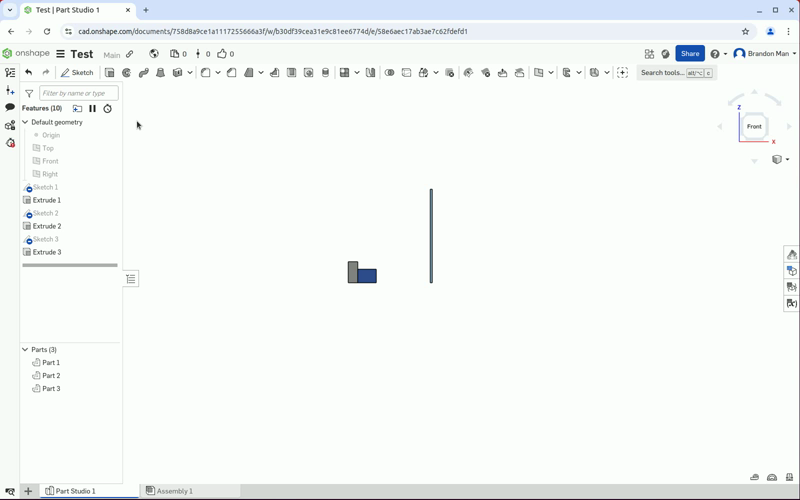
key(shift+h)
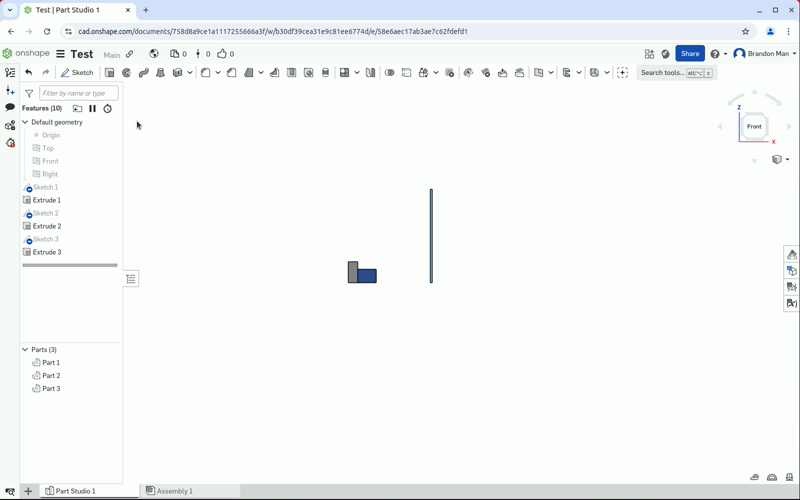
key(shift+h)
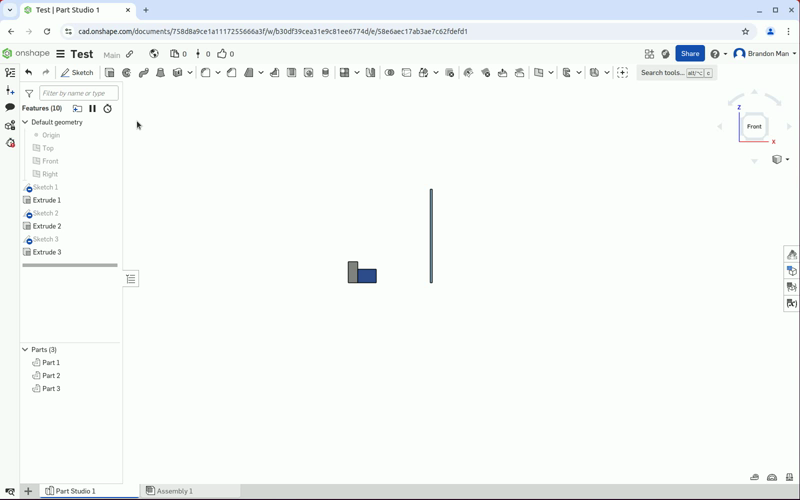
mouse_move(73, 189)
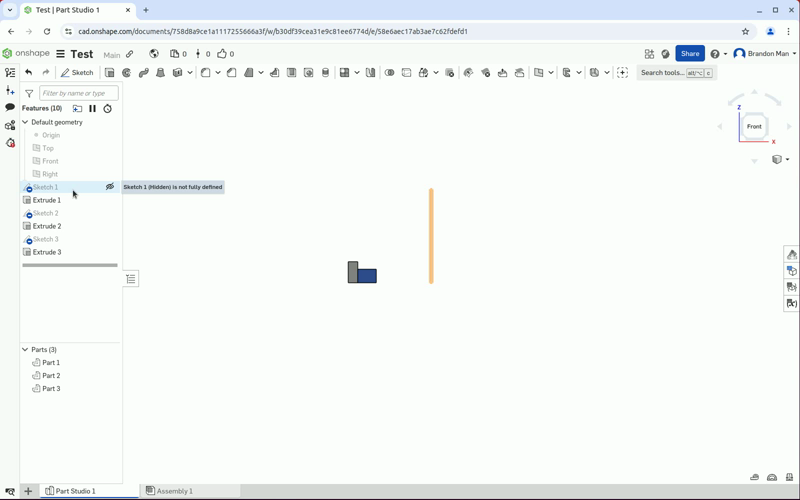
click(73, 189)
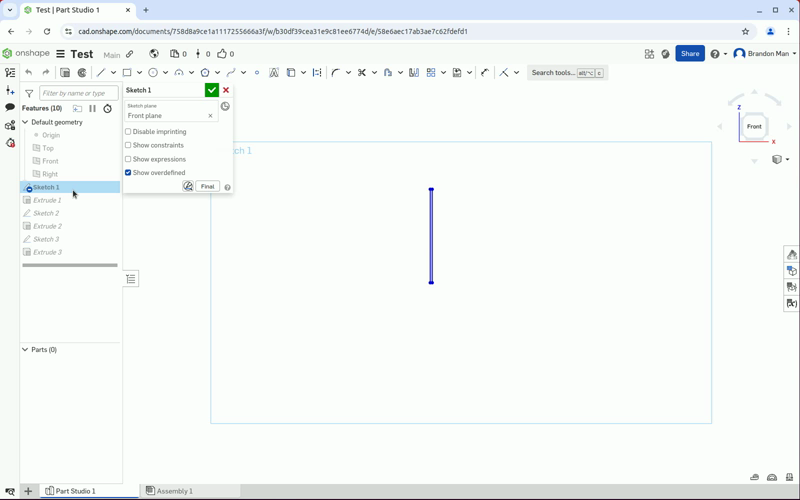
mouse_move(229, 92)
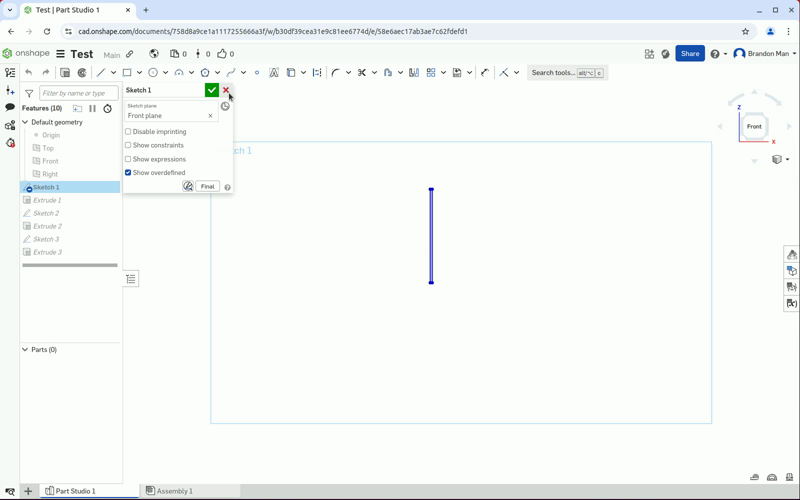
click(229, 92)
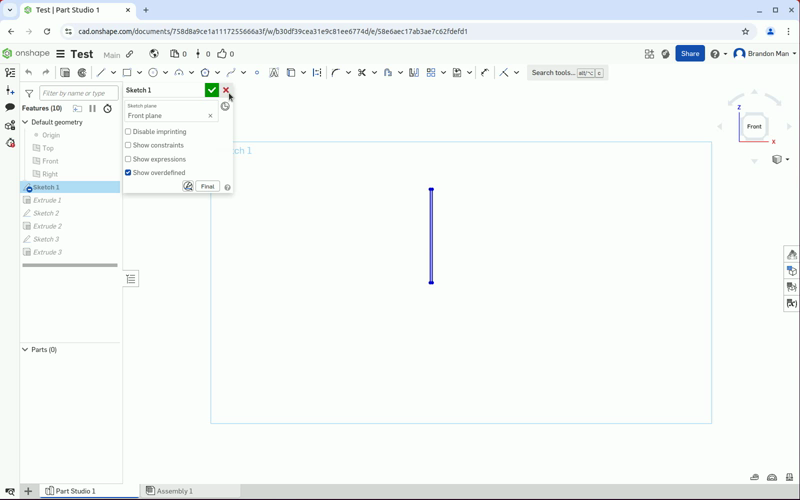
key(shift+s)
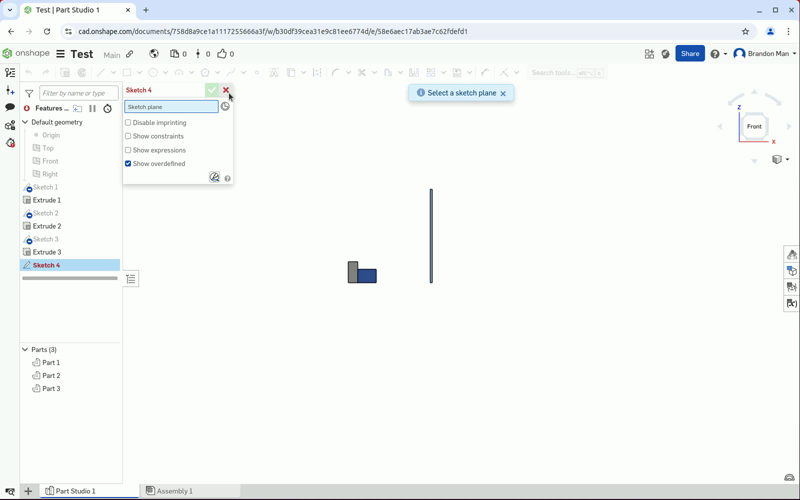
mouse_move(73, 163)
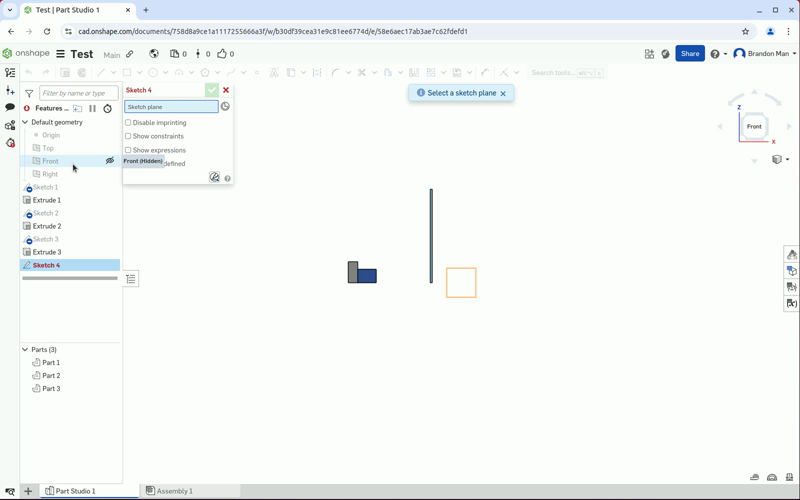
click(73, 163)
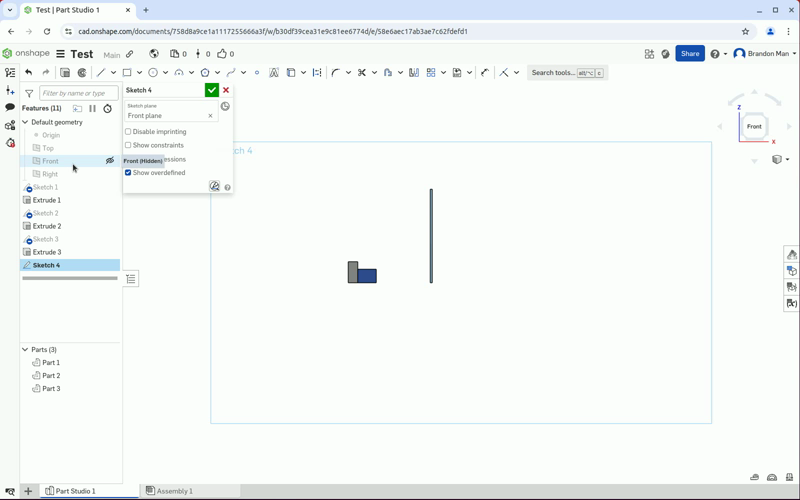
mouse_move(73, 352)
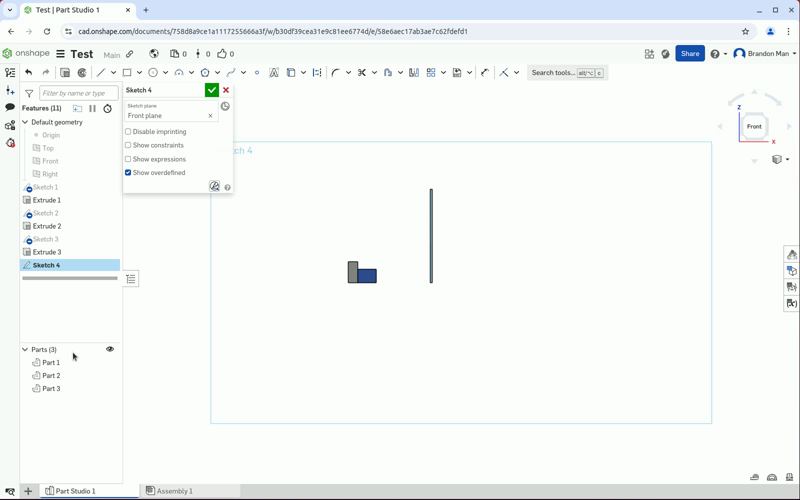
key(y)
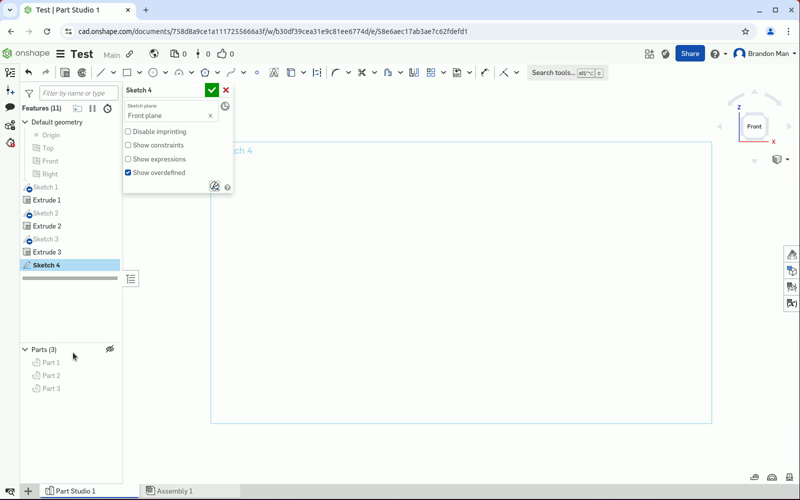
key(l)
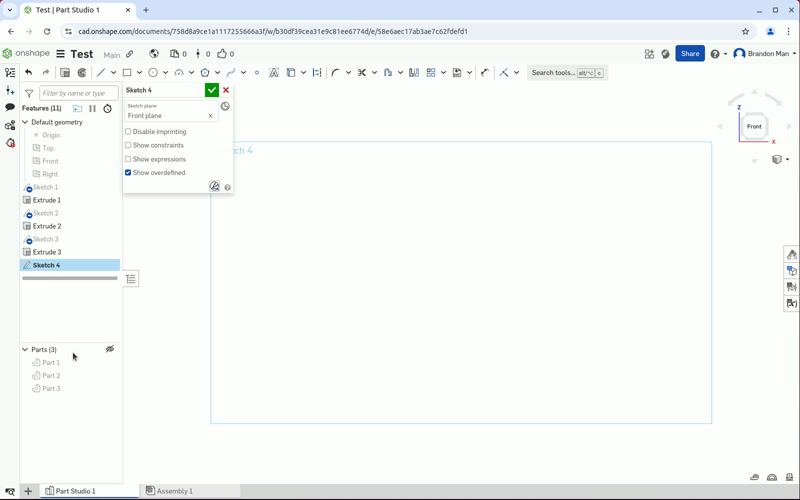
key_down(shift)
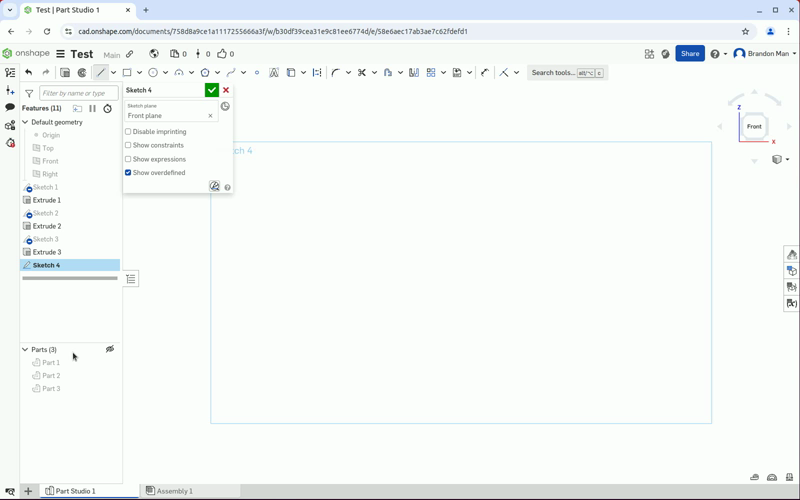
mouse_move(348, 285)
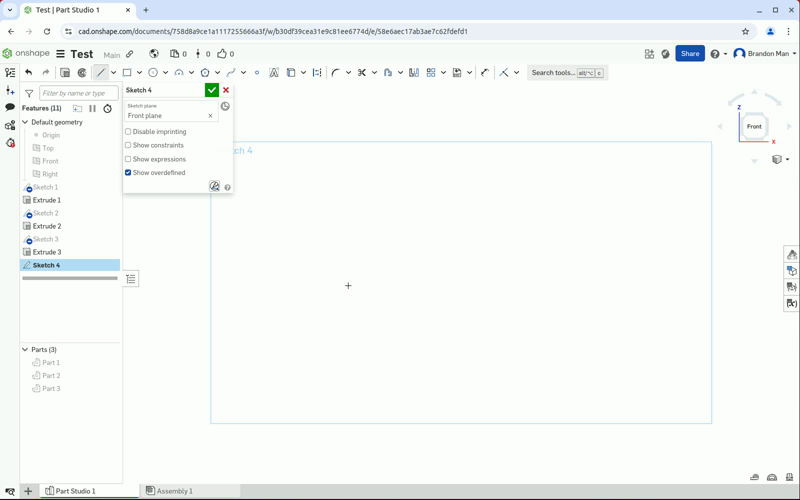
click(348, 285)
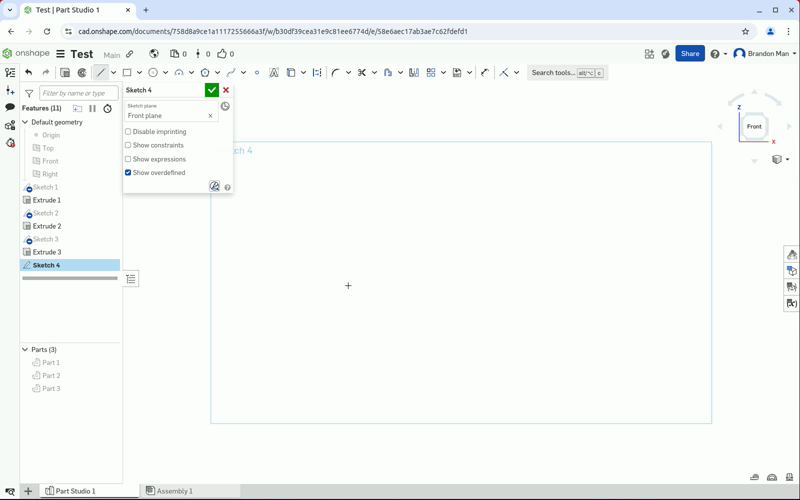
key_up(shift)
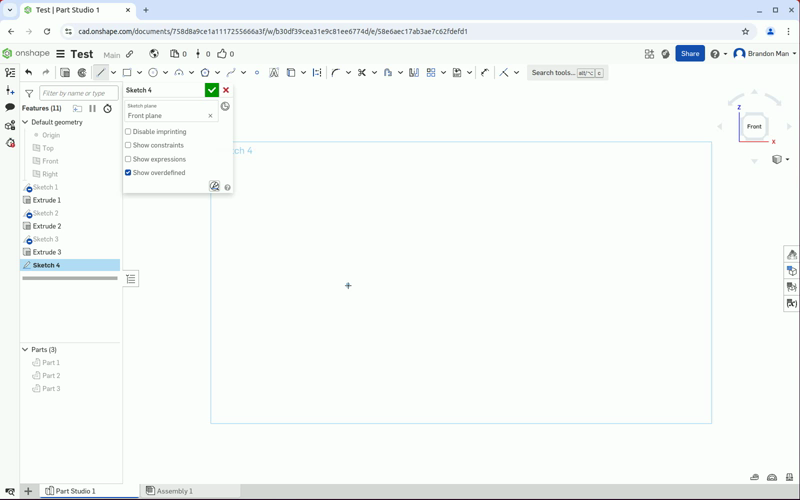
key_down(shift)
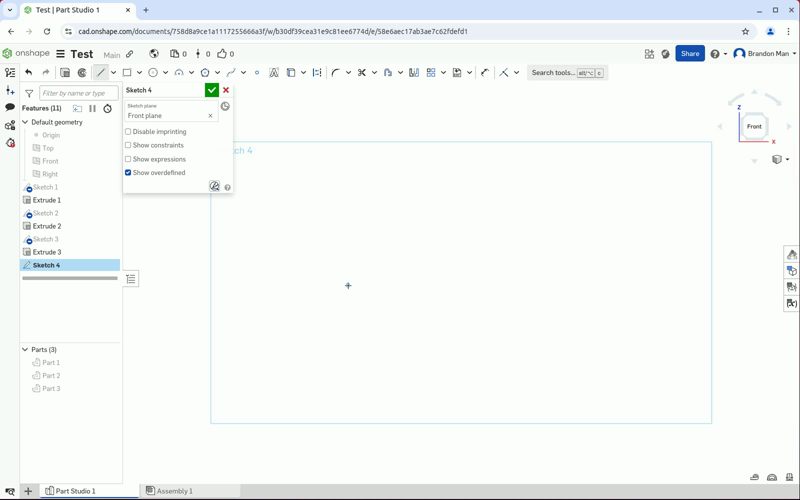
mouse_move(432, 285)
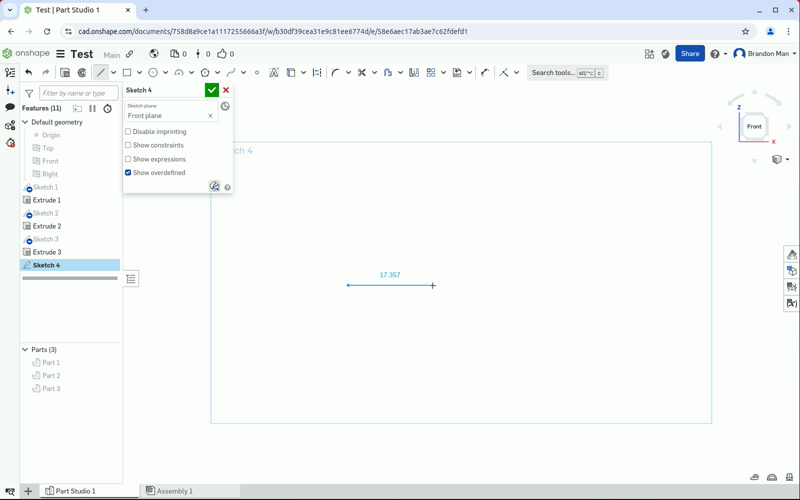
click(432, 285)
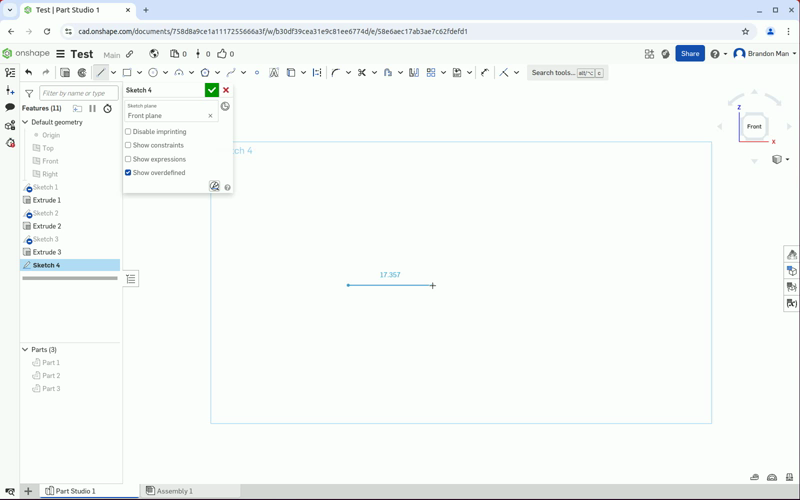
key_up(shift)
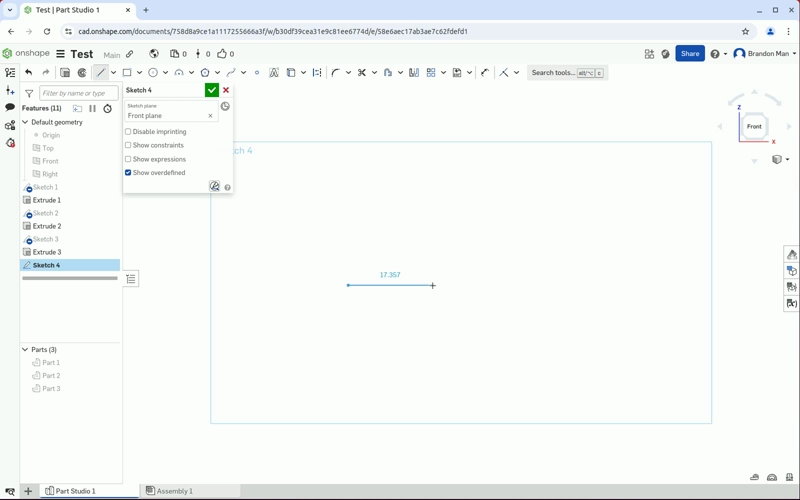
key_down(shift)
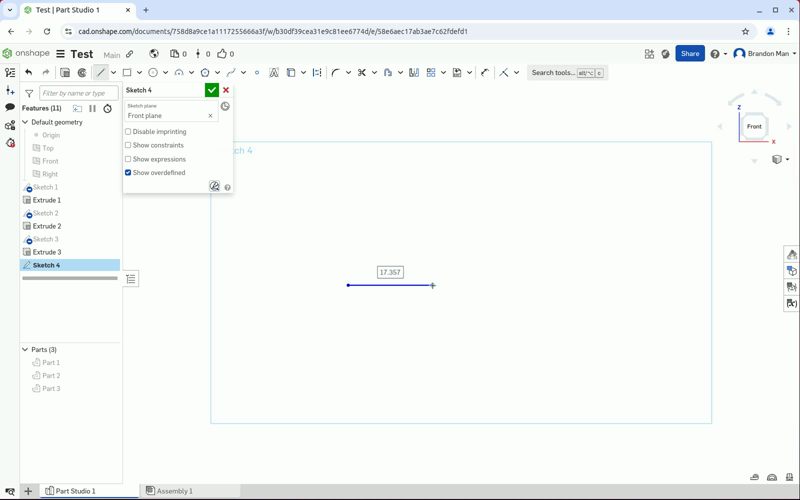
mouse_move(462, 285)
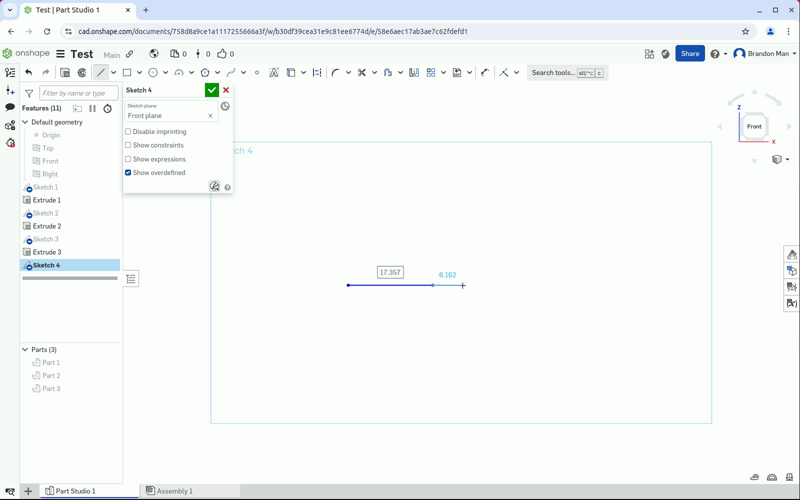
mouse_move(432, 282)
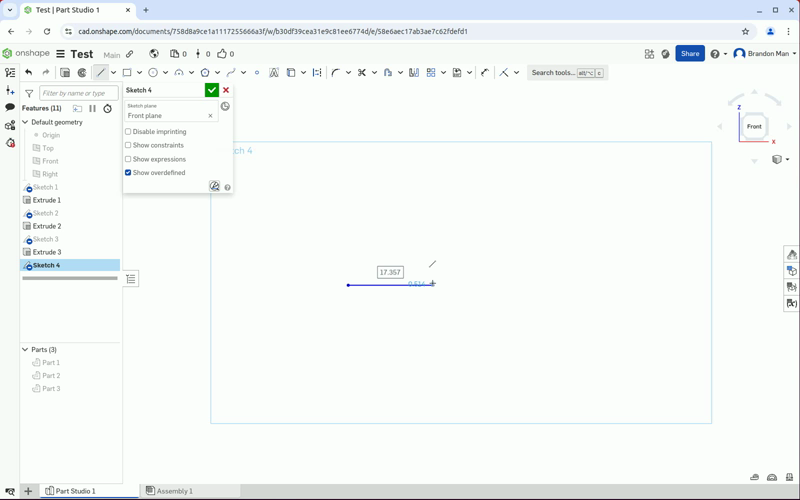
scroll(6)
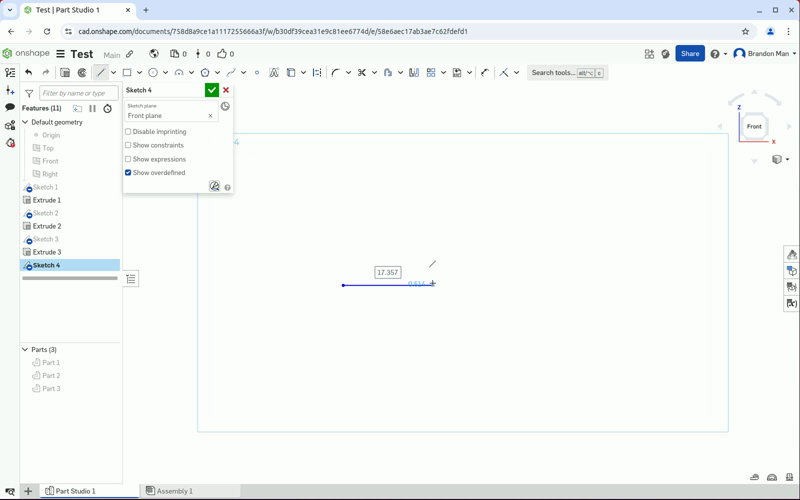
scroll(6)
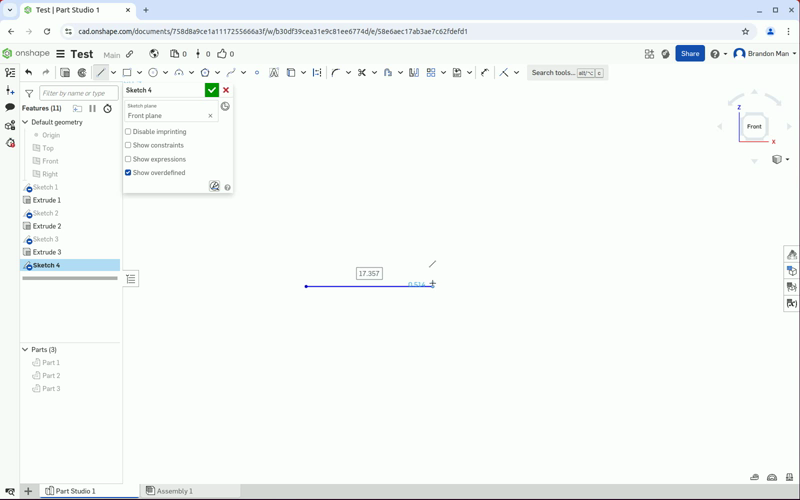
scroll(6)
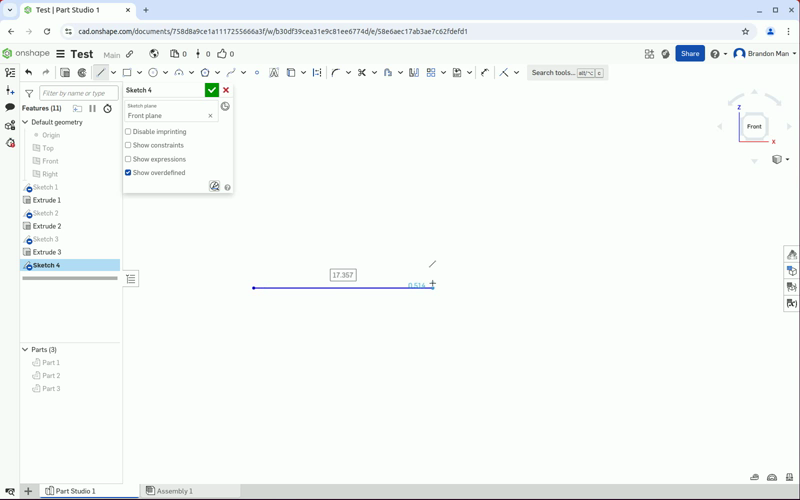
scroll(6)
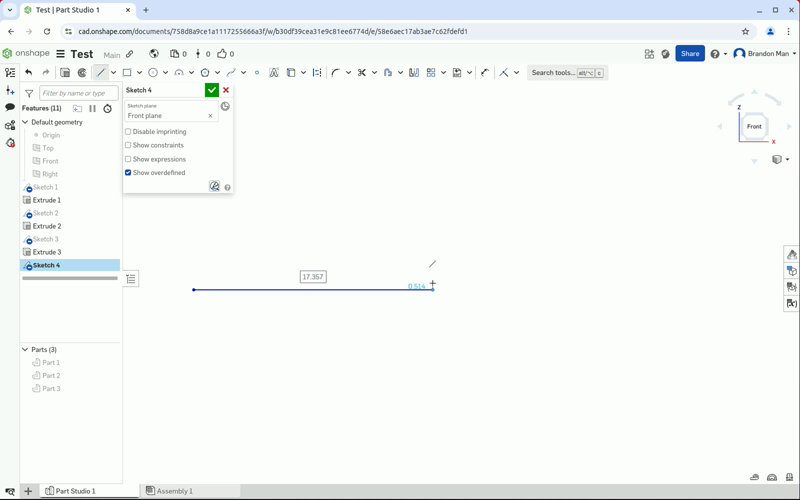
scroll(6)
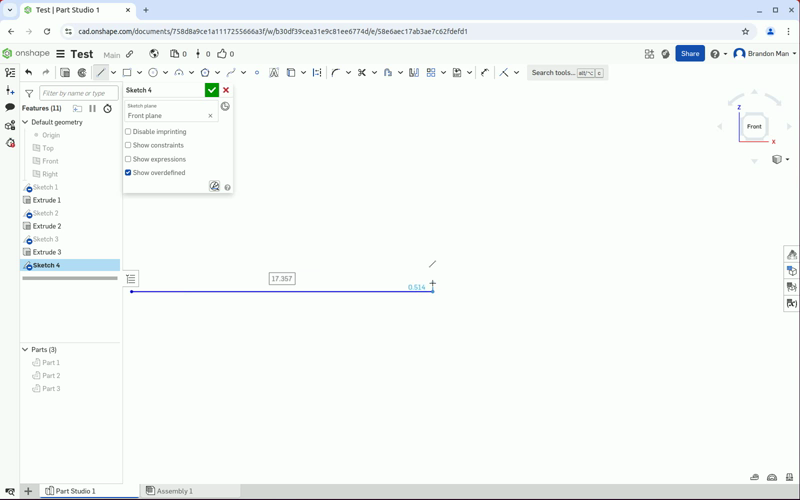
scroll(6)
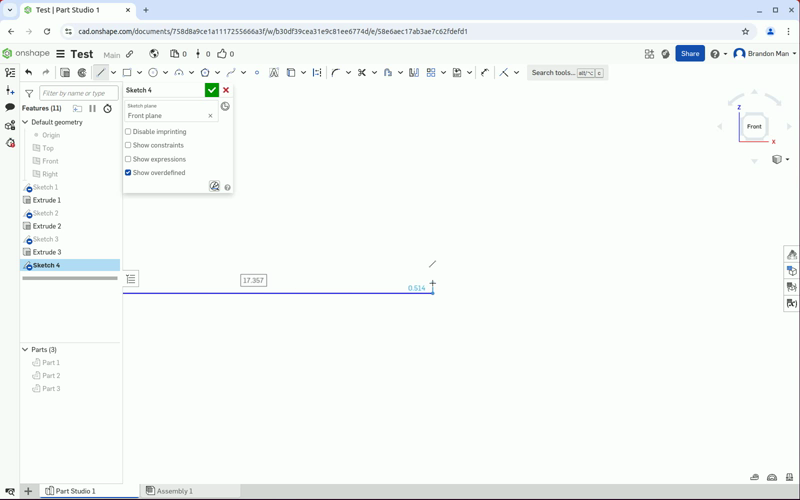
scroll(6)
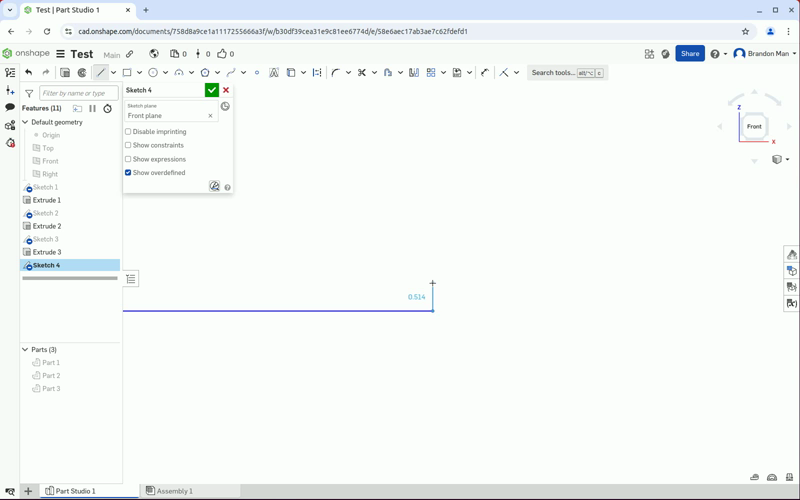
click(432, 282)
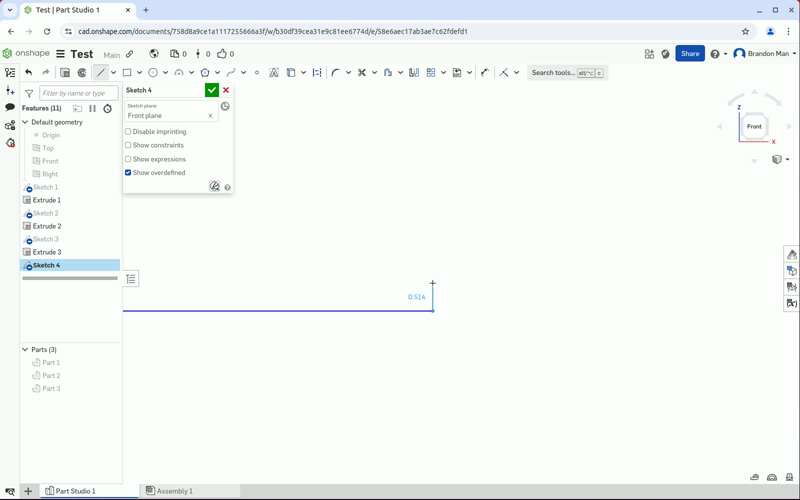
scroll(-6)
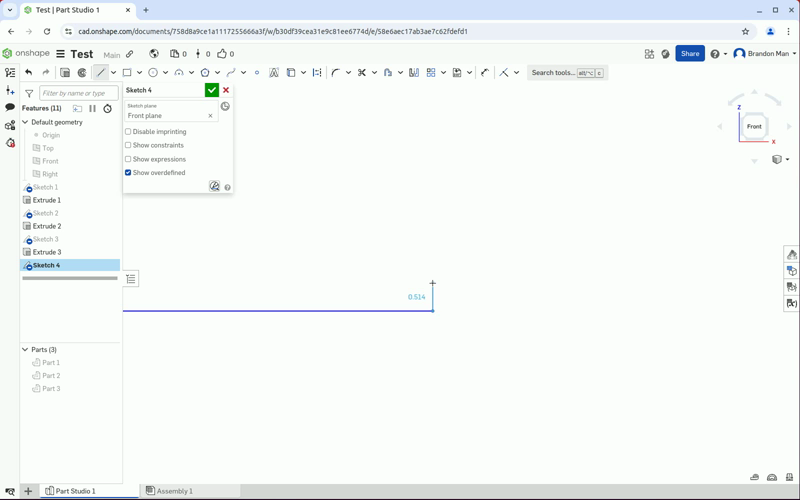
scroll(-6)
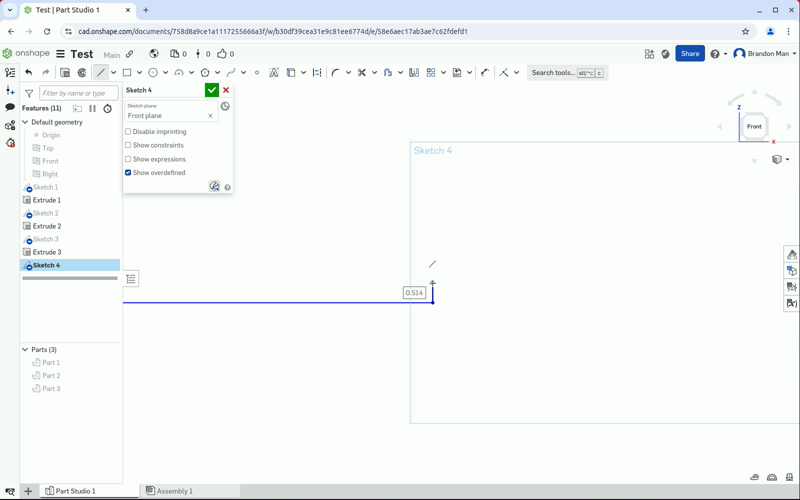
scroll(-6)
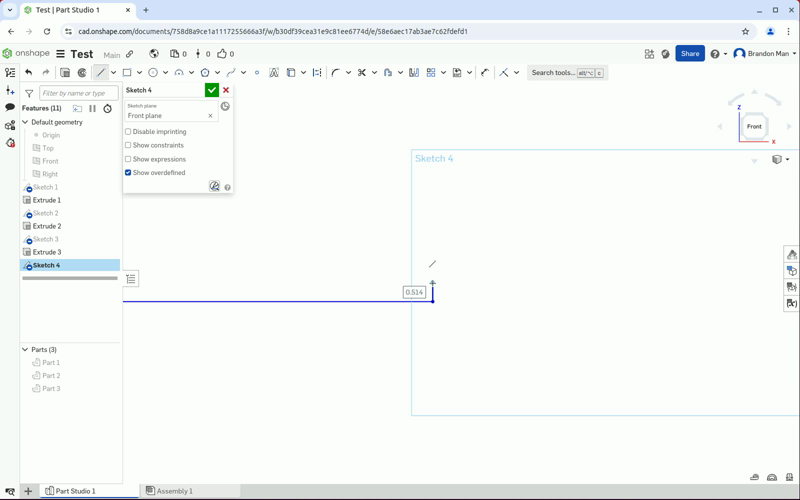
scroll(-6)
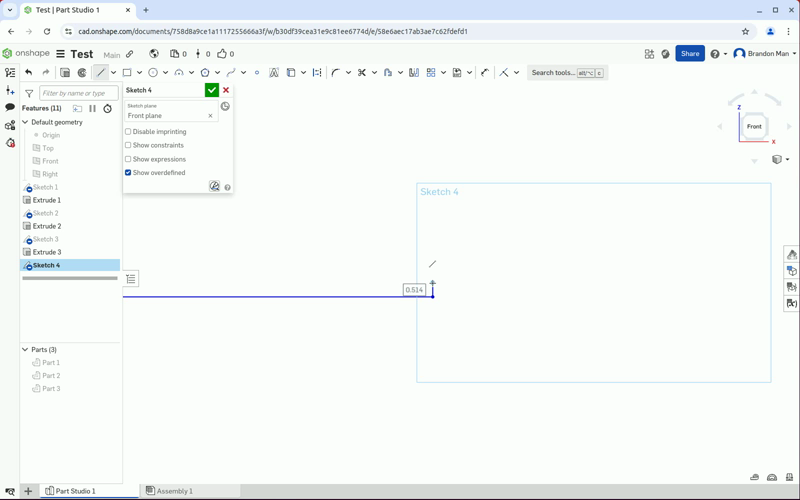
scroll(-6)
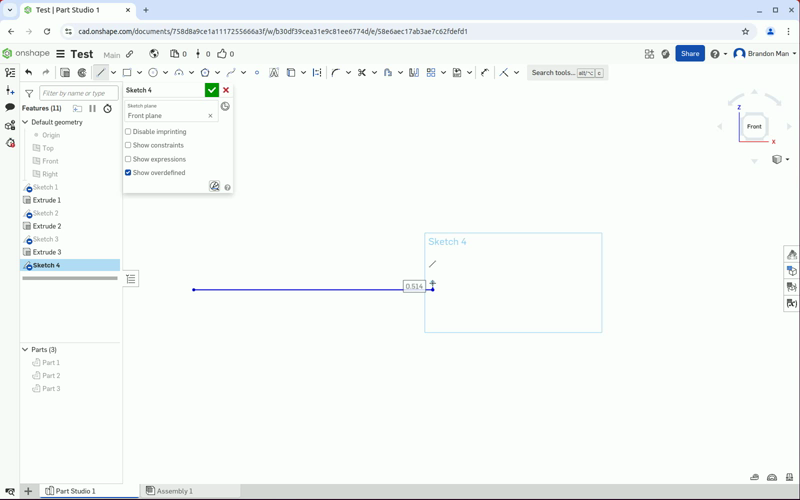
scroll(-6)
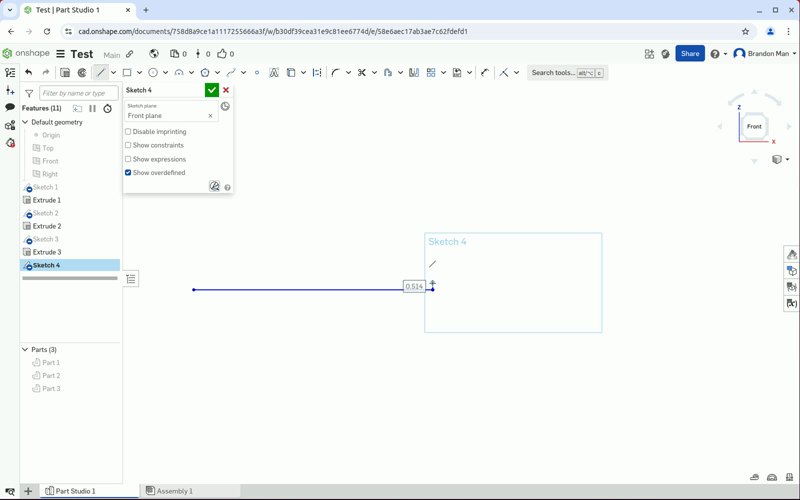
scroll(-6)
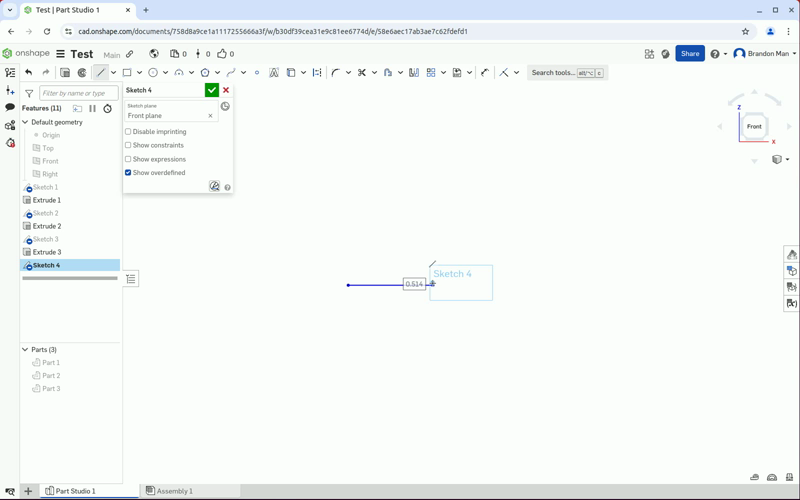
key_up(shift)
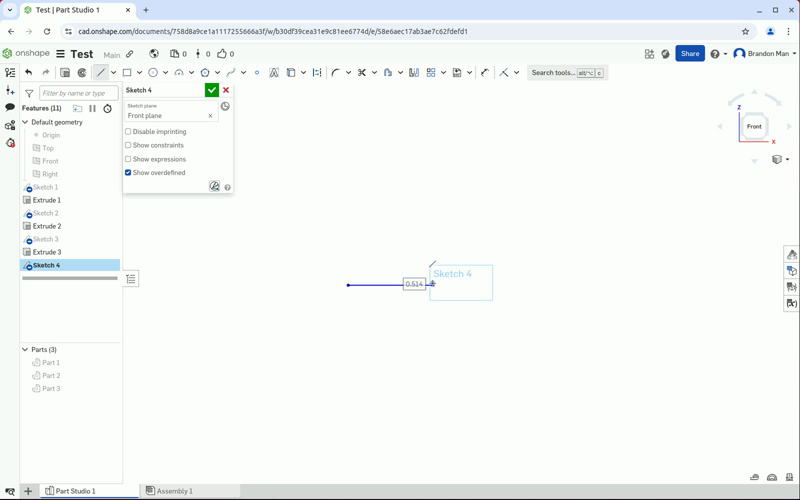
key_down(shift)
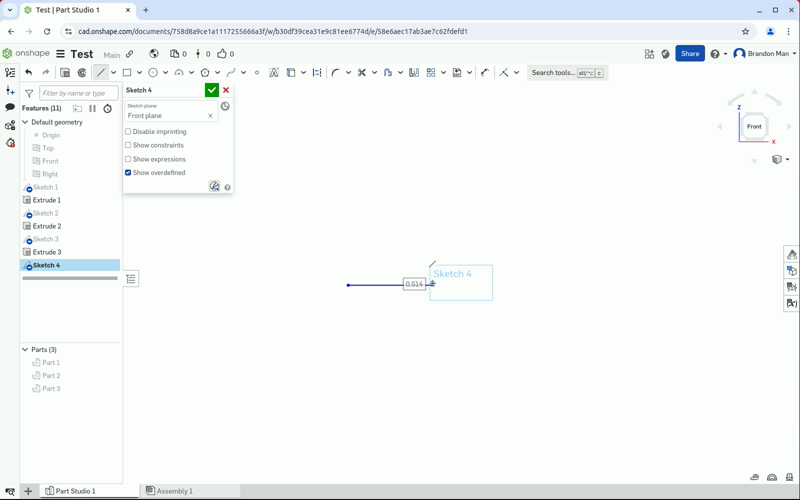
mouse_move(462, 282)
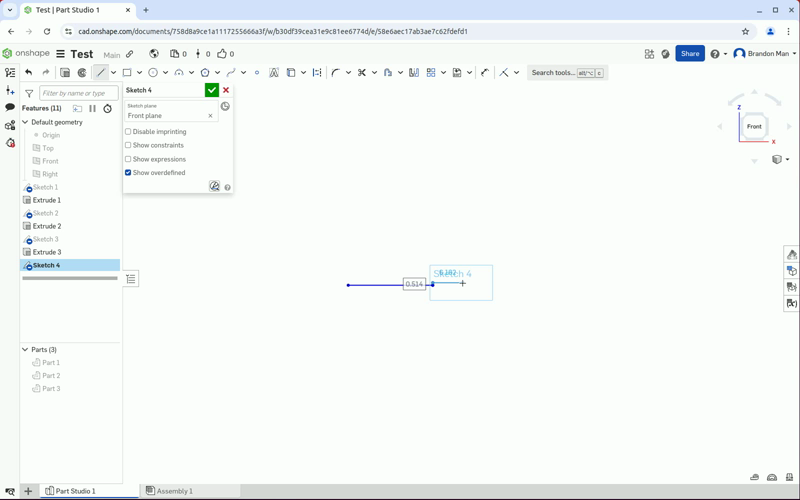
mouse_move(430, 282)
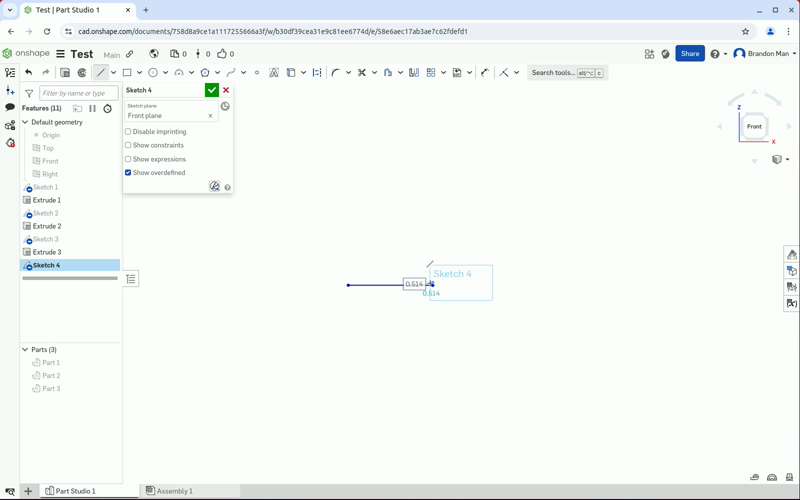
scroll(6)
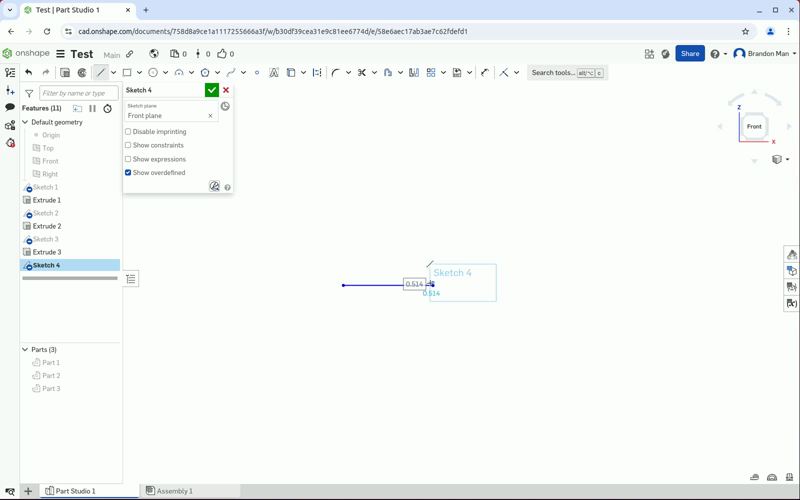
scroll(6)
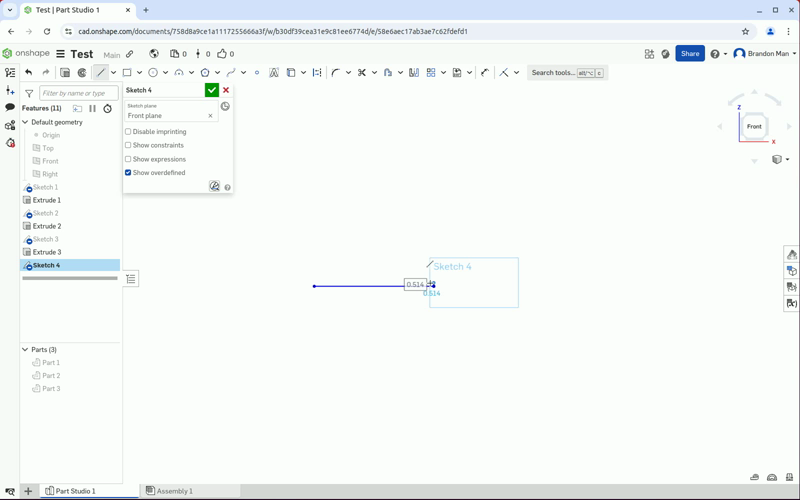
scroll(6)
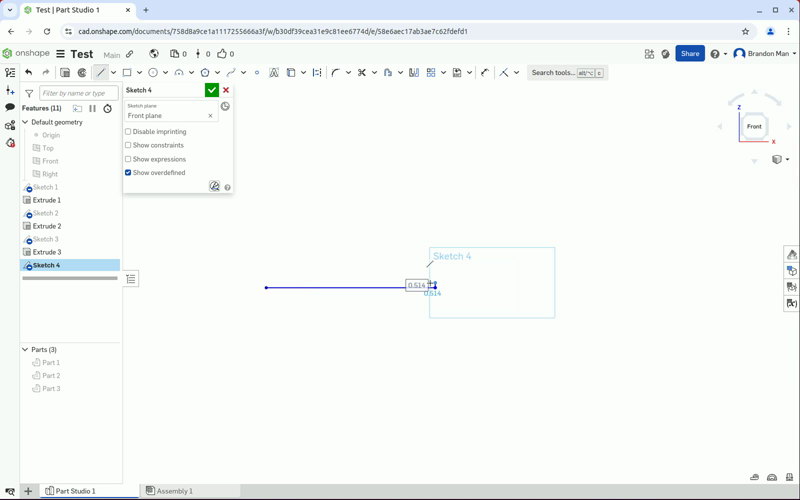
scroll(6)
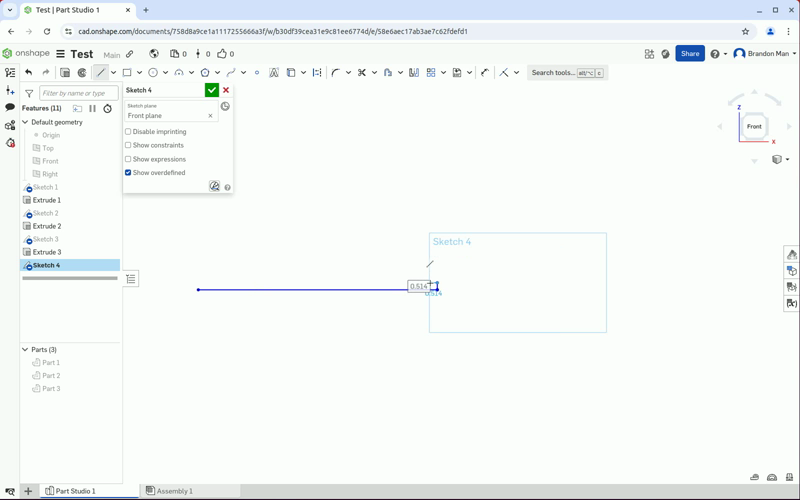
scroll(6)
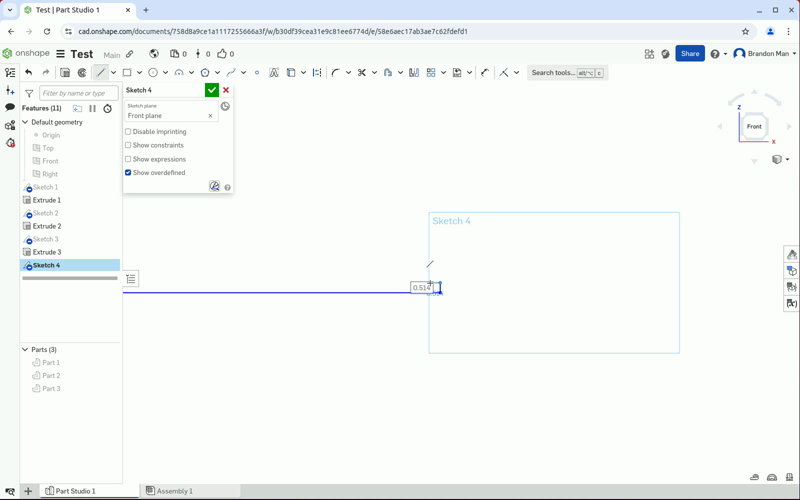
scroll(6)
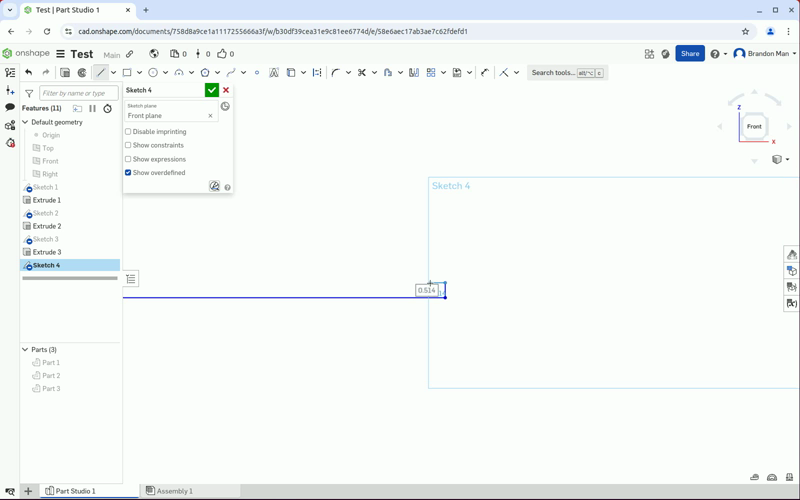
scroll(6)
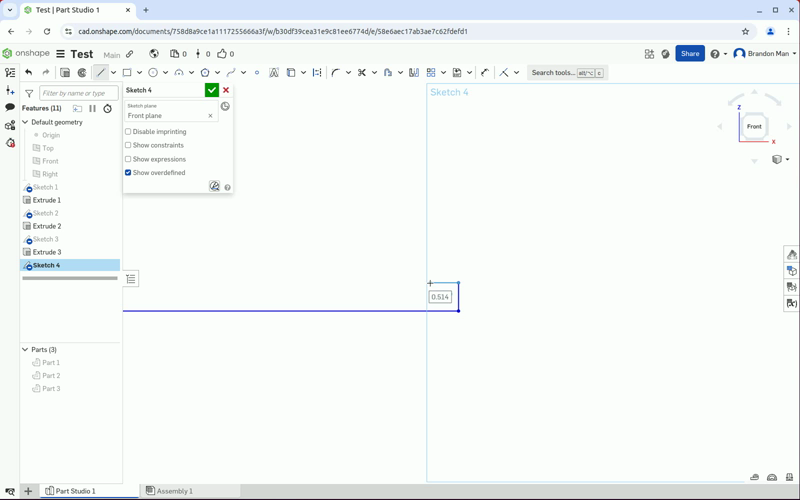
click(430, 282)
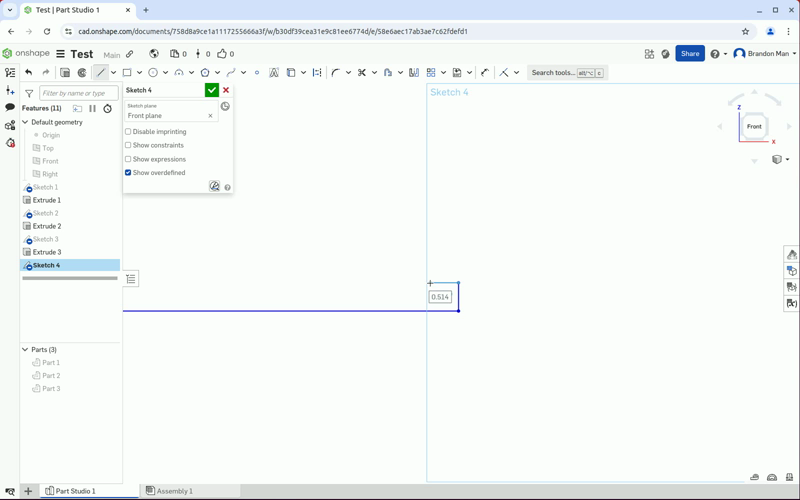
scroll(-6)
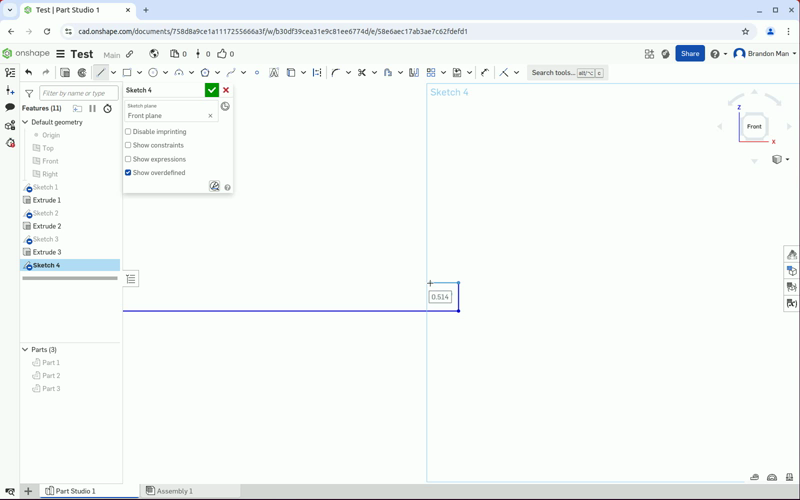
scroll(-6)
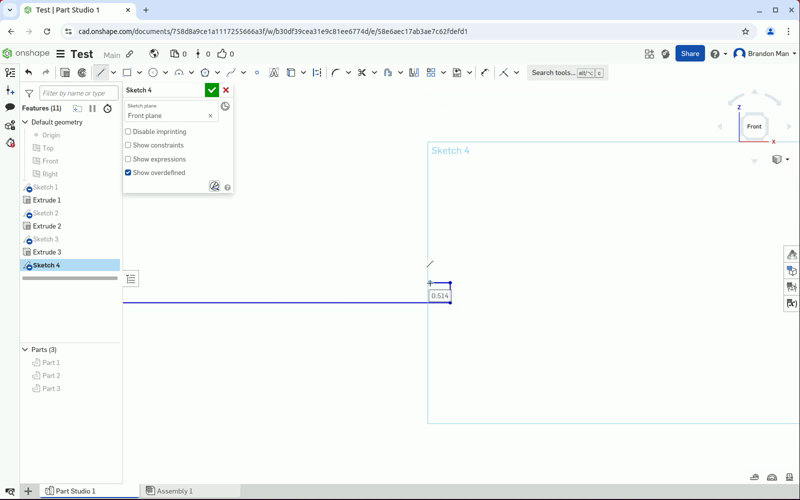
scroll(-6)
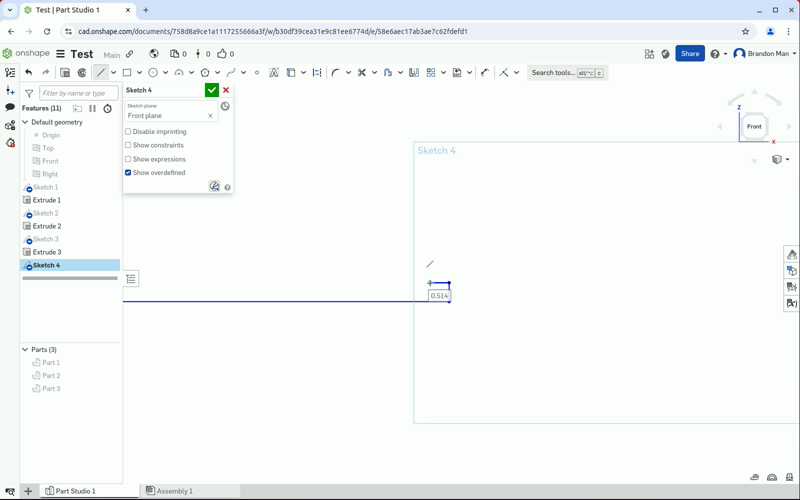
scroll(-6)
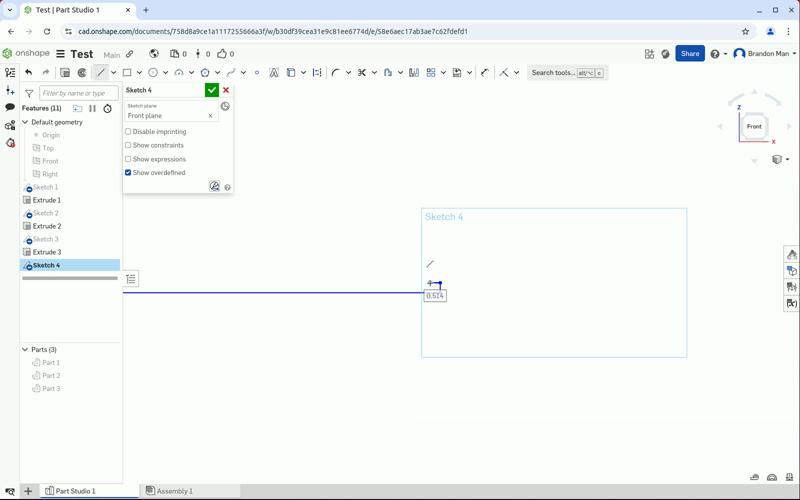
scroll(-6)
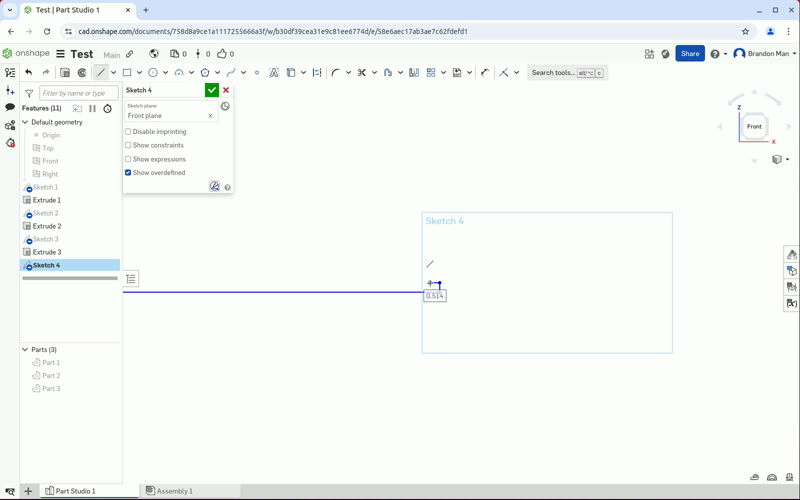
scroll(-6)
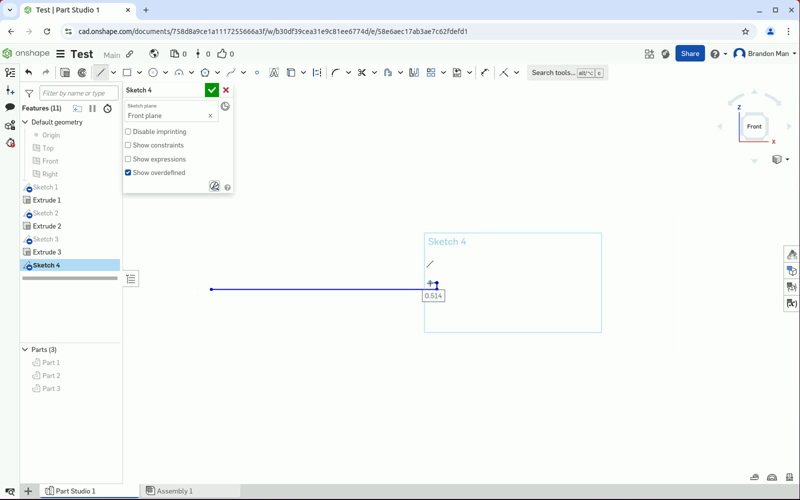
scroll(-6)
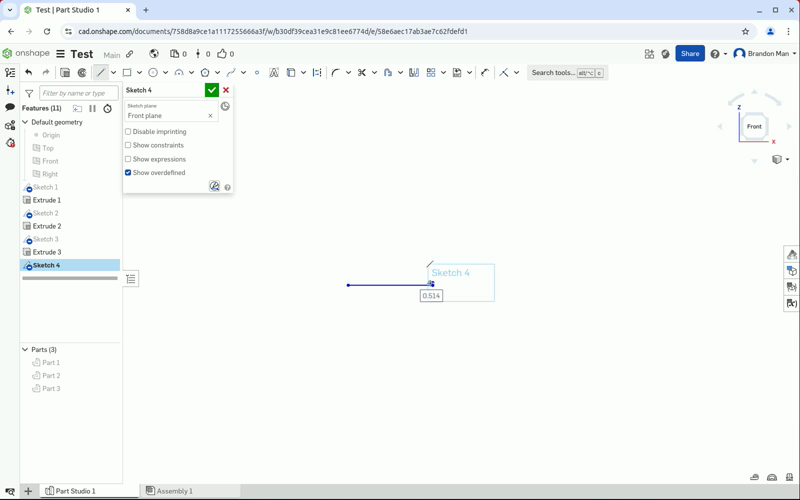
key_up(shift)
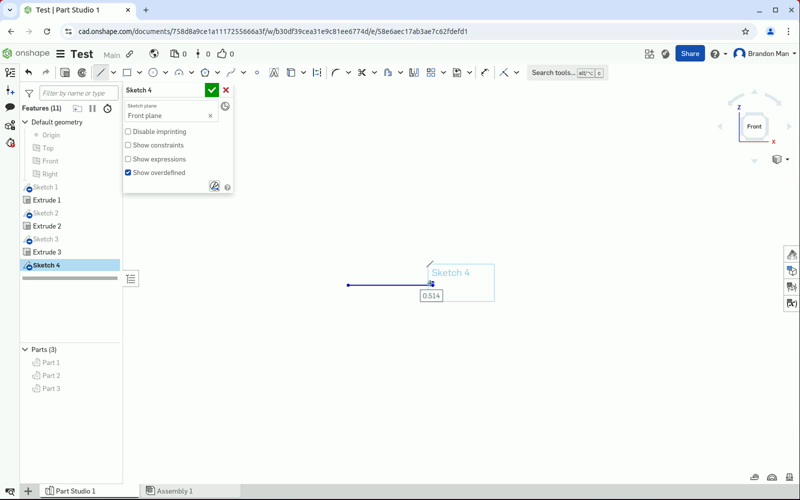
key_down(shift)
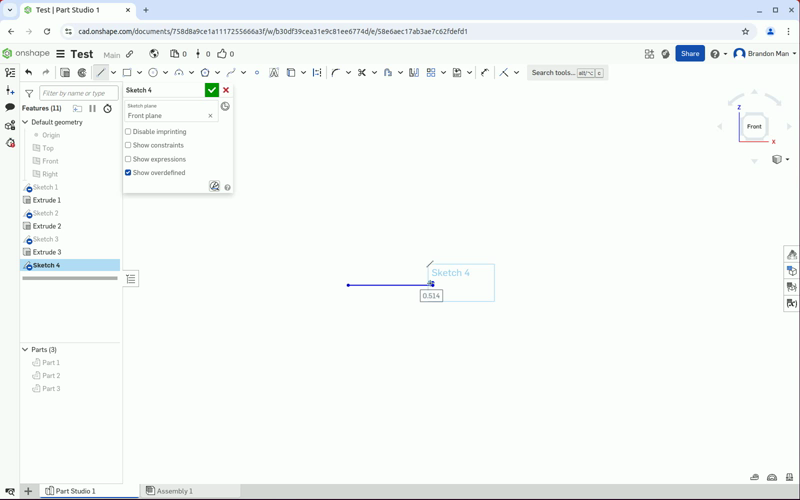
mouse_move(460, 282)
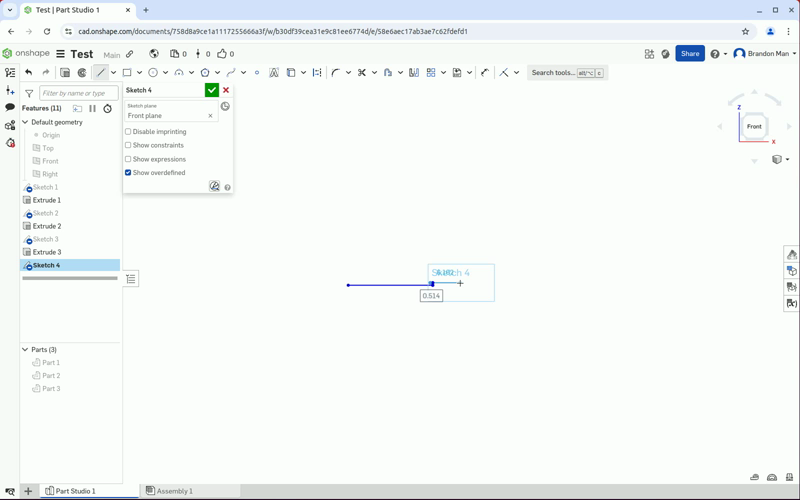
mouse_move(374, 282)
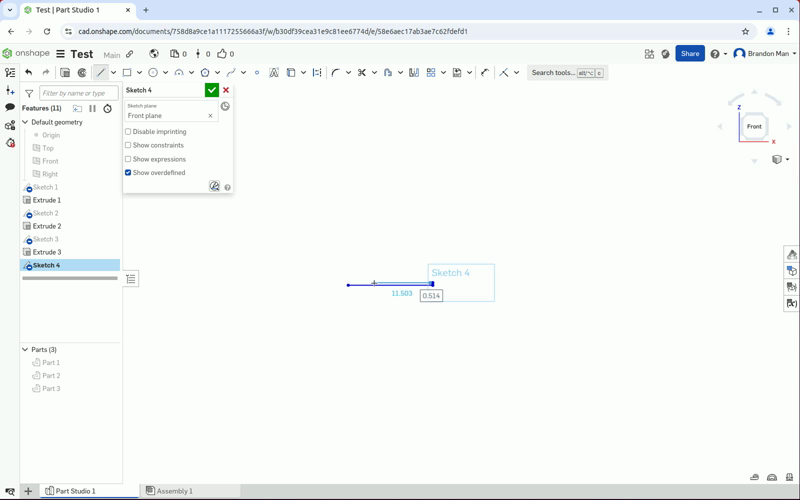
click(374, 282)
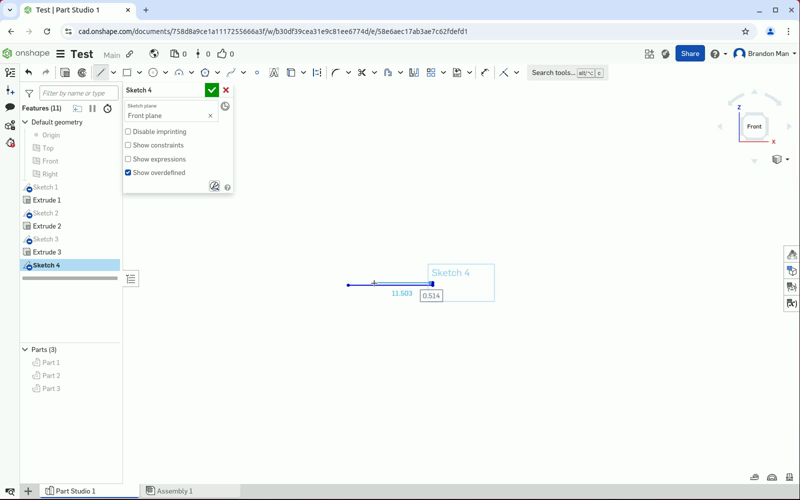
key_up(shift)
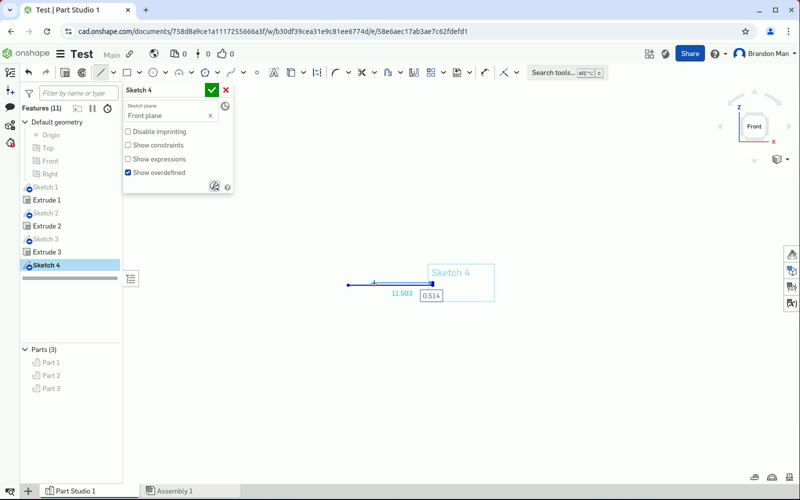
key_down(shift)
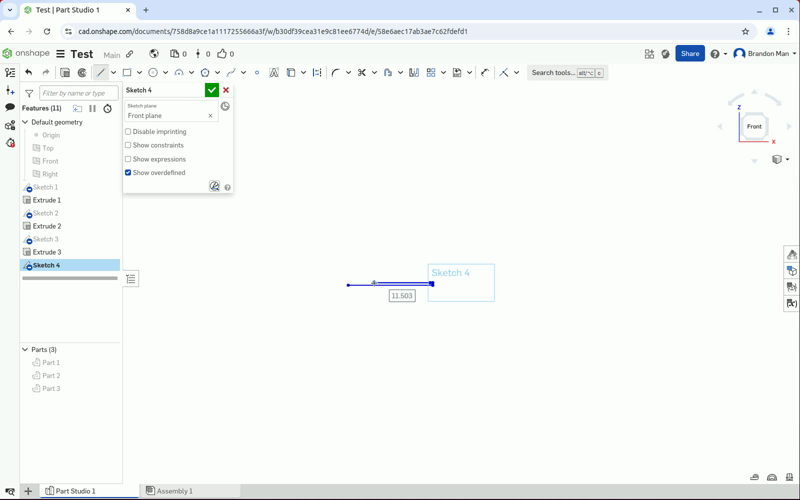
mouse_move(404, 282)
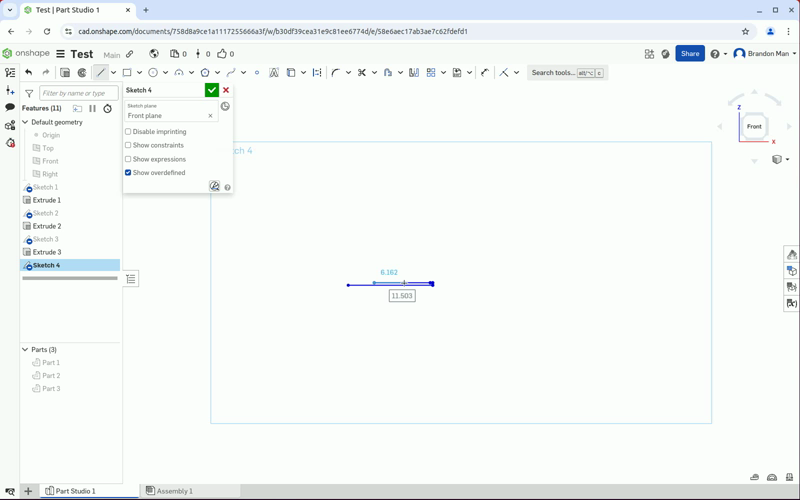
mouse_move(357, 282)
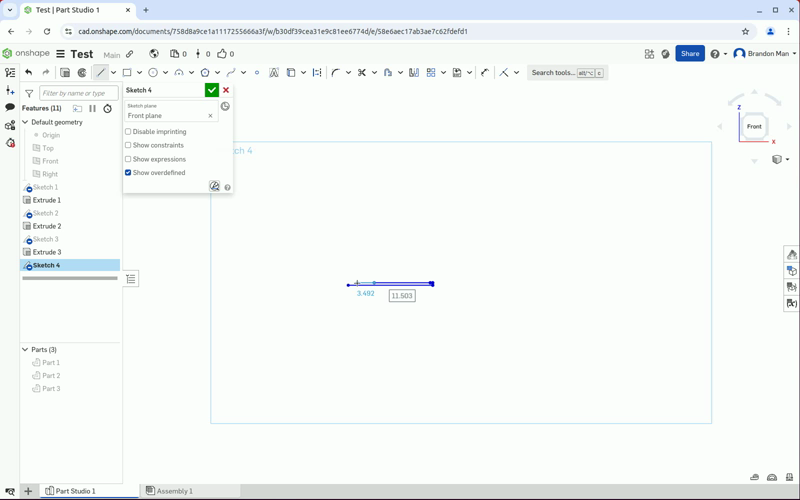
click(357, 282)
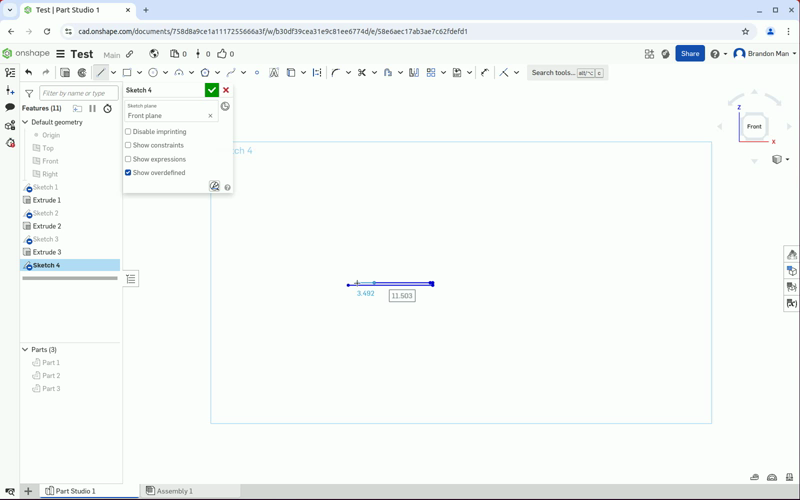
key_up(shift)
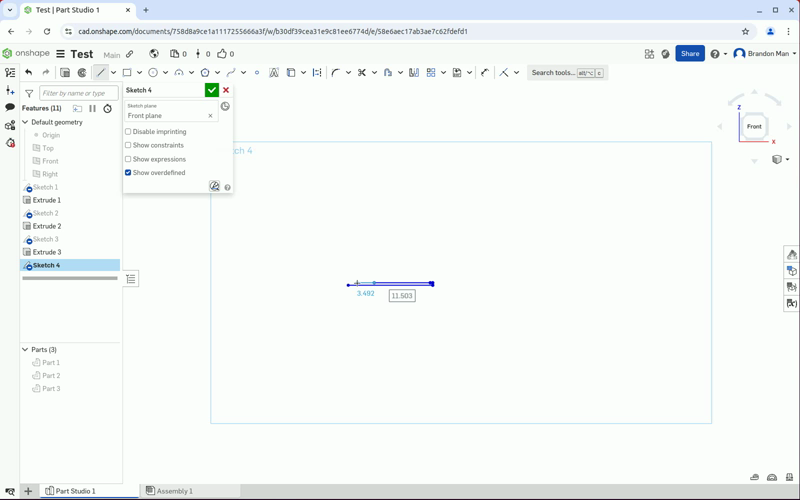
key_down(shift)
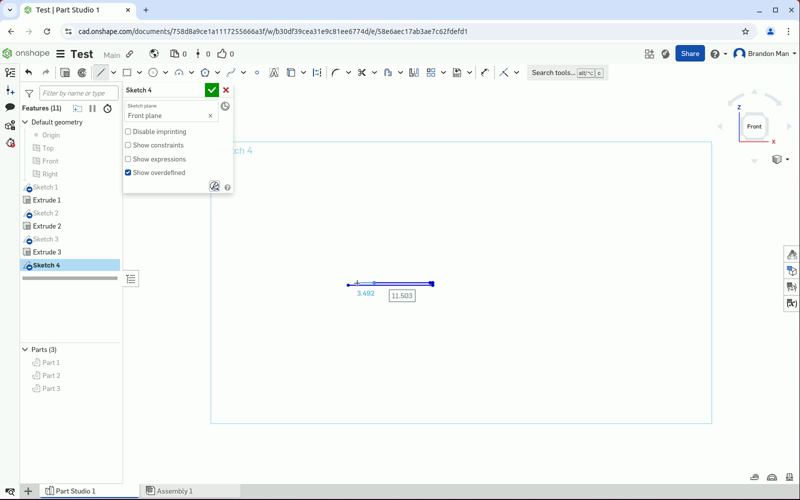
mouse_move(387, 282)
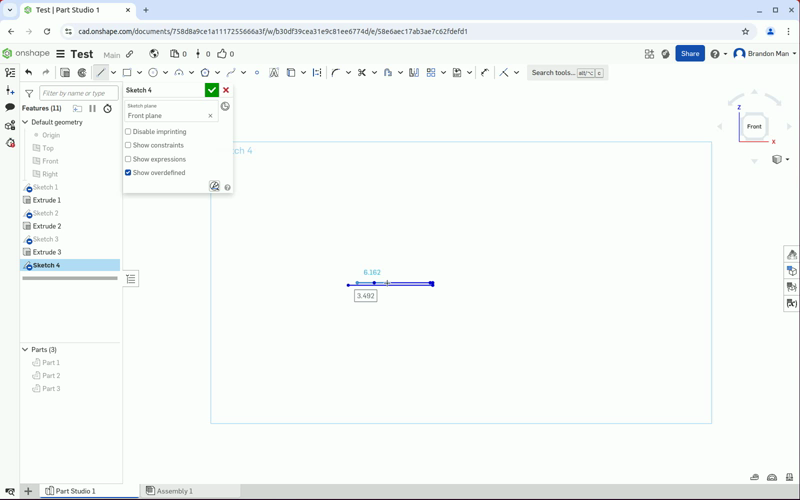
mouse_move(348, 282)
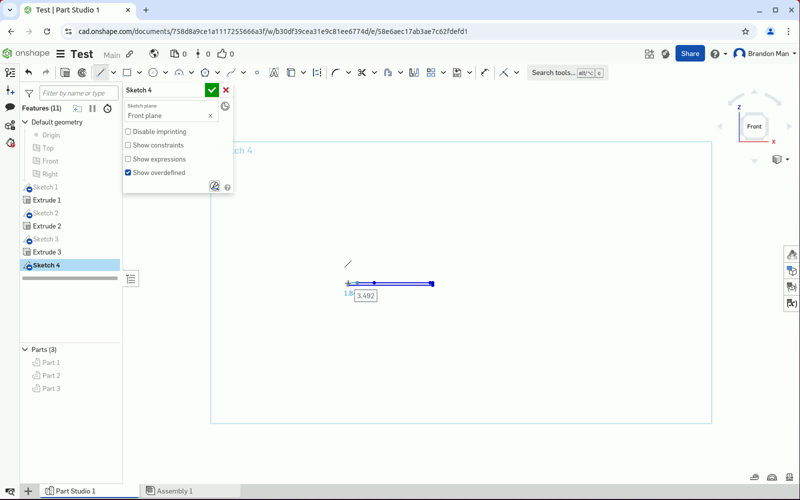
scroll(6)
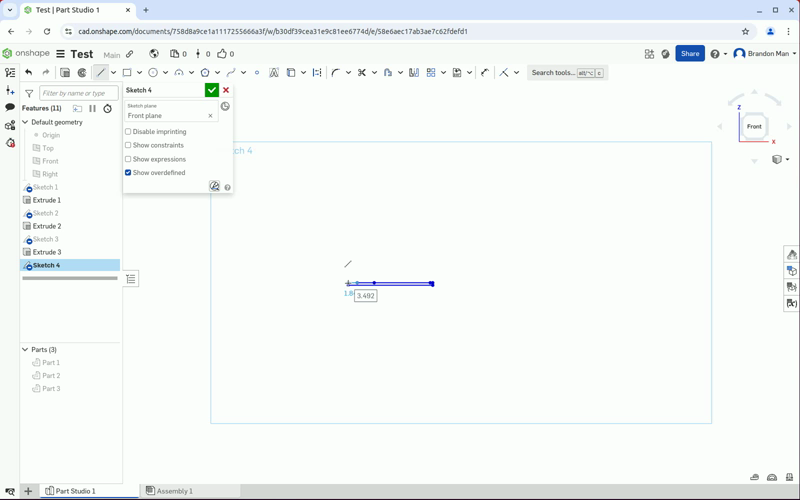
scroll(6)
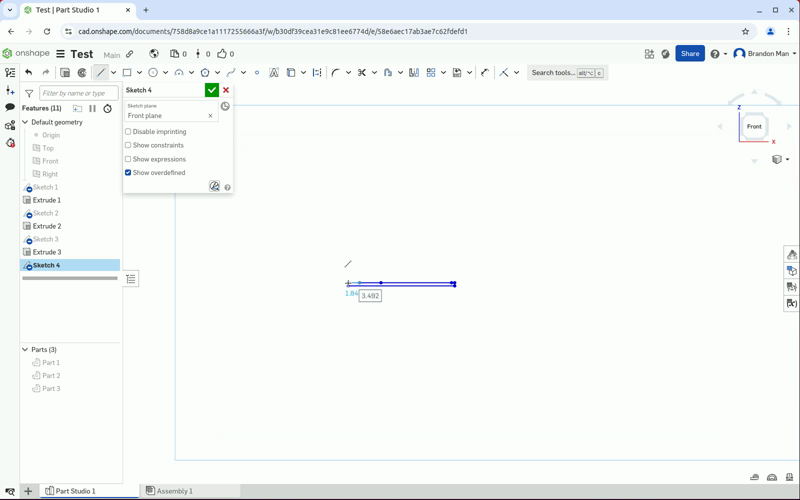
scroll(6)
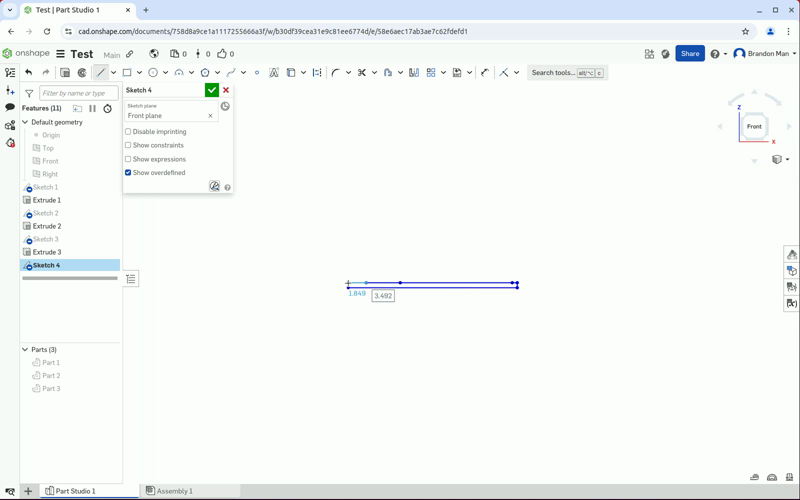
scroll(6)
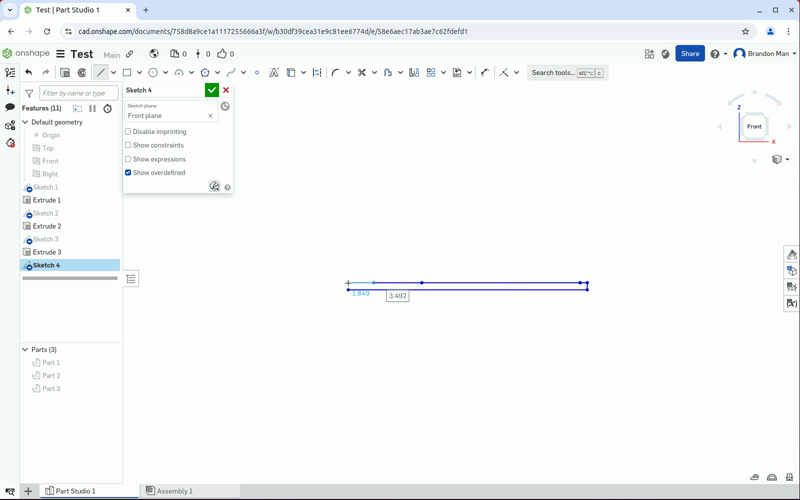
scroll(6)
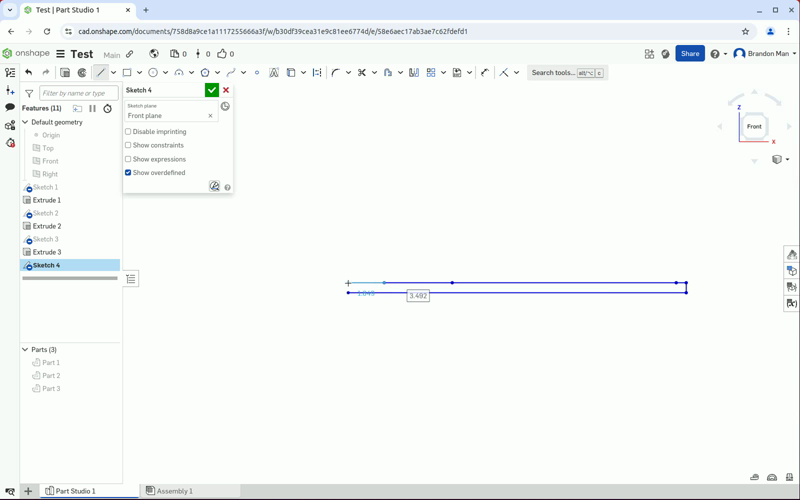
scroll(6)
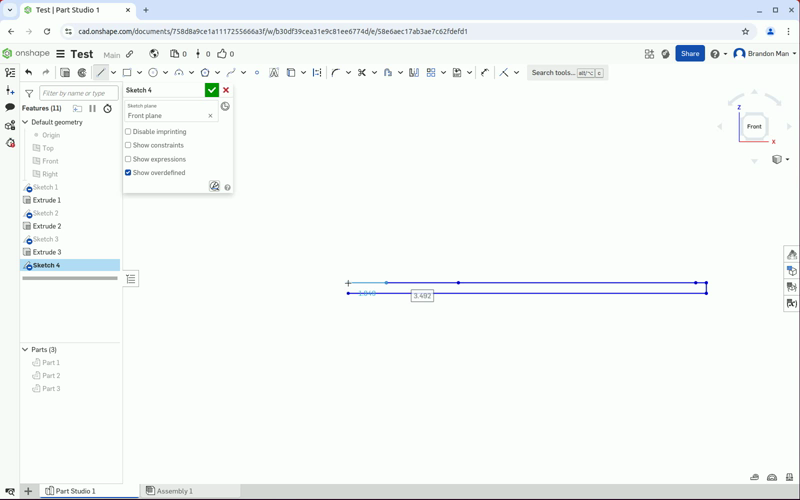
scroll(6)
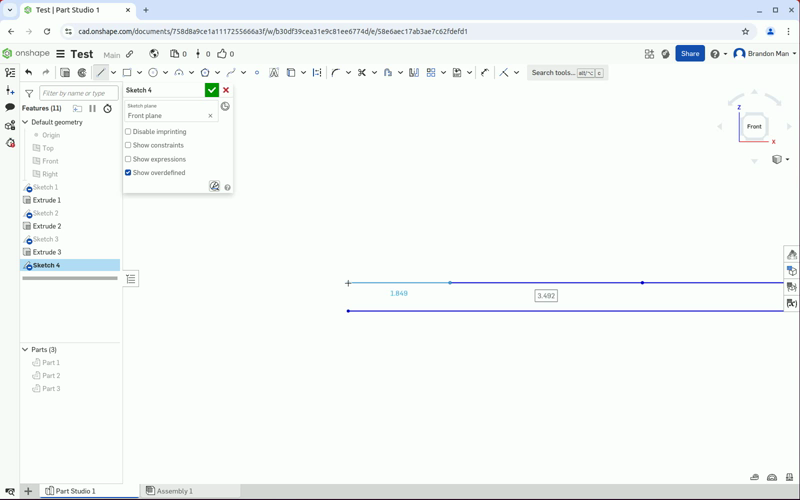
click(348, 282)
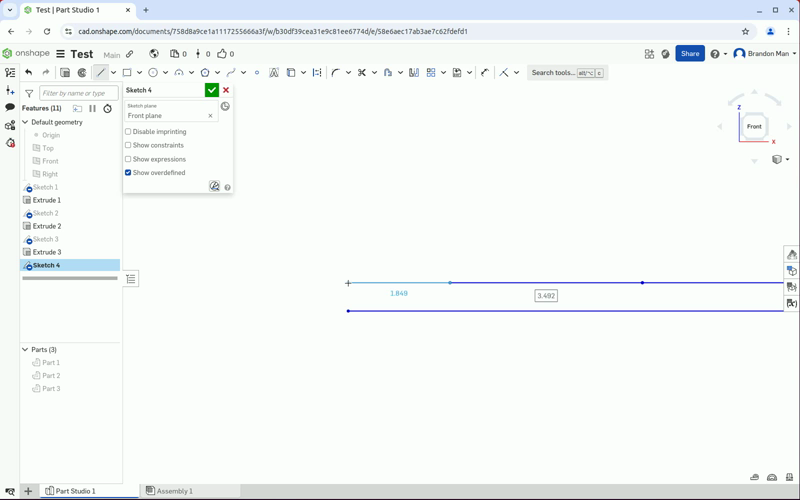
scroll(-6)
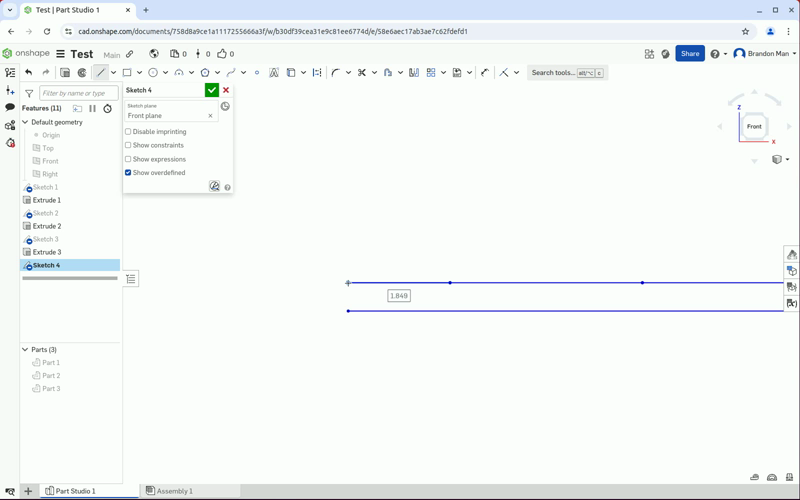
scroll(-6)
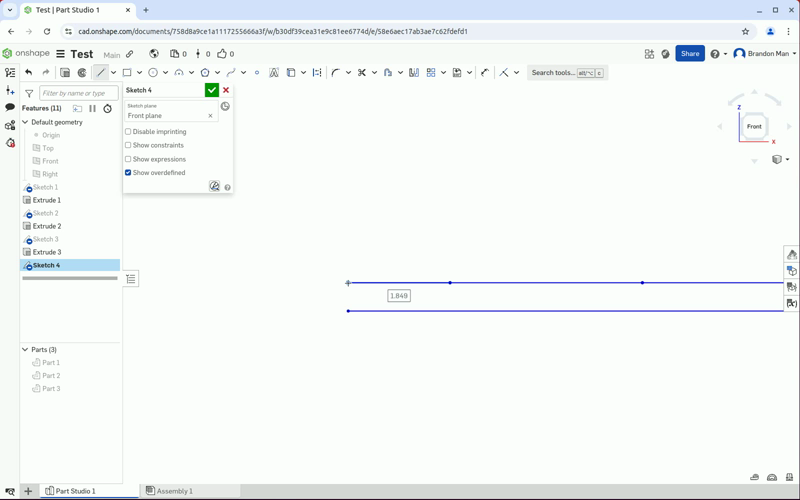
scroll(-6)
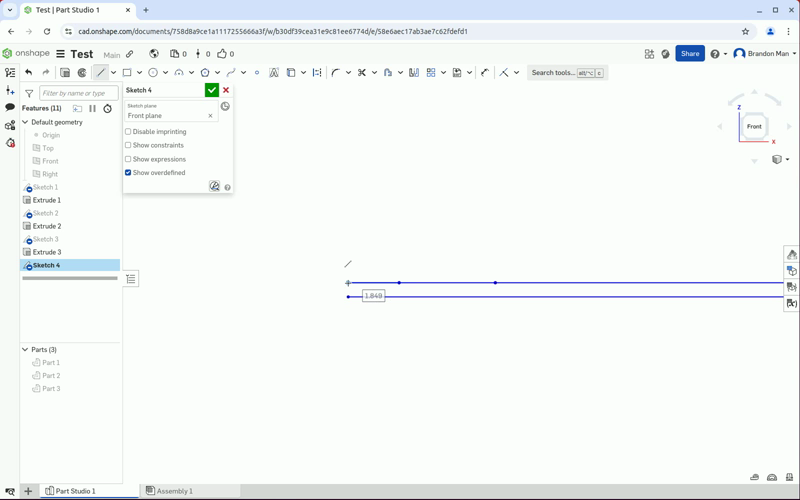
scroll(-6)
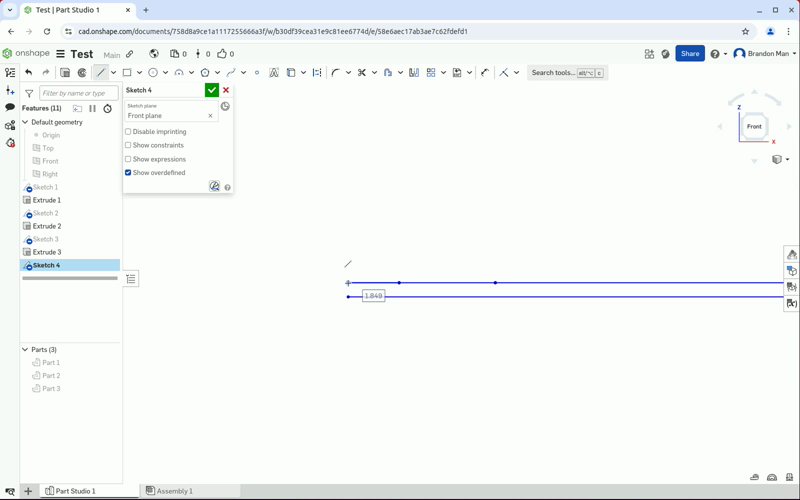
scroll(-6)
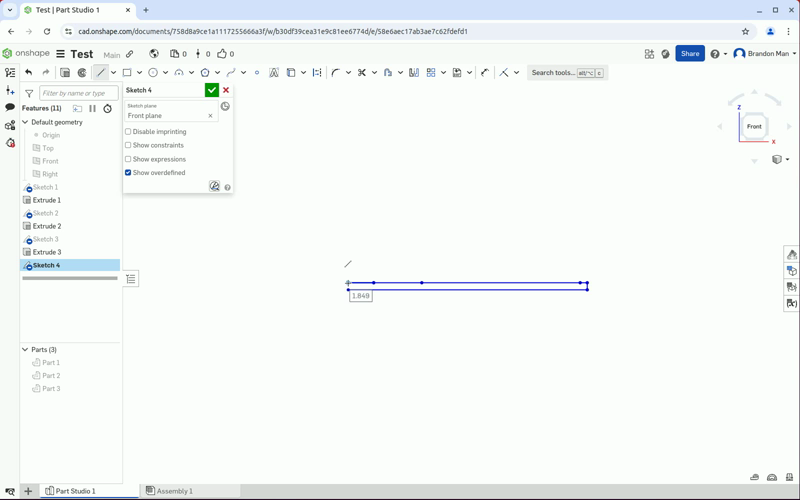
scroll(-6)
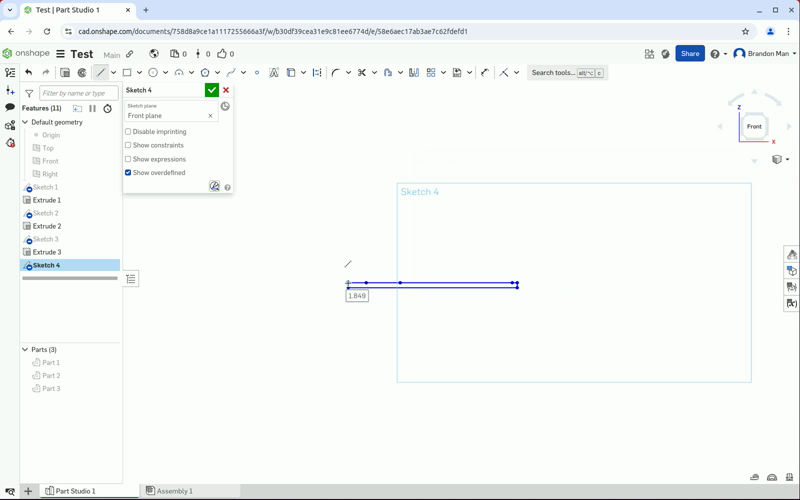
scroll(-6)
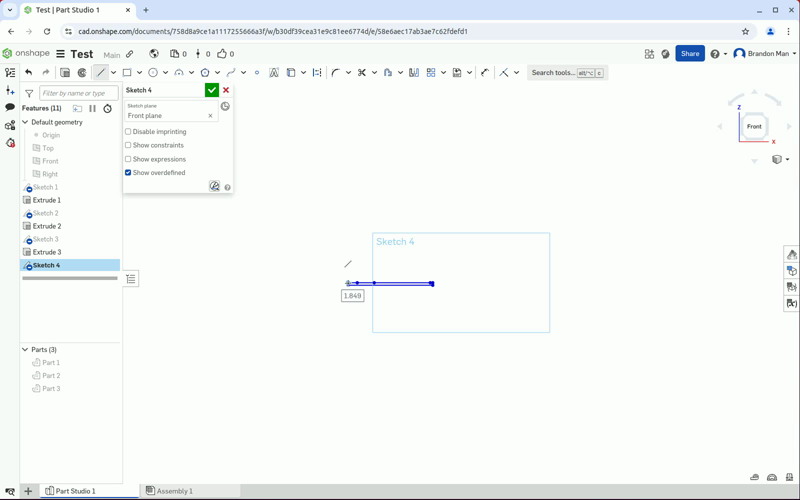
key_up(shift)
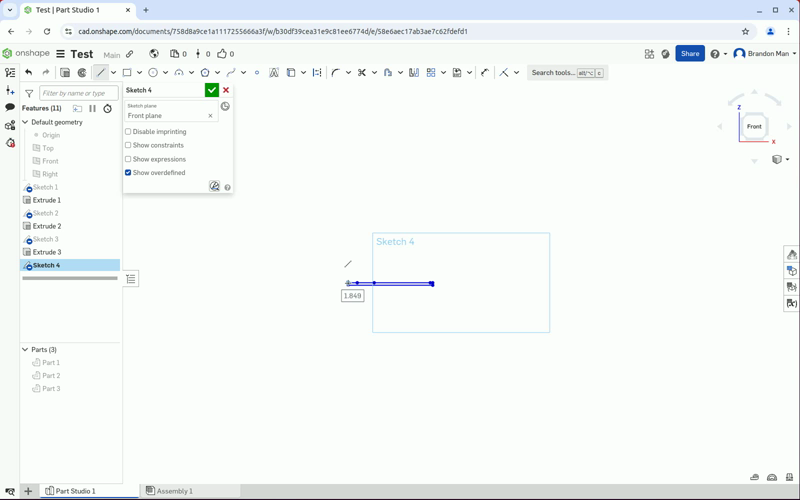
mouse_move(378, 282)
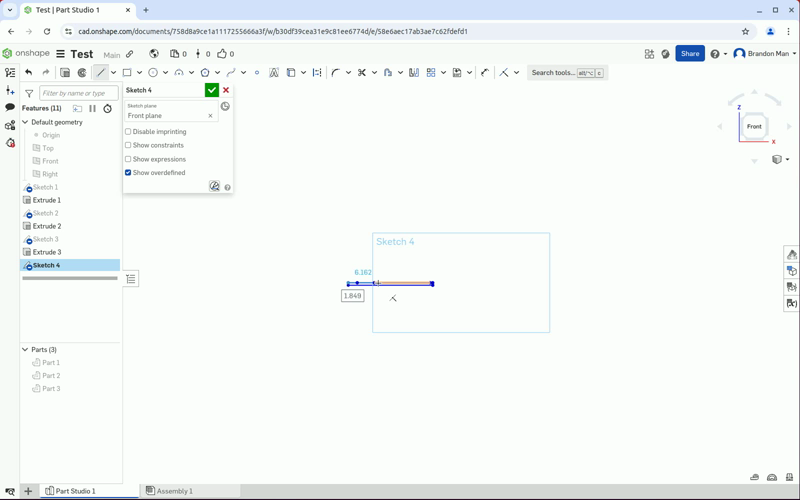
key_down(shift)
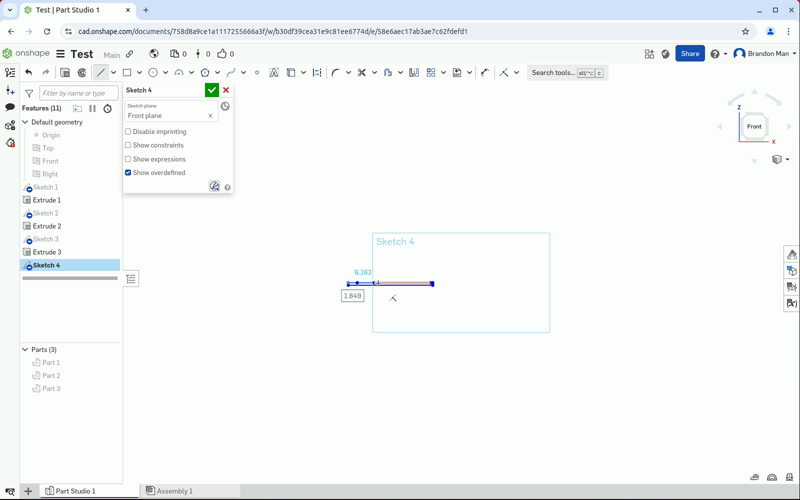
mouse_move(348, 285)
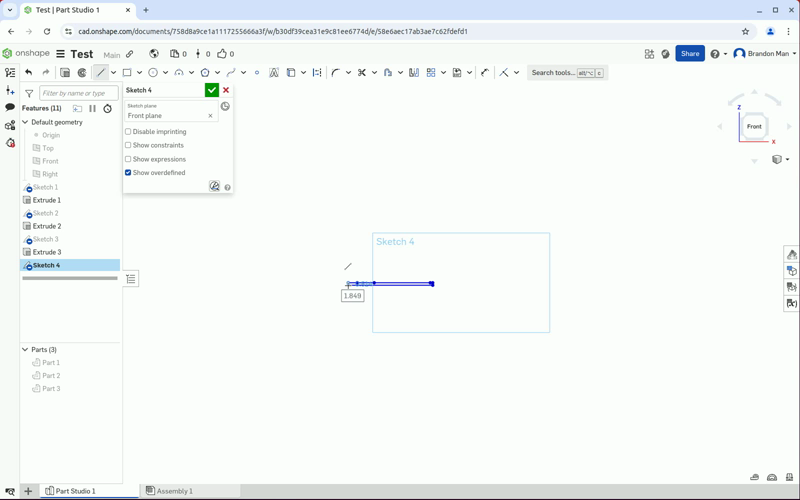
scroll(6)
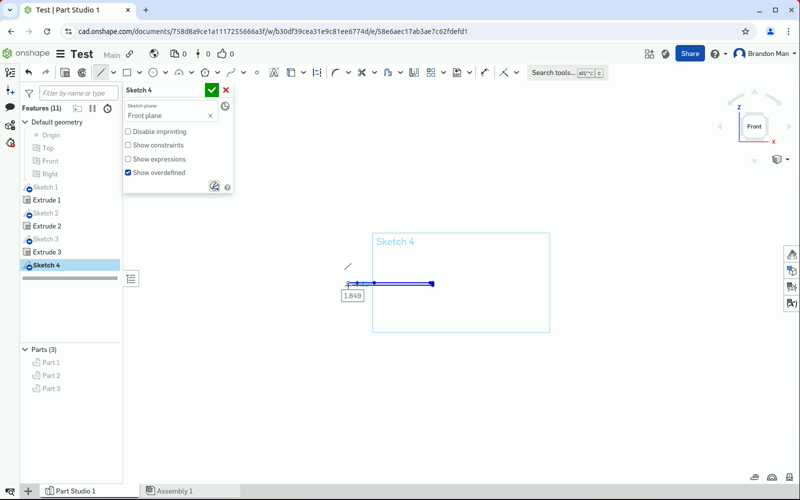
scroll(6)
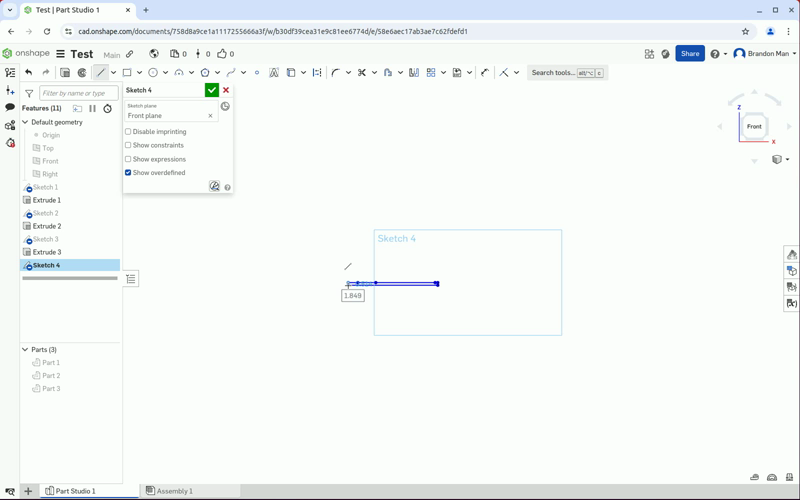
scroll(6)
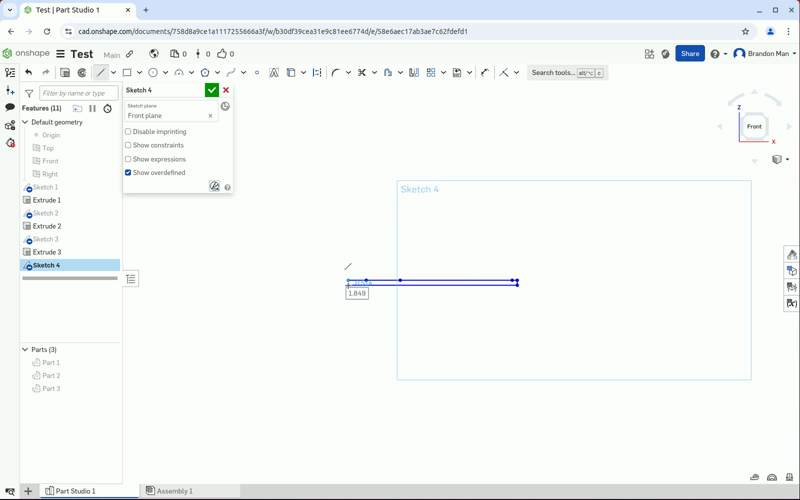
scroll(6)
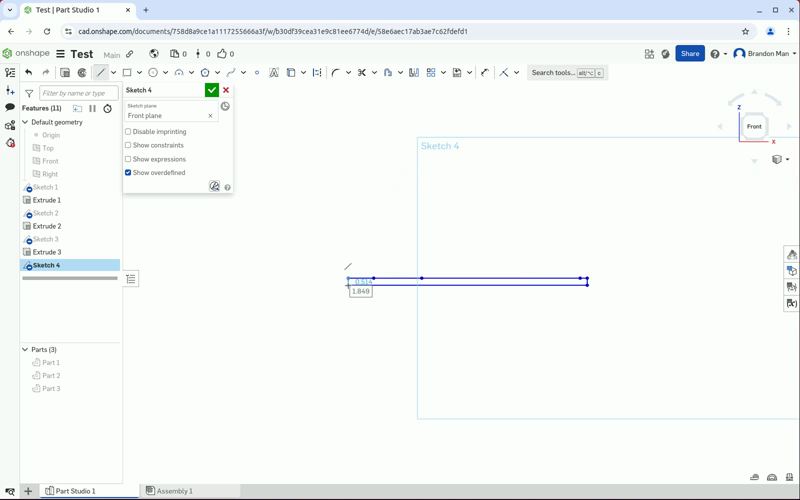
scroll(6)
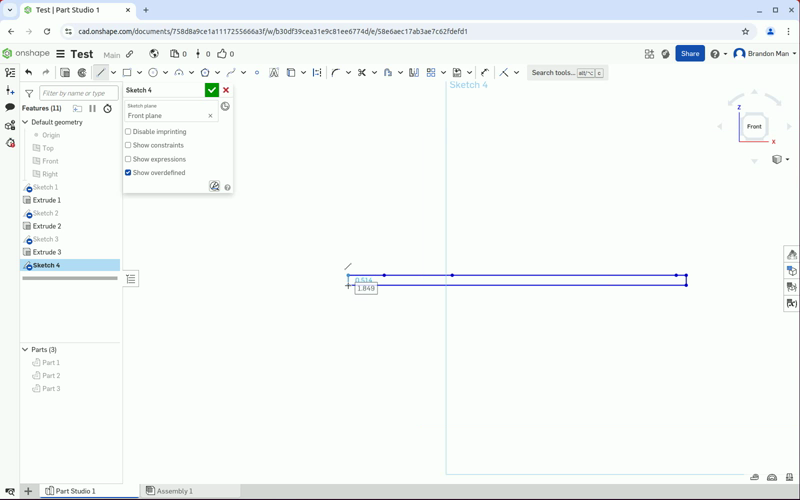
scroll(6)
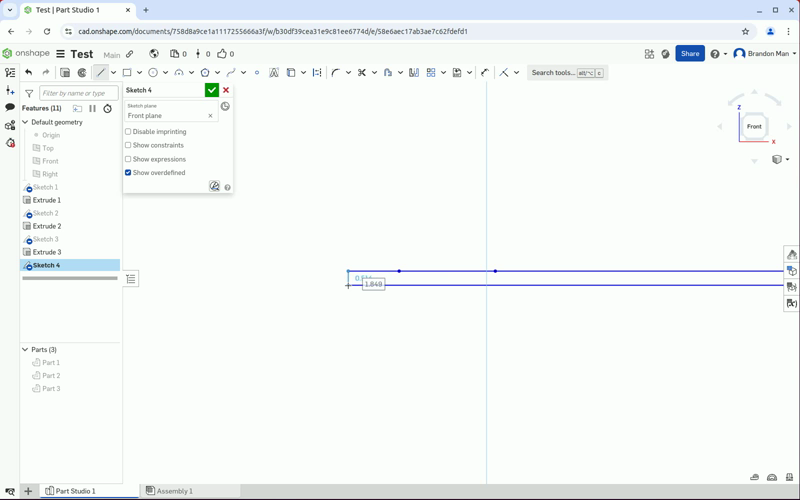
scroll(6)
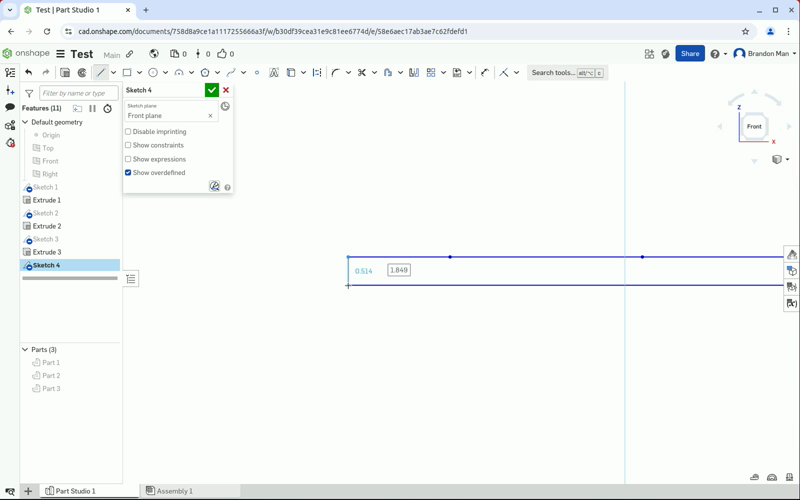
key_up(shift)
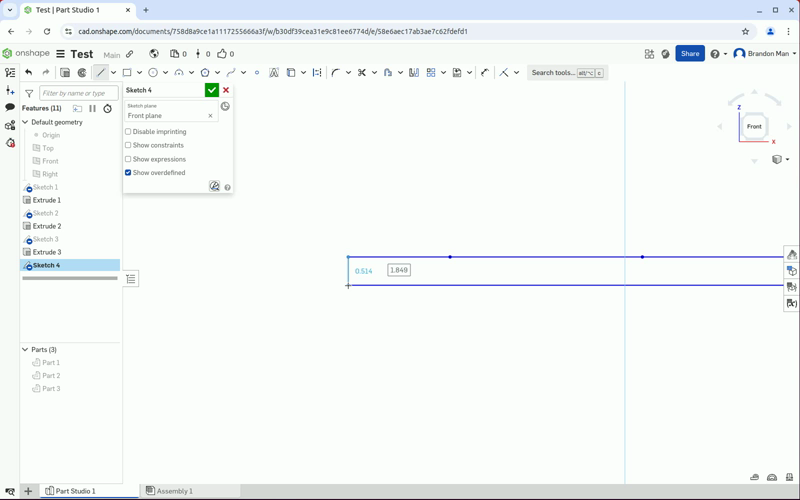
click(348, 285)
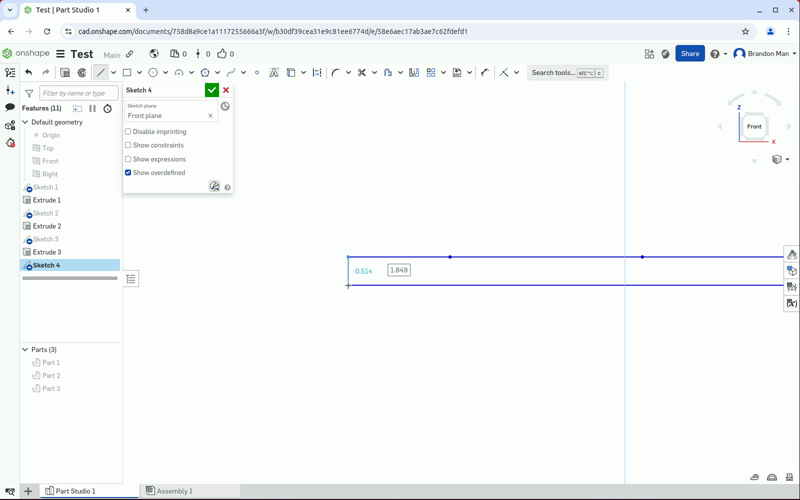
scroll(-6)
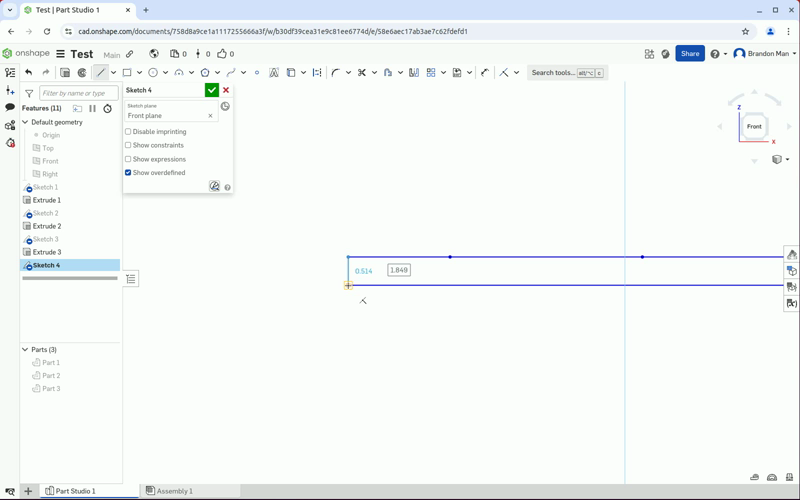
scroll(-6)
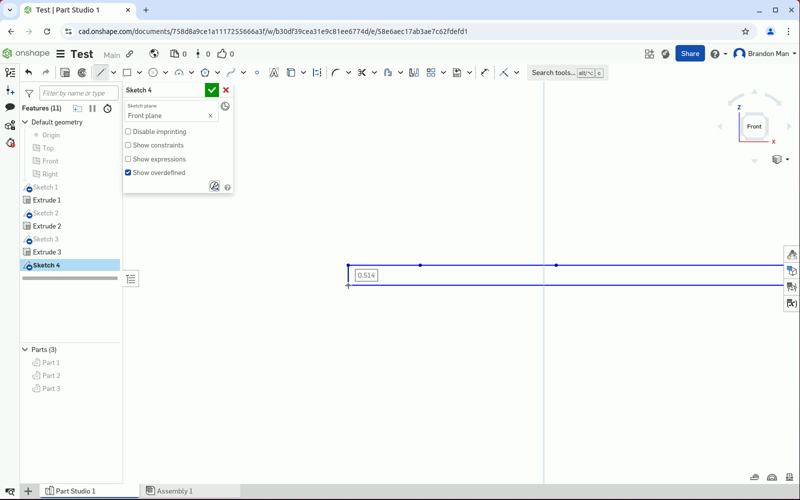
scroll(-6)
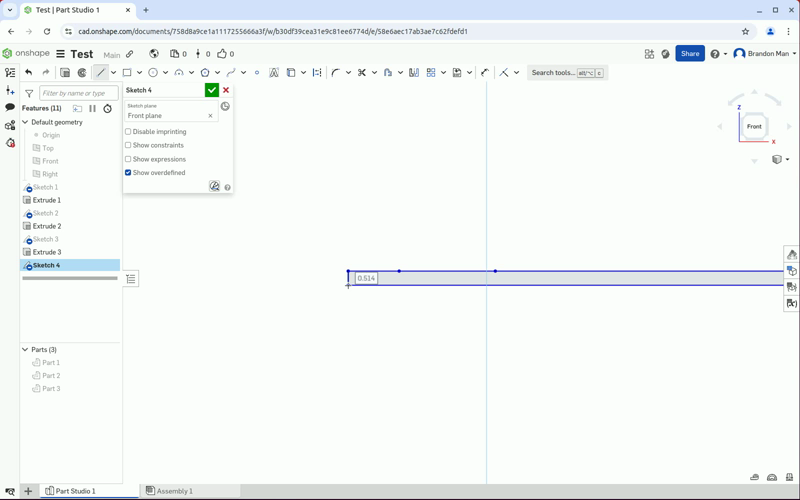
scroll(-6)
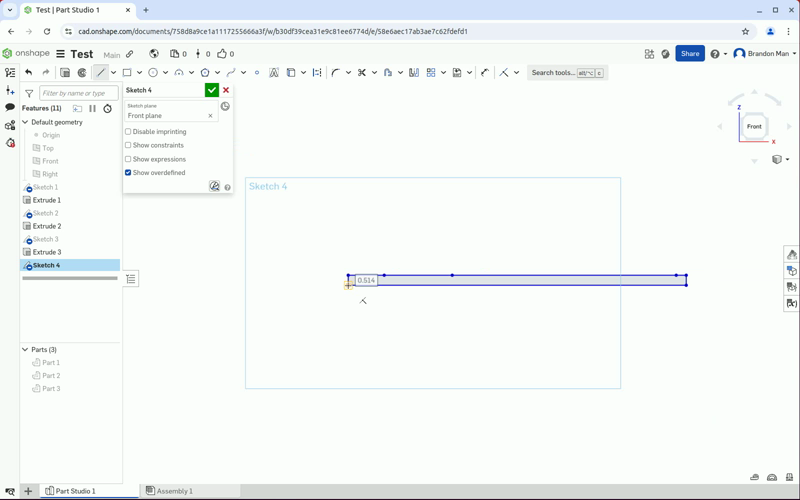
scroll(-6)
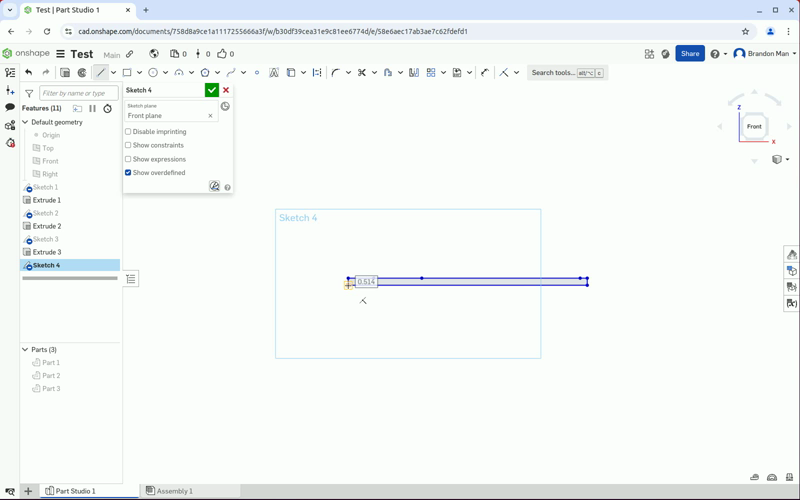
scroll(-6)
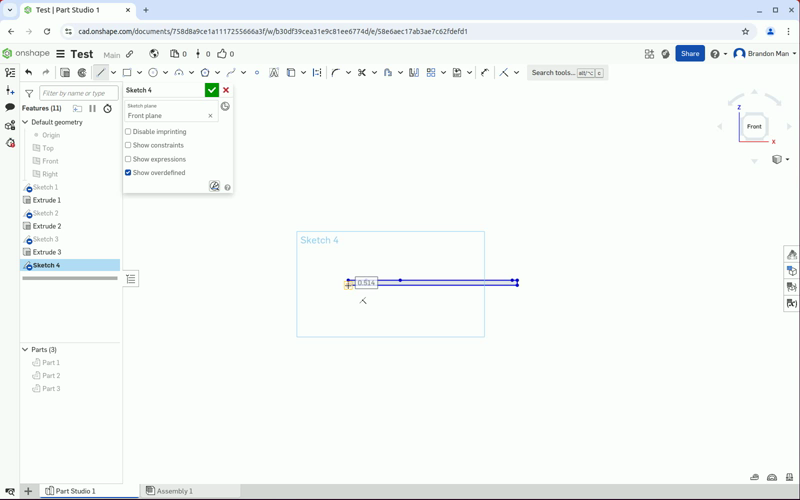
scroll(-6)
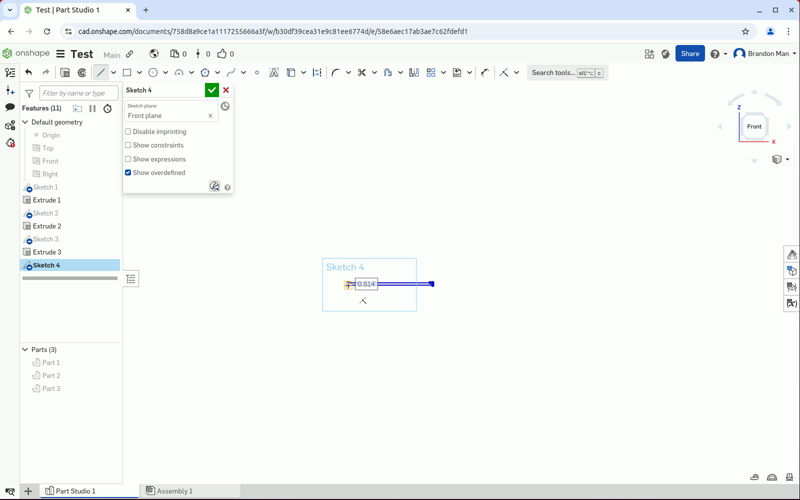
key(esc)
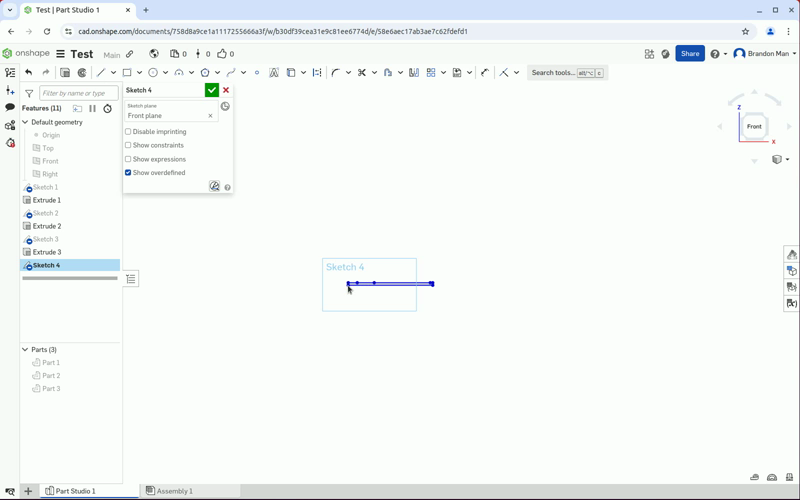
mouse_move(361, 284)
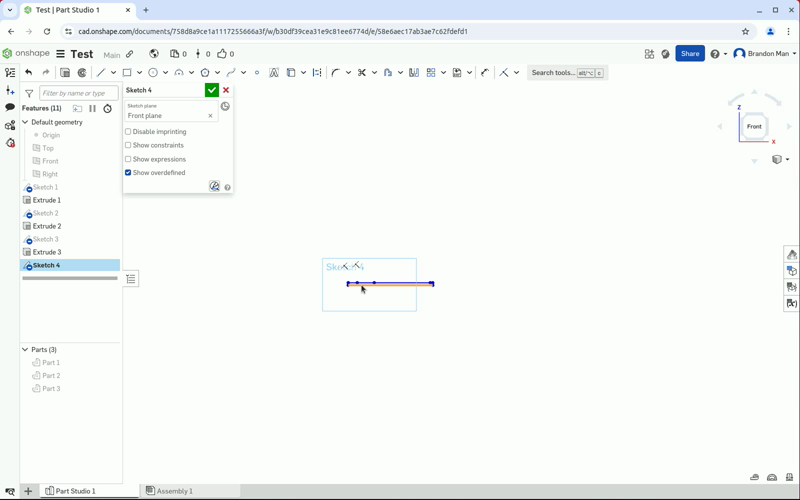
scroll(6)
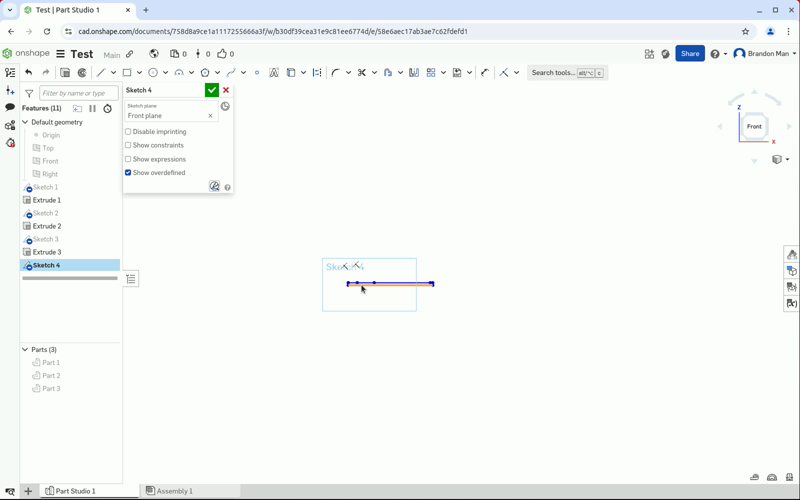
scroll(6)
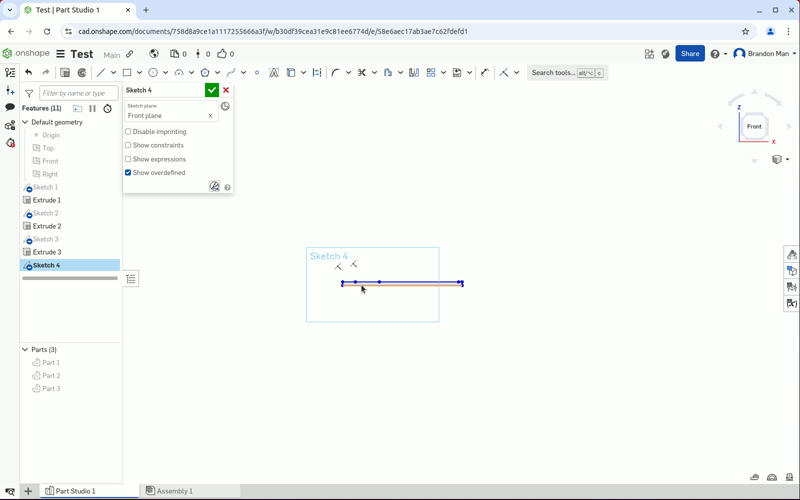
scroll(6)
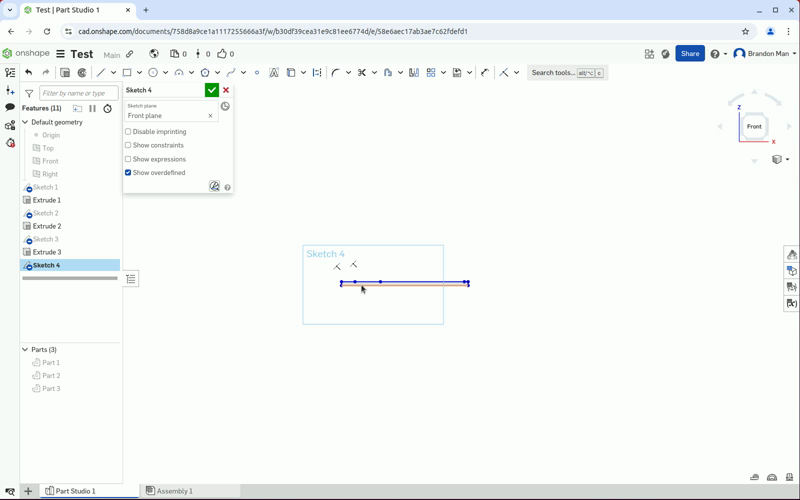
scroll(6)
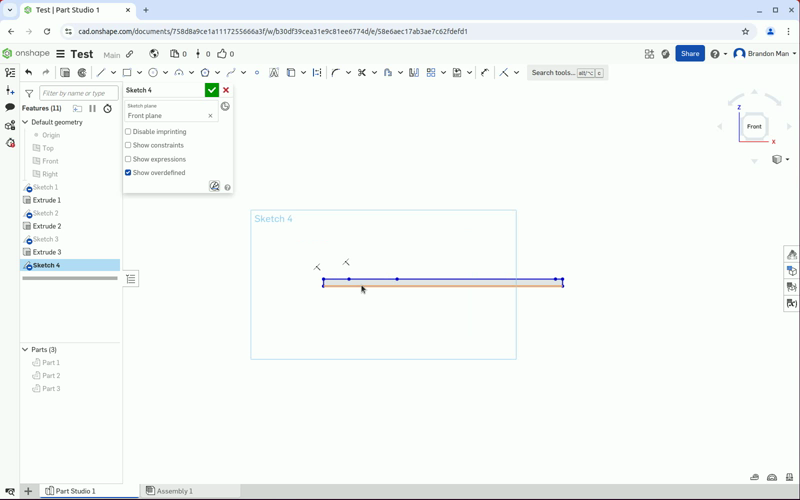
scroll(6)
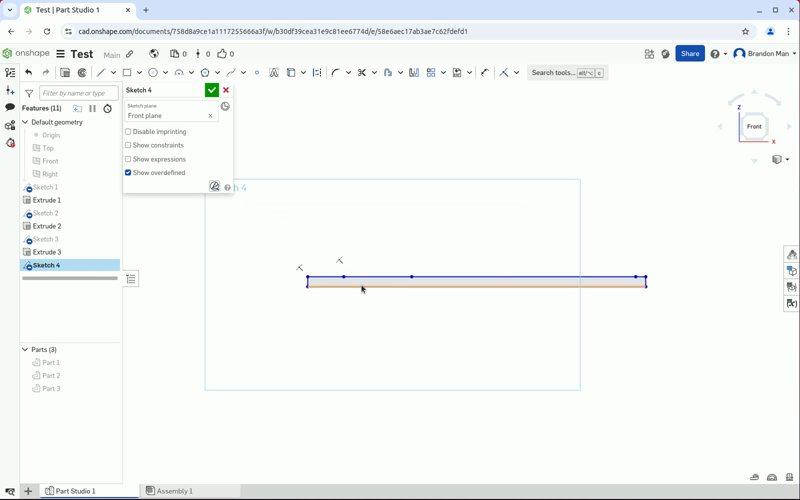
scroll(6)
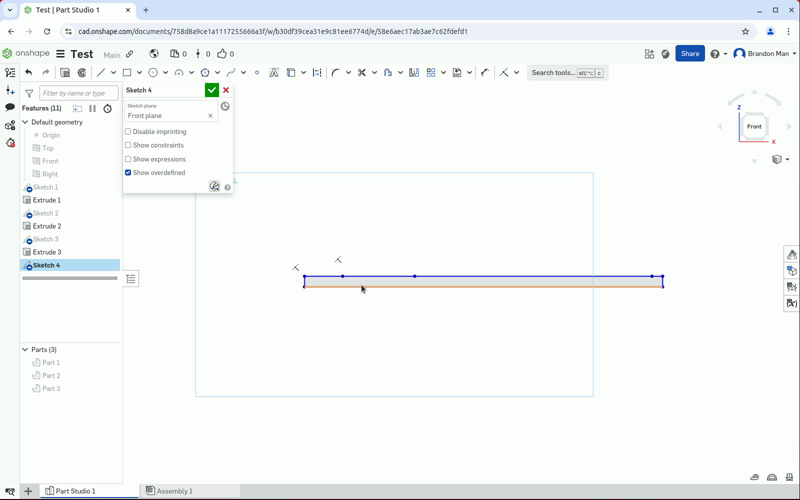
scroll(6)
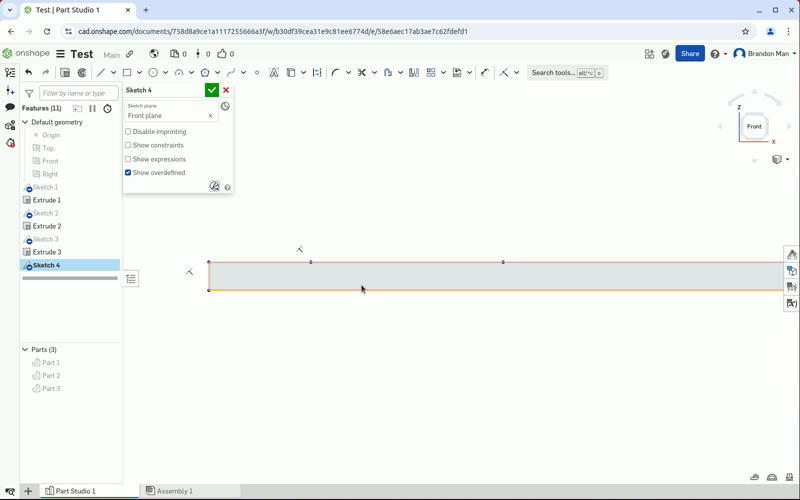
click(361, 284)
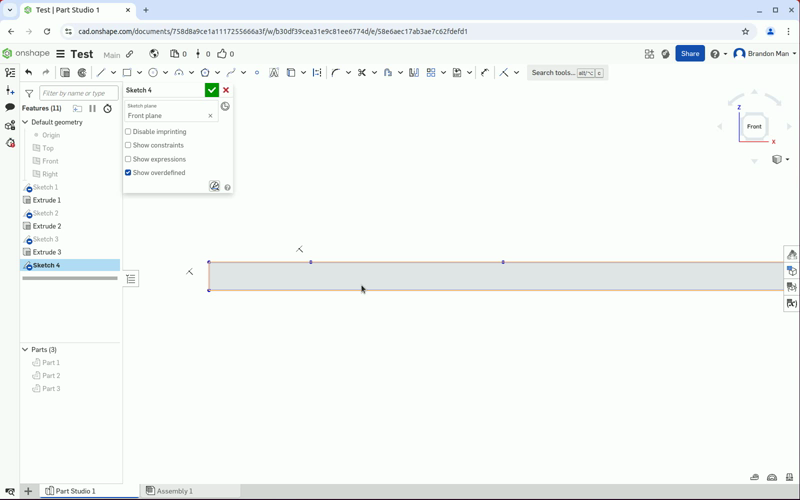
scroll(-6)
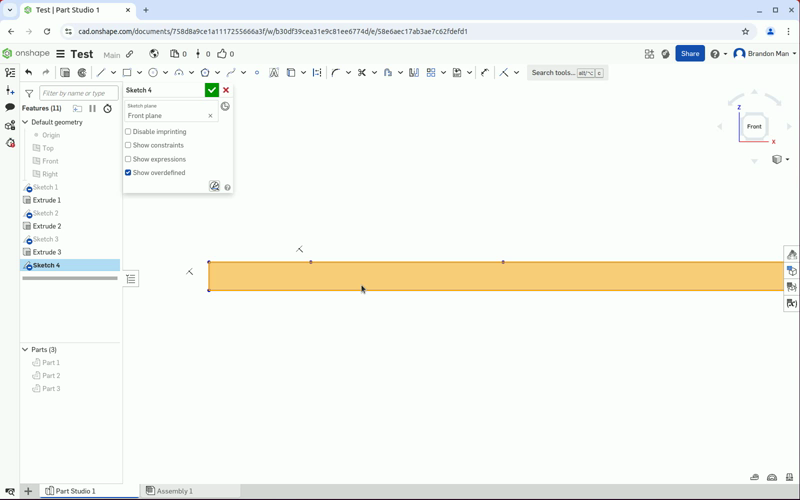
scroll(-6)
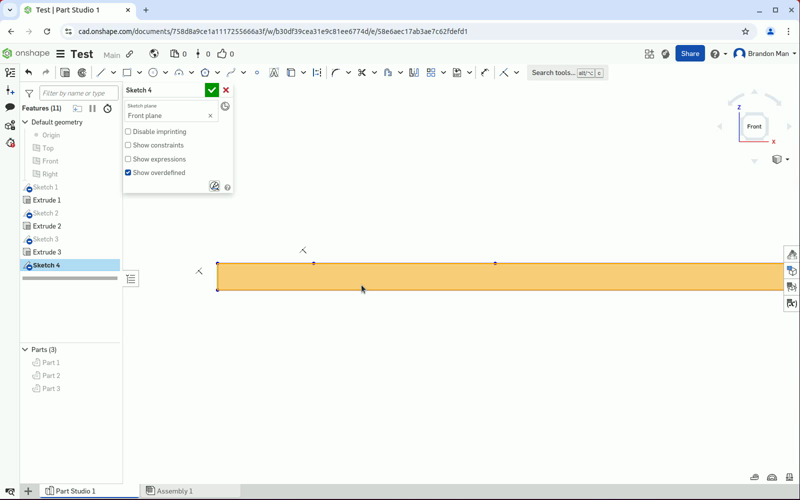
scroll(-6)
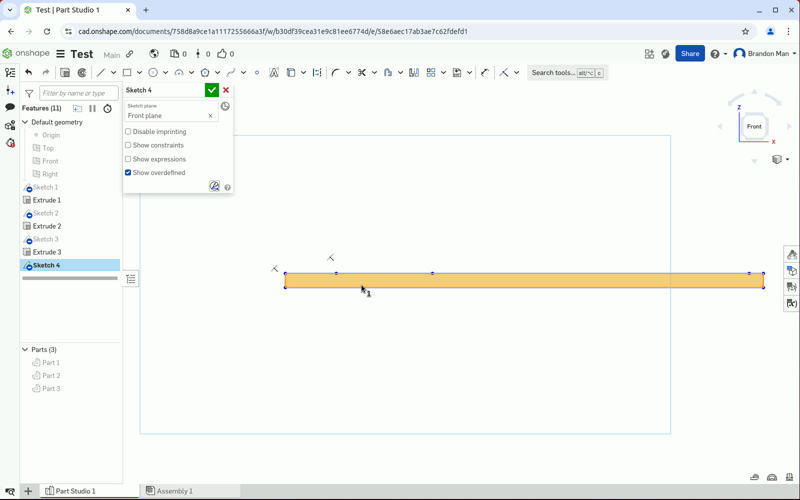
scroll(-6)
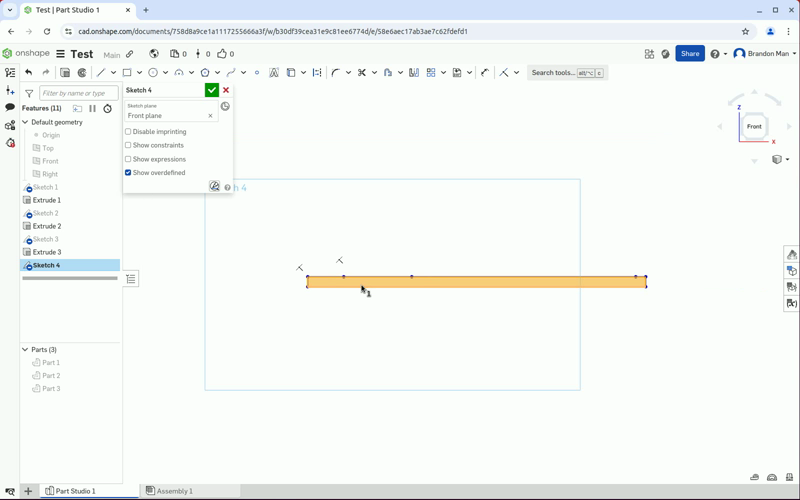
scroll(-6)
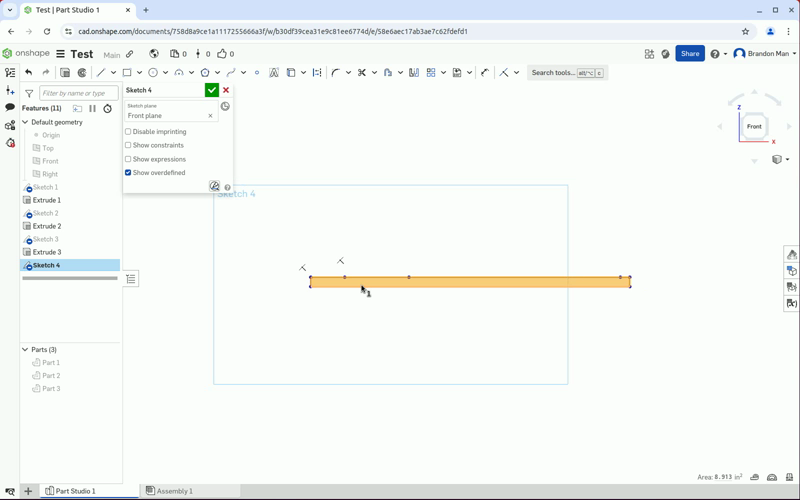
scroll(-6)
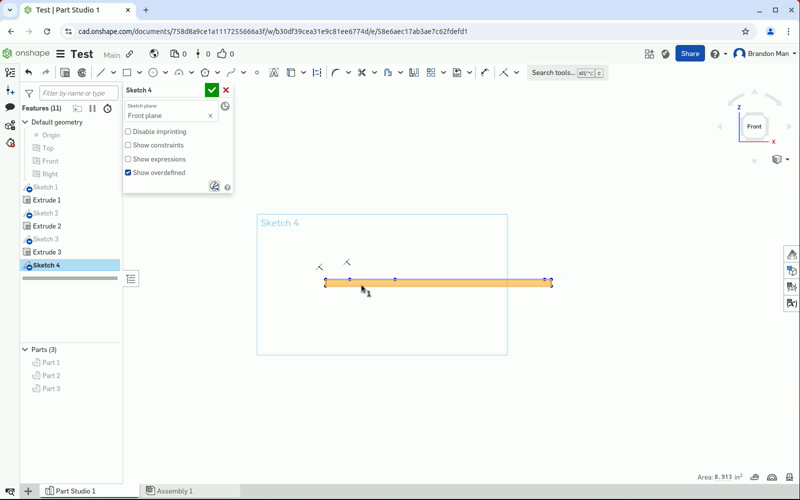
scroll(-6)
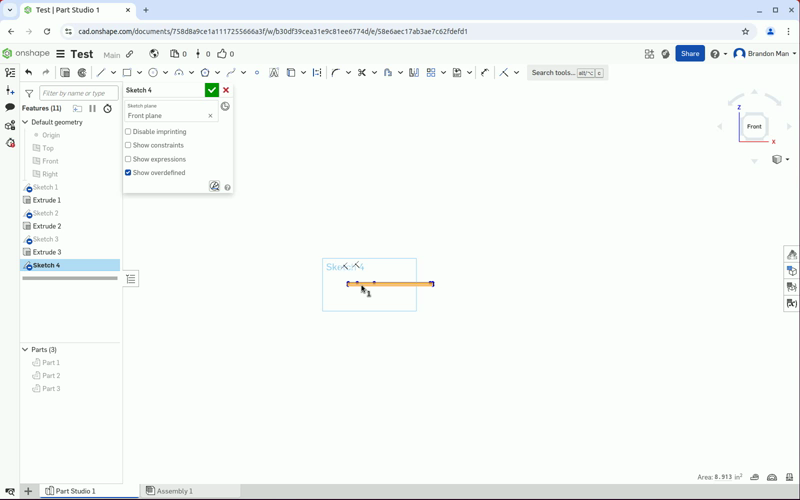
mouse_move(73, 352)
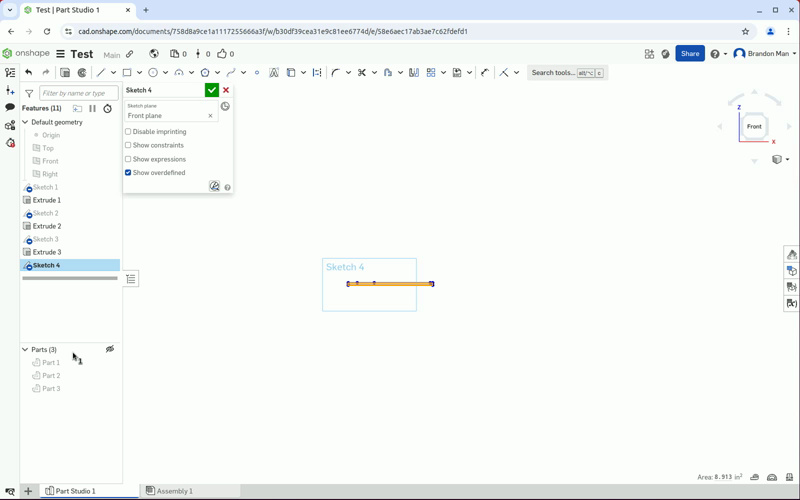
key(shift+y)
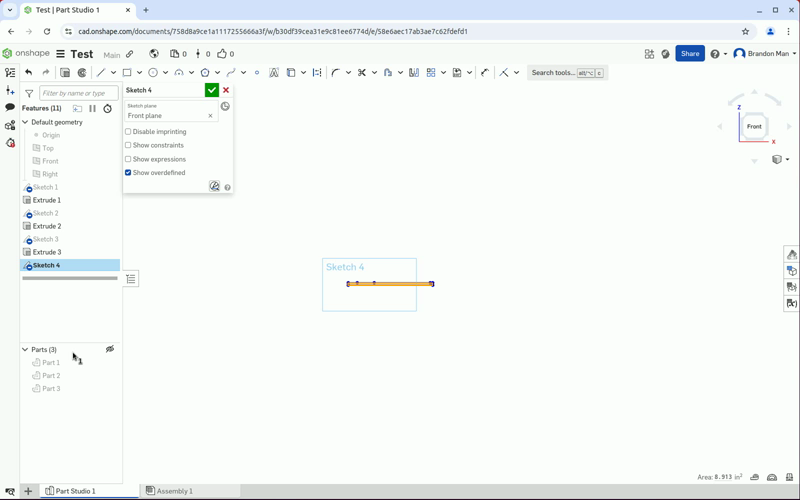
key(shift+e)
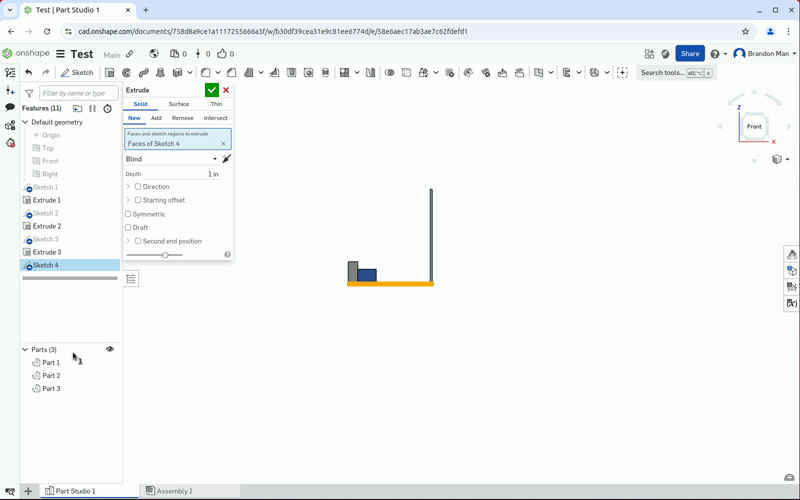
mouse_move(143, 106)
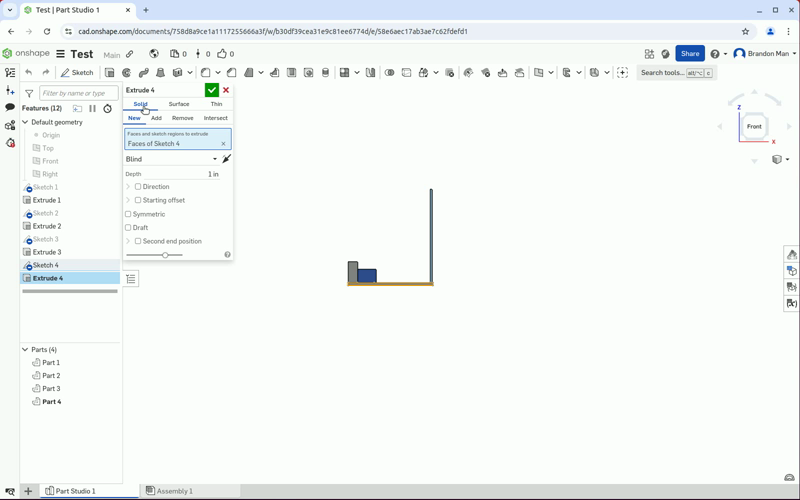
click(143, 106)
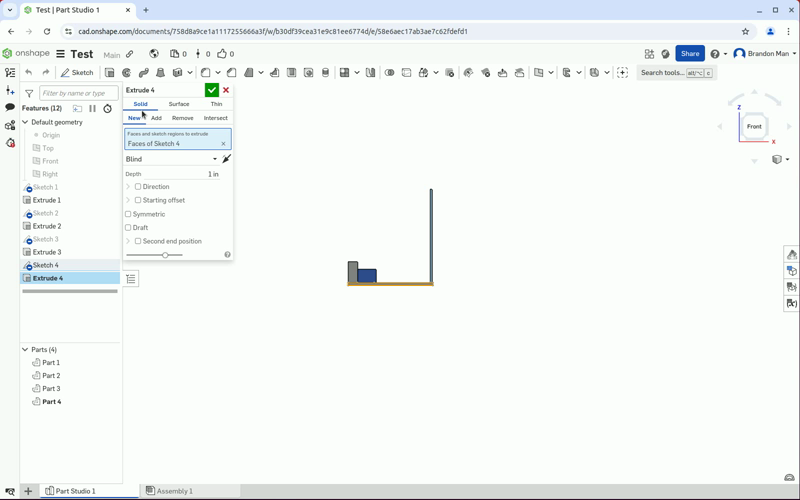
mouse_move(137, 120)
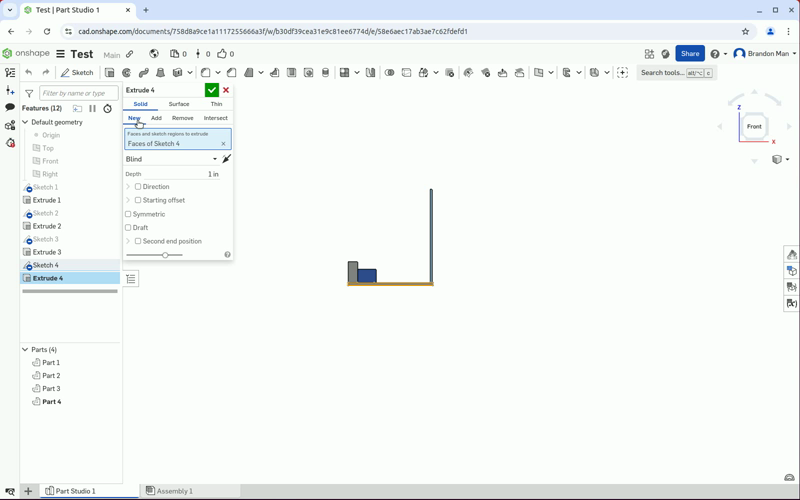
click(137, 120)
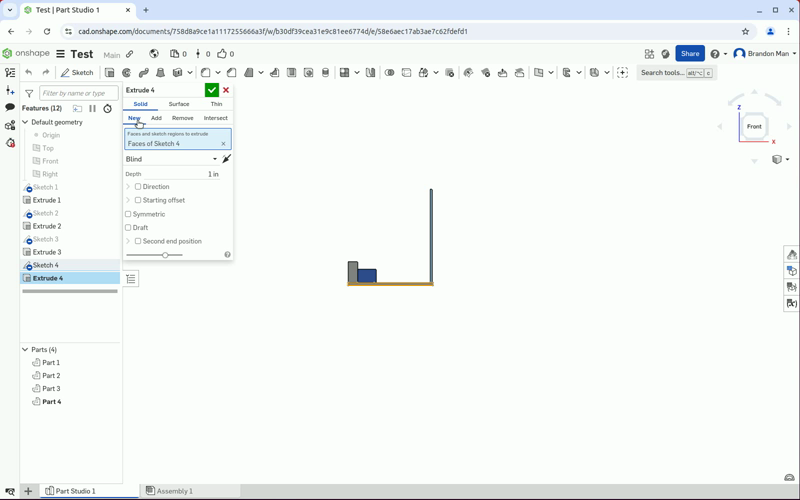
key(tab, 4)
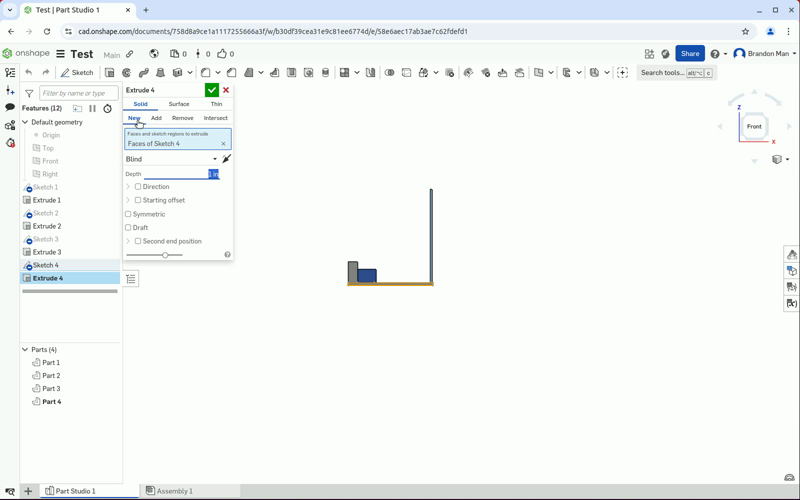
text(3.851)
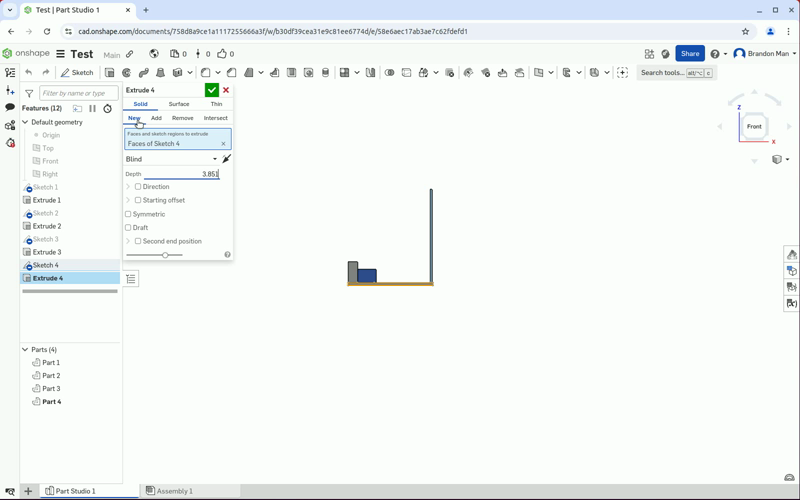
key(enter)
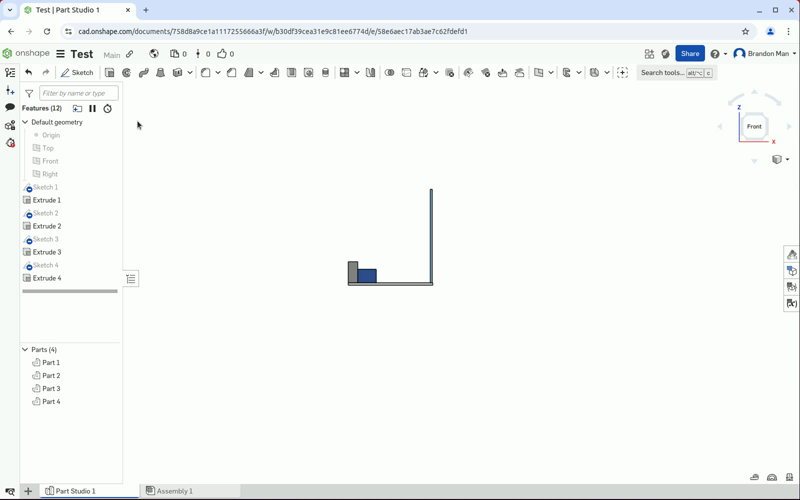
key(shift+h)
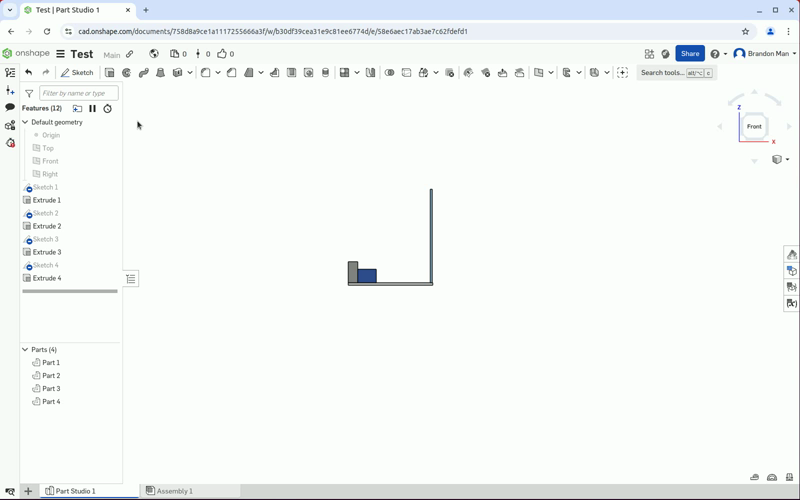
key(shift+h)
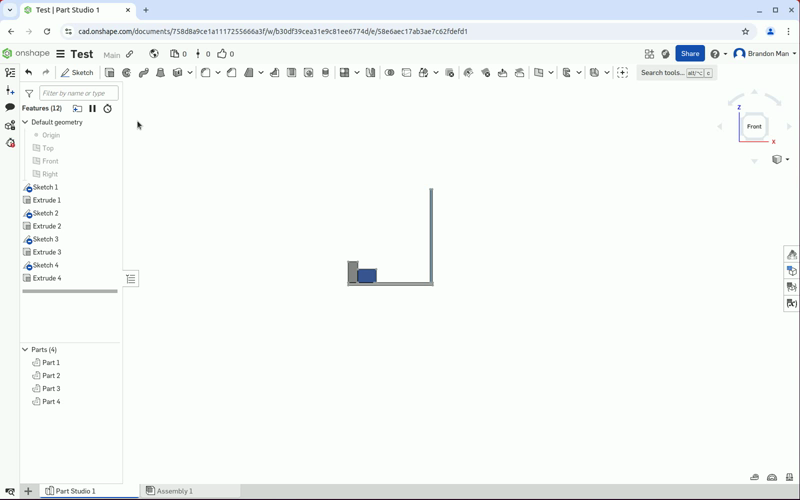
key(shift+7)
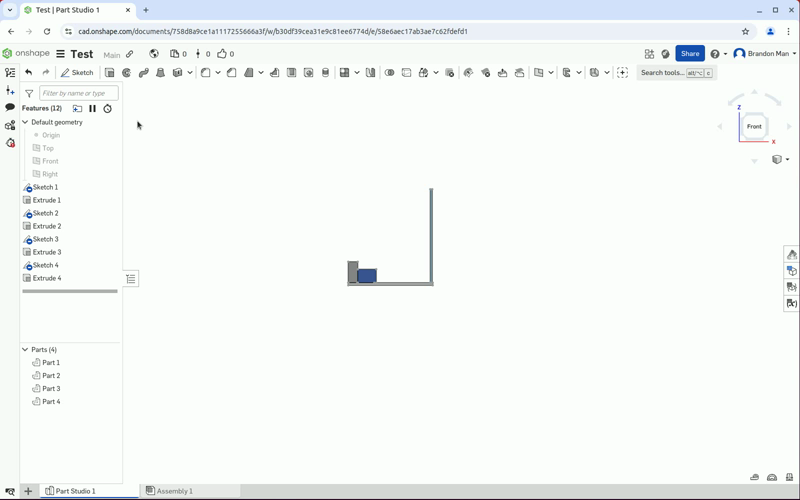
key(left, 2)
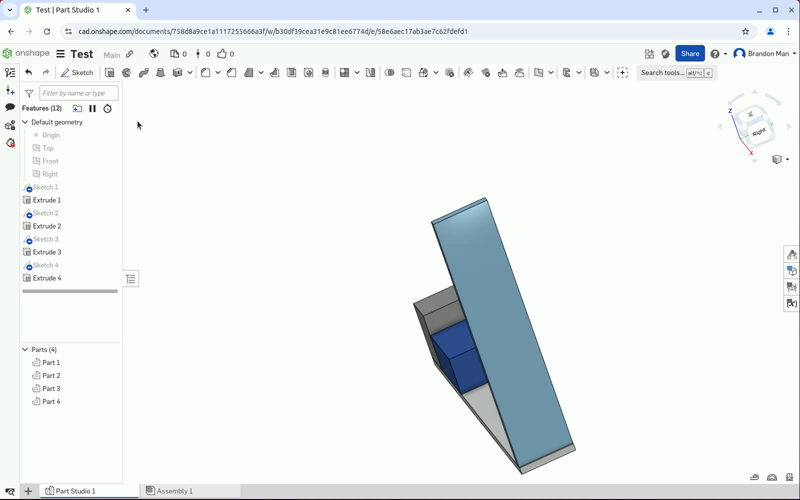
key(down, 2)
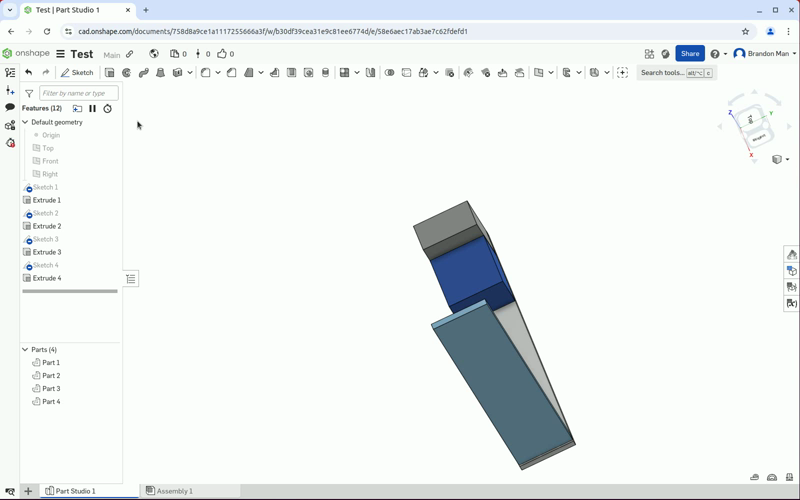
key(up, 2)
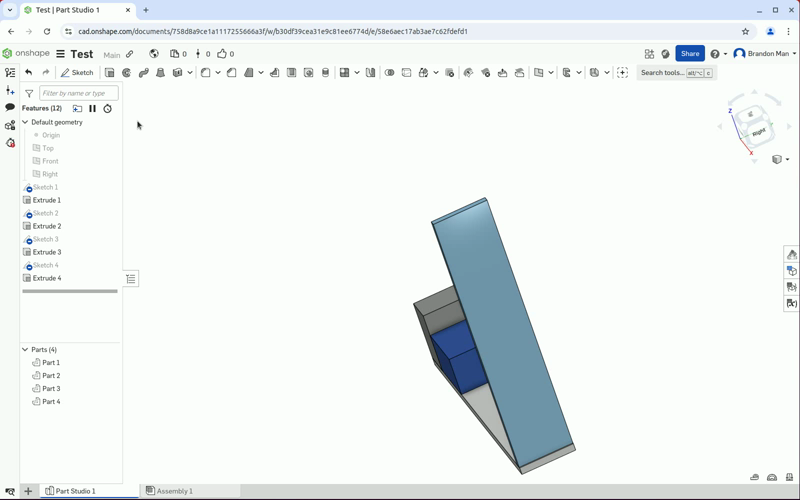
key(right, 2)
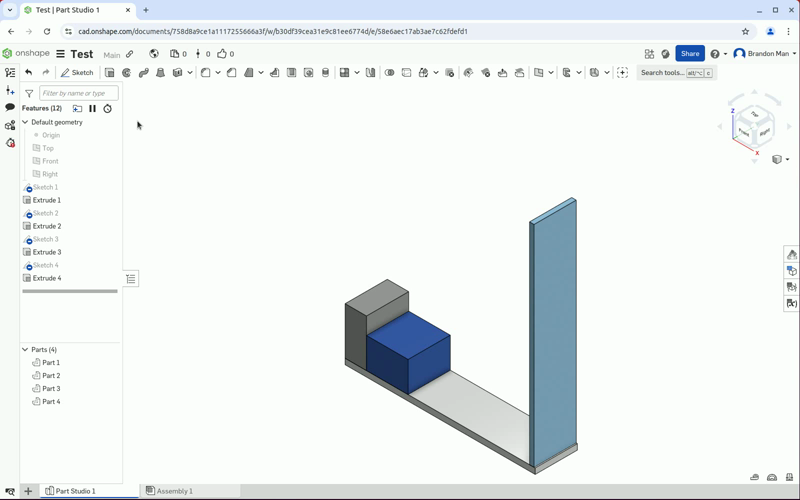
mouse_move(73, 189)
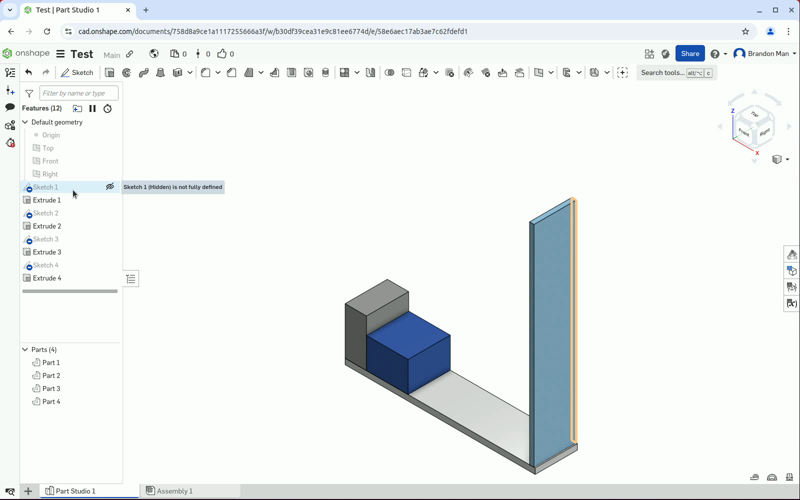
click(73, 189)